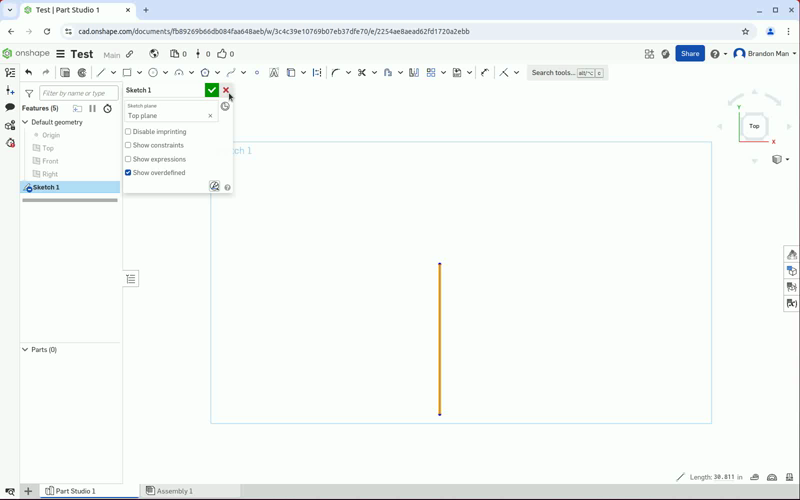
key(shift+h)
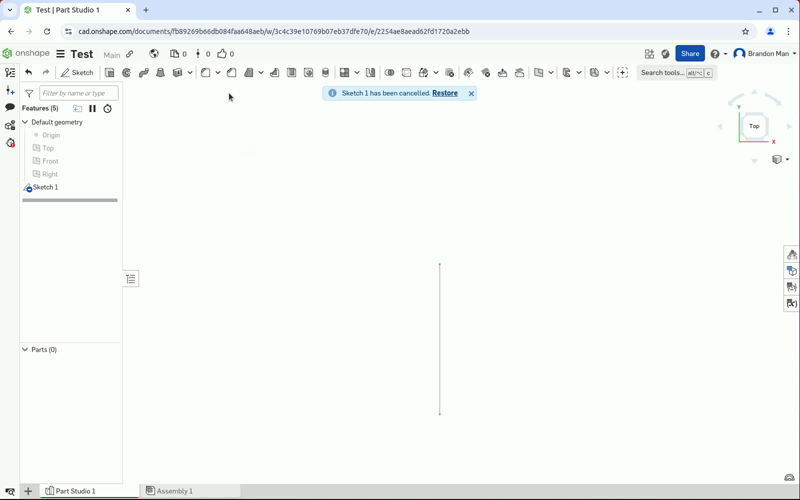
key(shift+s)
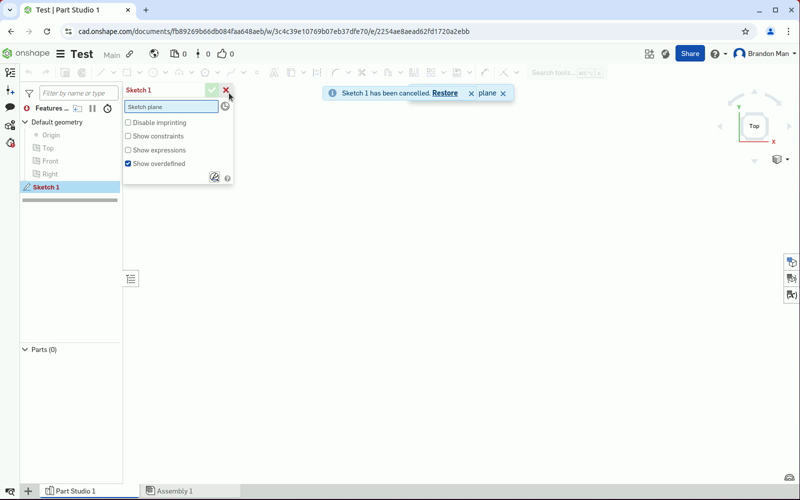
mouse_move(73, 150)
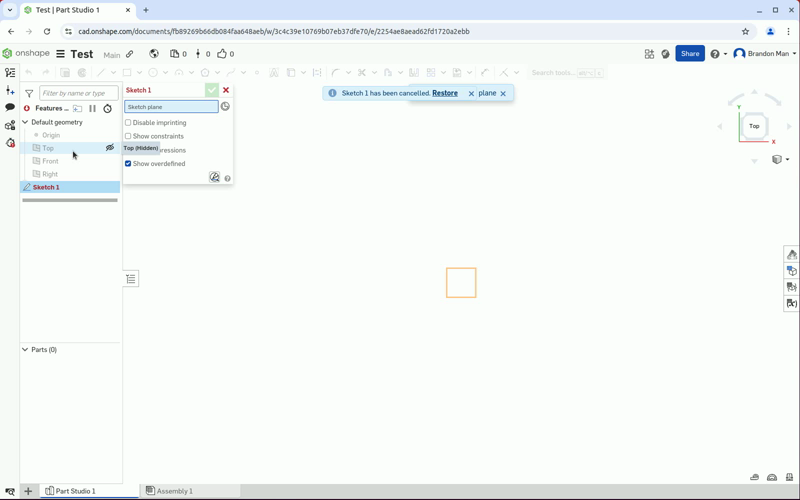
click(73, 150)
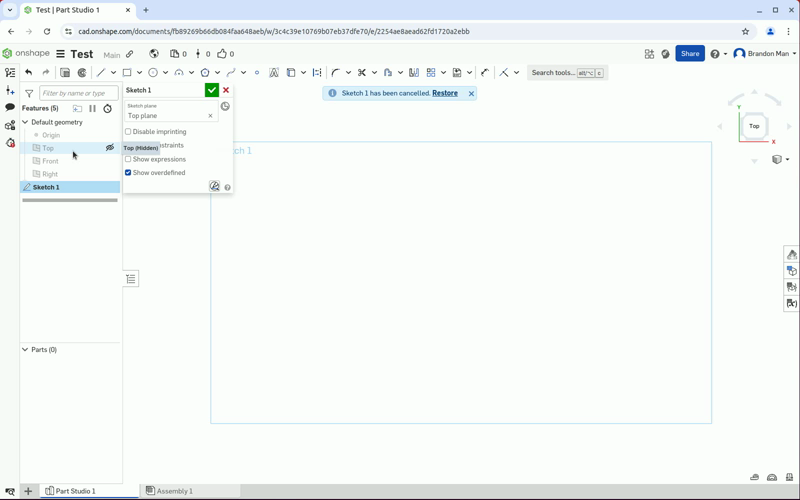
mouse_move(73, 352)
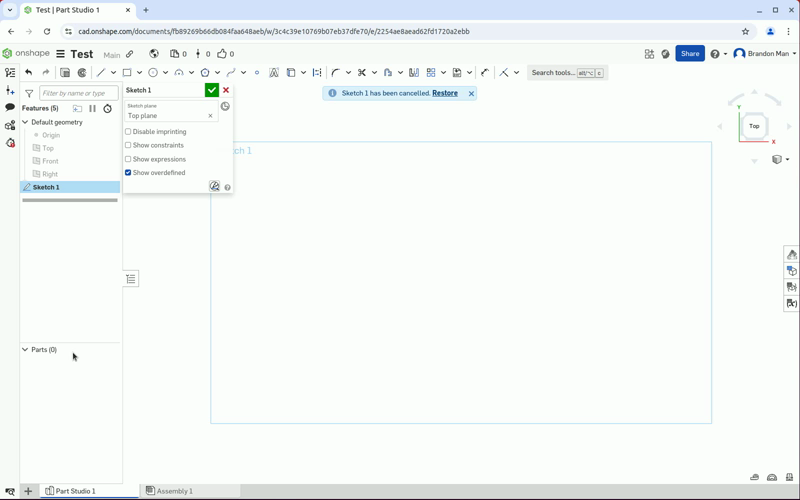
key(y)
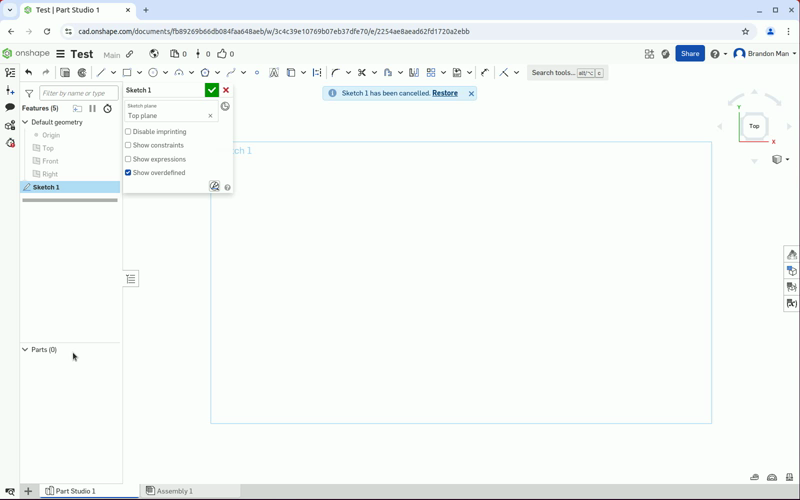
key(l)
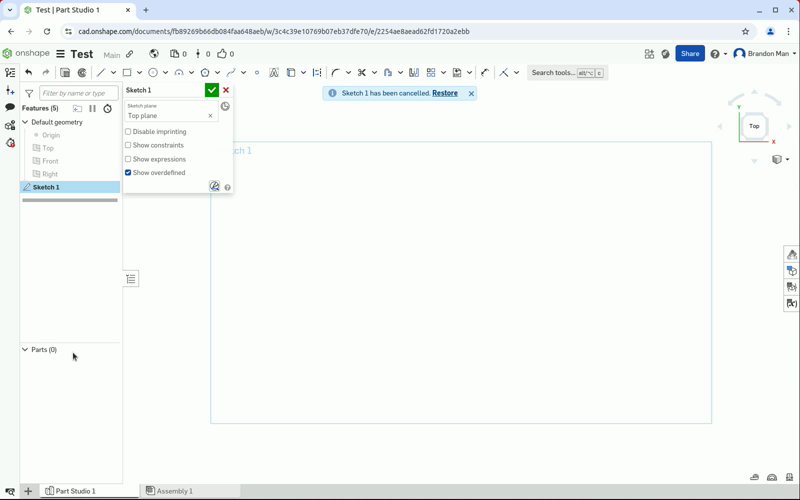
key_down(shift)
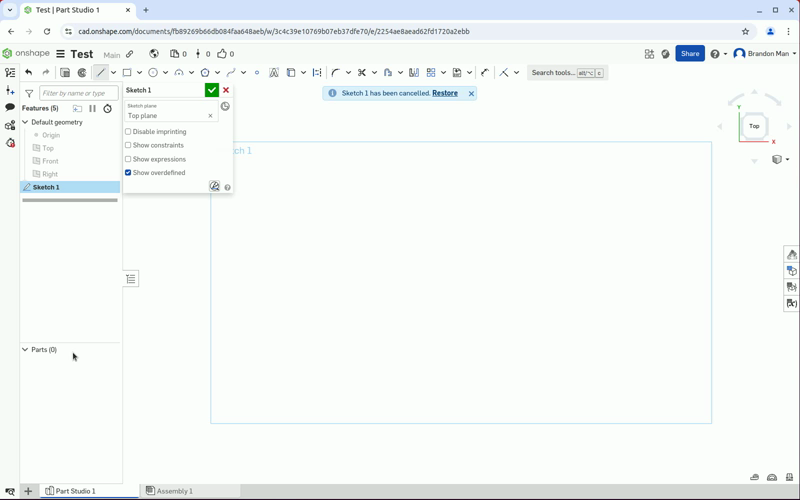
mouse_move(483, 336)
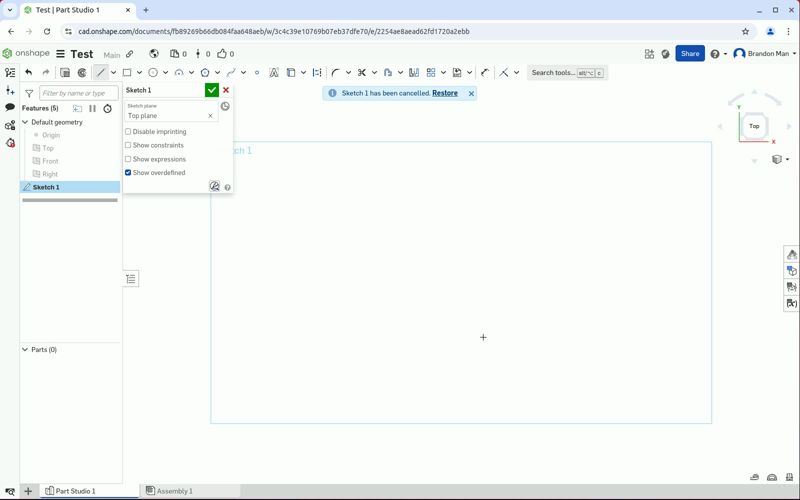
click(483, 336)
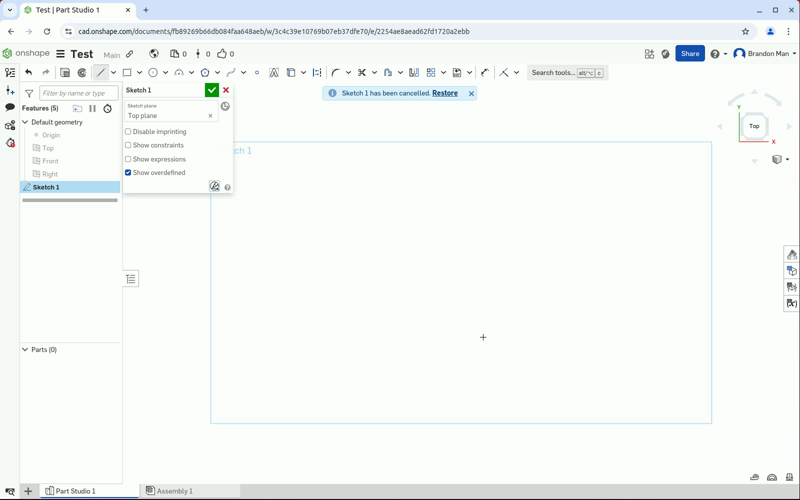
key_up(shift)
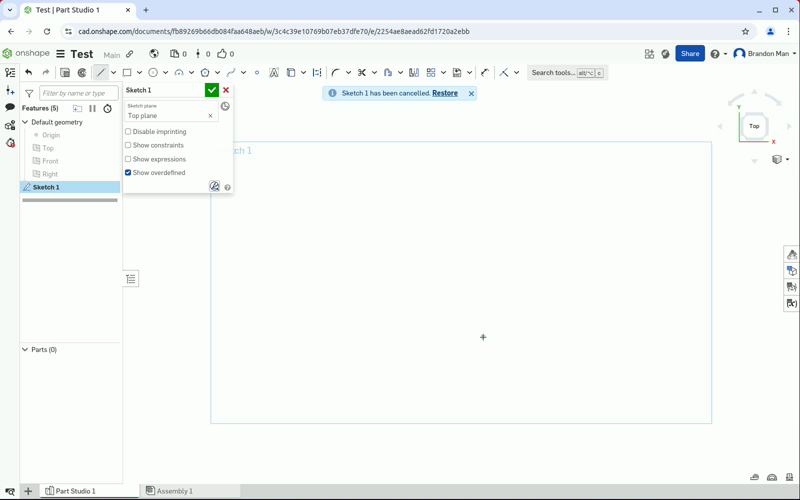
key_down(shift)
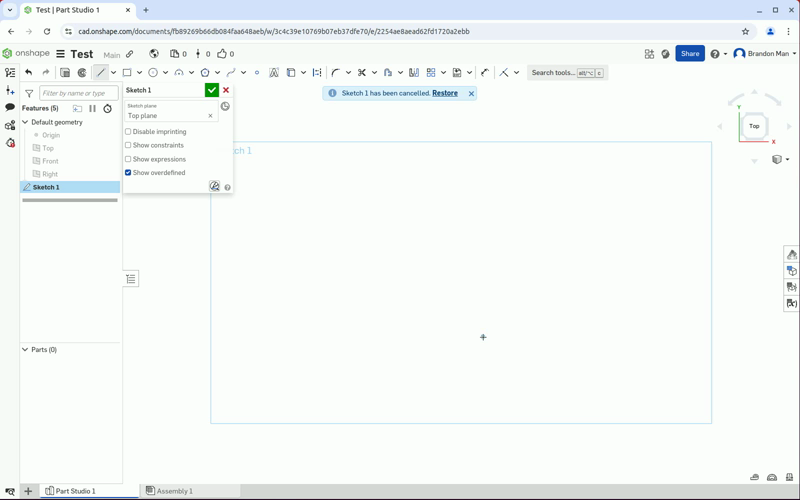
mouse_move(513, 336)
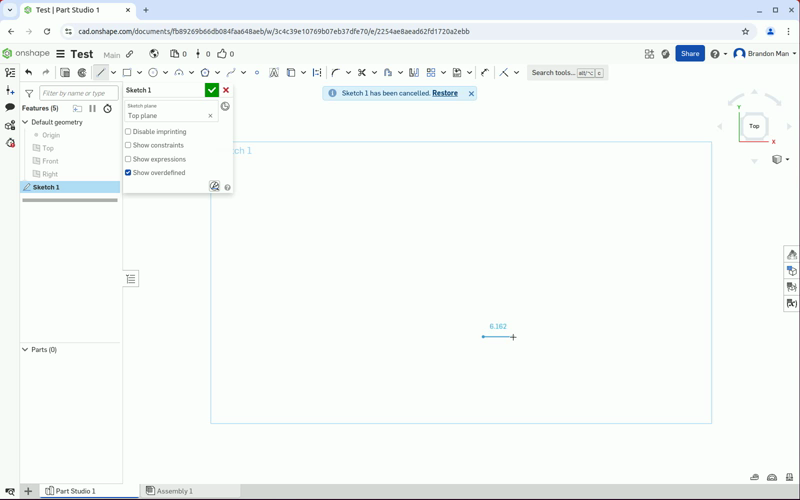
mouse_move(491, 288)
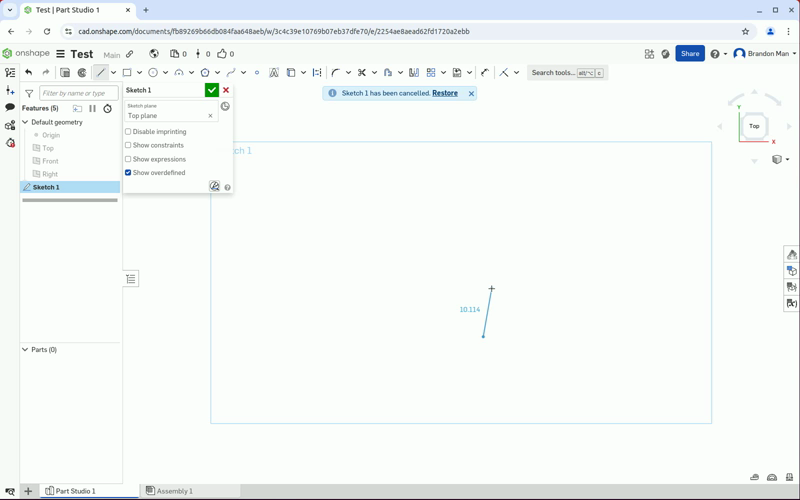
click(491, 288)
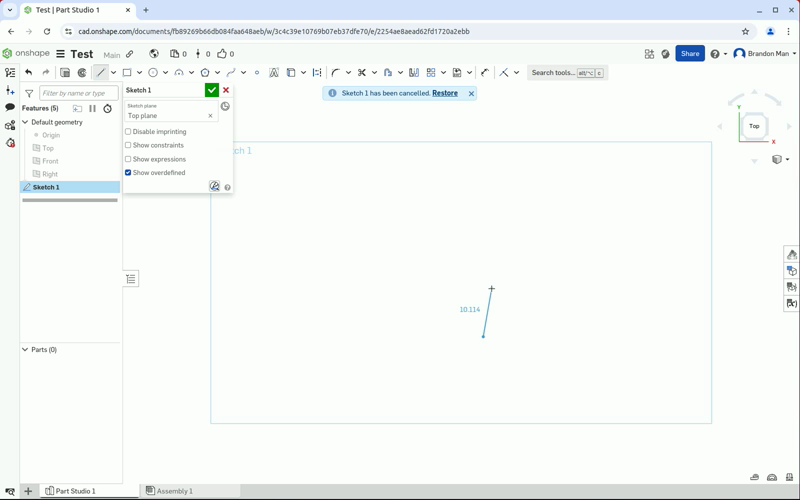
key_up(shift)
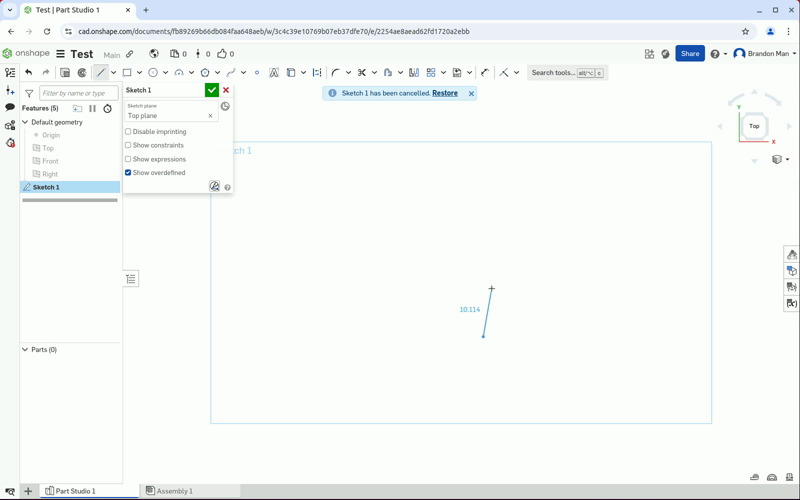
key_down(shift)
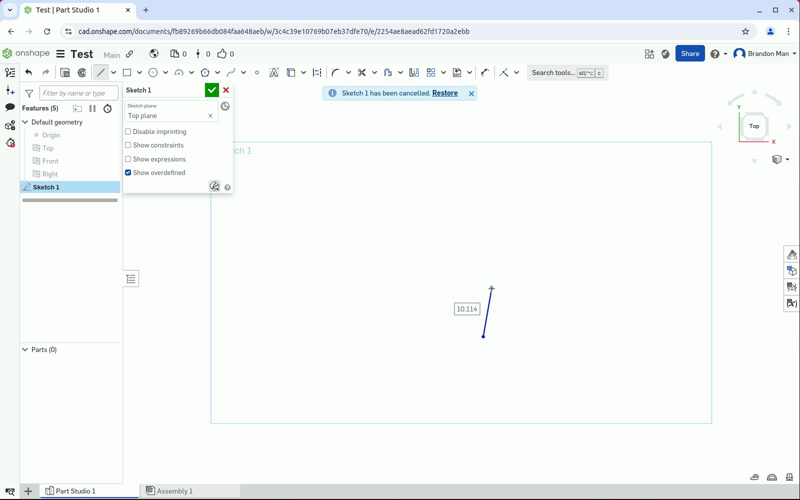
mouse_move(521, 288)
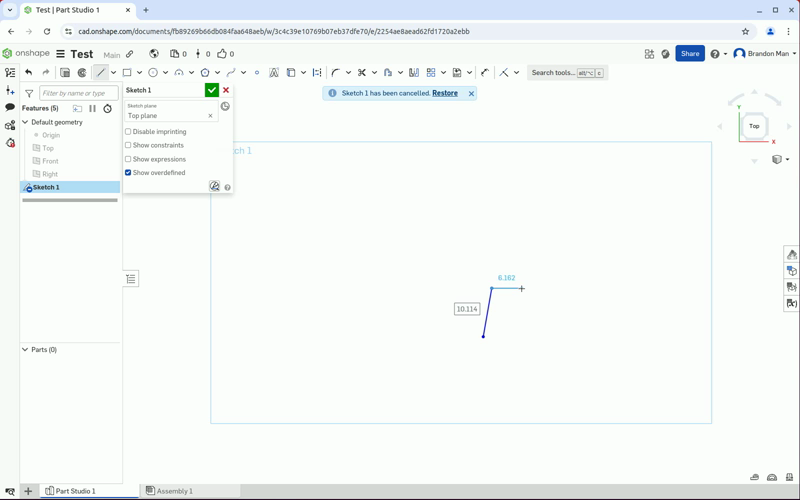
mouse_move(483, 288)
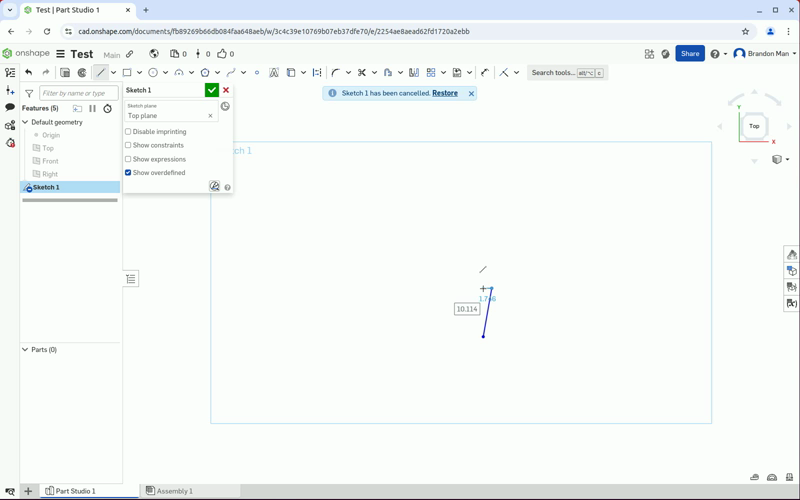
click(483, 288)
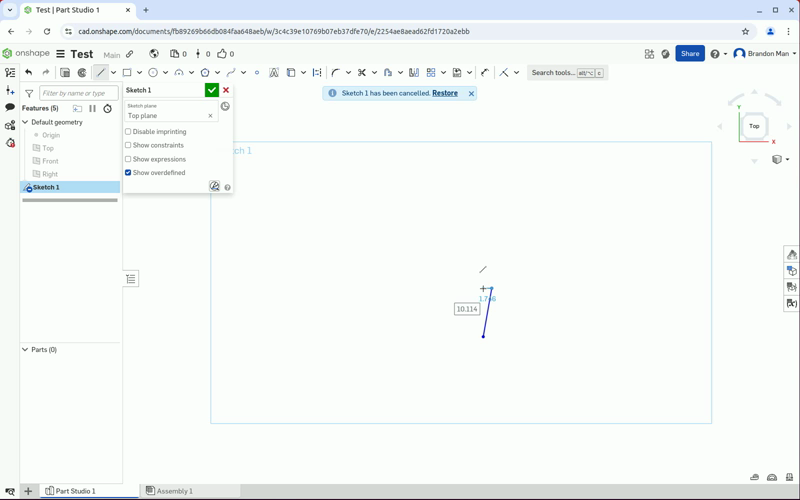
key_up(shift)
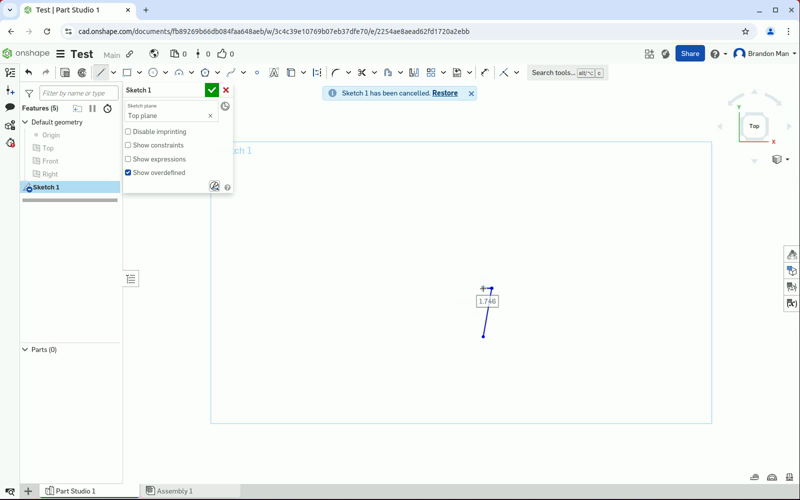
mouse_move(513, 288)
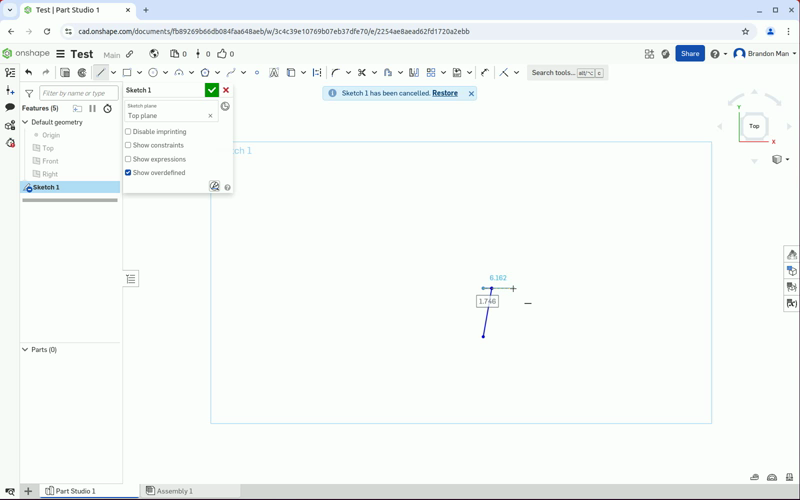
key_down(shift)
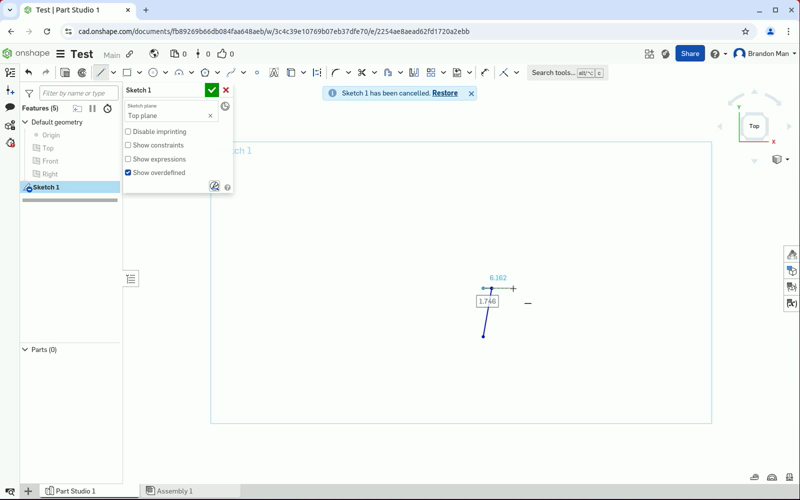
mouse_move(483, 336)
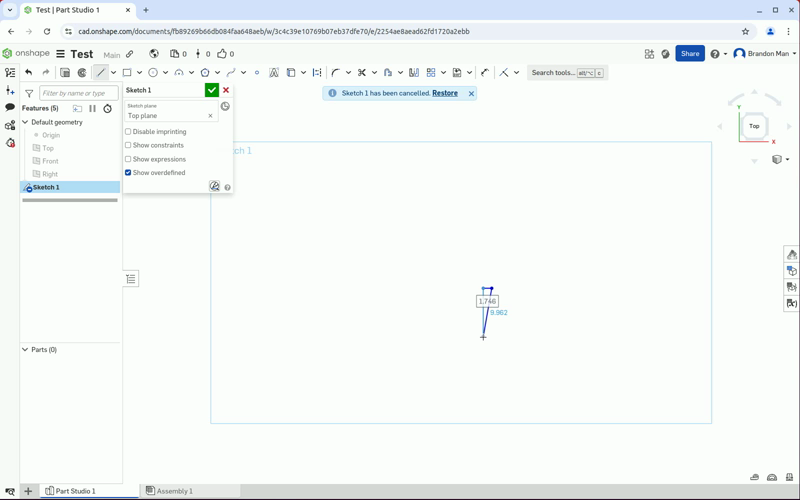
key_up(shift)
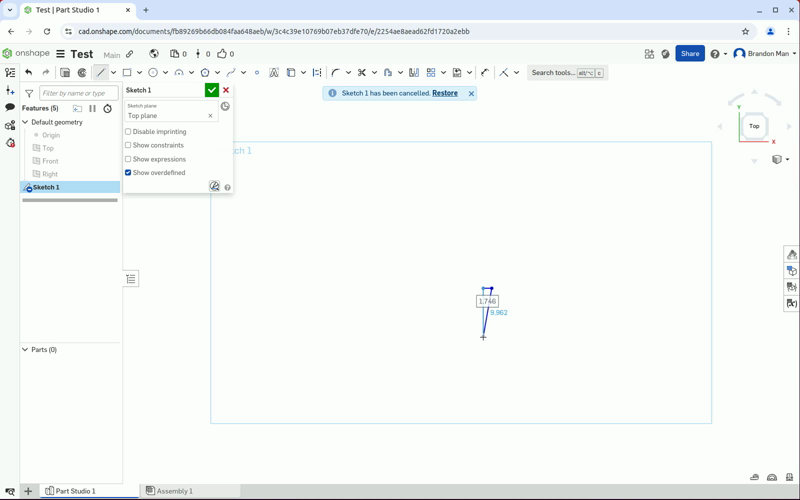
click(483, 336)
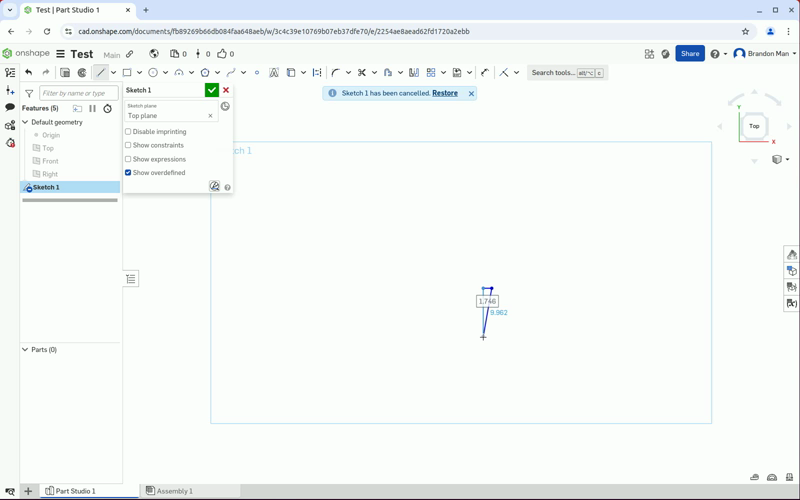
key(esc)
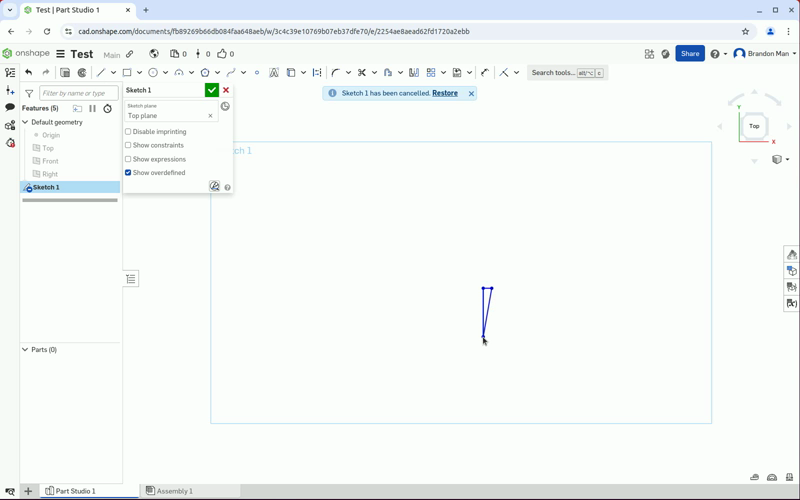
mouse_move(483, 315)
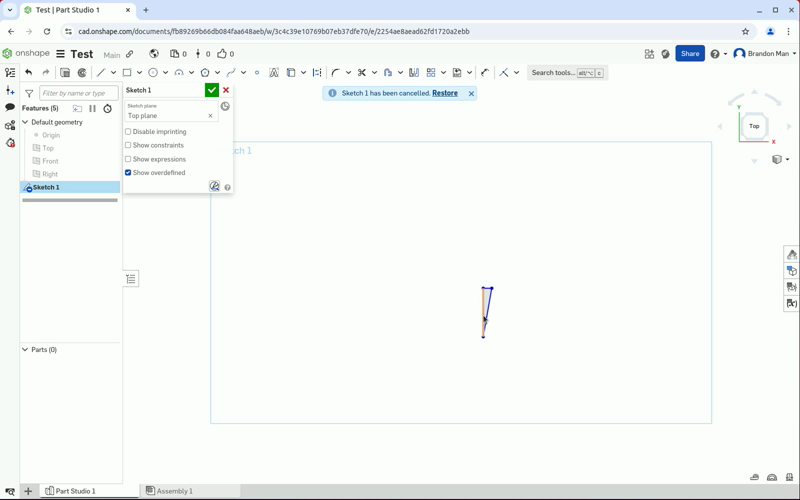
scroll(6)
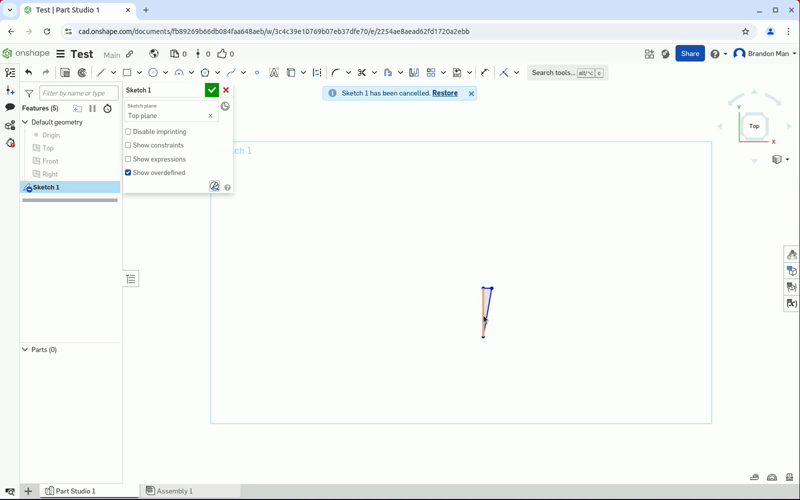
scroll(6)
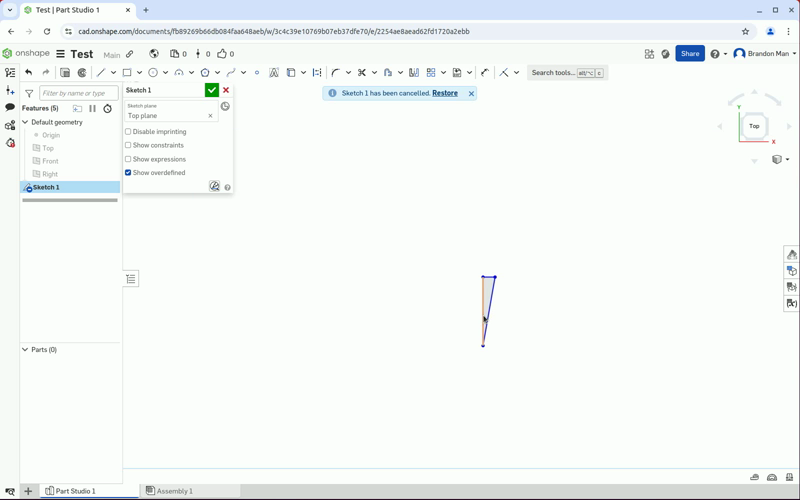
scroll(6)
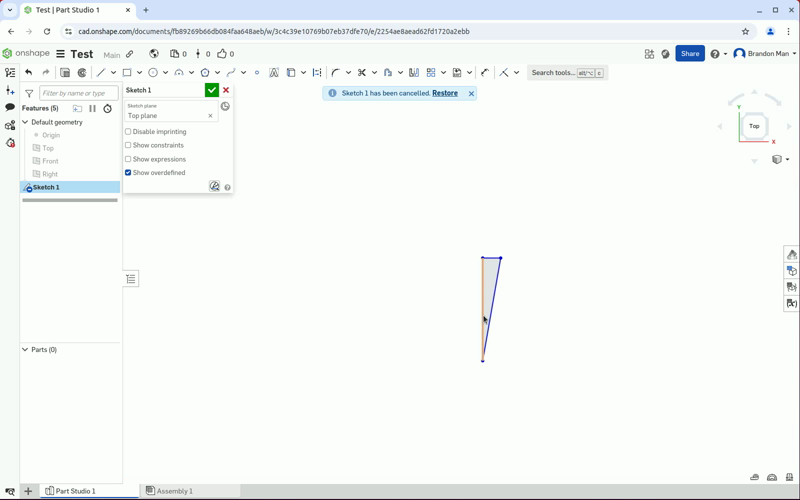
scroll(6)
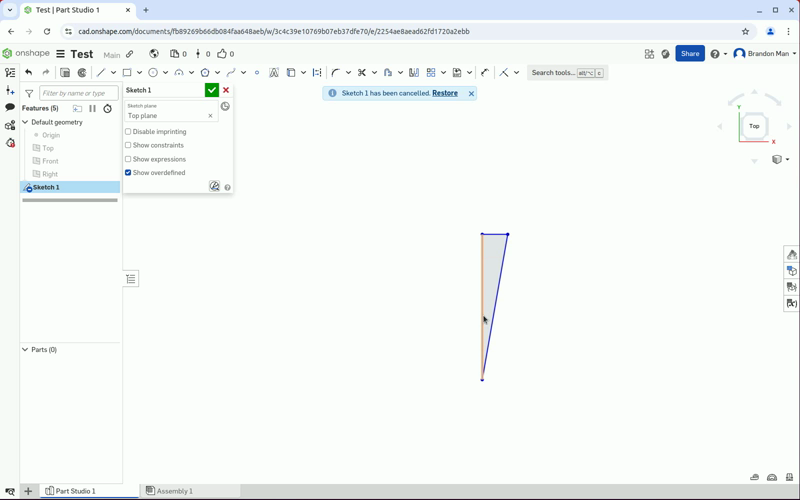
scroll(6)
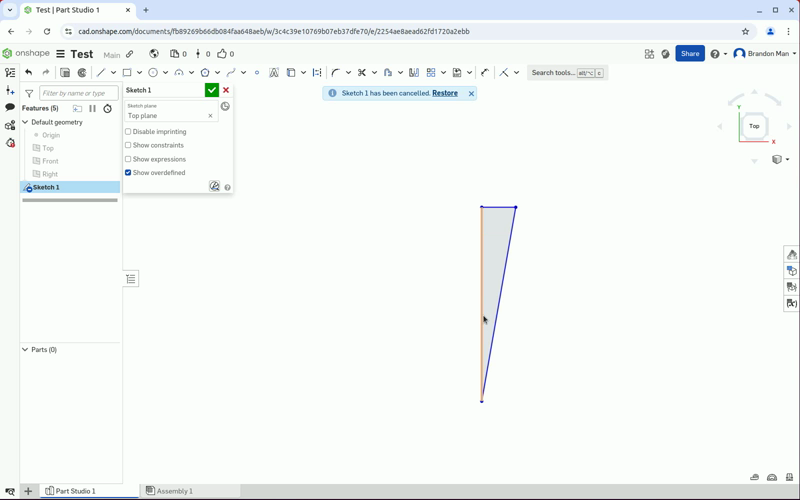
scroll(6)
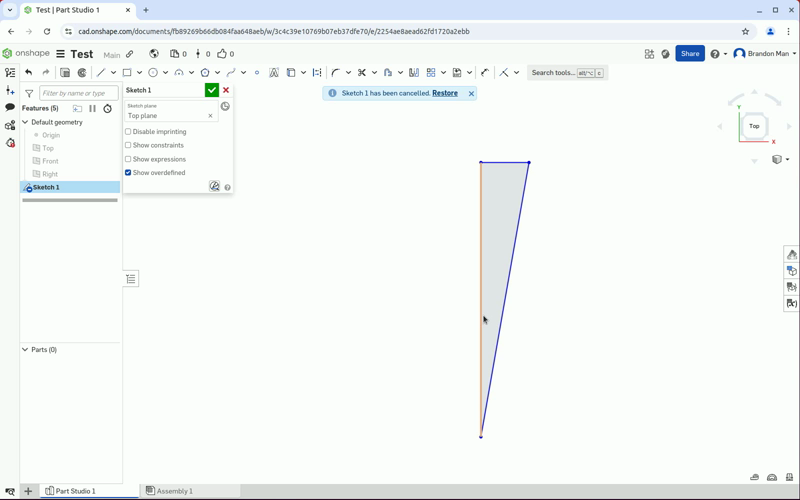
scroll(6)
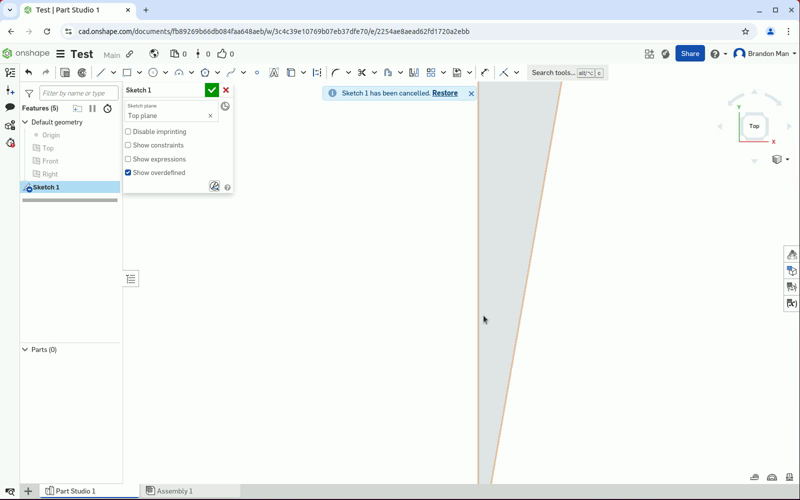
click(483, 315)
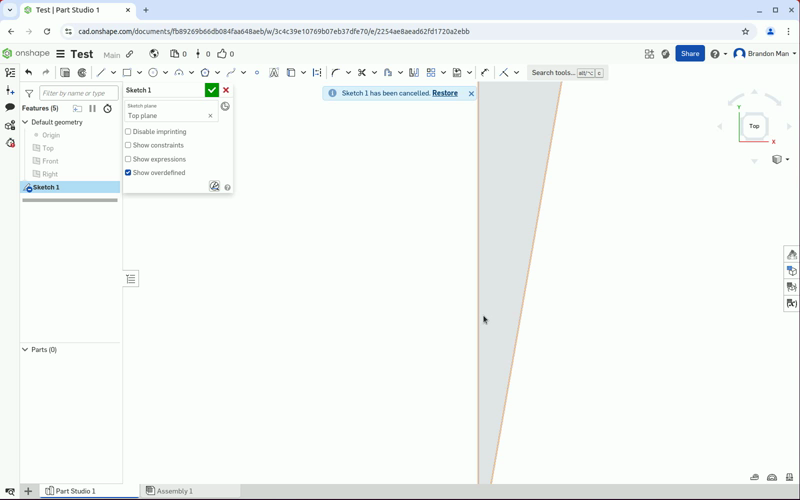
scroll(-6)
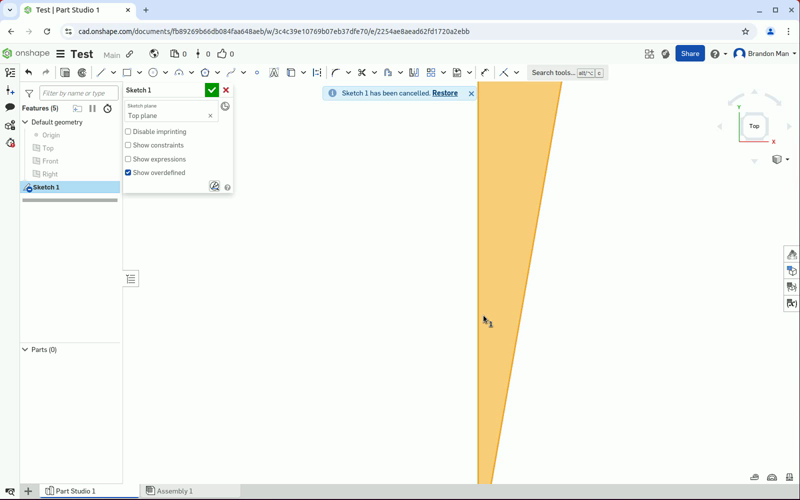
scroll(-6)
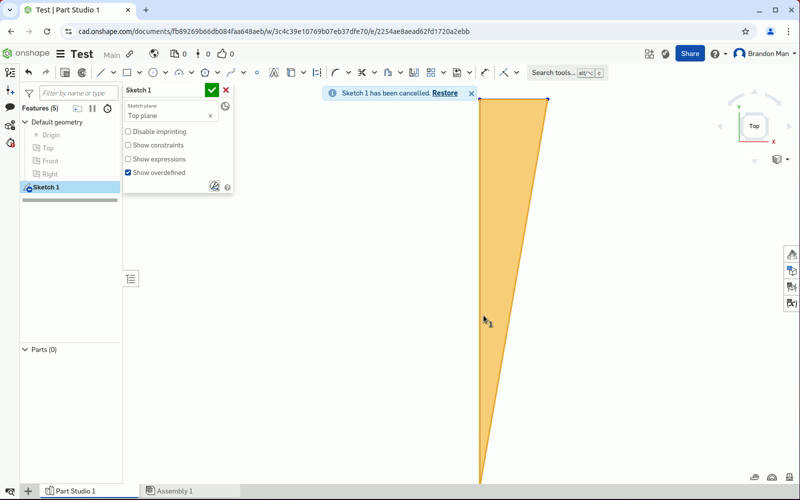
scroll(-6)
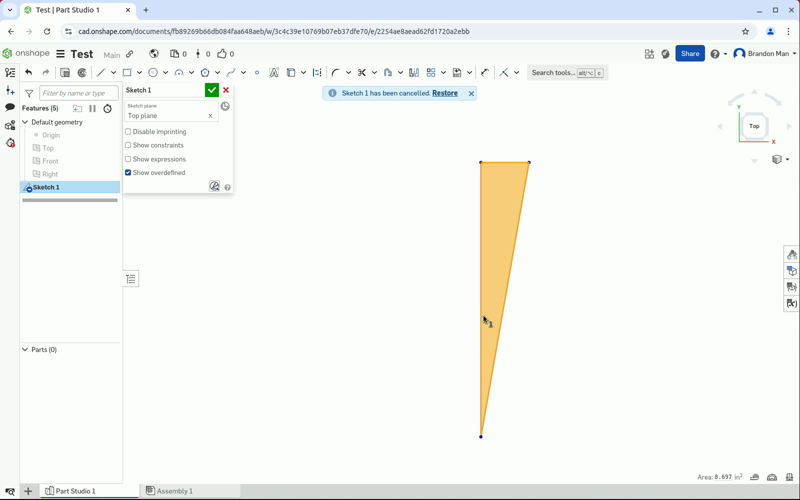
scroll(-6)
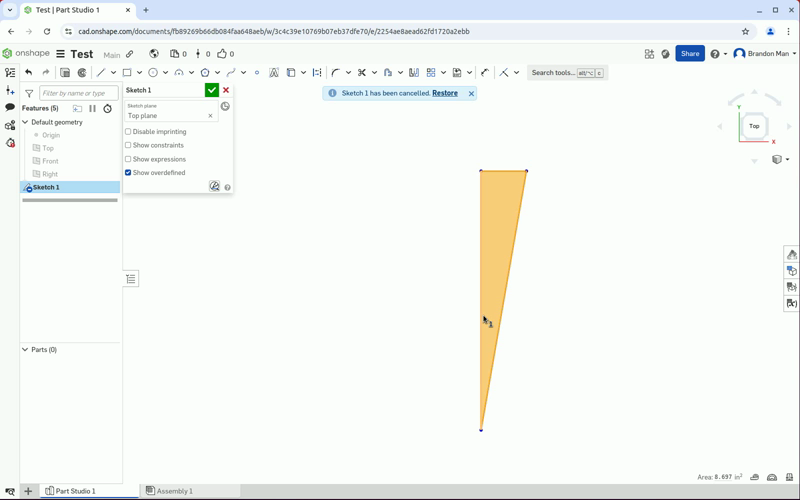
scroll(-6)
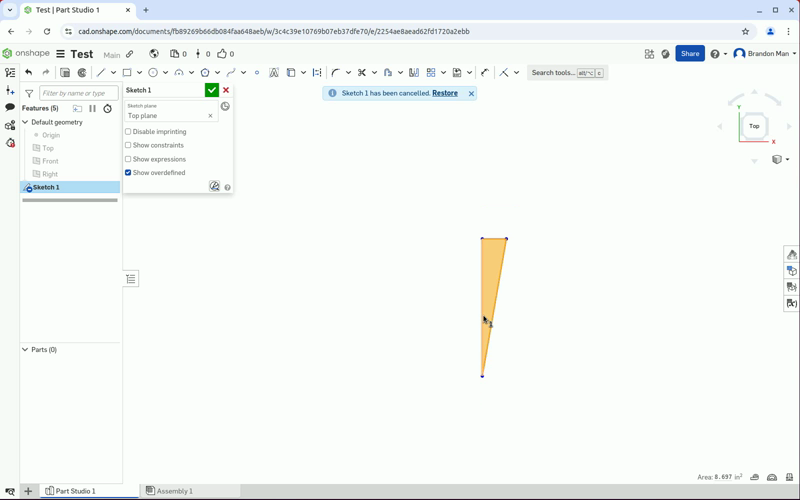
scroll(-6)
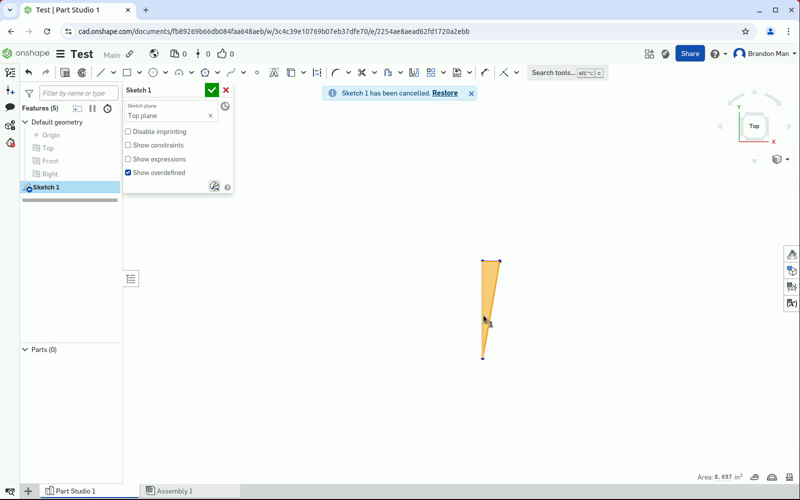
scroll(-6)
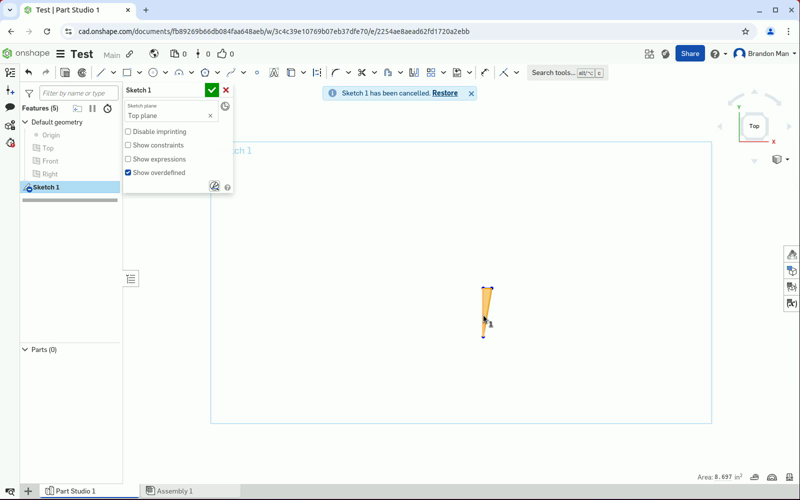
mouse_move(73, 352)
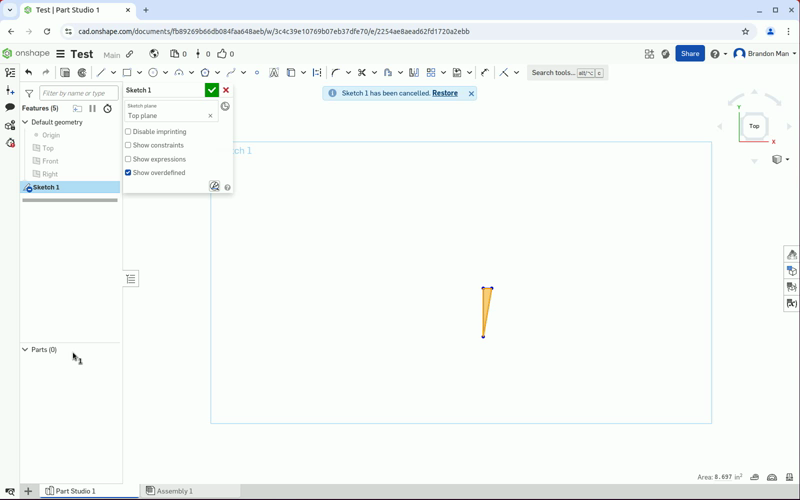
key(shift+y)
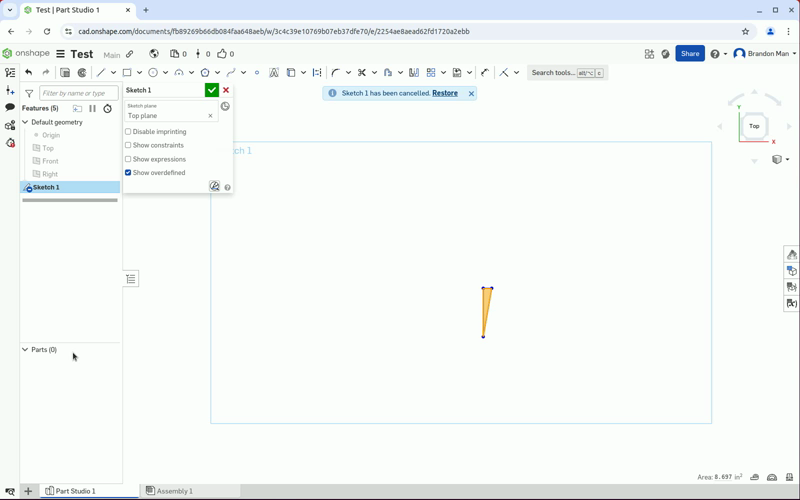
key(shift+e)
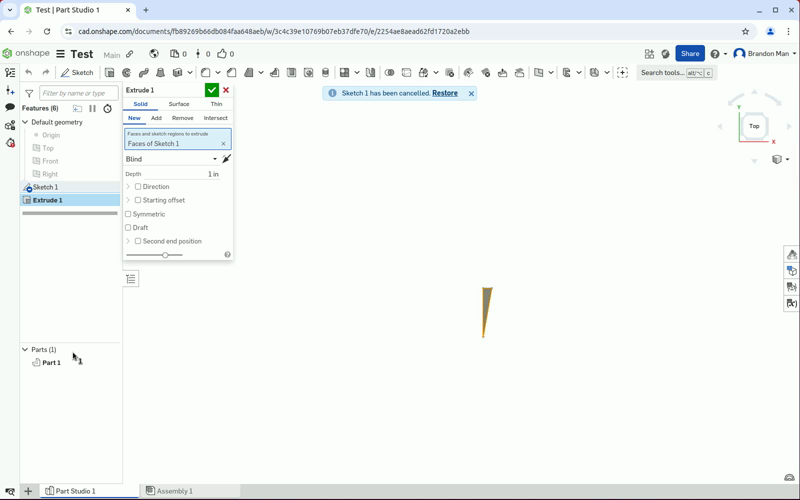
mouse_move(143, 106)
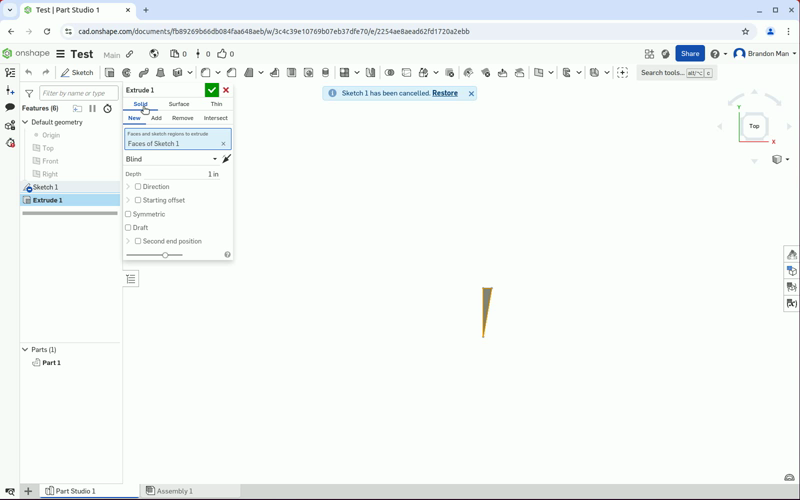
click(143, 106)
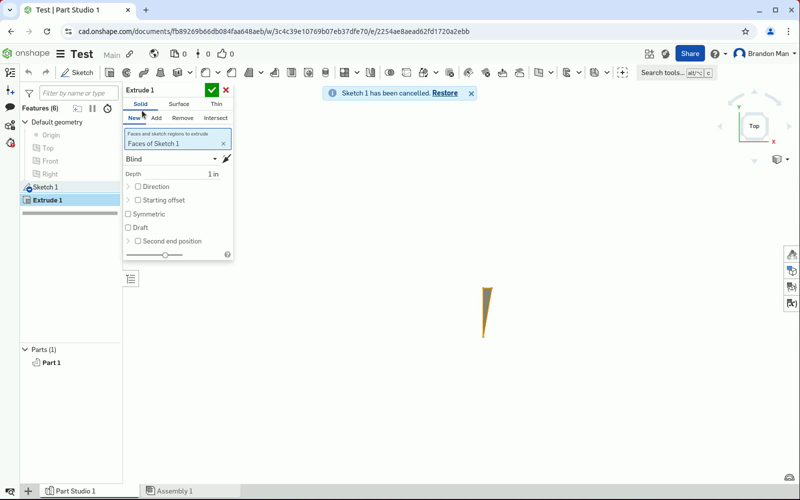
mouse_move(137, 120)
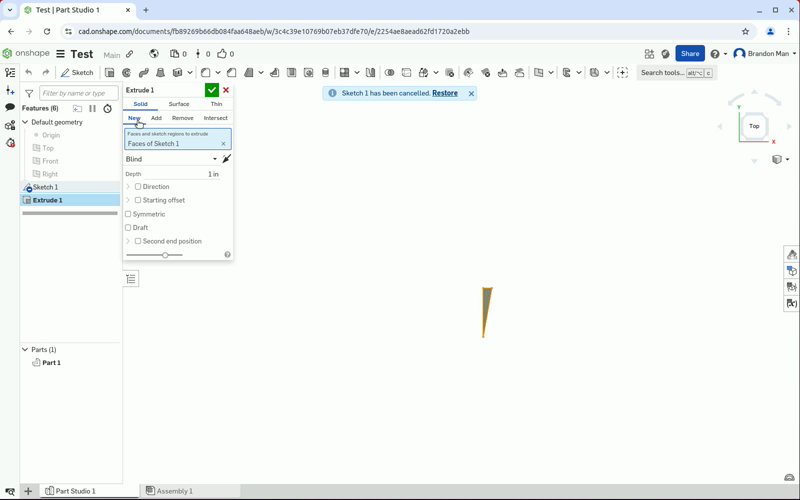
click(137, 120)
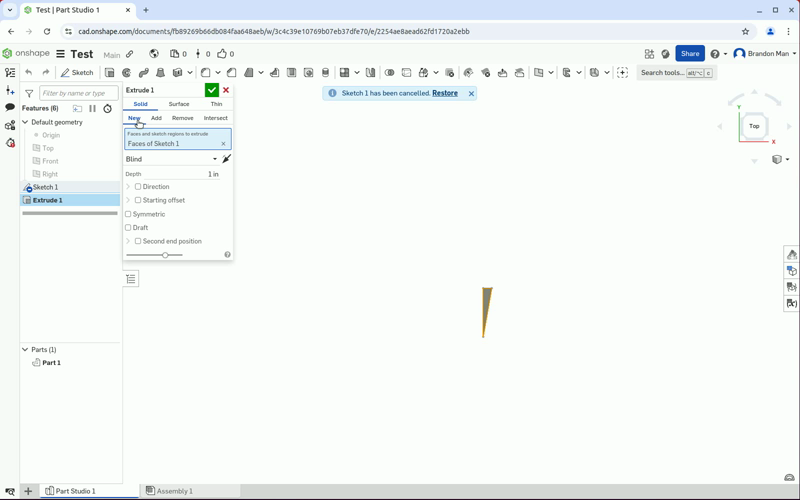
key(tab, 4)
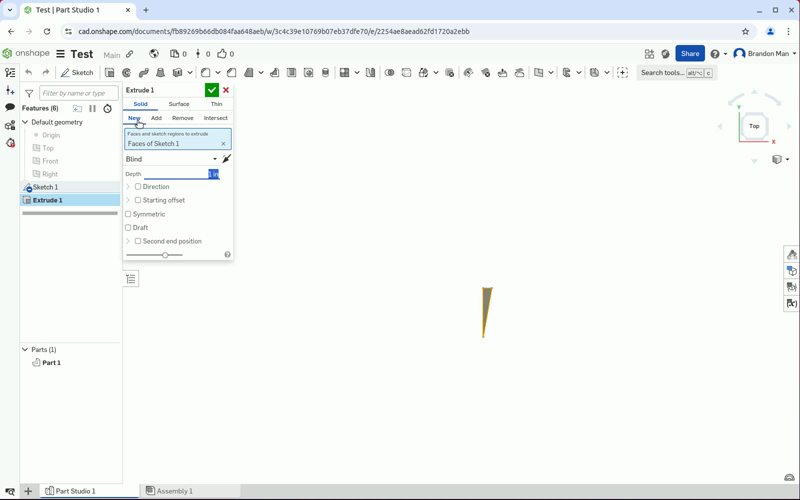
text(1.685)
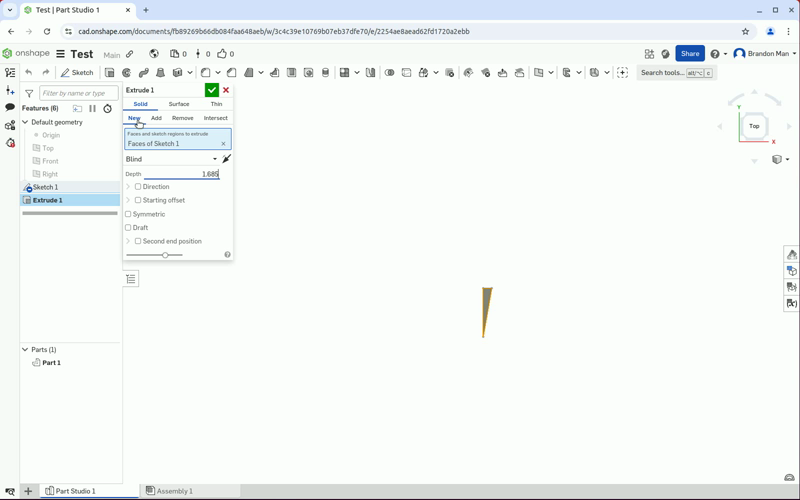
key(enter)
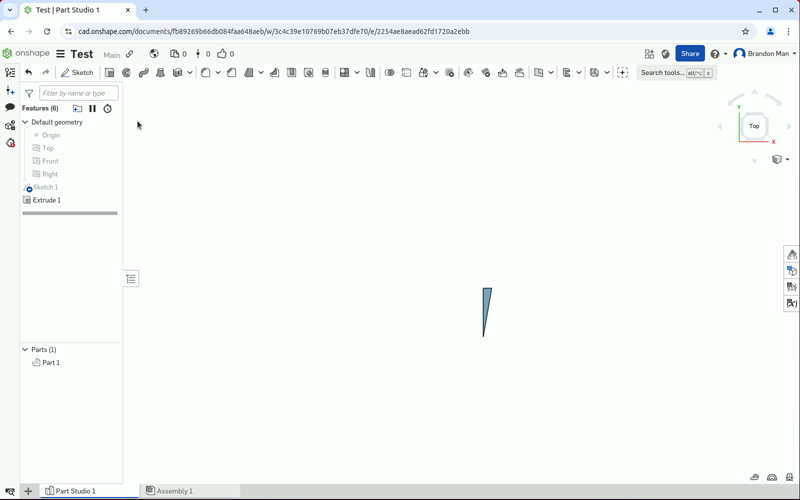
key(shift+h)
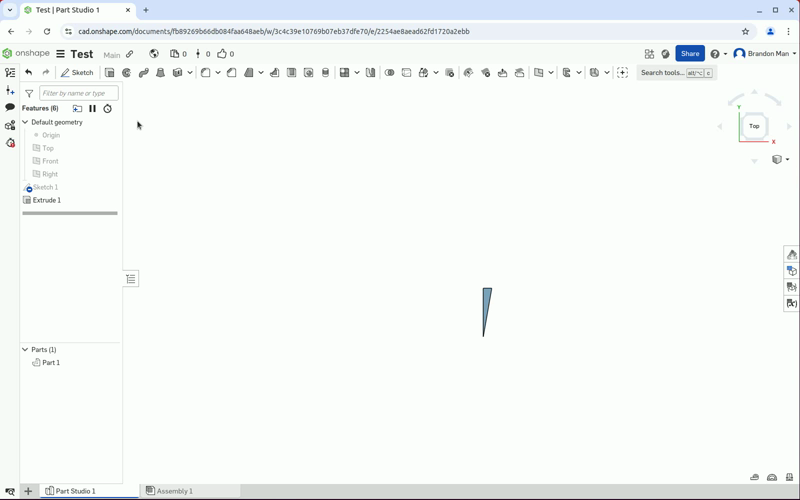
key(shift+h)
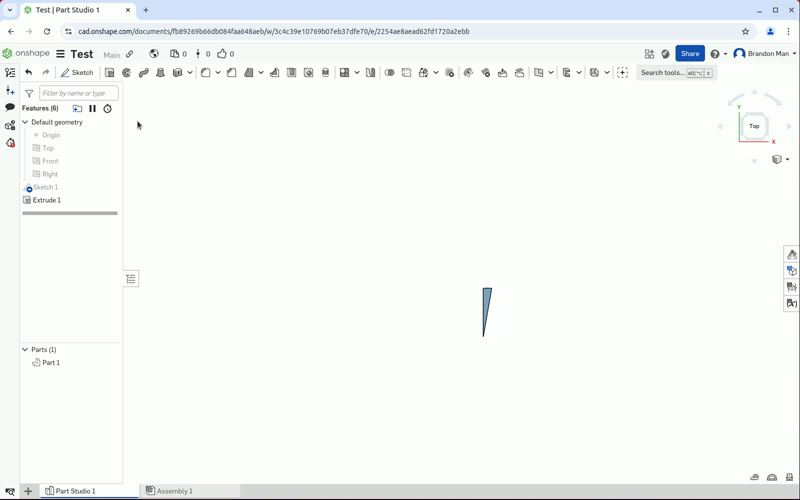
mouse_move(73, 189)
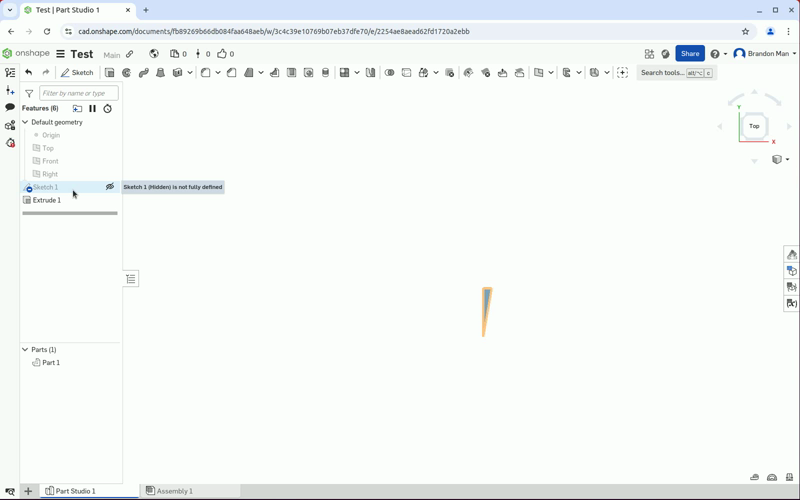
click(73, 189)
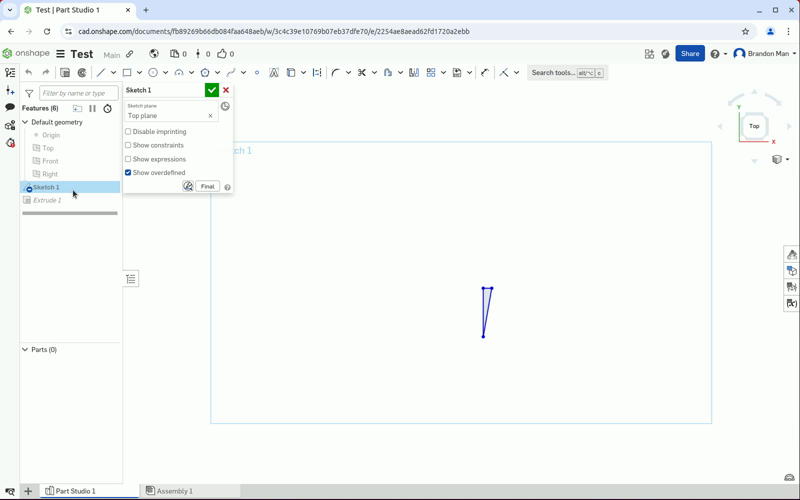
mouse_move(229, 92)
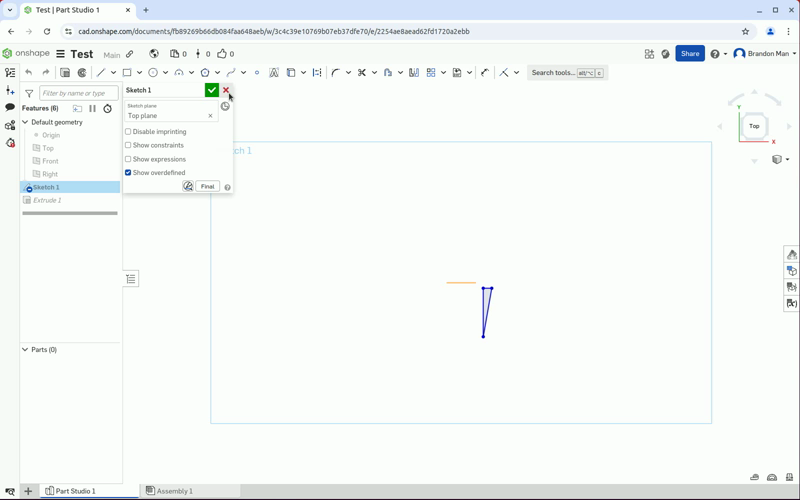
click(229, 92)
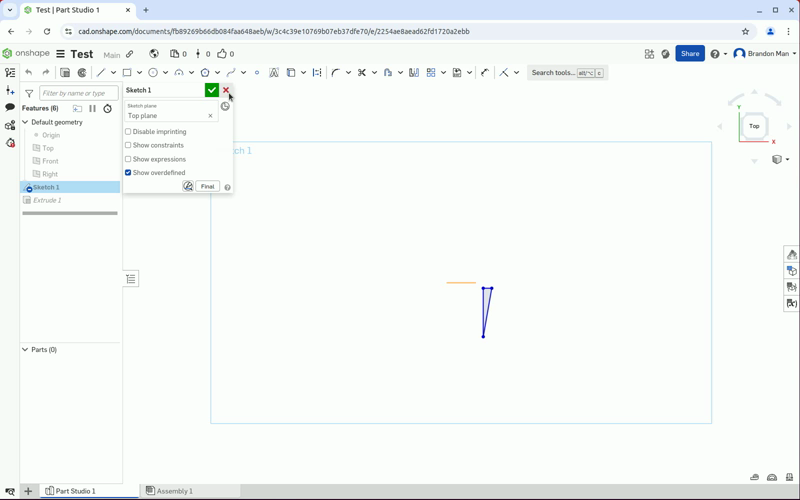
key(shift+s)
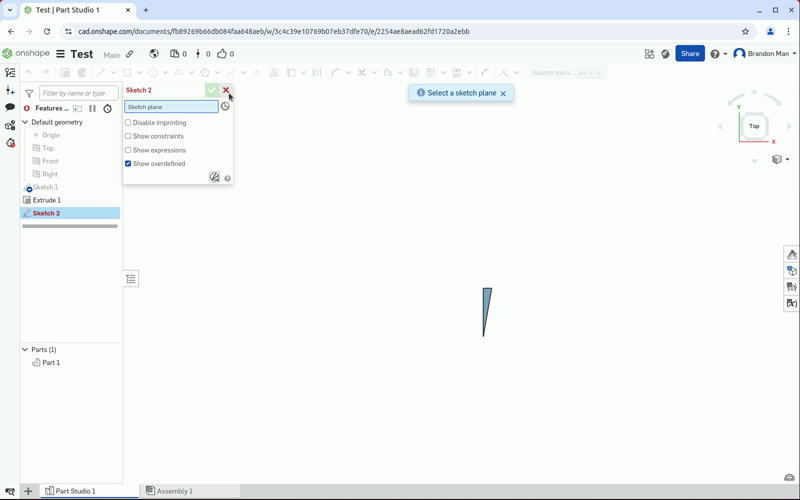
mouse_move(73, 150)
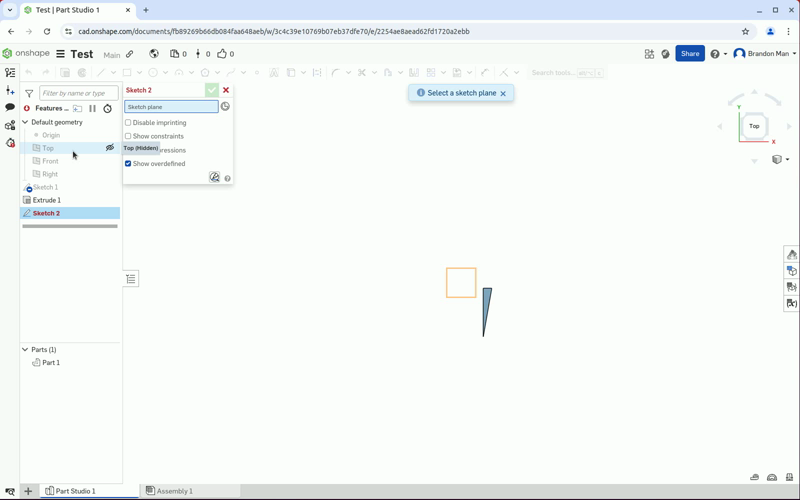
click(73, 150)
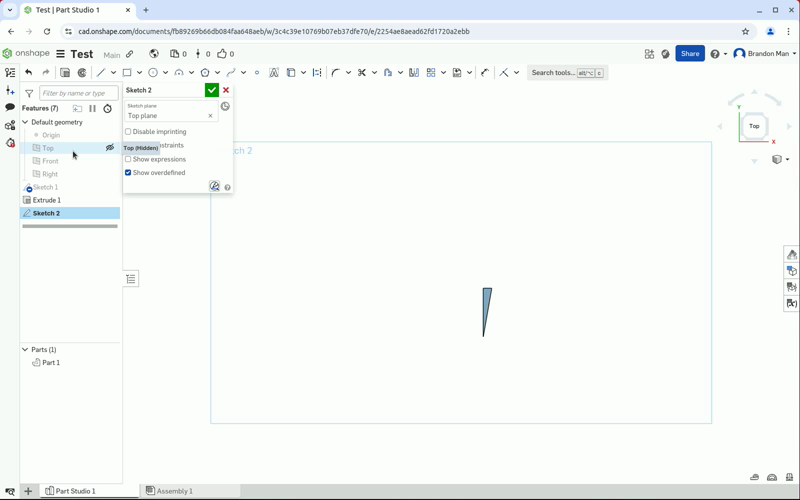
mouse_move(73, 352)
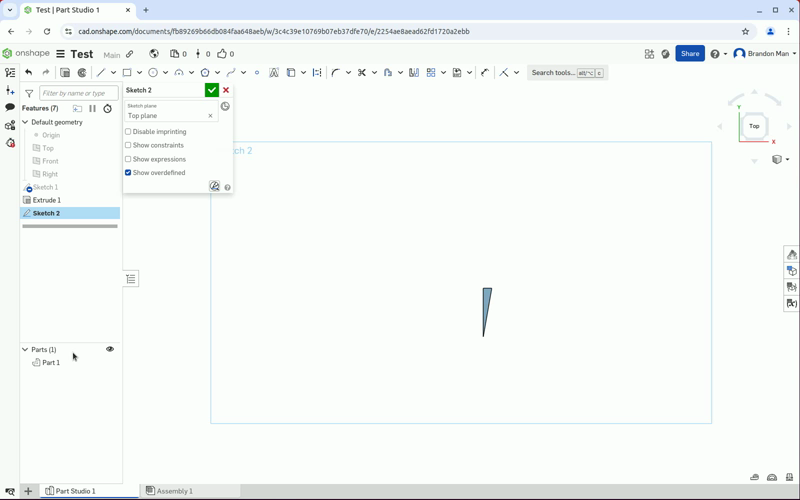
key(y)
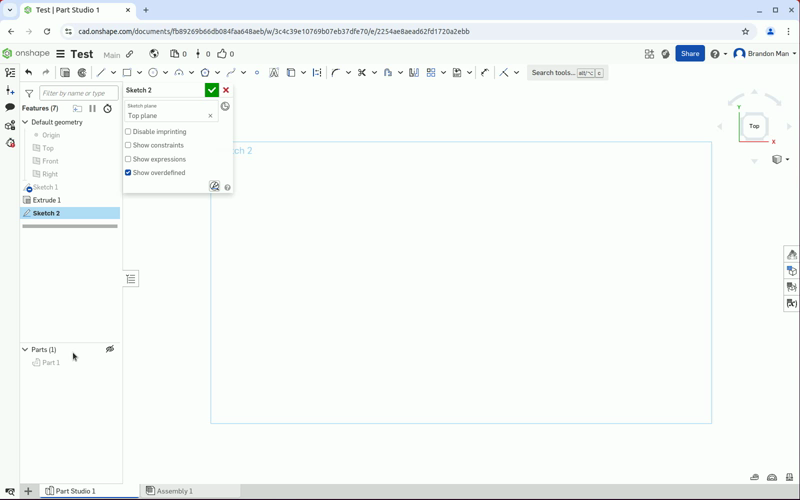
key(l)
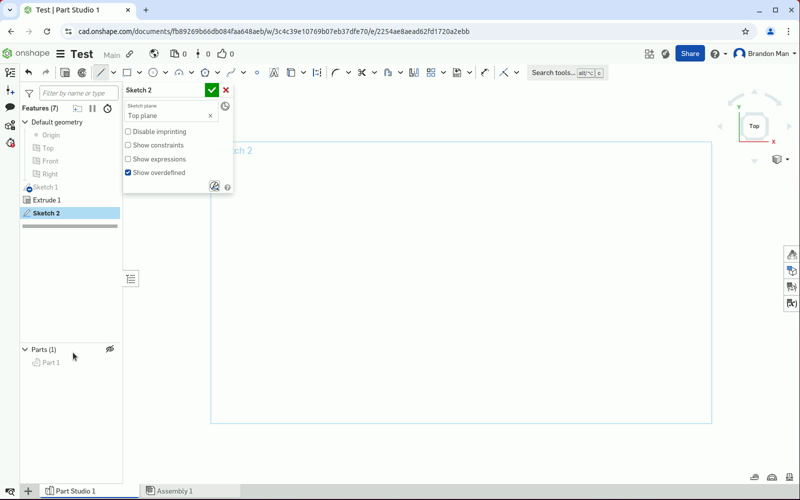
key_down(shift)
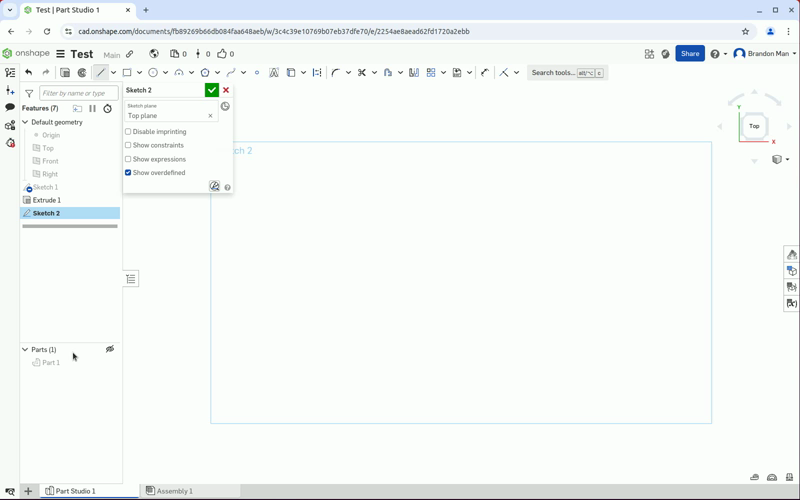
mouse_move(483, 239)
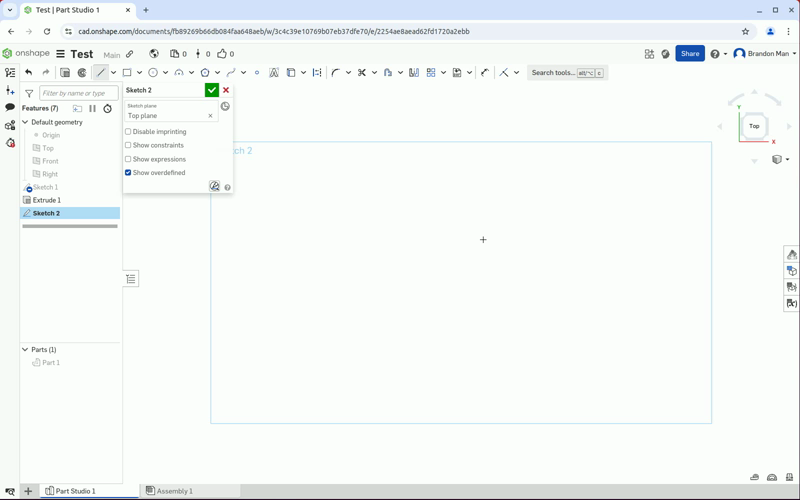
click(483, 239)
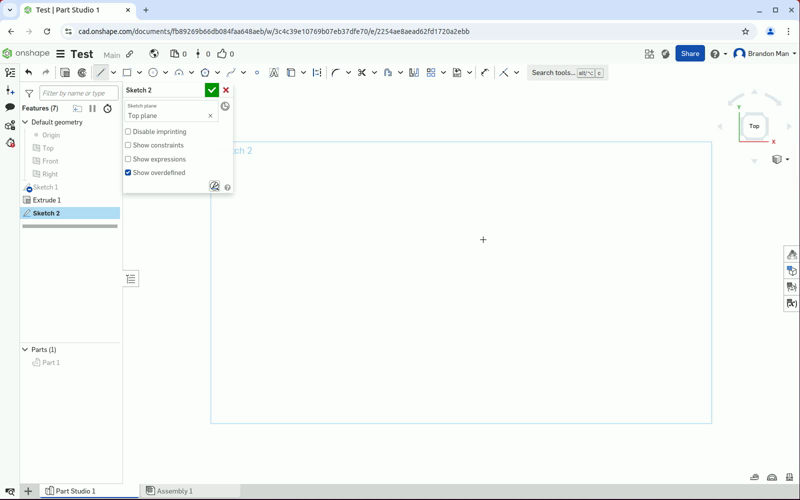
key_up(shift)
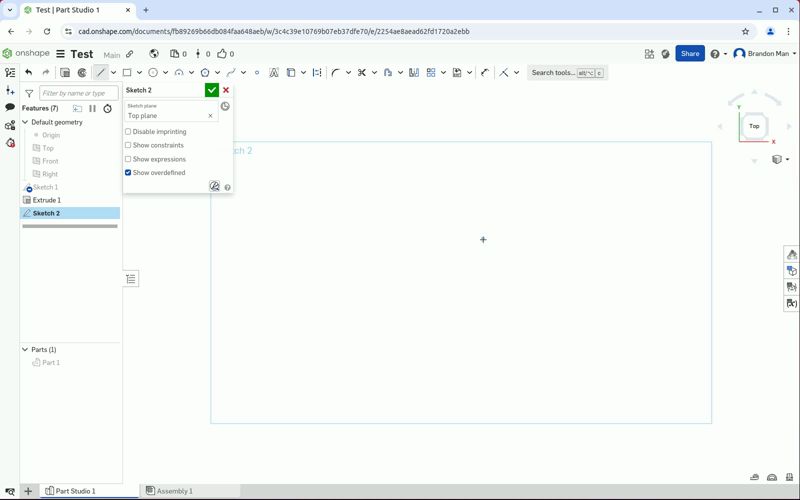
key_down(shift)
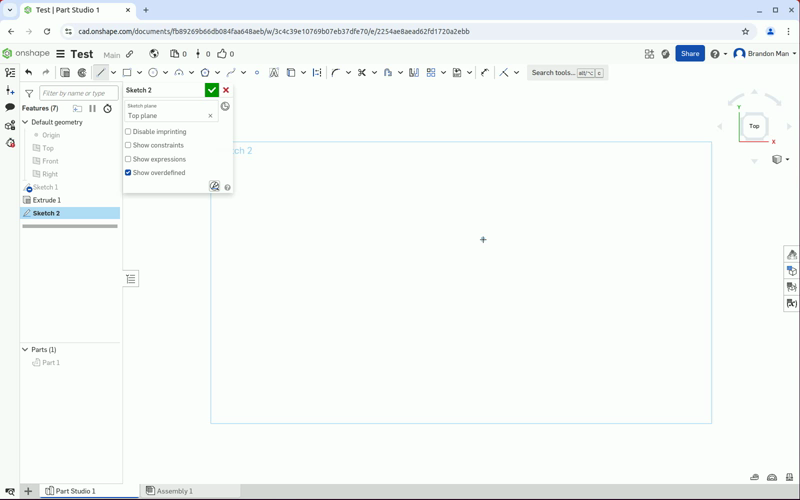
mouse_move(513, 239)
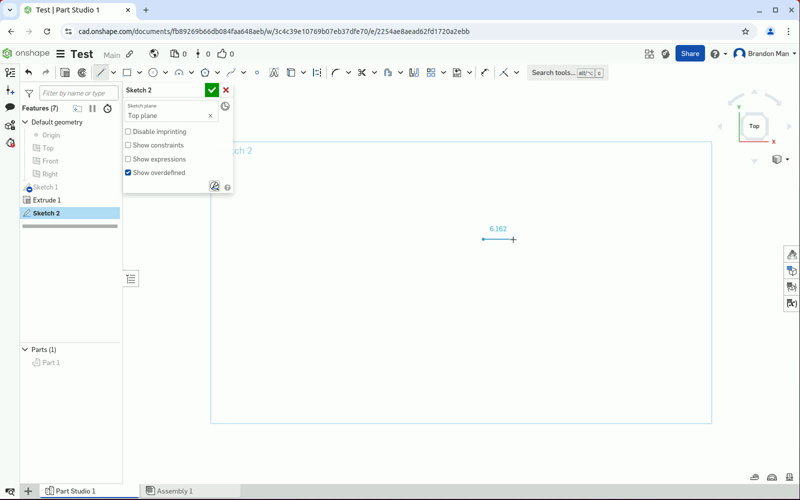
mouse_move(491, 239)
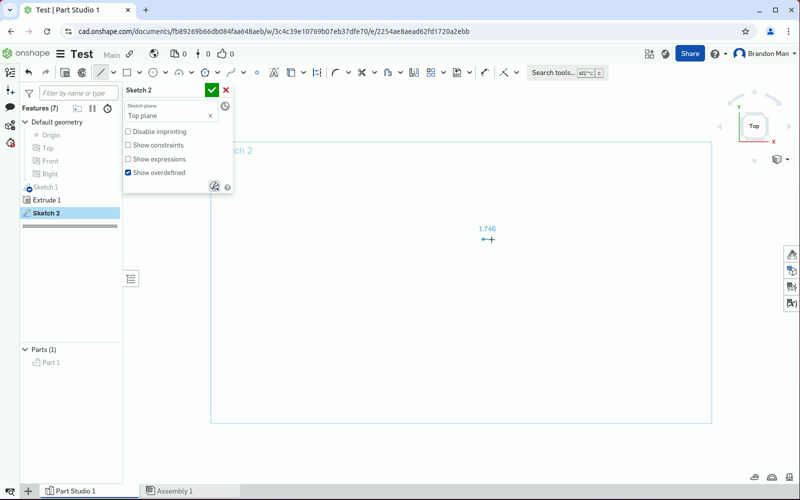
click(491, 239)
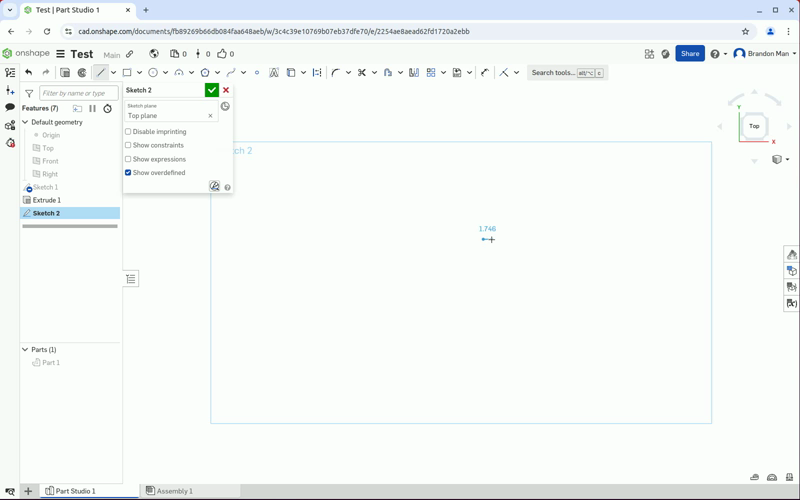
key_up(shift)
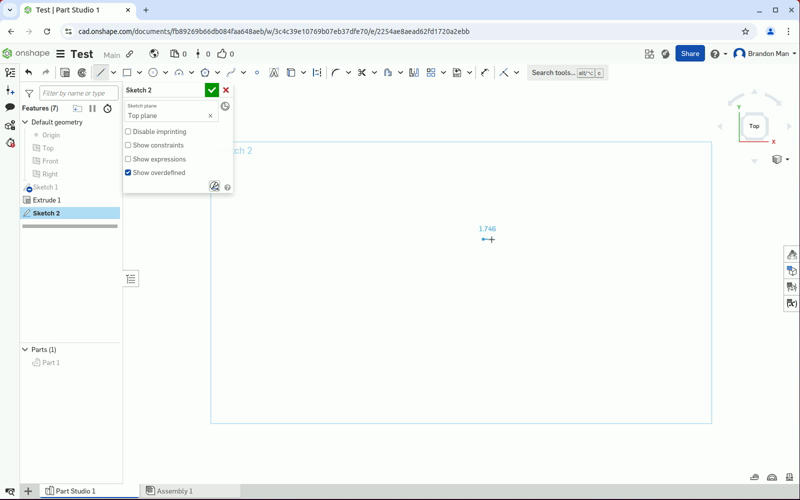
key_down(shift)
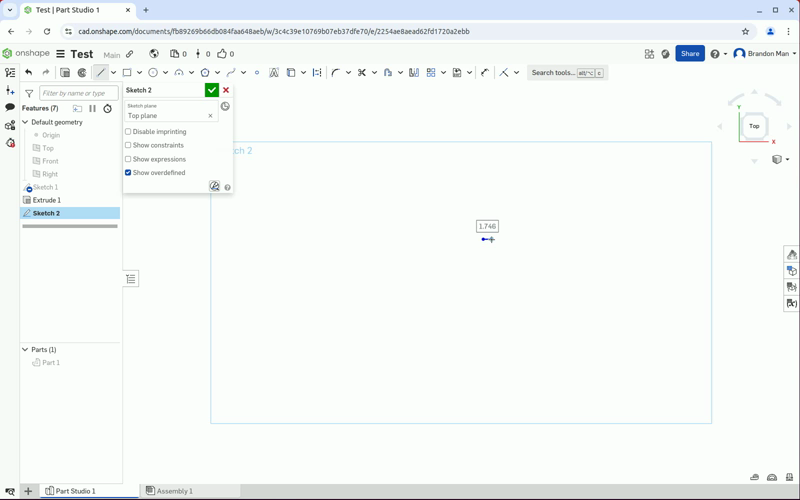
mouse_move(521, 239)
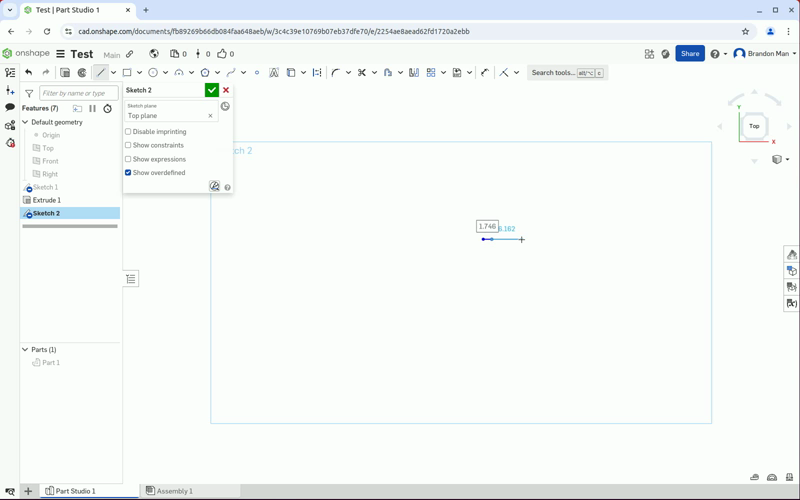
mouse_move(483, 190)
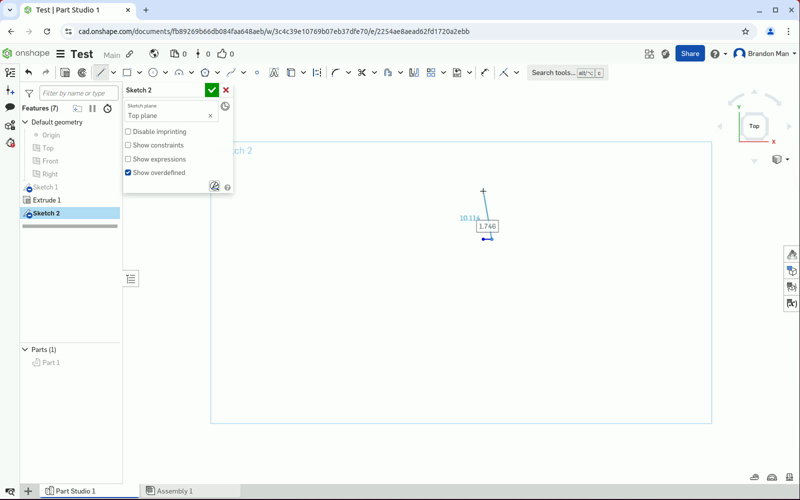
click(483, 190)
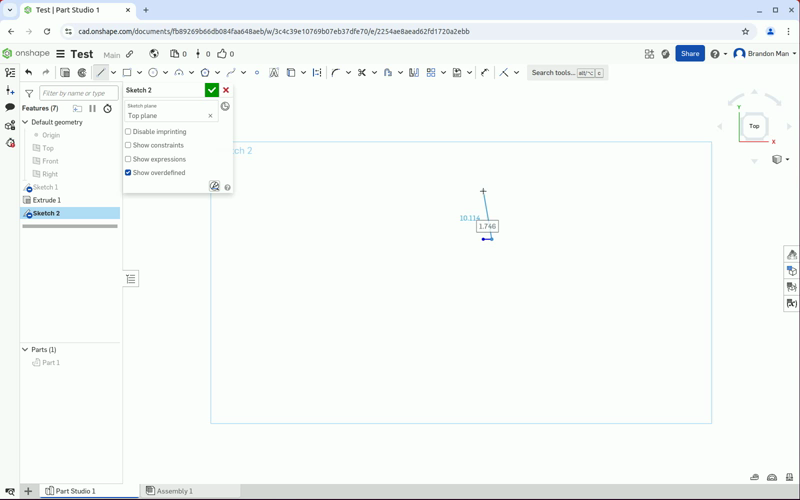
key_up(shift)
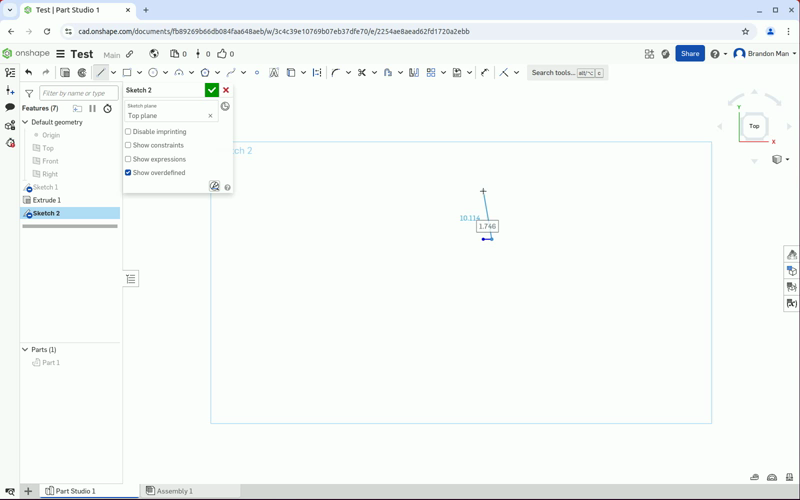
mouse_move(513, 190)
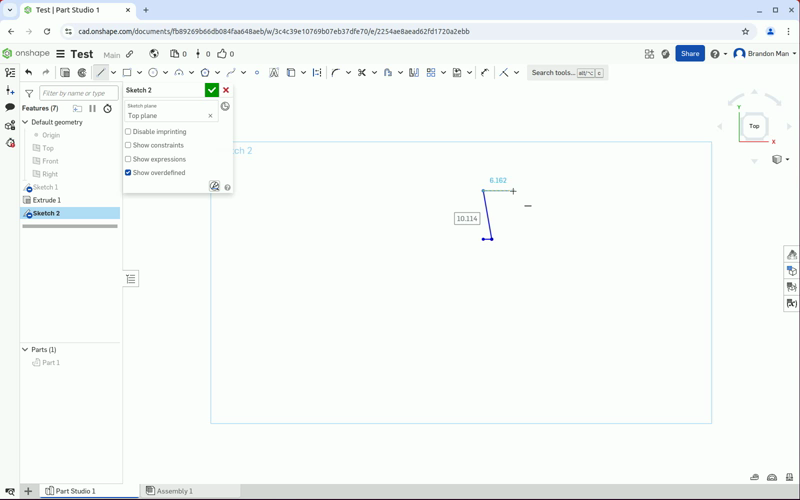
key_down(shift)
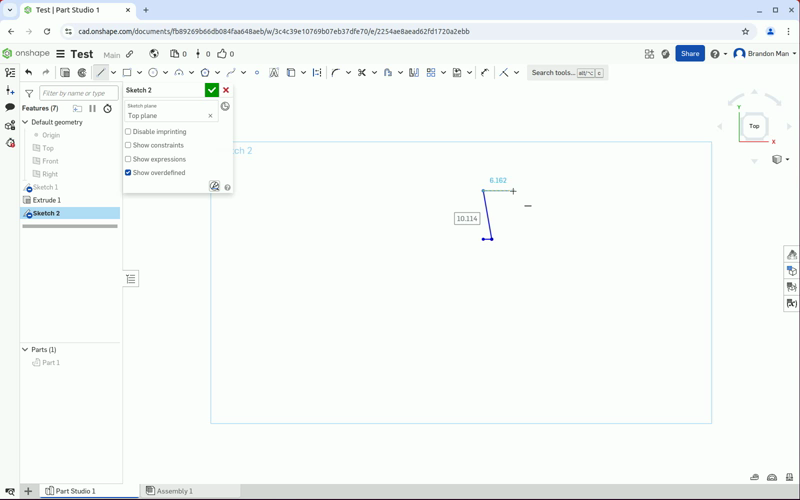
mouse_move(483, 239)
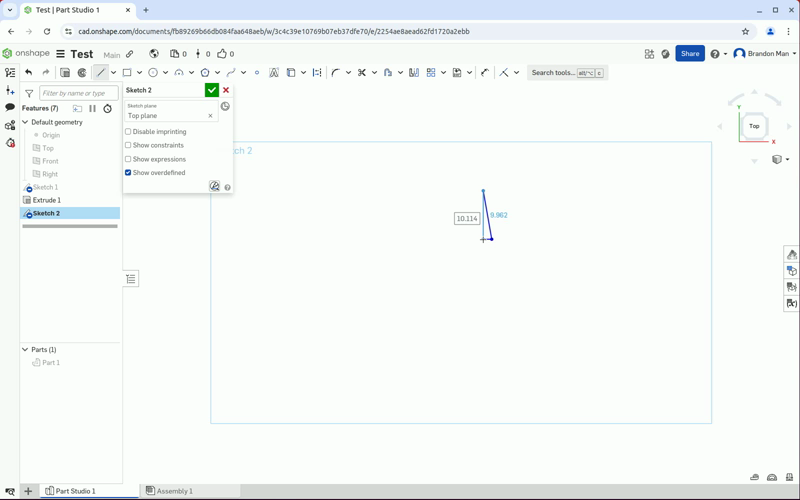
key_up(shift)
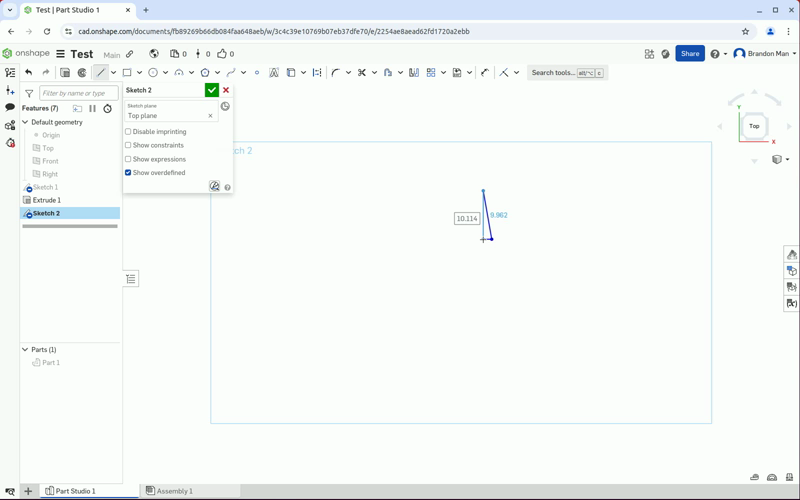
click(483, 239)
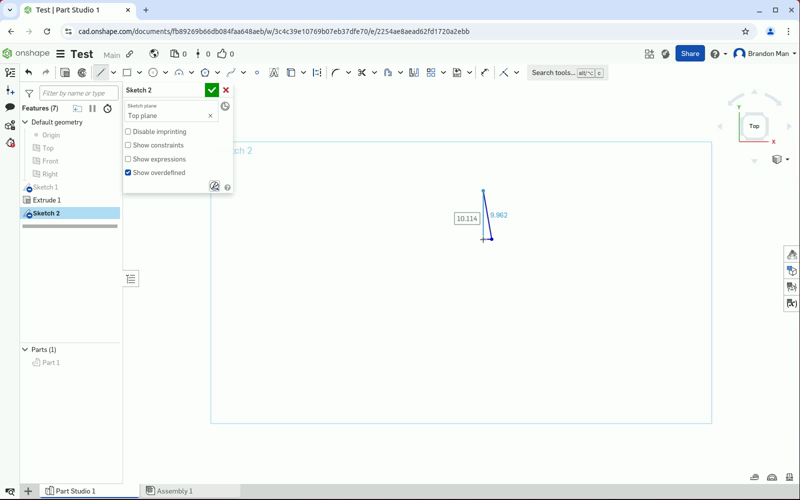
key(esc)
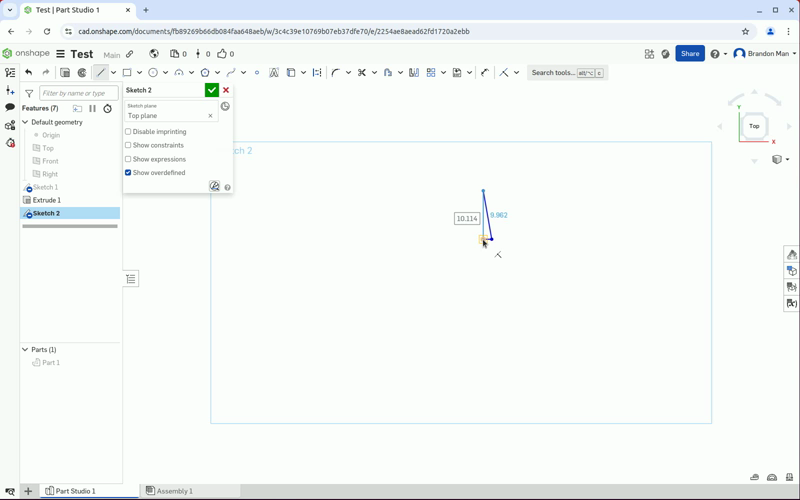
mouse_move(483, 233)
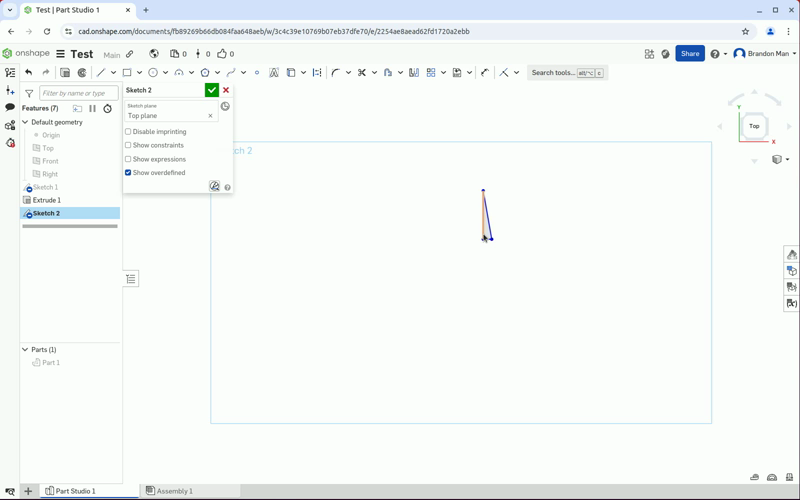
scroll(6)
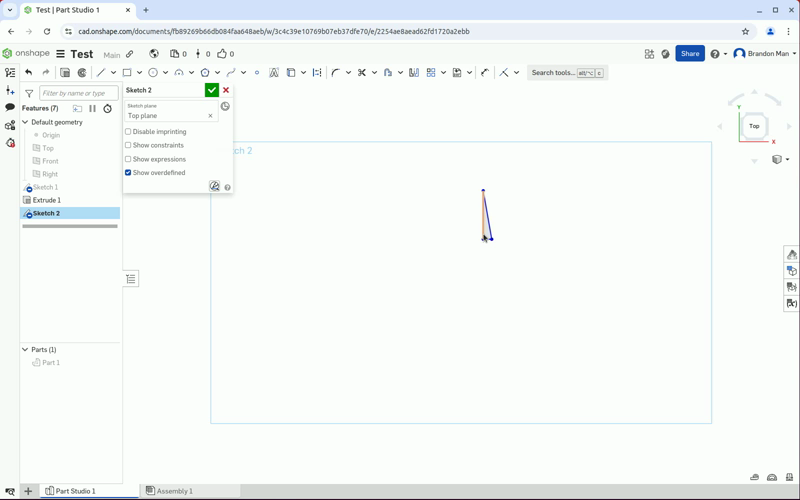
scroll(6)
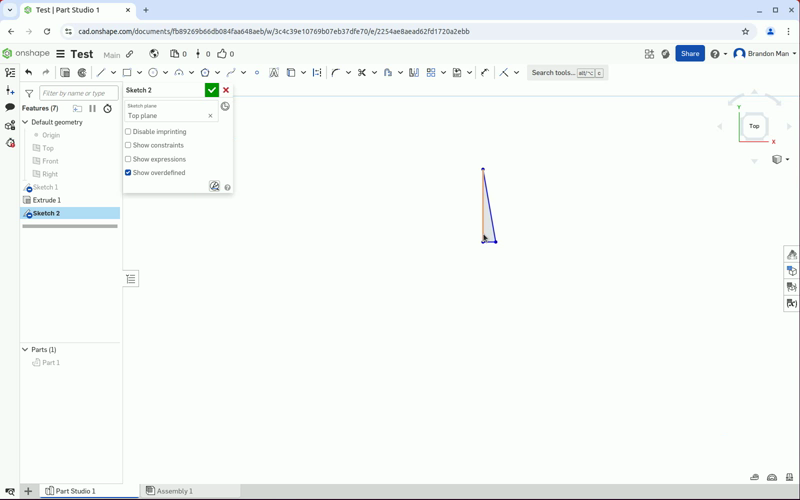
scroll(6)
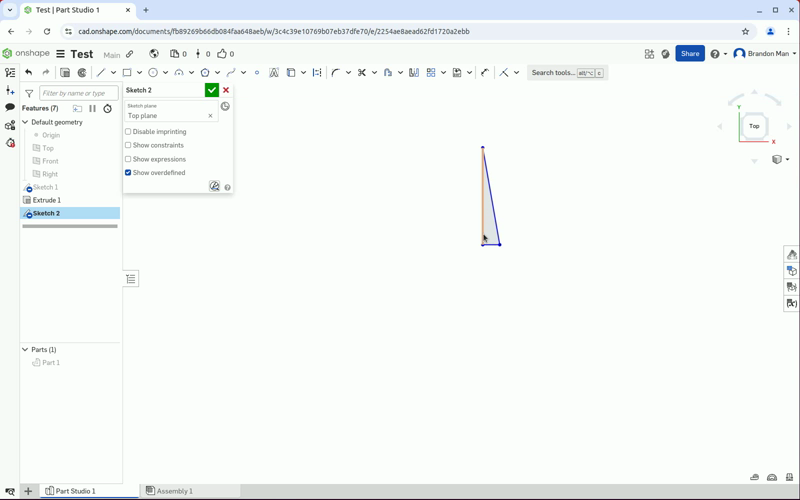
scroll(6)
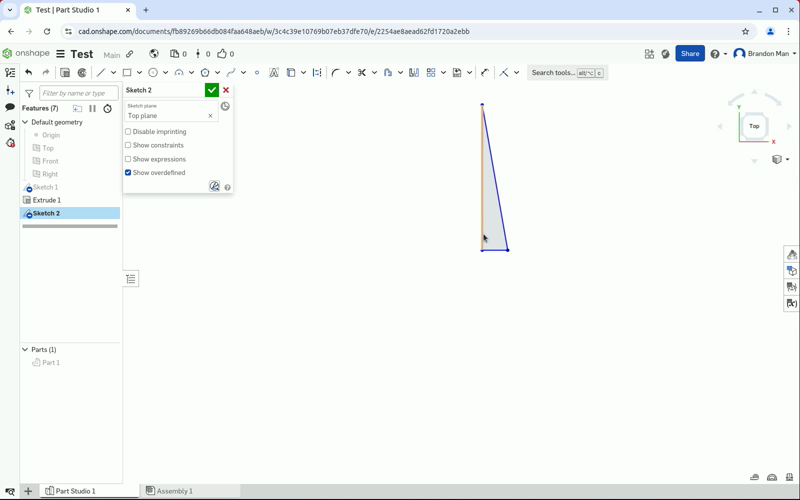
scroll(6)
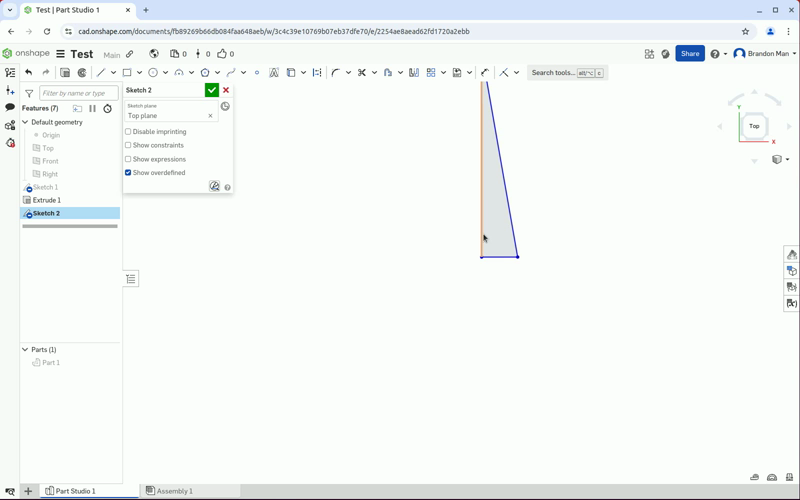
scroll(6)
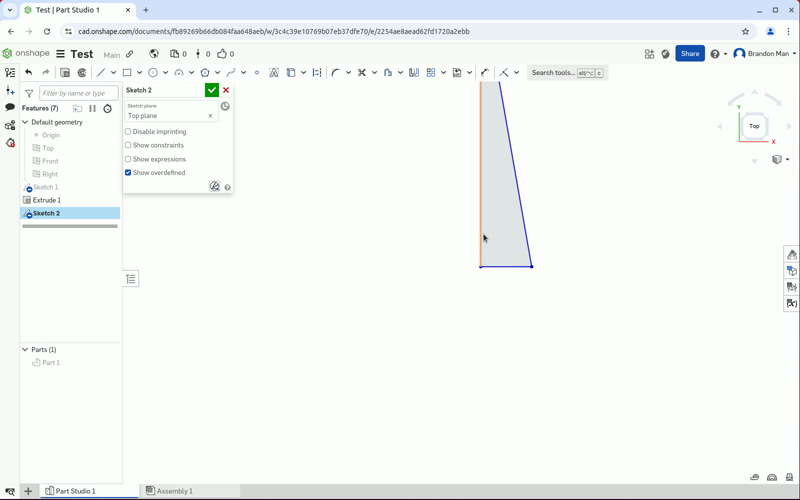
scroll(6)
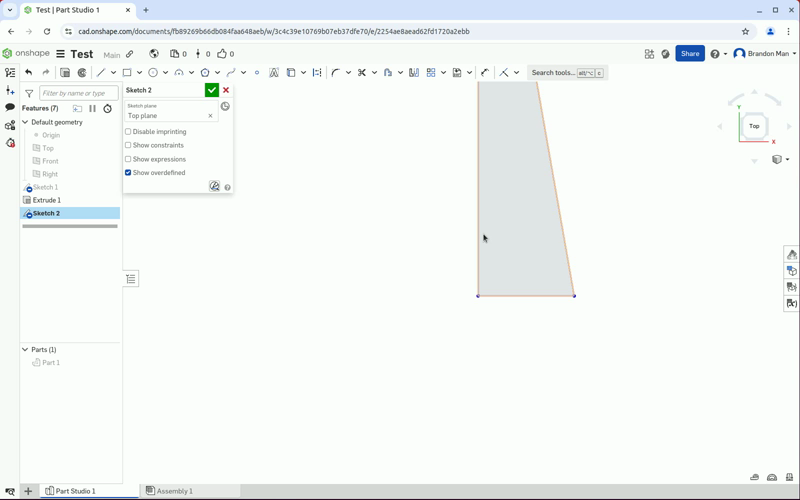
click(483, 233)
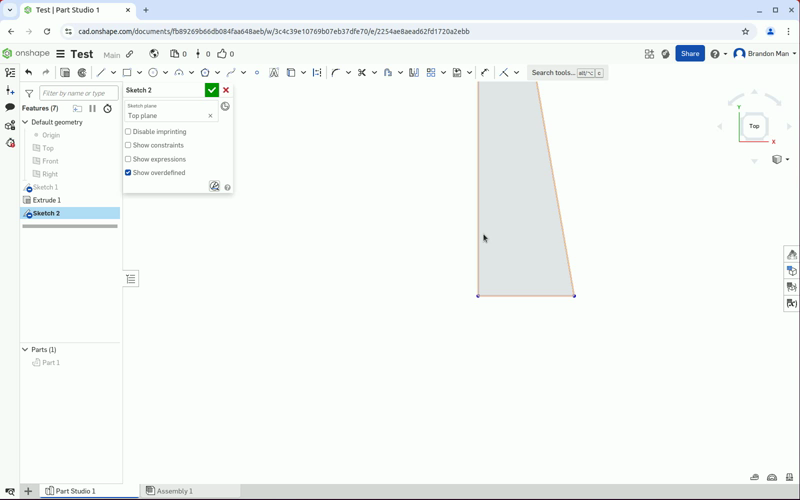
scroll(-6)
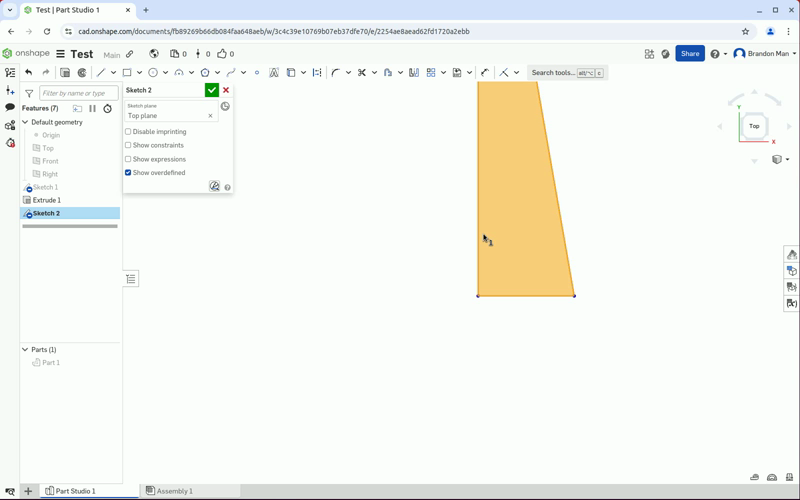
scroll(-6)
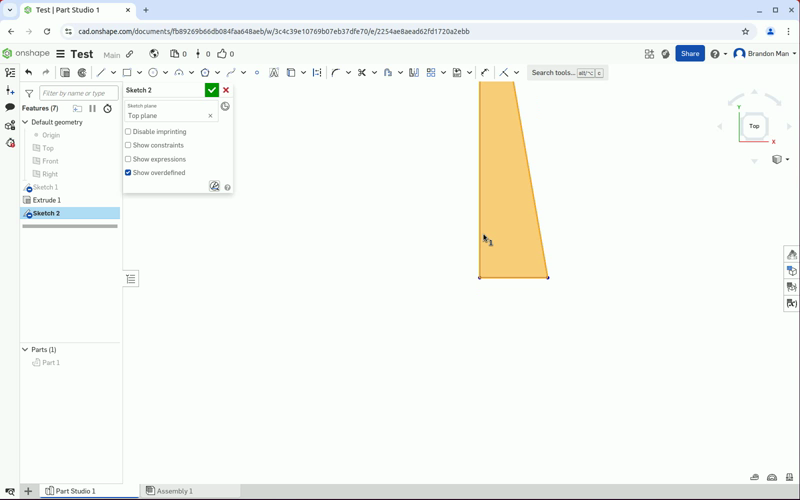
scroll(-6)
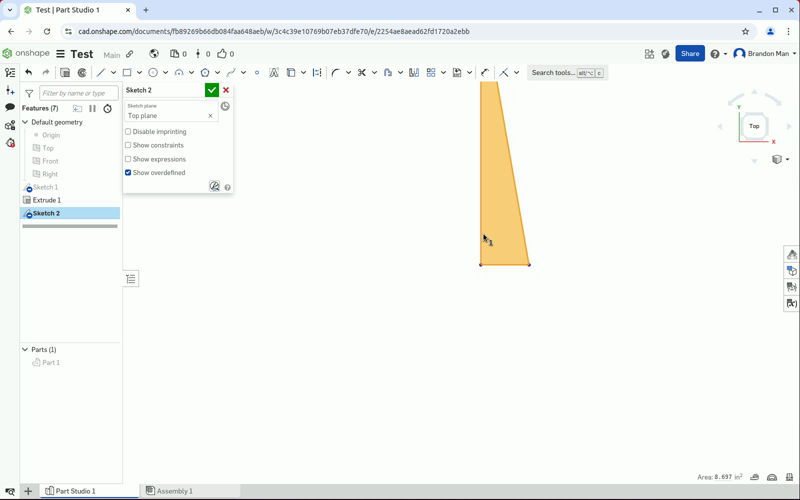
scroll(-6)
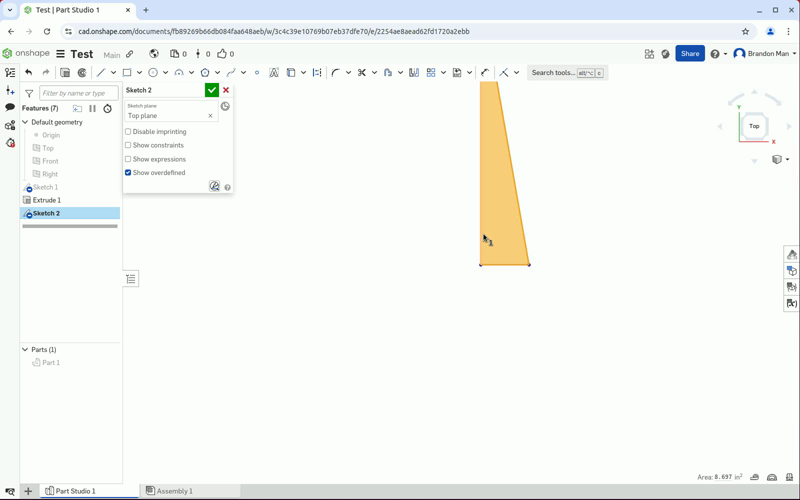
scroll(-6)
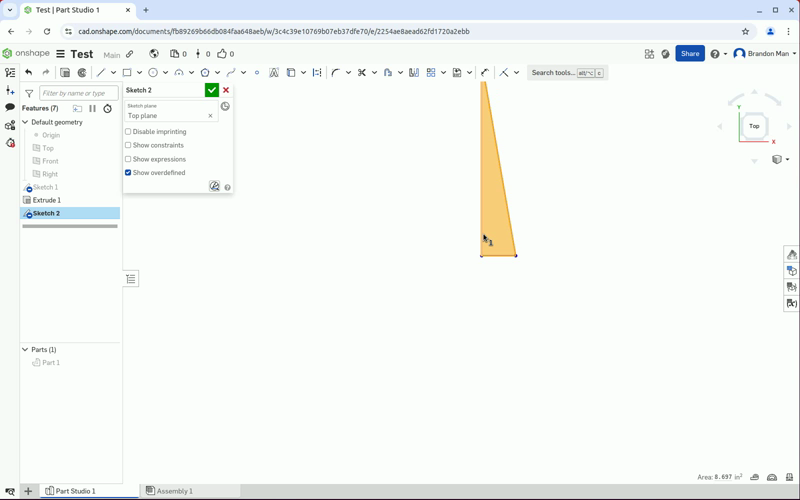
scroll(-6)
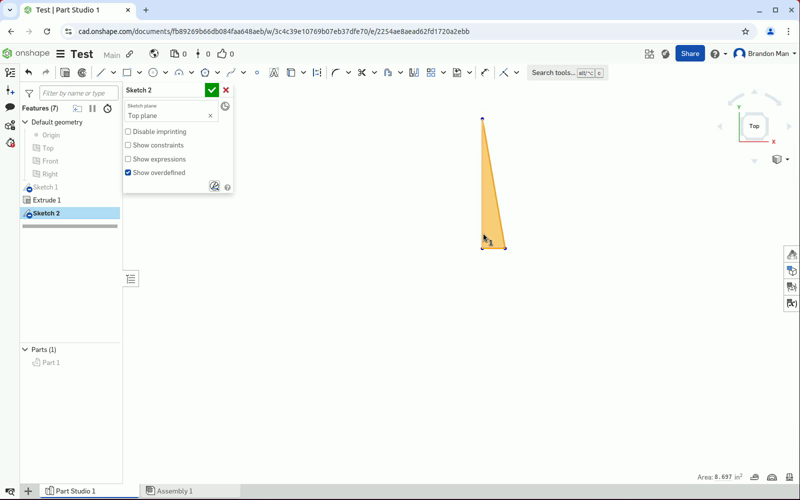
scroll(-6)
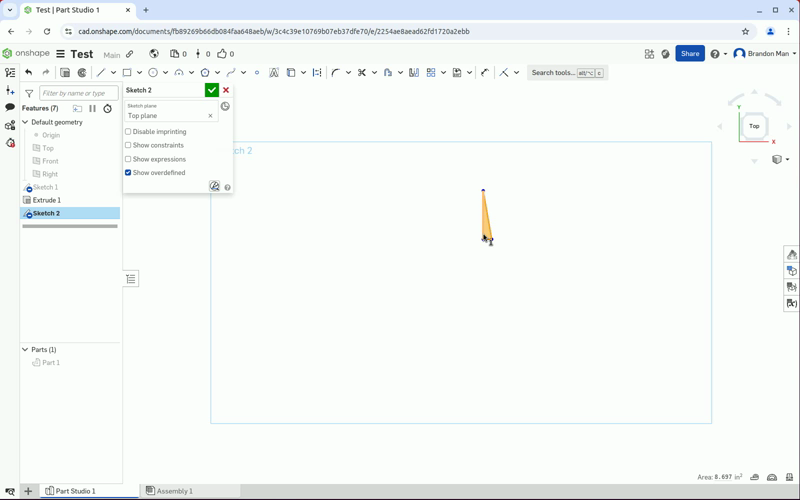
mouse_move(73, 352)
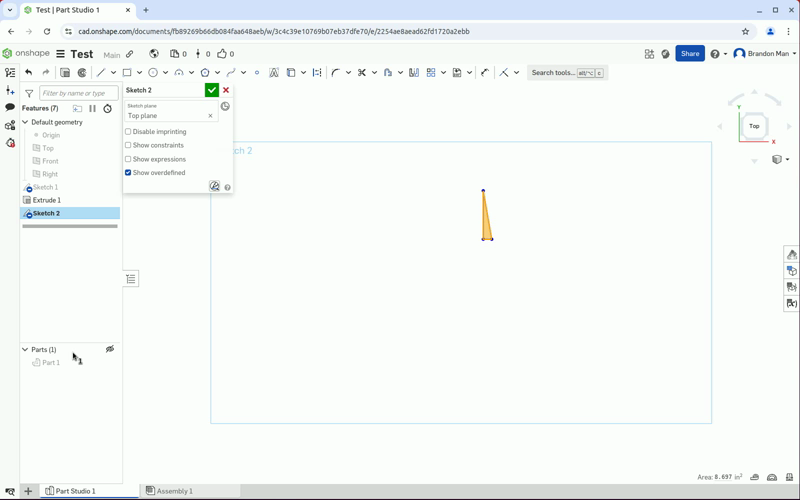
key(shift+y)
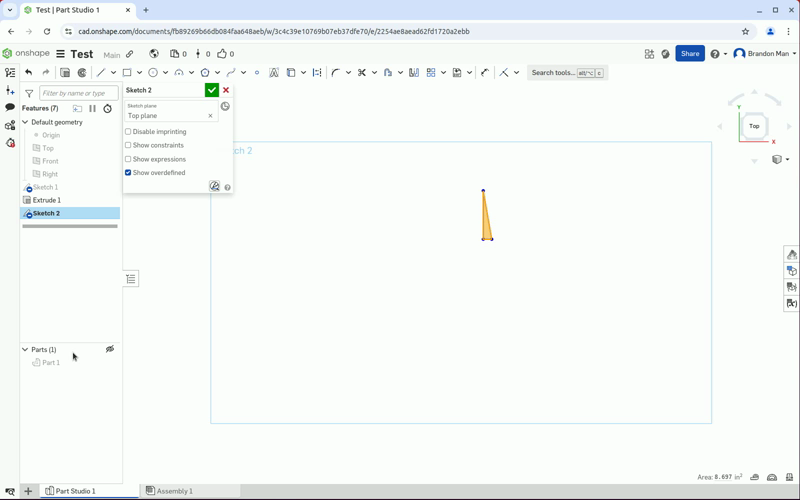
key(shift+e)
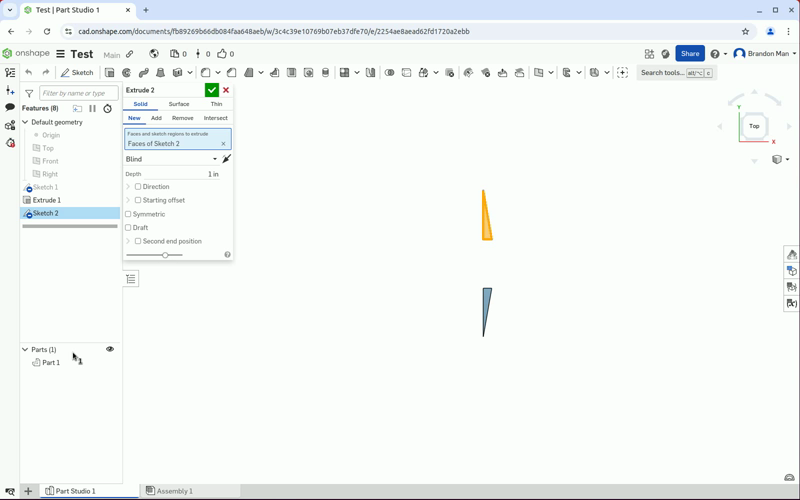
mouse_move(143, 106)
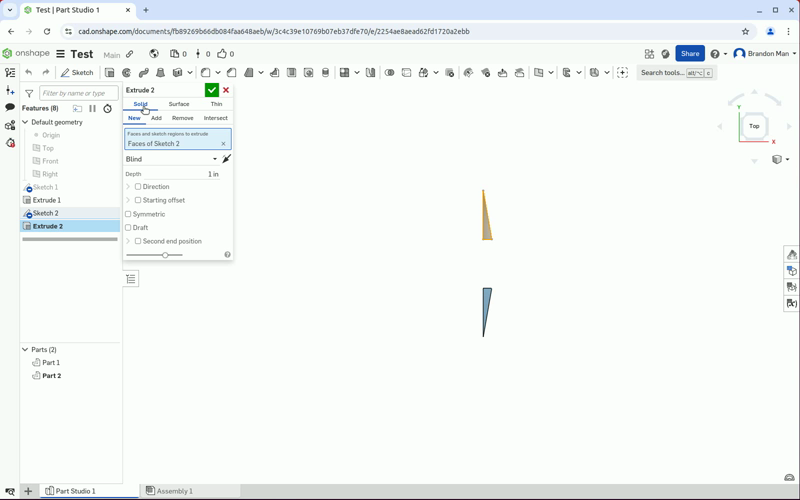
click(143, 106)
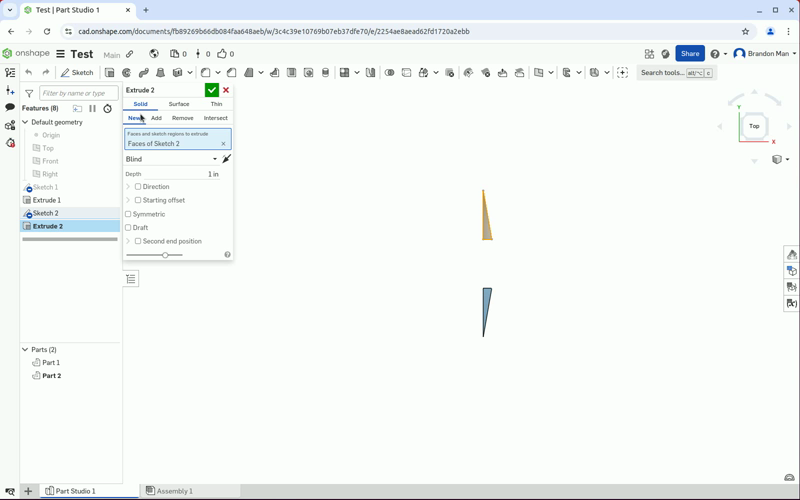
mouse_move(137, 120)
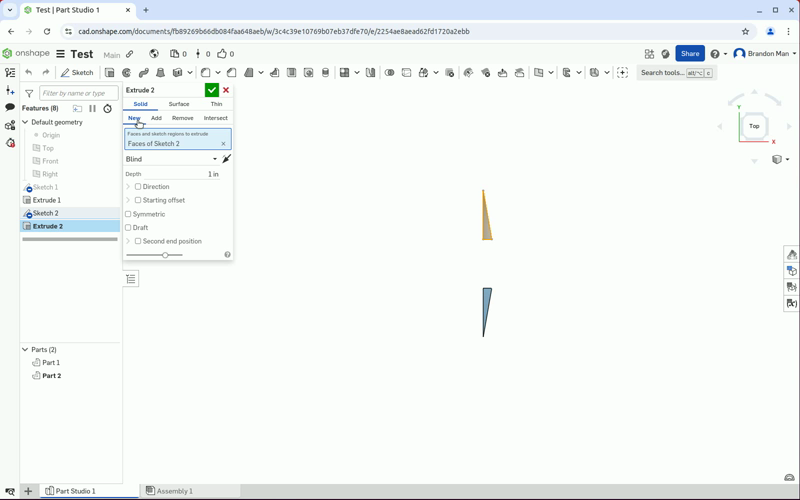
click(137, 120)
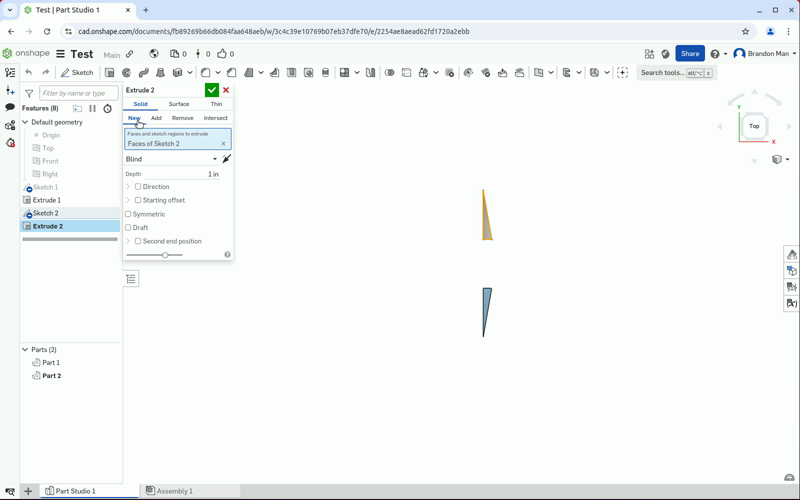
key(tab, 4)
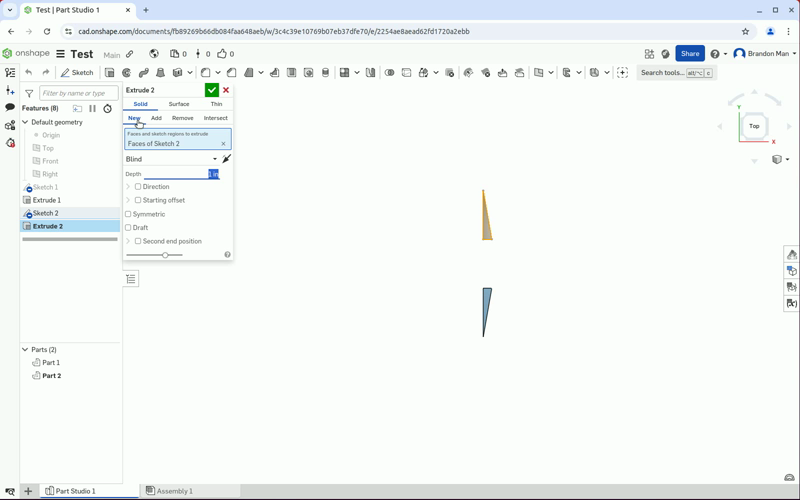
text(1.685)
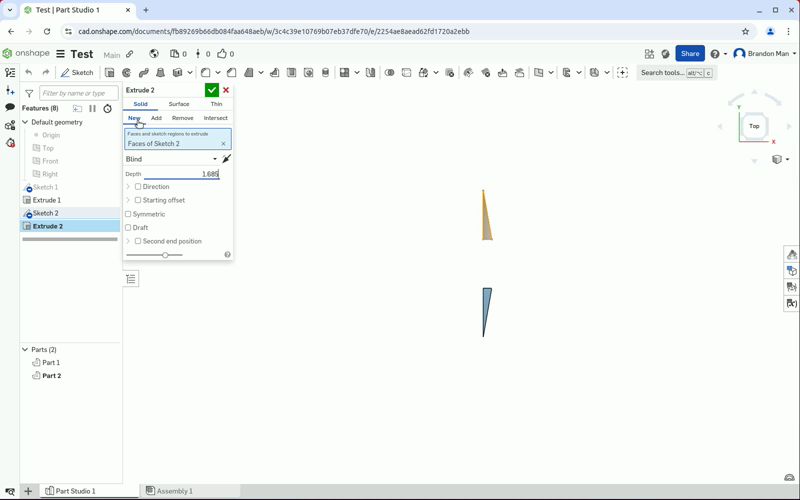
key(enter)
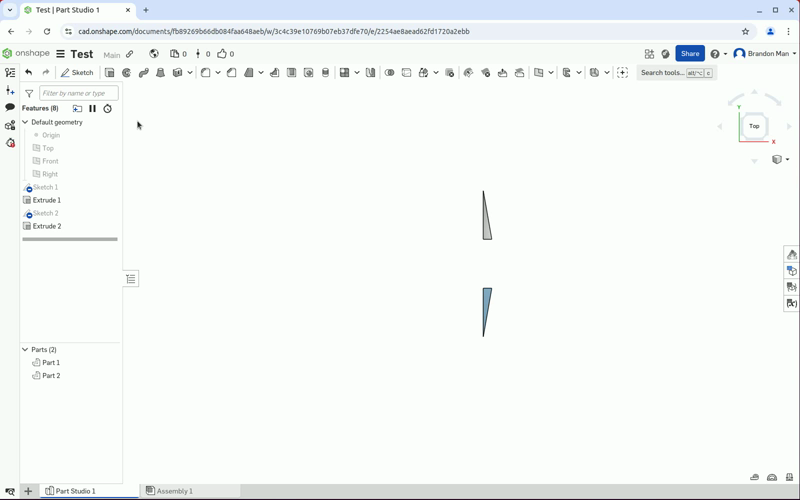
key(shift+h)
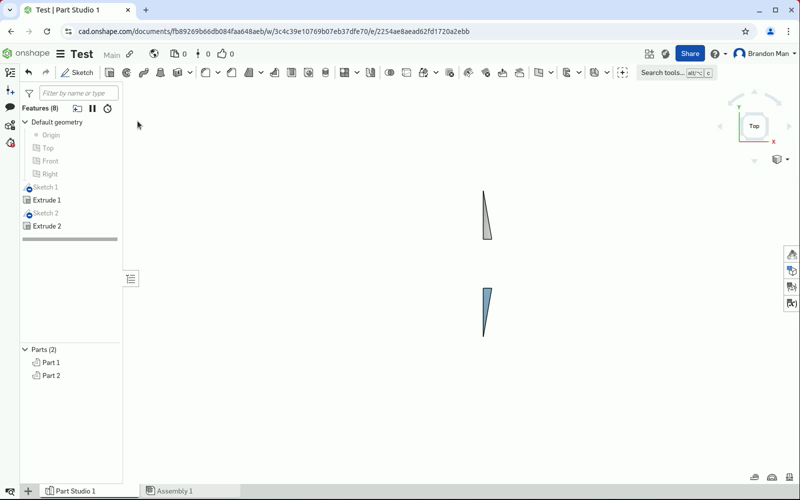
key(shift+h)
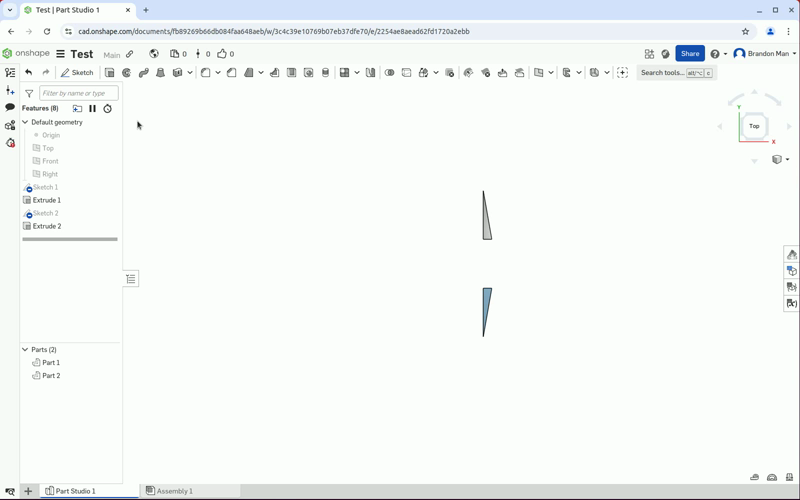
mouse_move(73, 189)
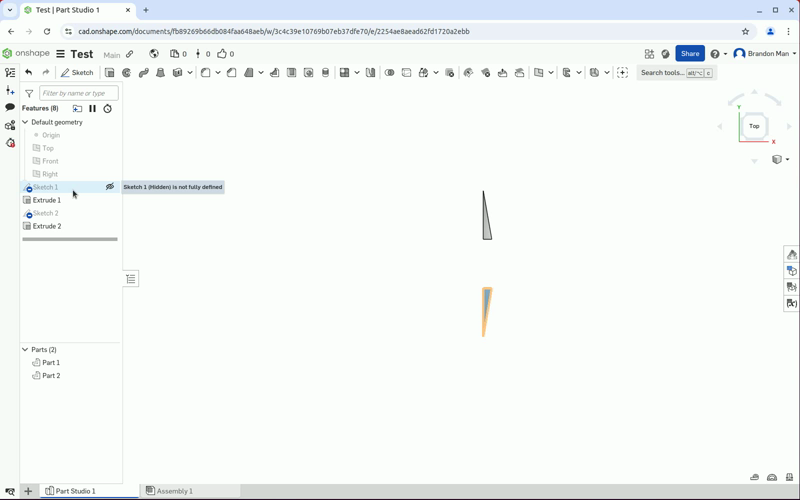
click(73, 189)
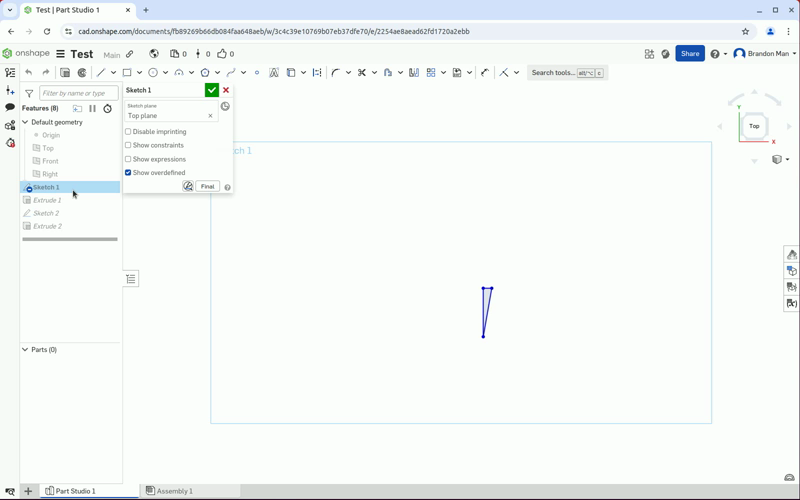
mouse_move(229, 92)
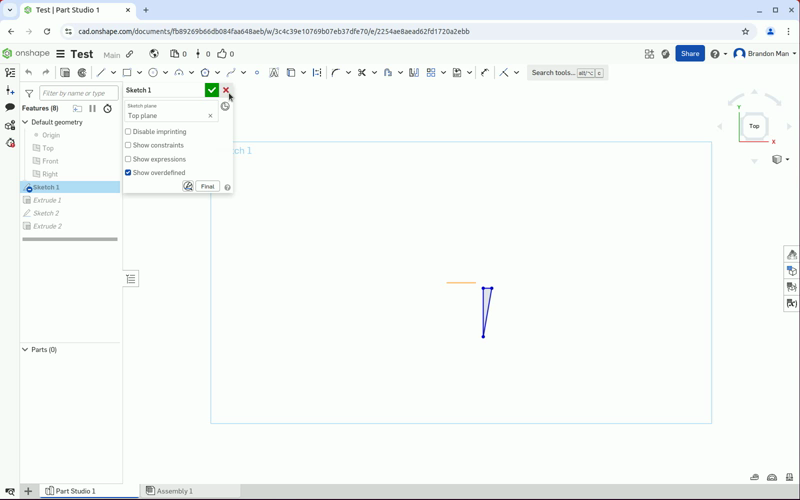
click(229, 92)
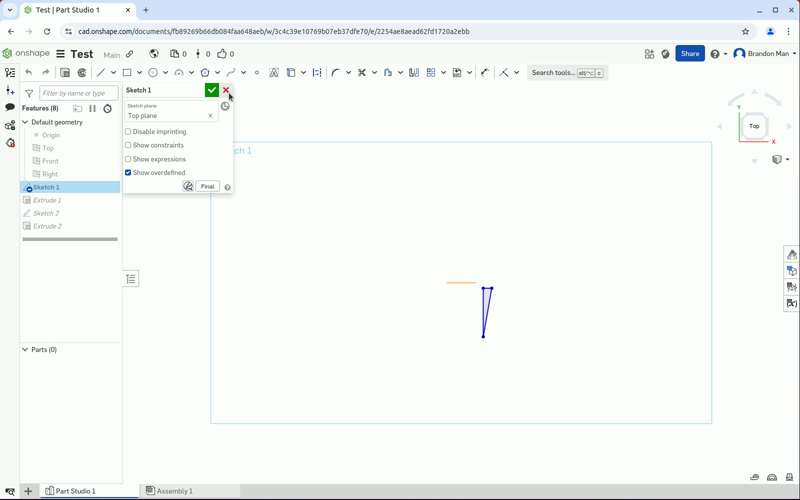
key(shift+s)
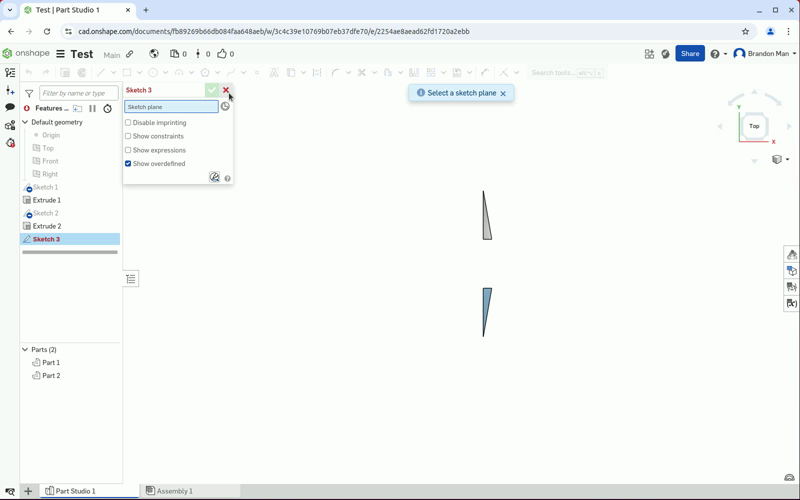
mouse_move(73, 150)
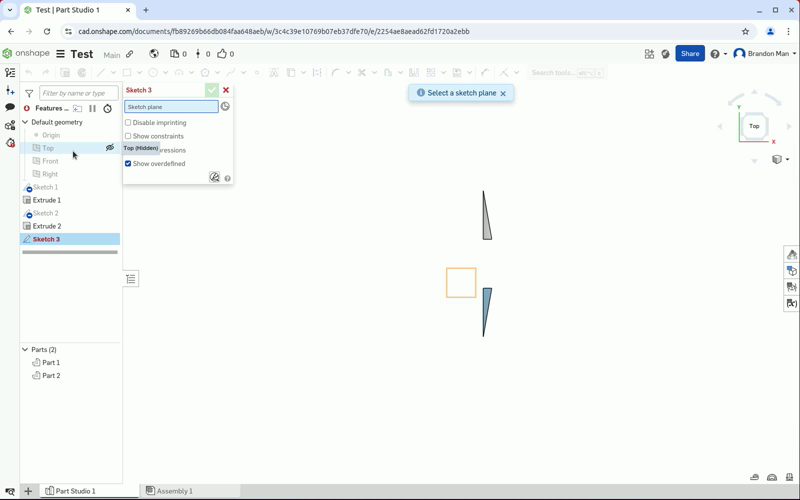
click(73, 150)
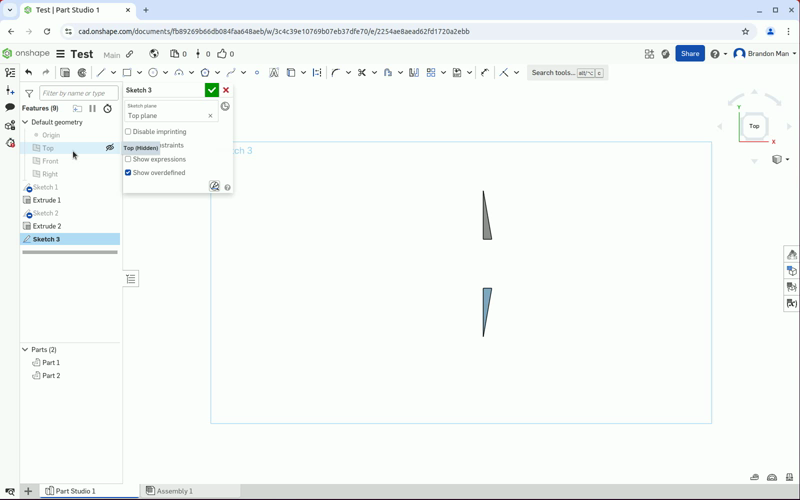
mouse_move(73, 352)
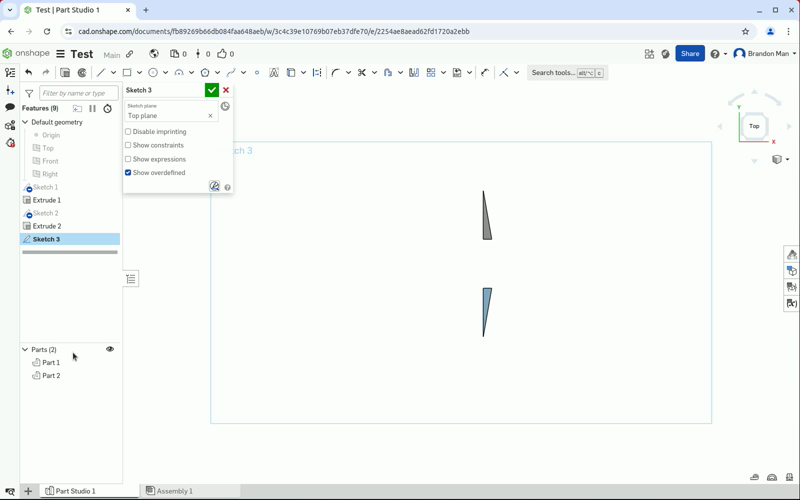
key(y)
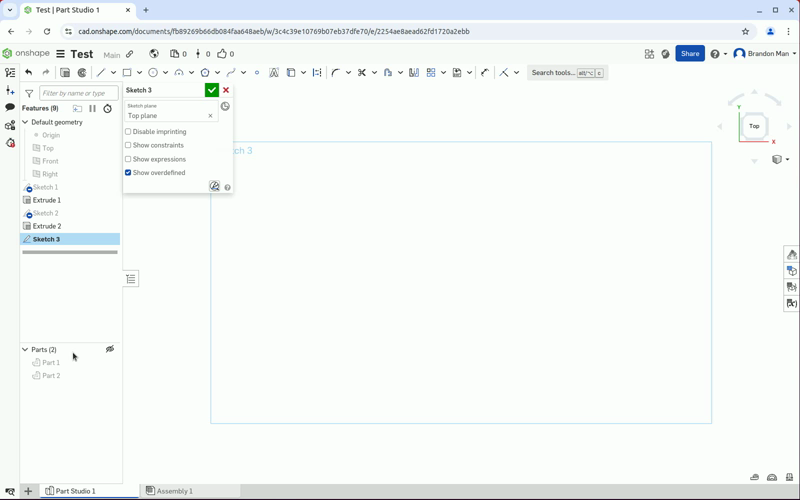
key(l)
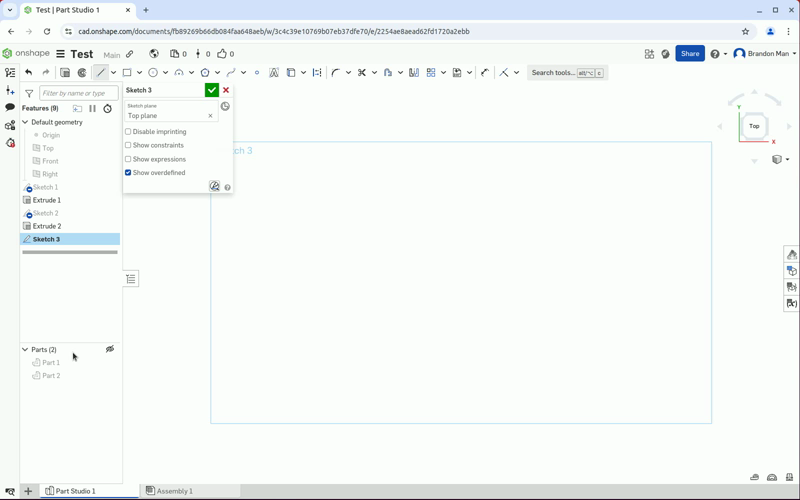
key_down(shift)
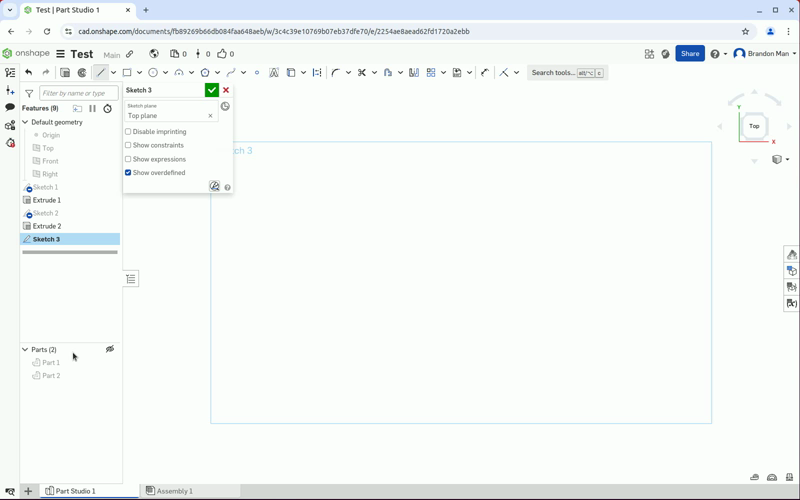
mouse_move(348, 336)
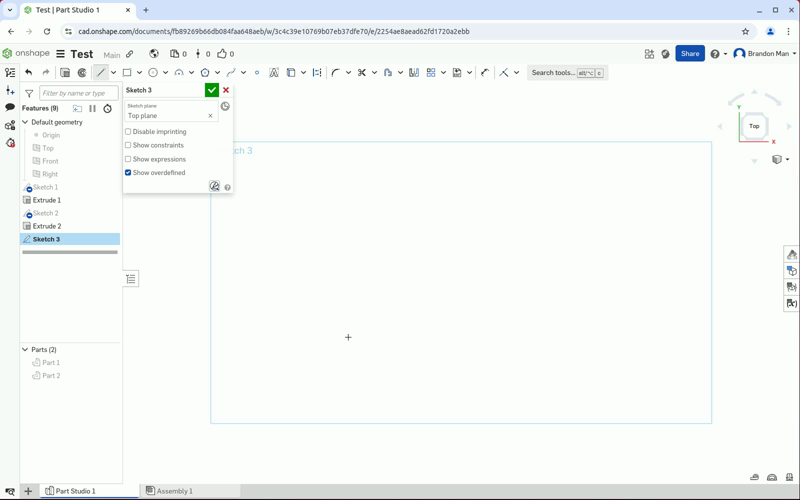
click(348, 336)
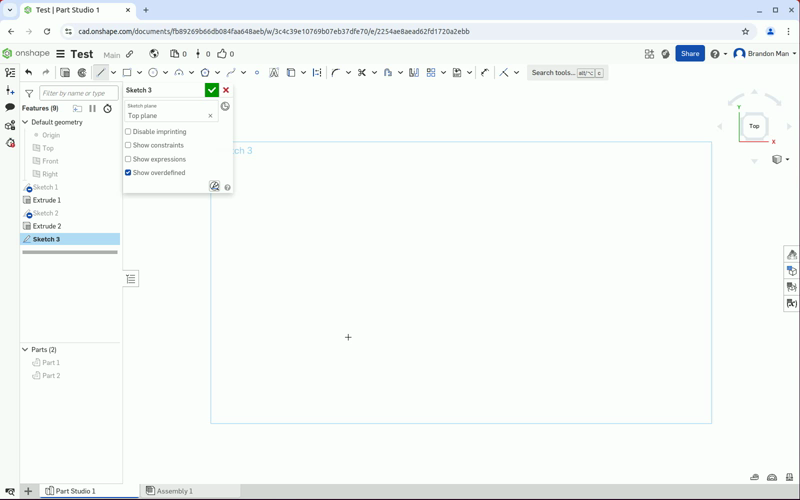
key_up(shift)
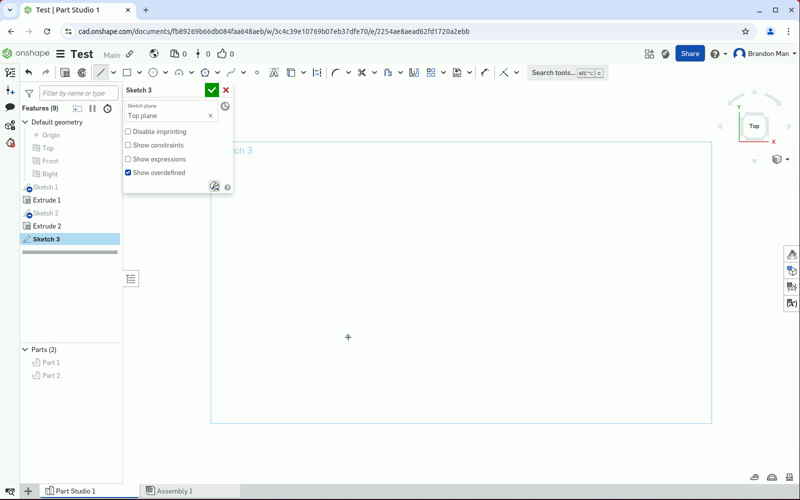
key_down(shift)
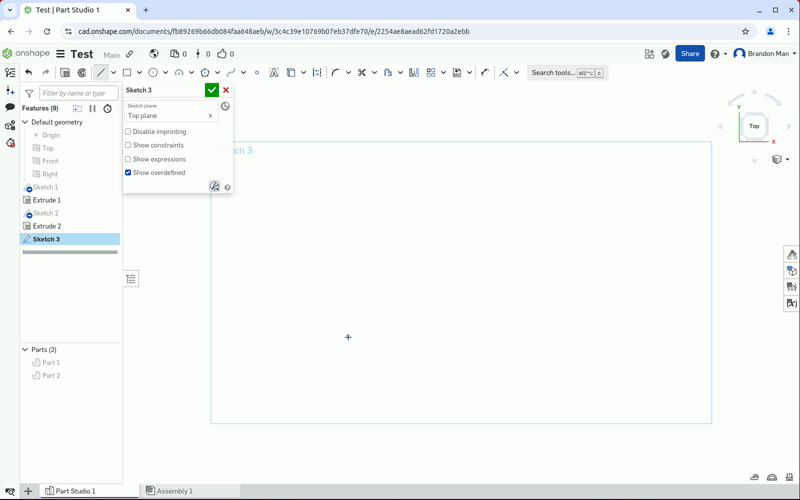
mouse_move(482, 336)
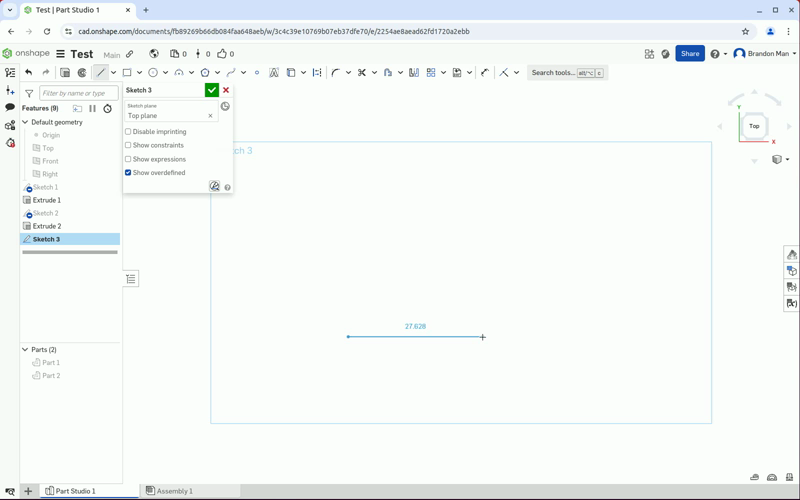
click(482, 336)
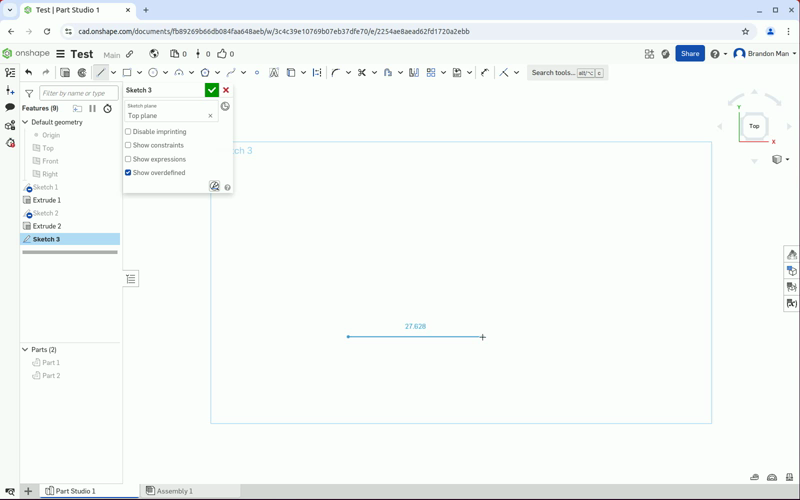
key_up(shift)
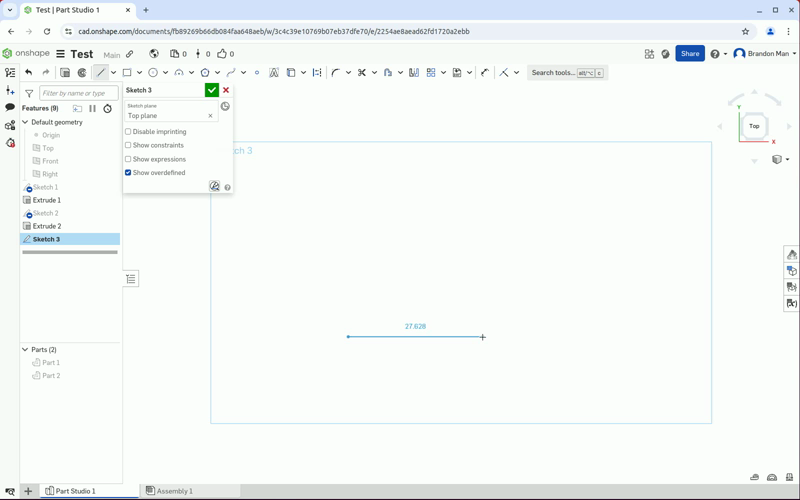
key_down(shift)
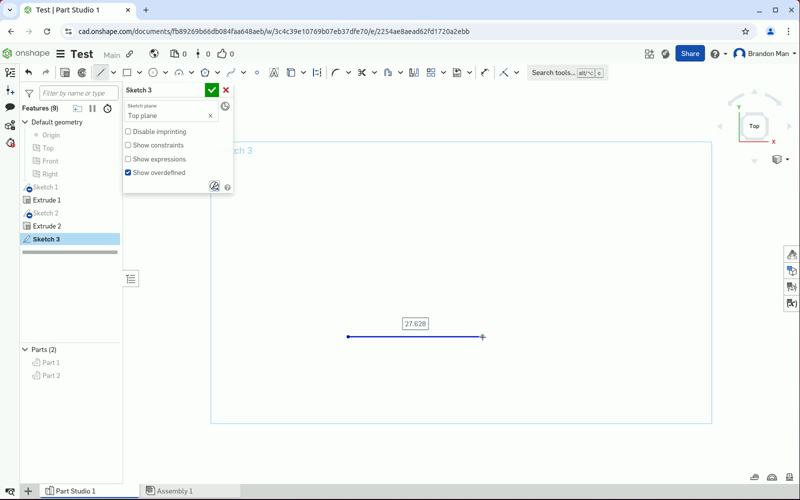
mouse_move(512, 336)
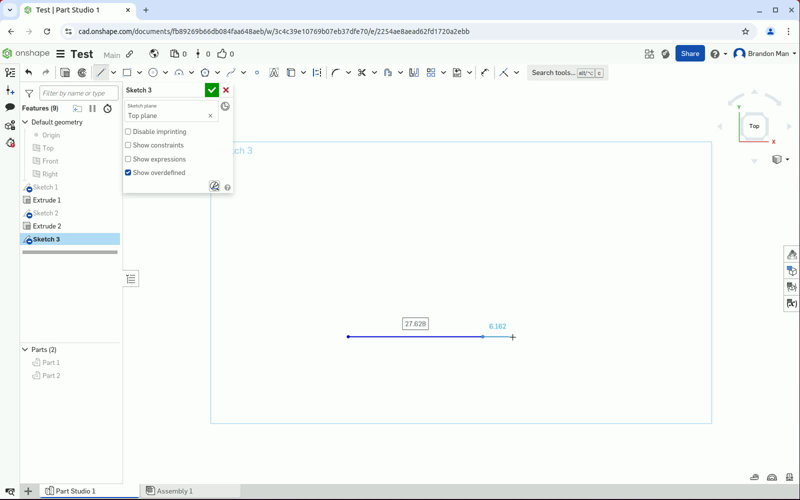
mouse_move(482, 289)
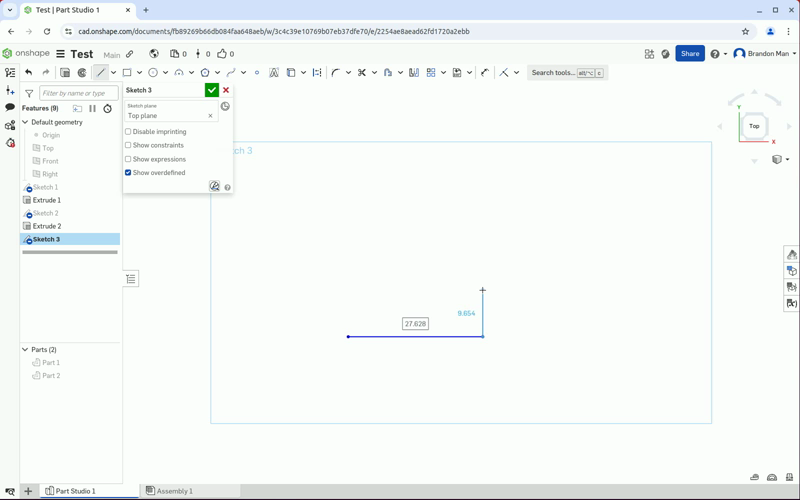
click(482, 289)
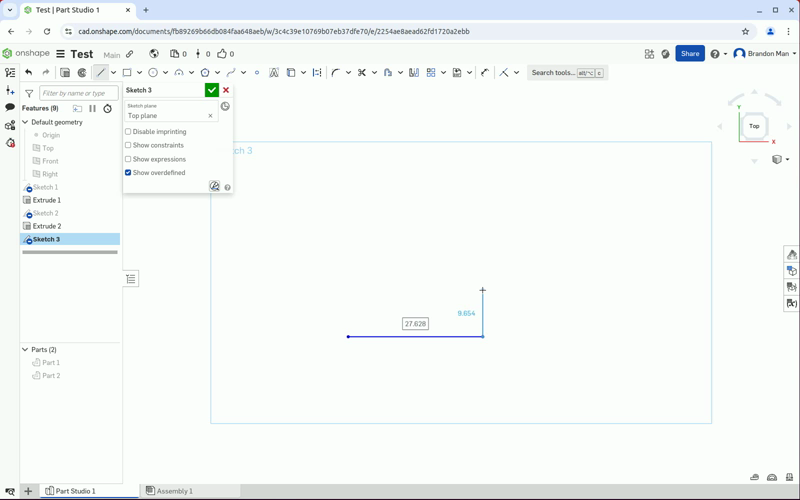
key_up(shift)
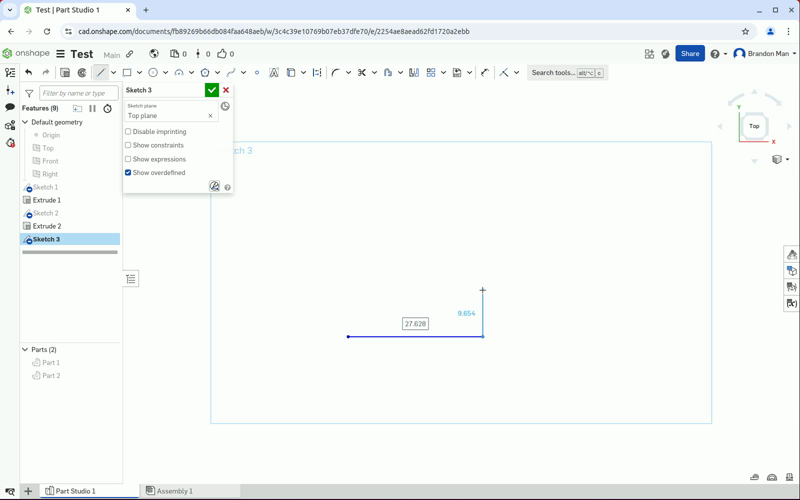
key_down(shift)
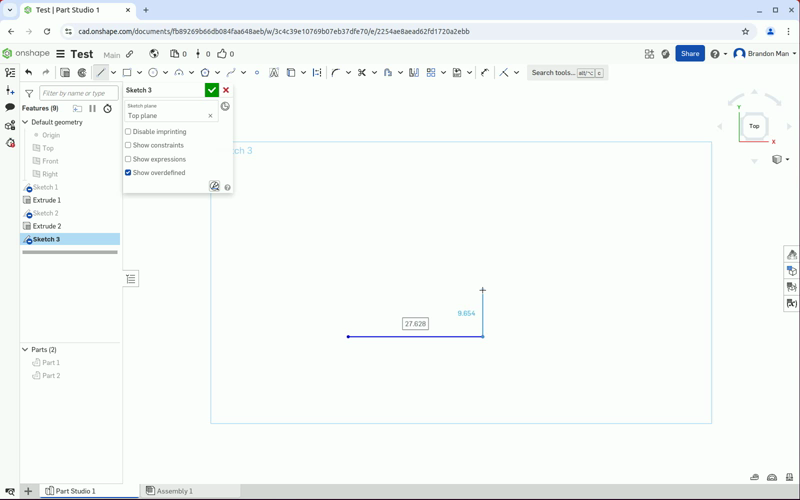
mouse_move(512, 289)
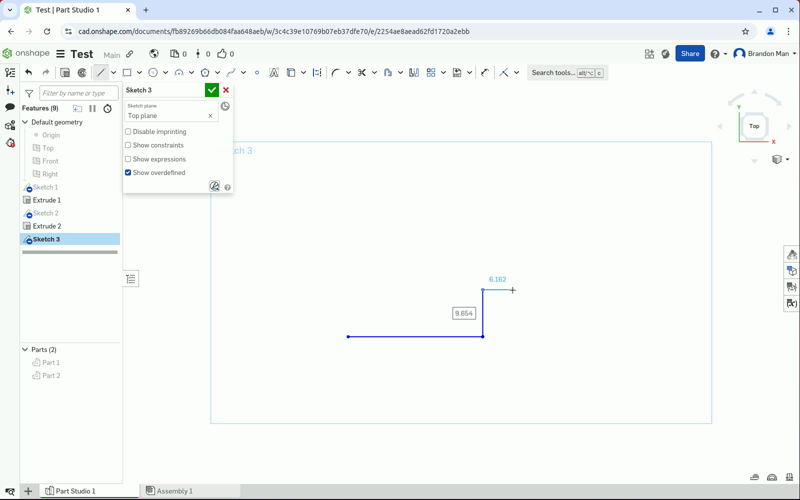
mouse_move(482, 286)
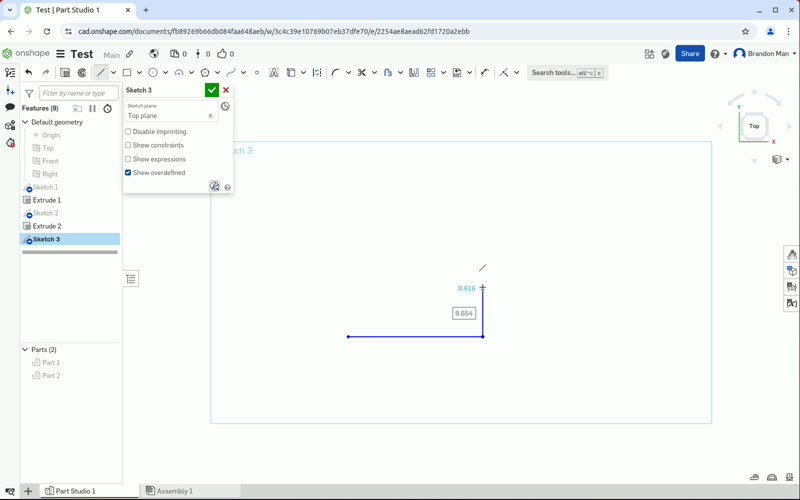
scroll(6)
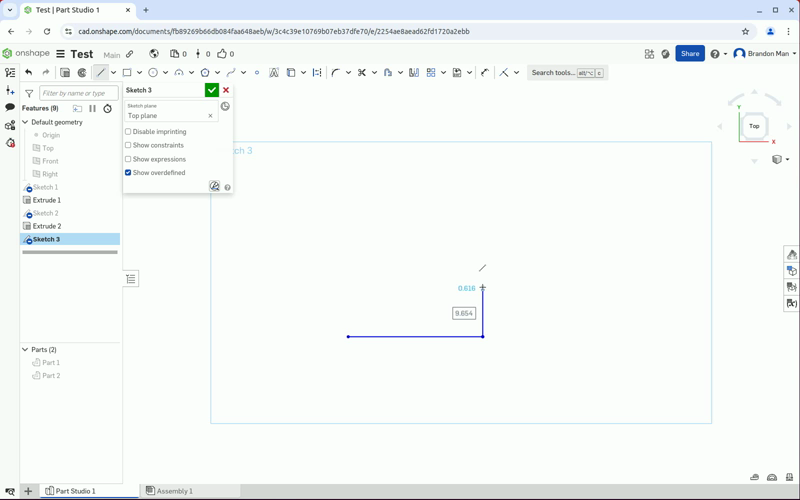
scroll(6)
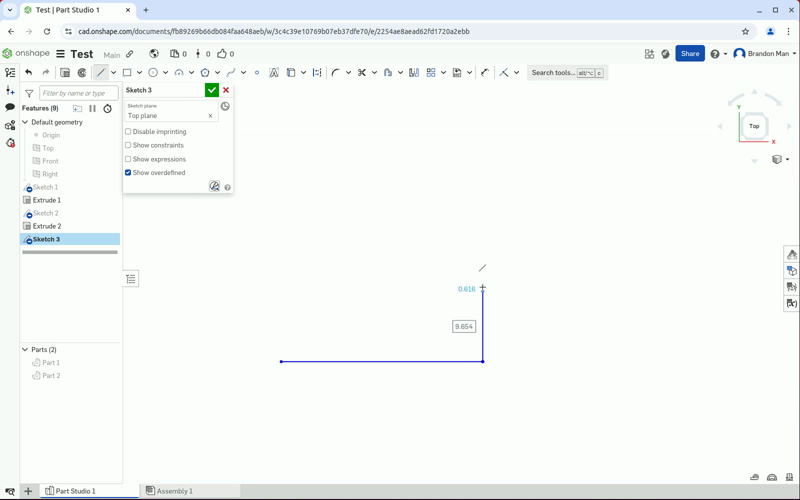
scroll(6)
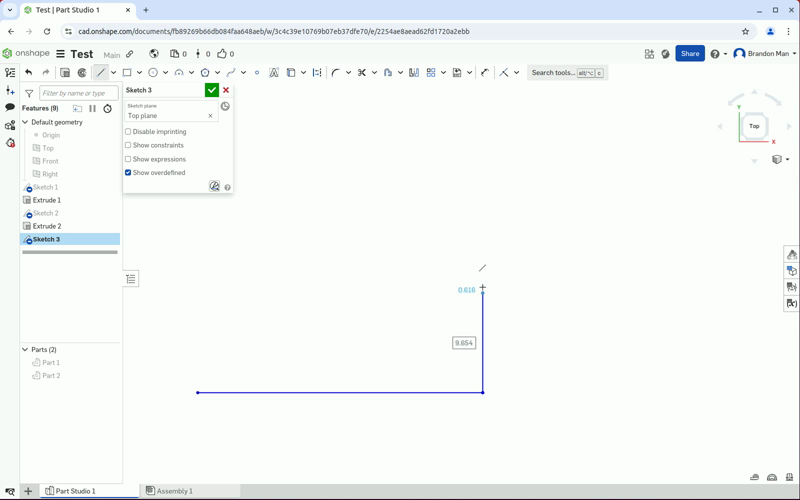
scroll(6)
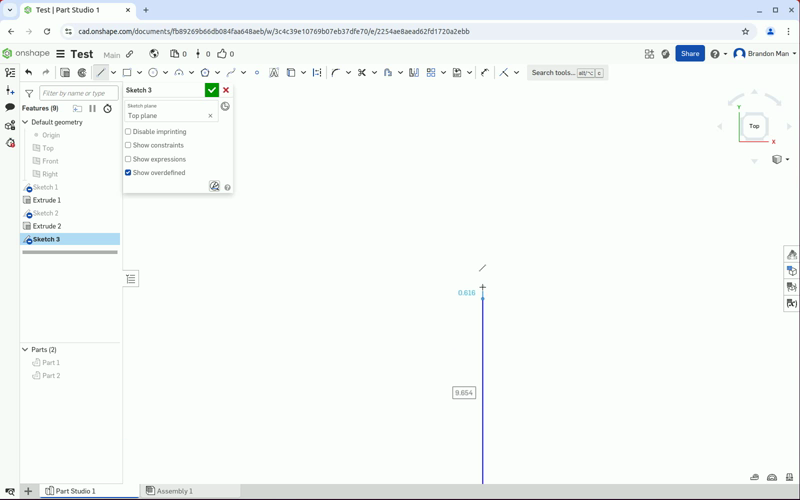
scroll(6)
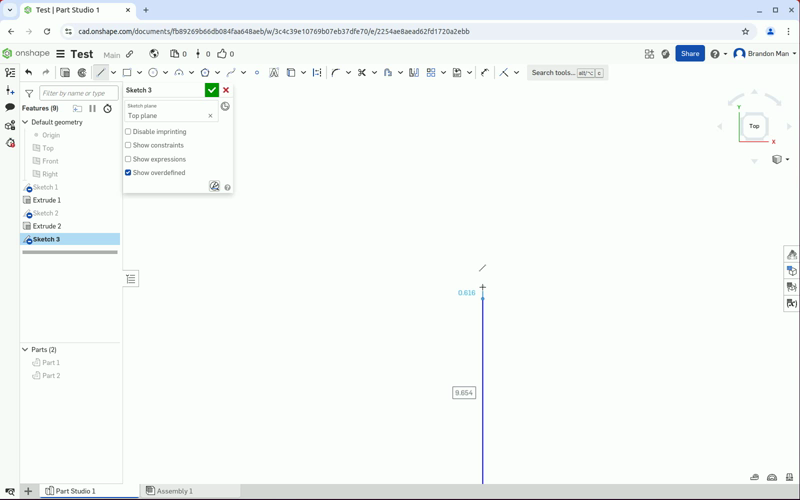
scroll(6)
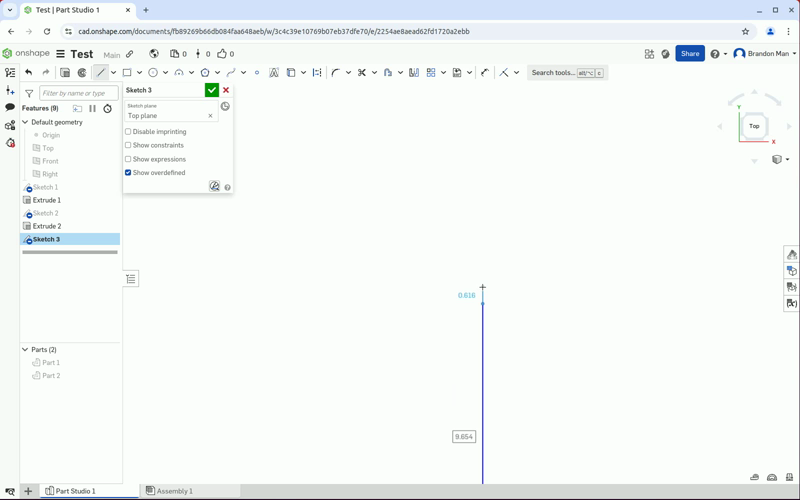
scroll(6)
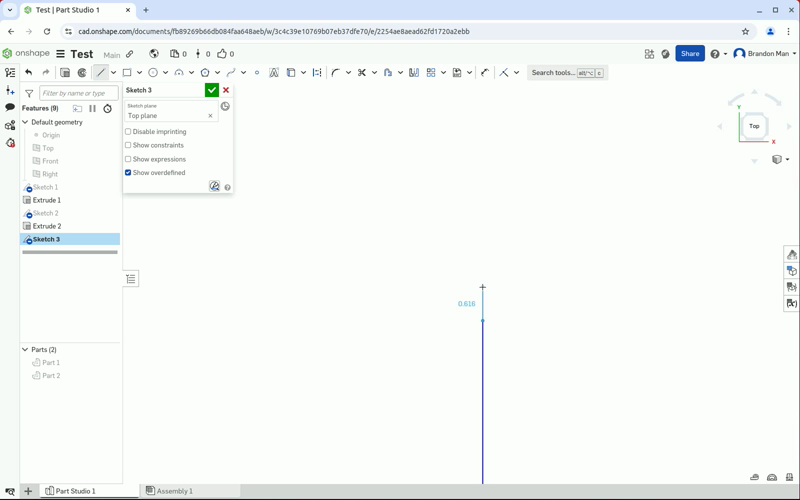
click(482, 286)
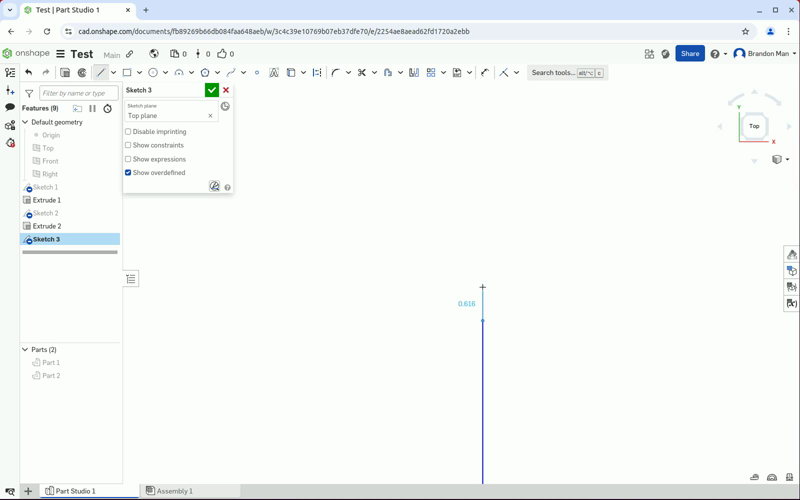
scroll(-6)
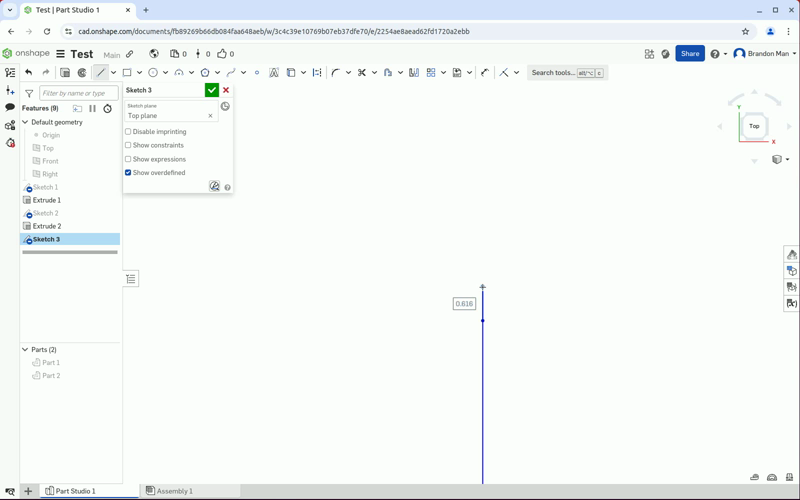
scroll(-6)
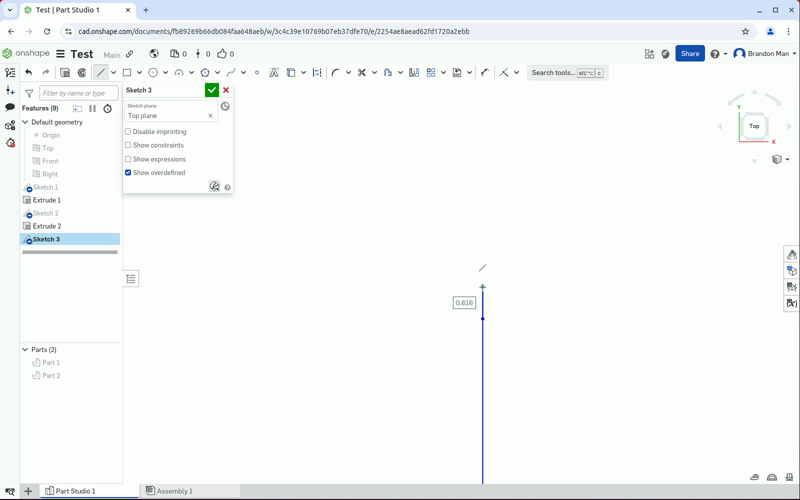
scroll(-6)
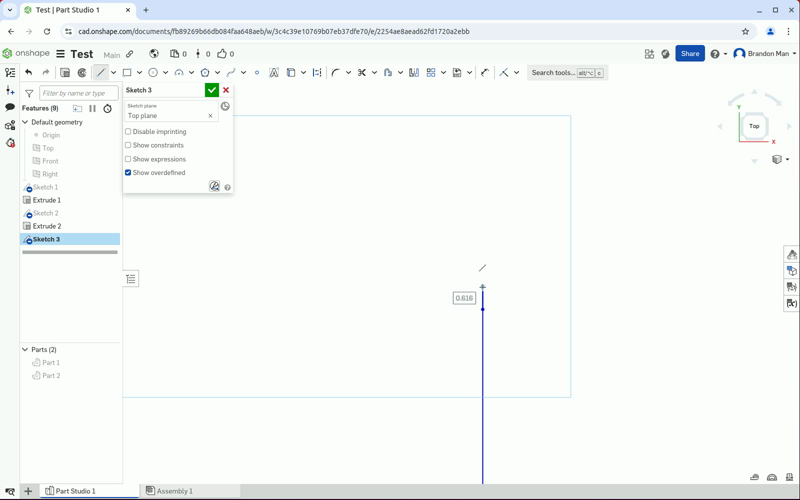
scroll(-6)
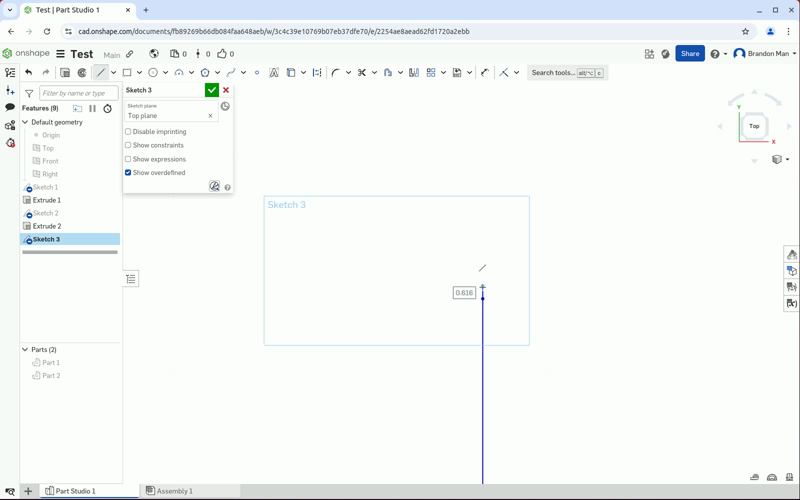
scroll(-6)
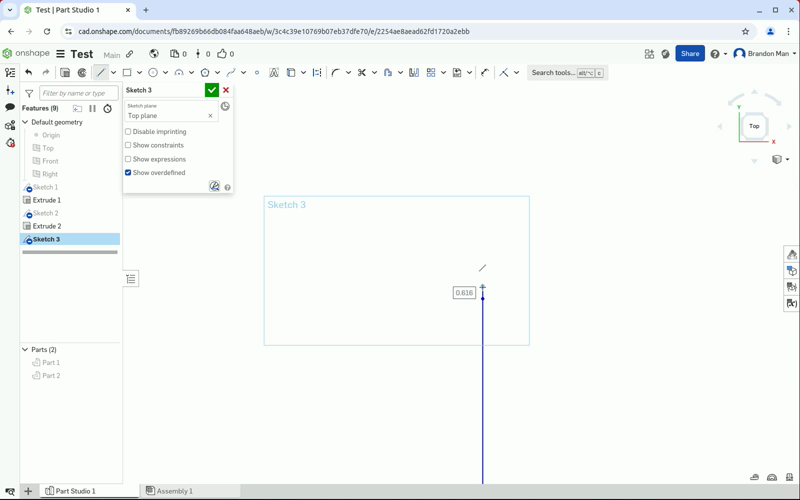
scroll(-6)
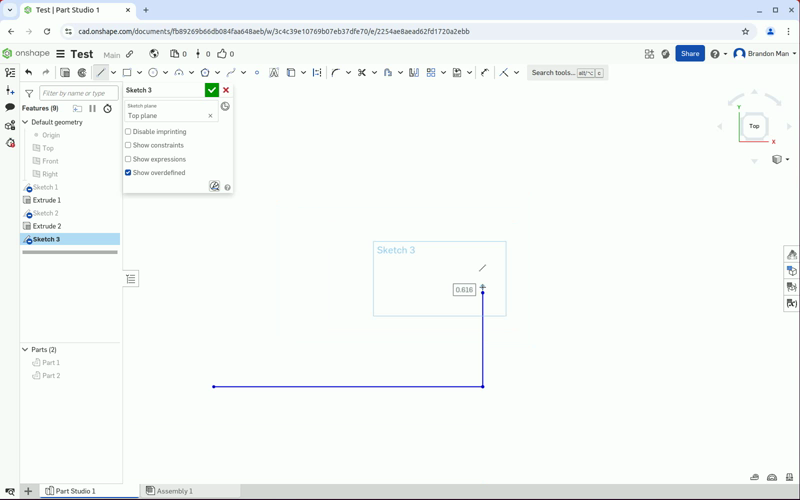
scroll(-6)
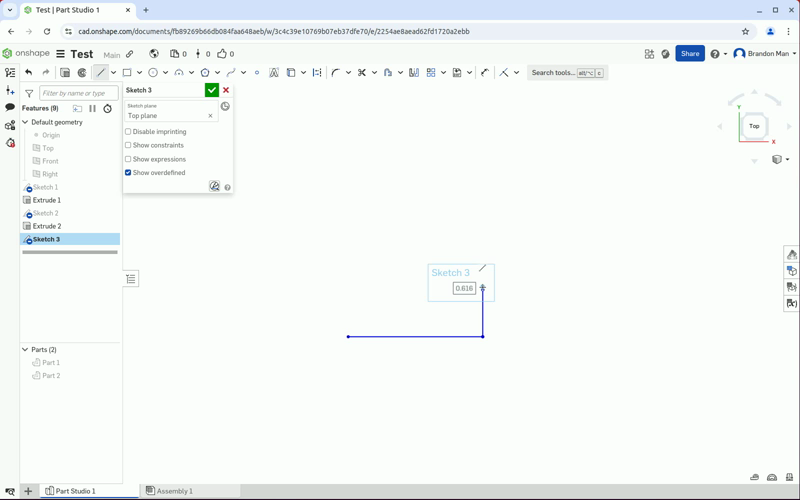
key_up(shift)
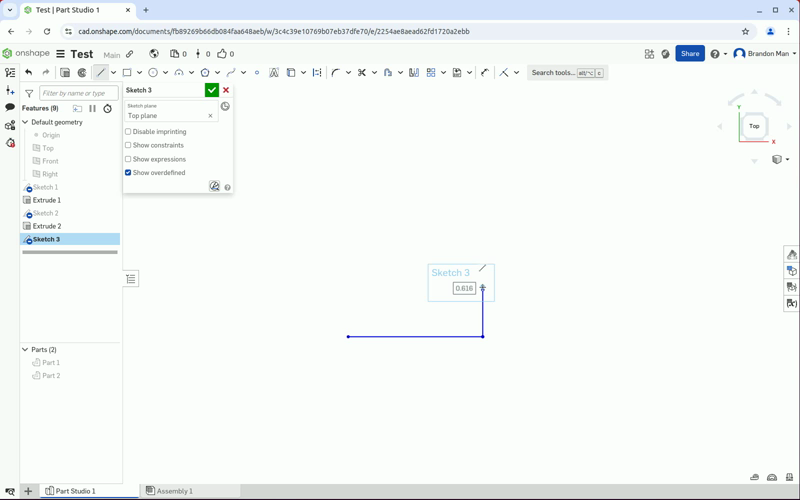
key(esc)
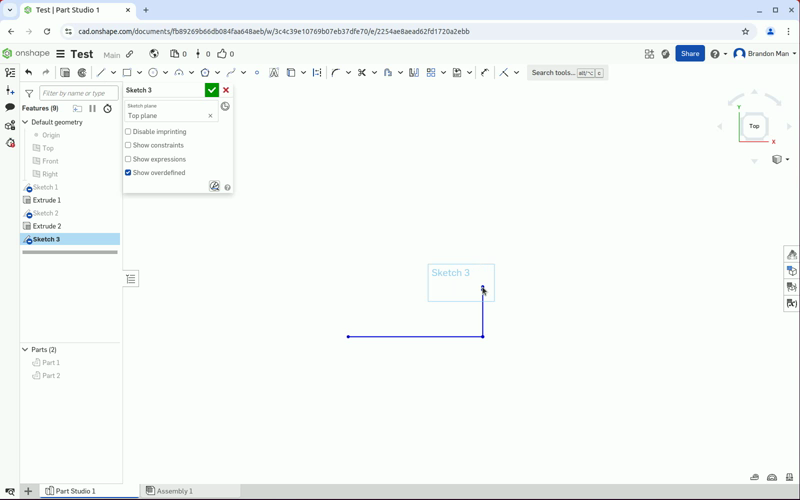
key(a)
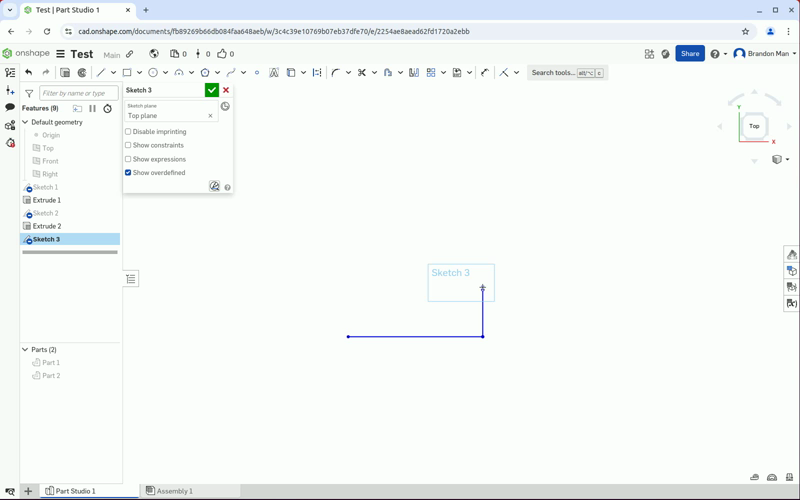
mouse_move(482, 286)
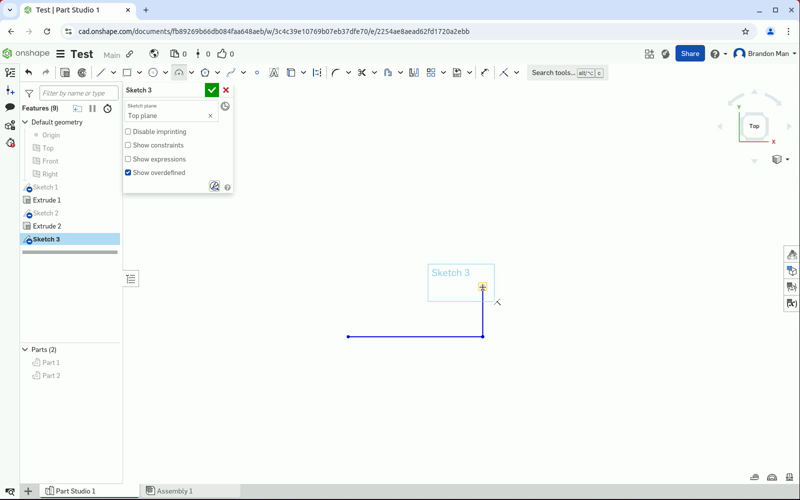
scroll(6)
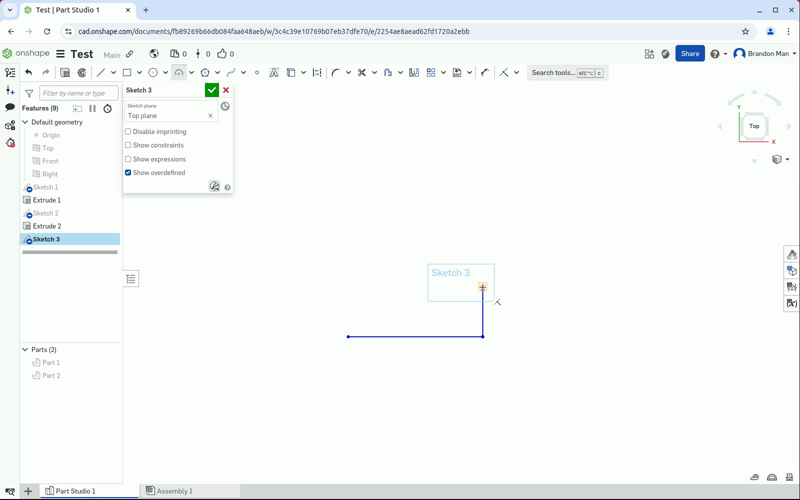
scroll(6)
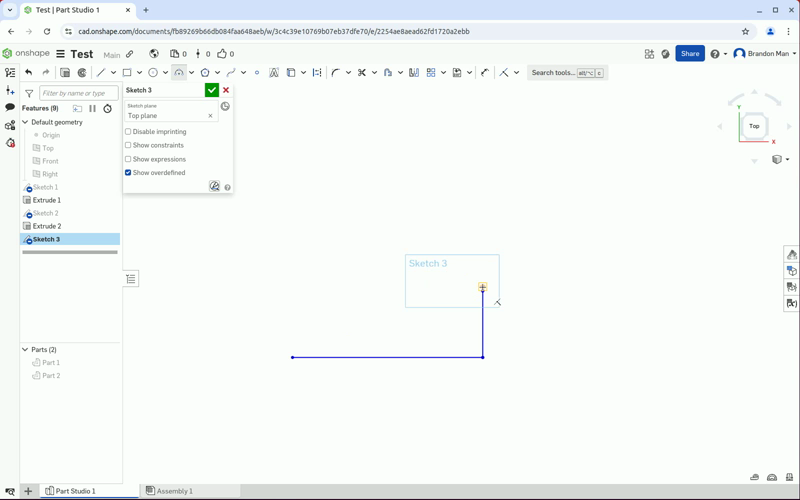
scroll(6)
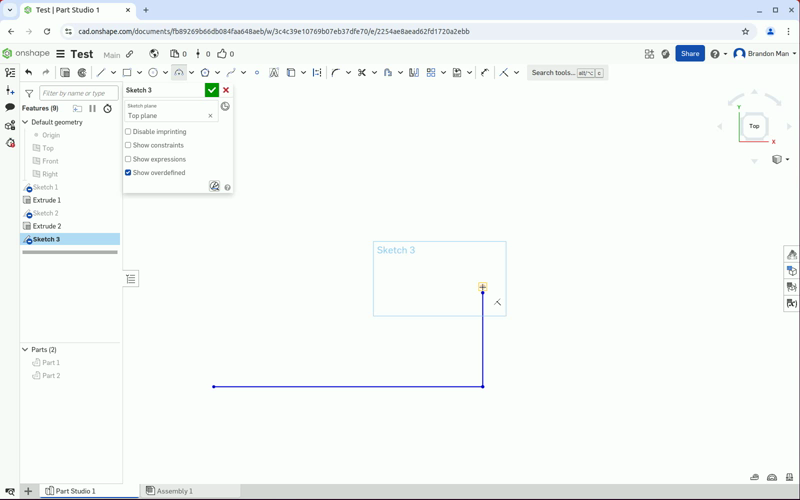
scroll(6)
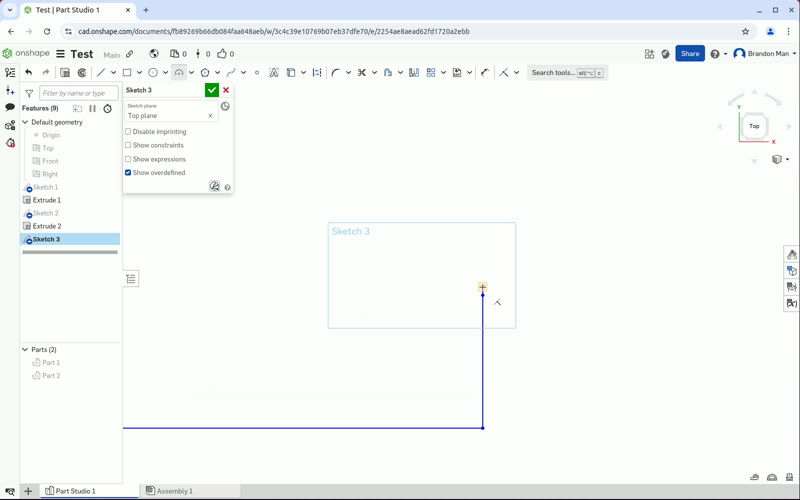
scroll(6)
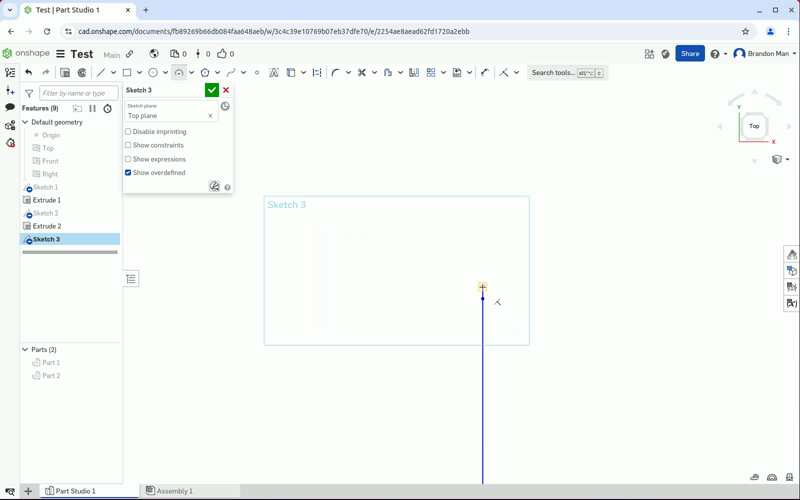
scroll(6)
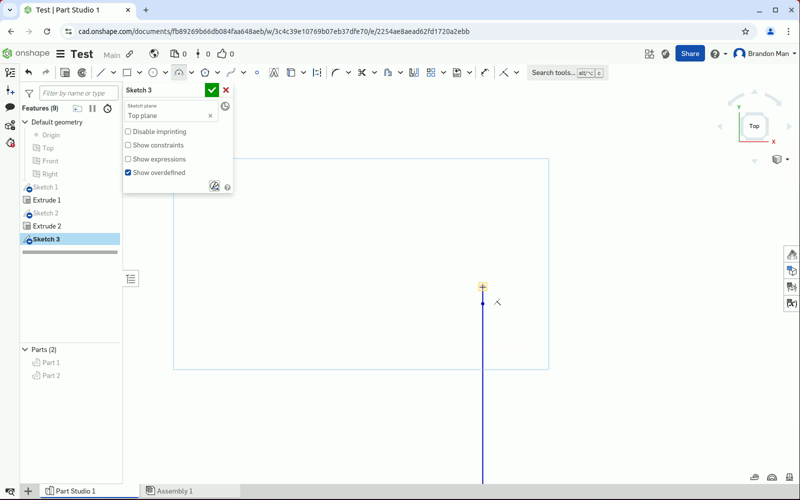
scroll(6)
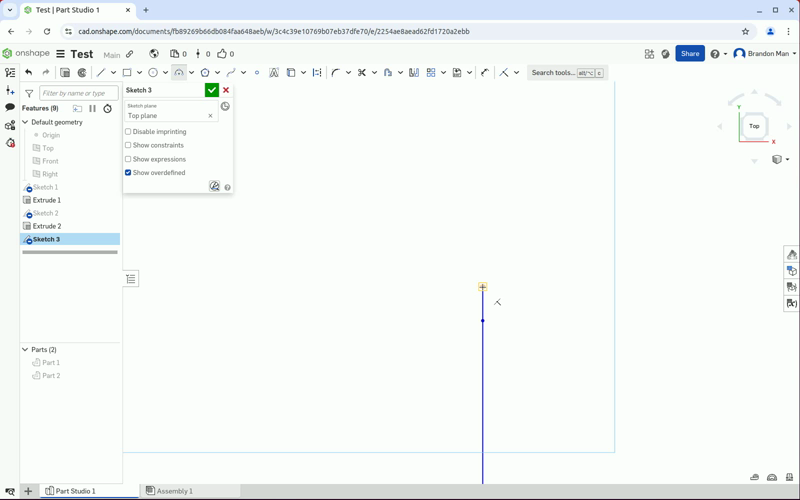
click(482, 286)
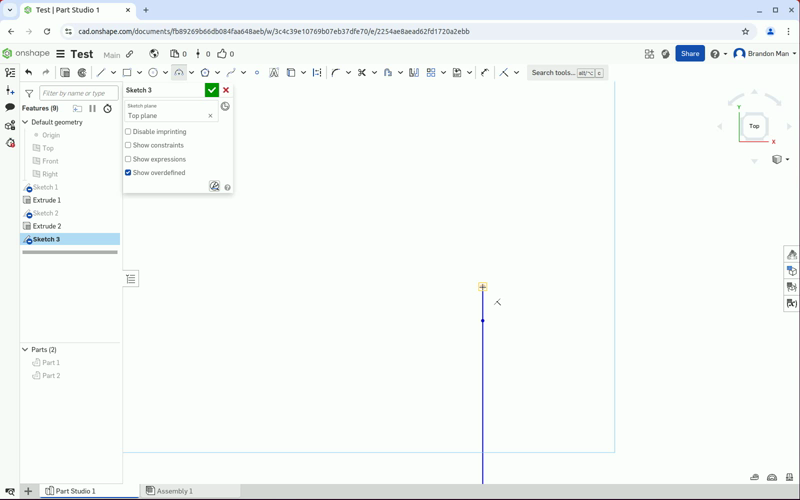
scroll(-6)
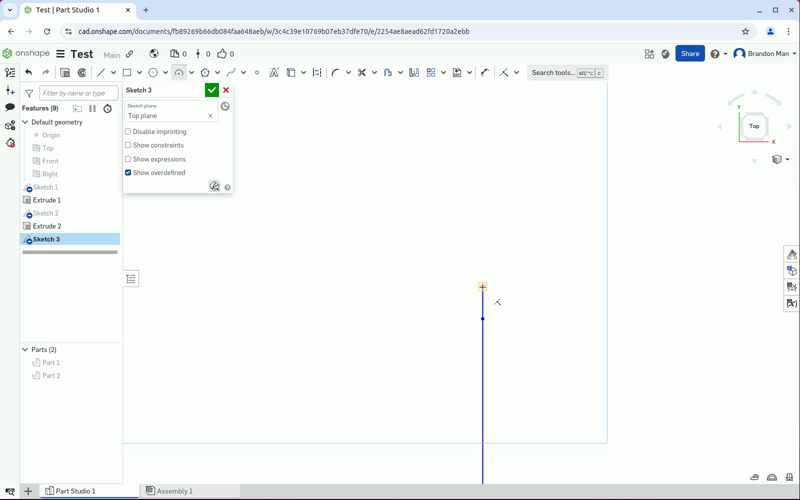
scroll(-6)
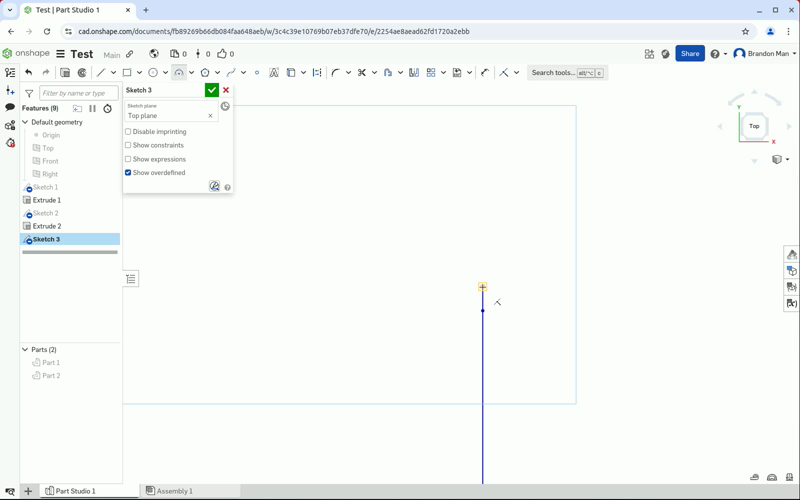
scroll(-6)
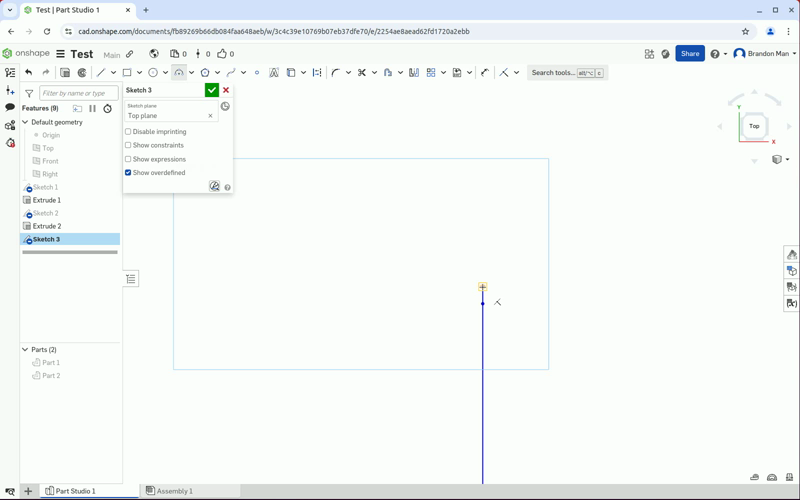
scroll(-6)
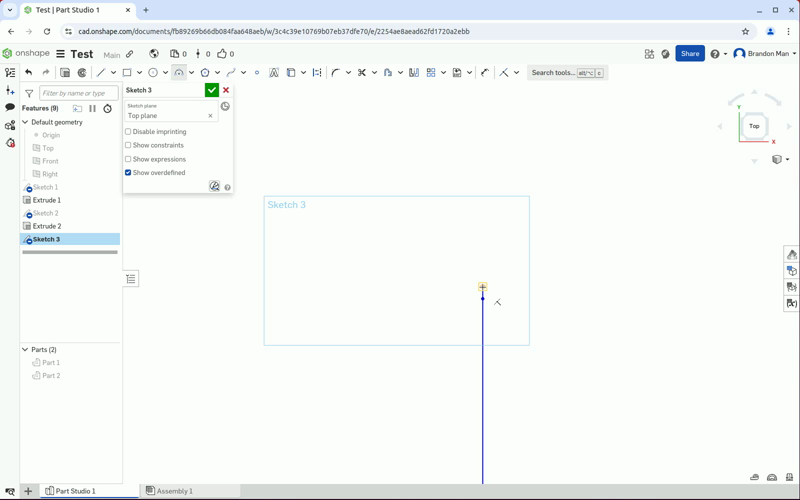
scroll(-6)
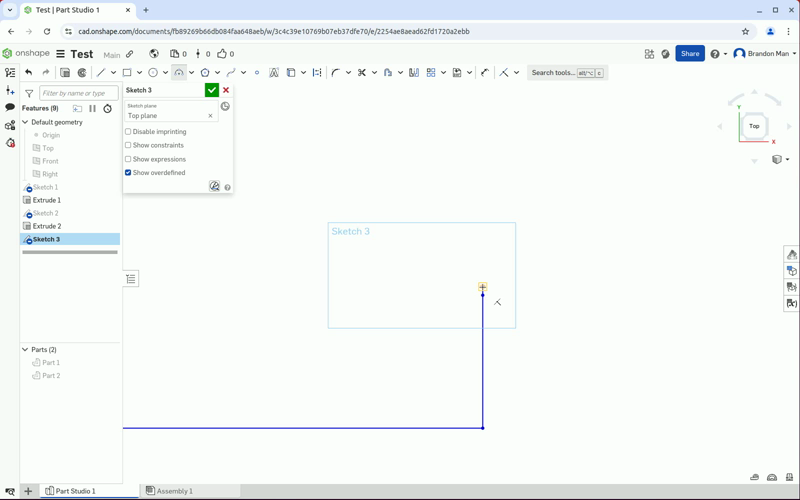
scroll(-6)
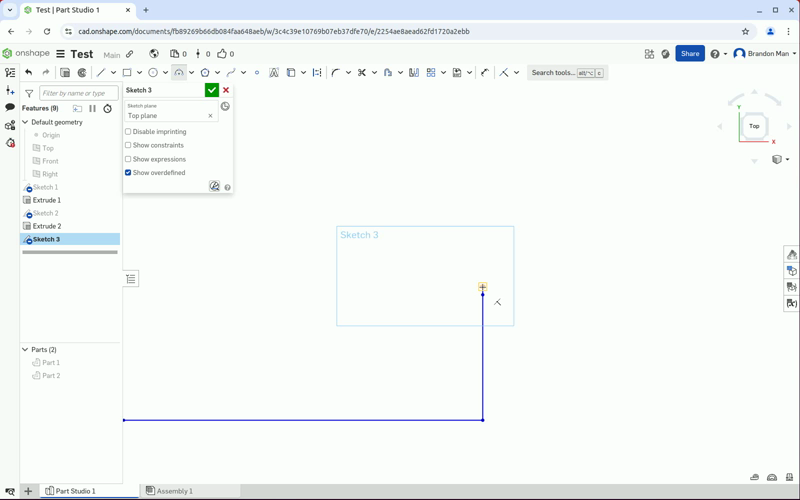
scroll(-6)
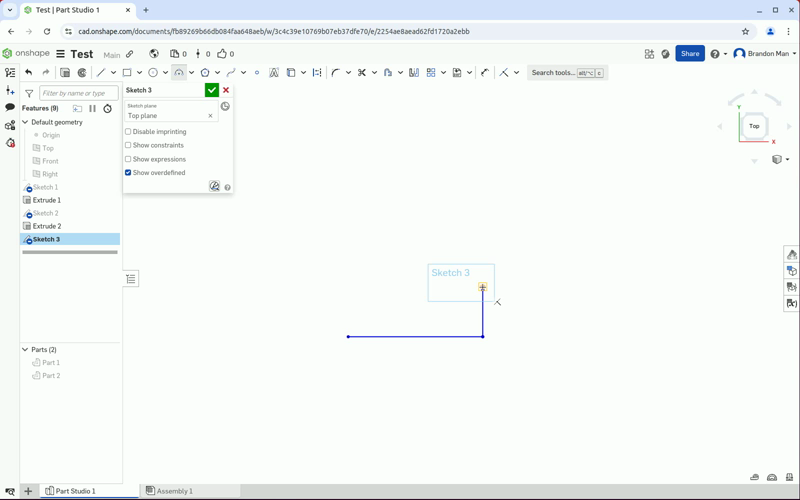
key_down(shift)
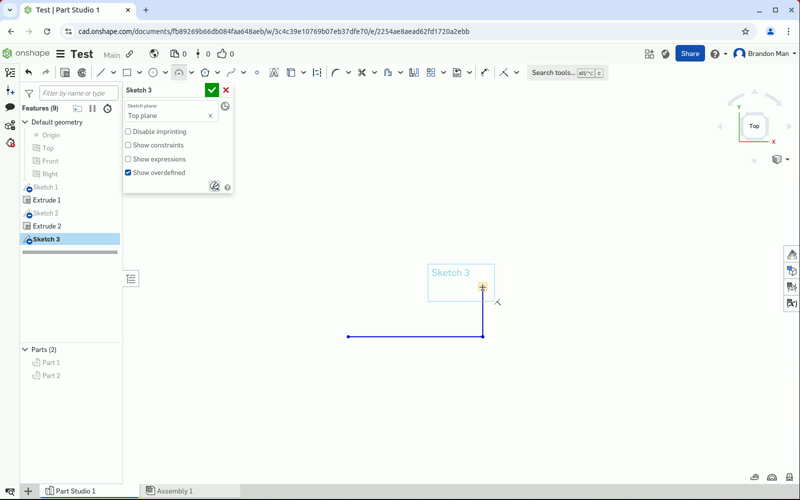
mouse_move(476, 288)
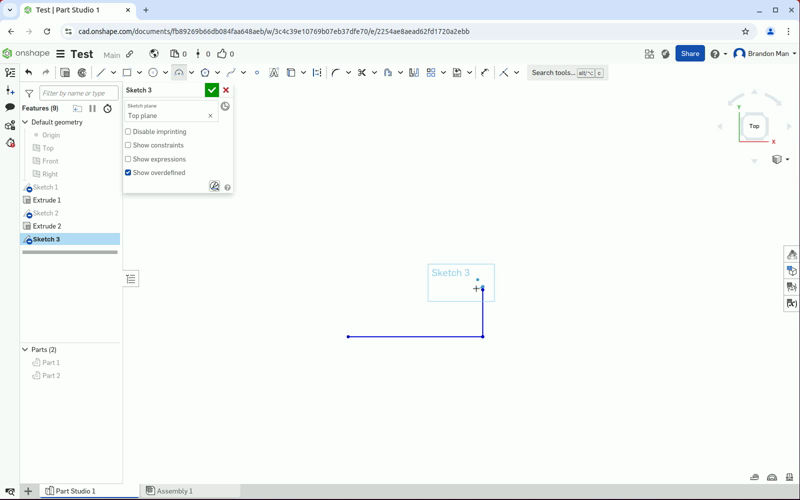
scroll(6)
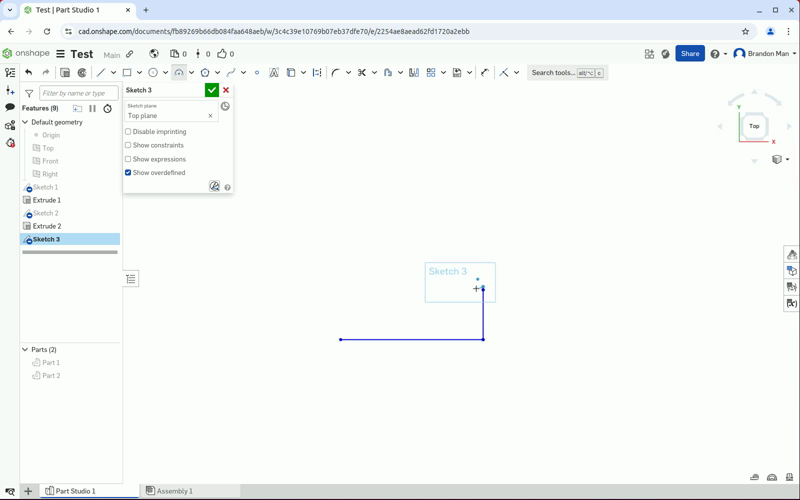
scroll(6)
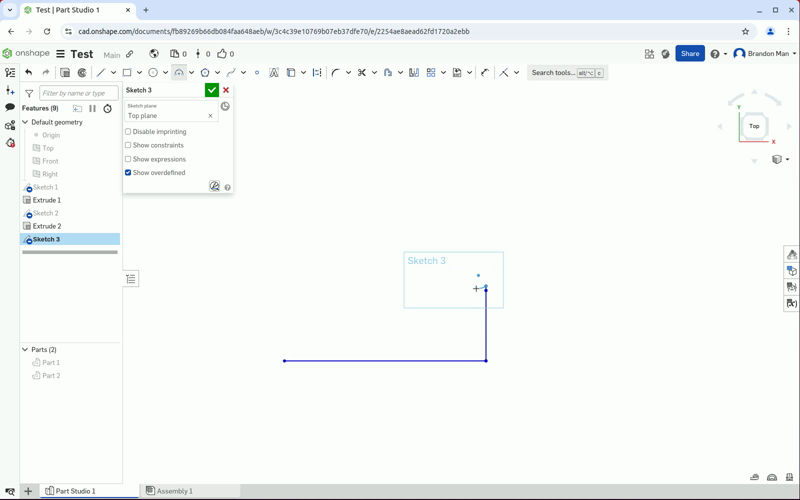
scroll(6)
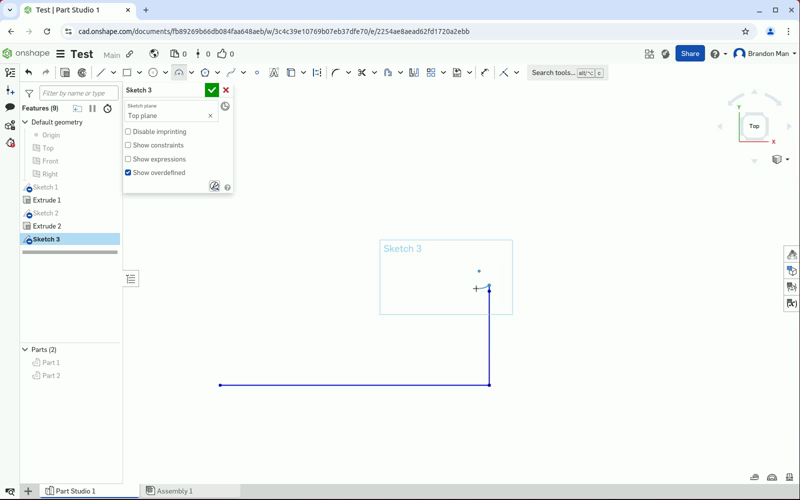
scroll(6)
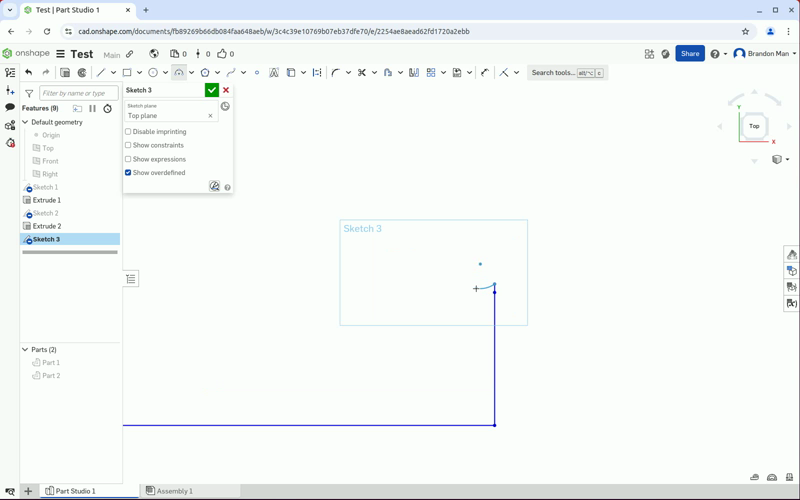
scroll(6)
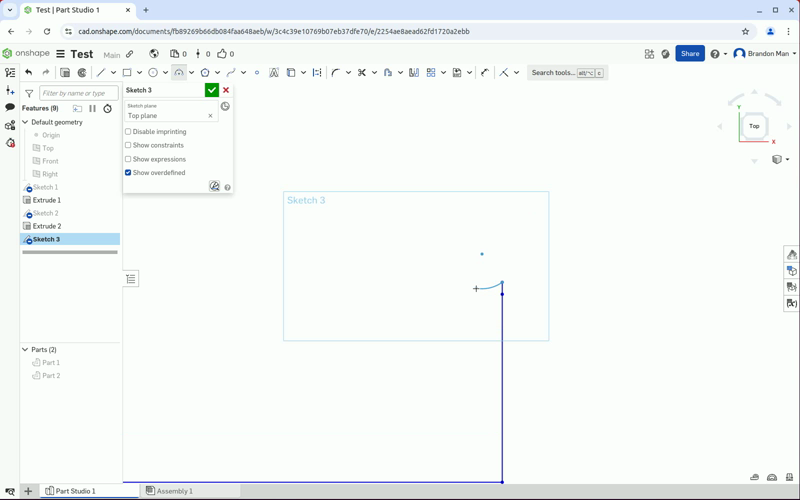
scroll(6)
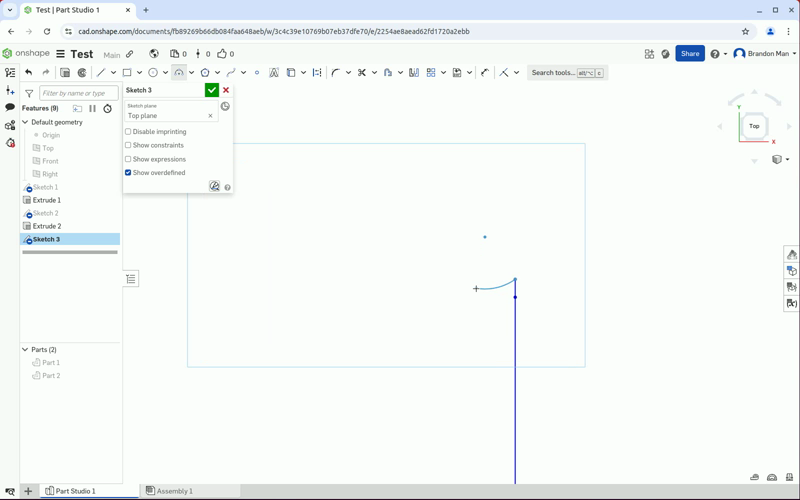
scroll(6)
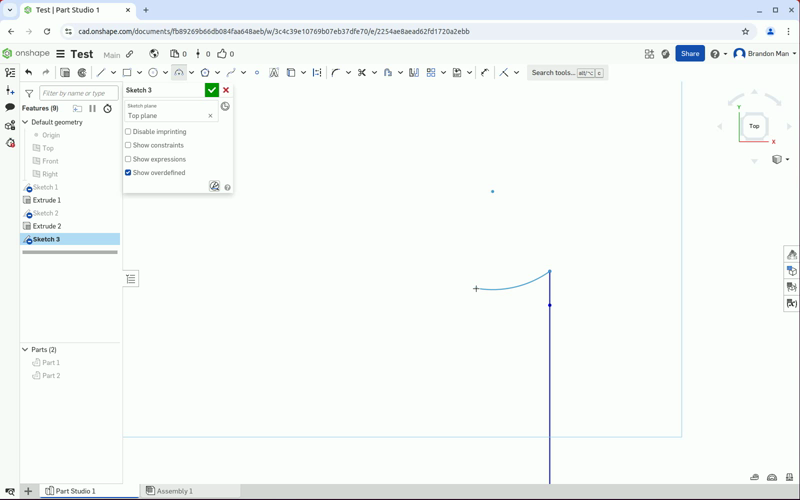
click(476, 288)
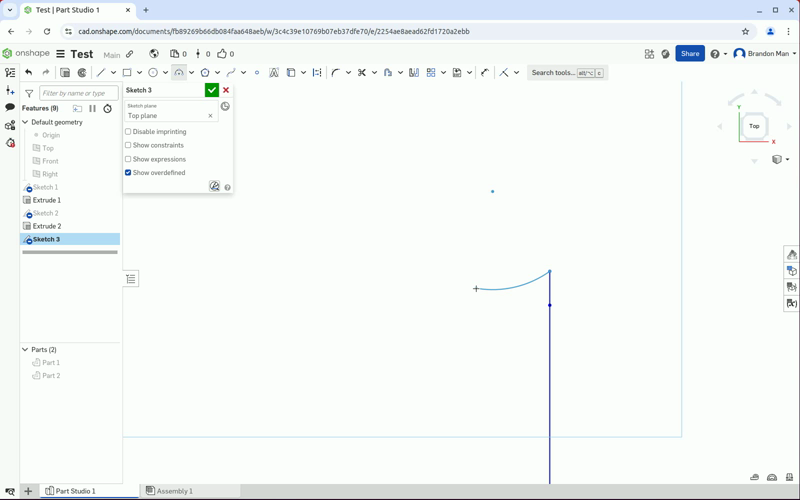
scroll(-6)
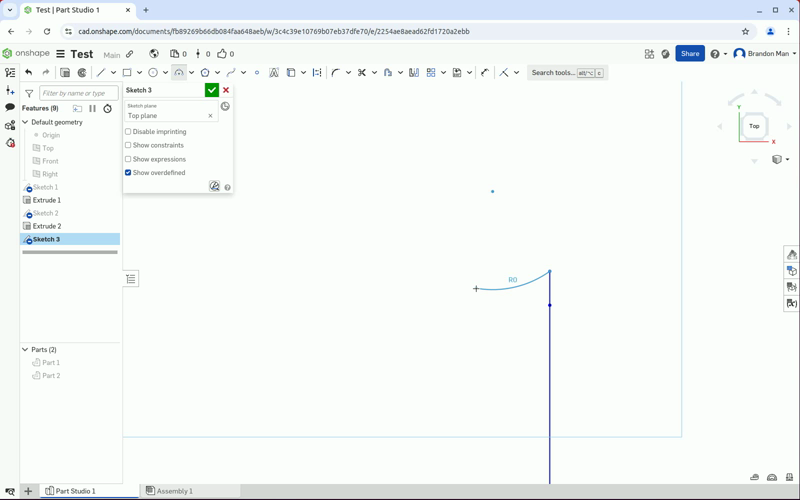
scroll(-6)
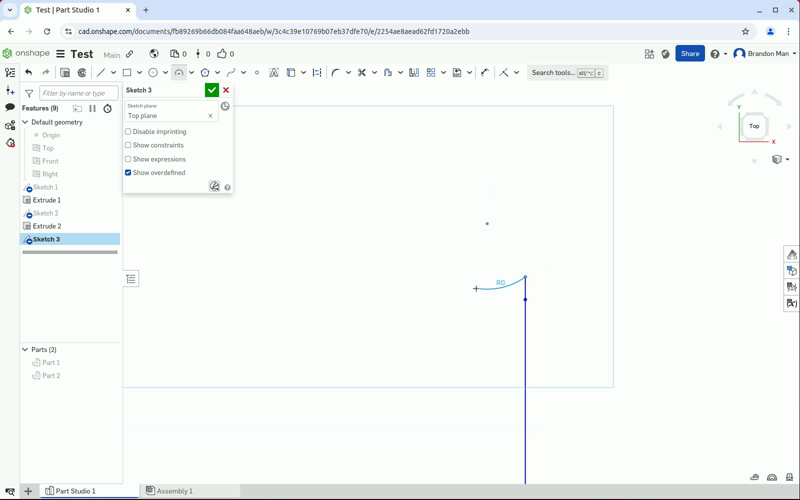
scroll(-6)
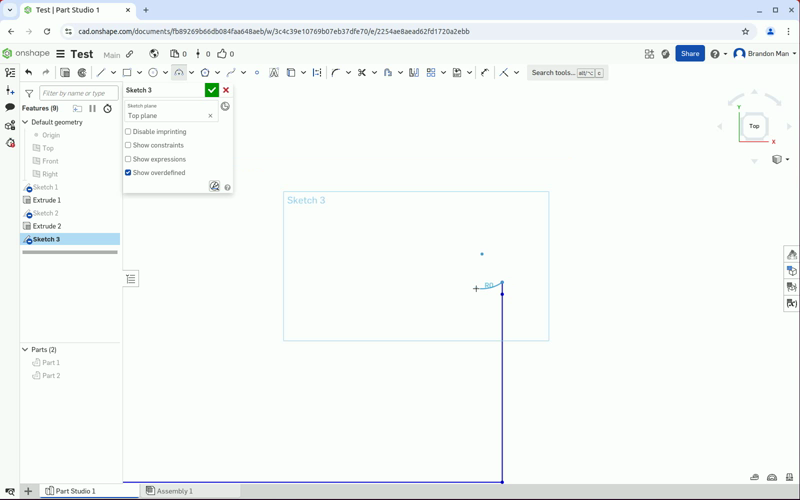
scroll(-6)
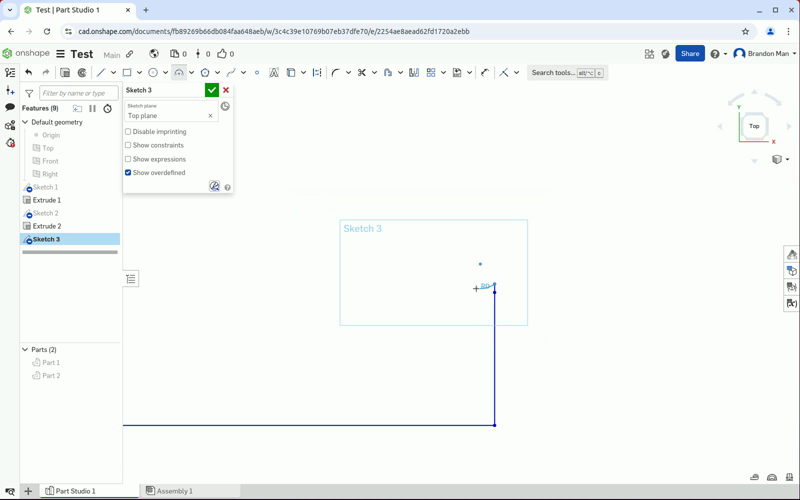
scroll(-6)
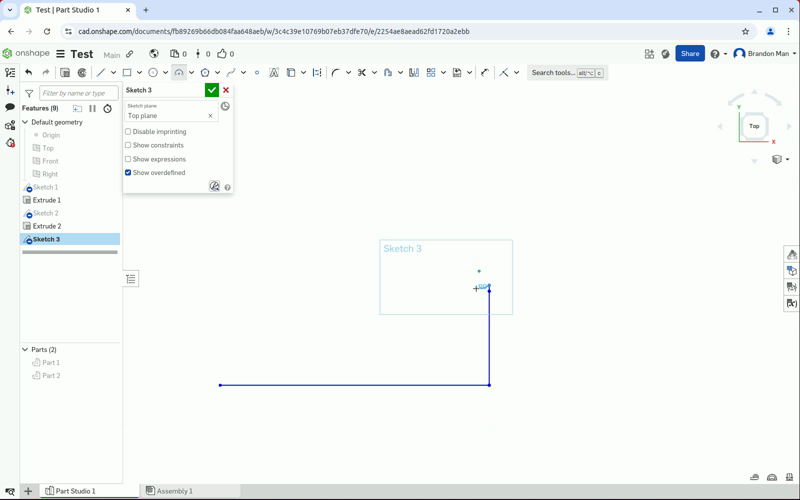
scroll(-6)
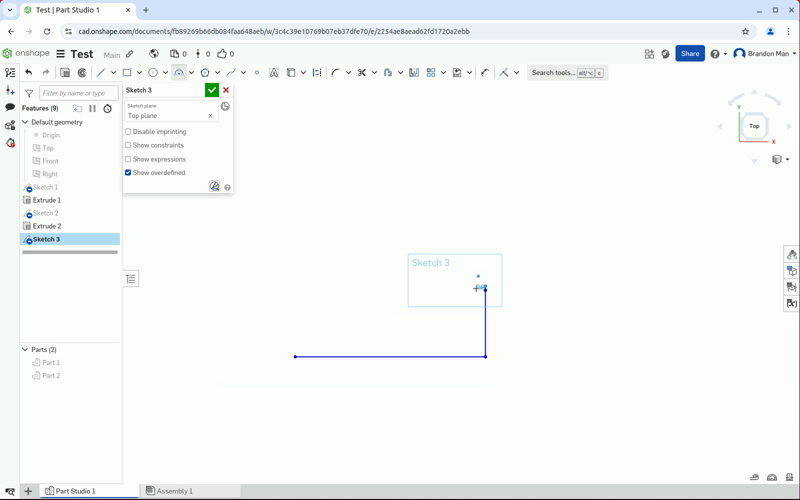
scroll(-6)
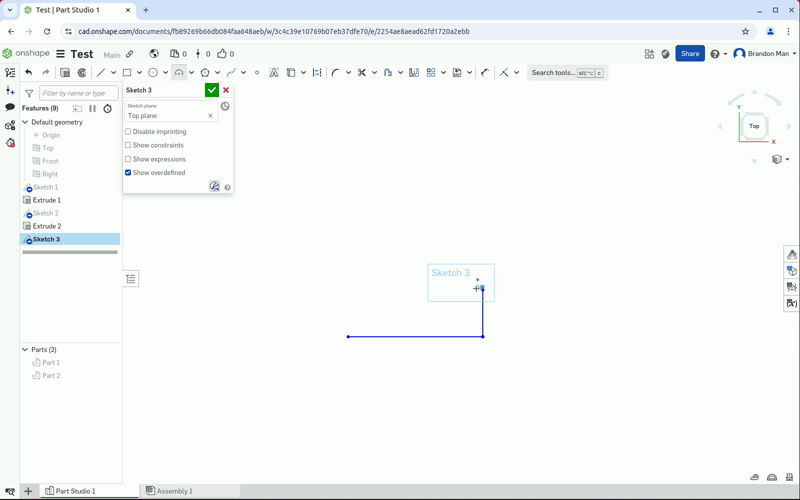
mouse_move(479, 288)
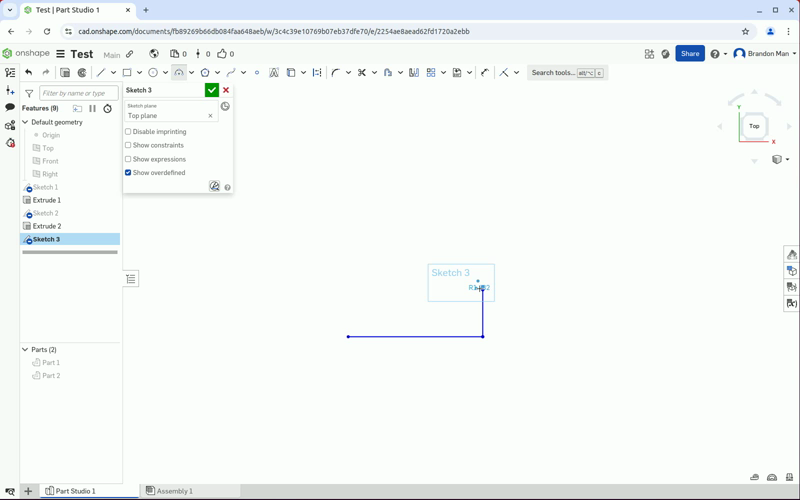
scroll(6)
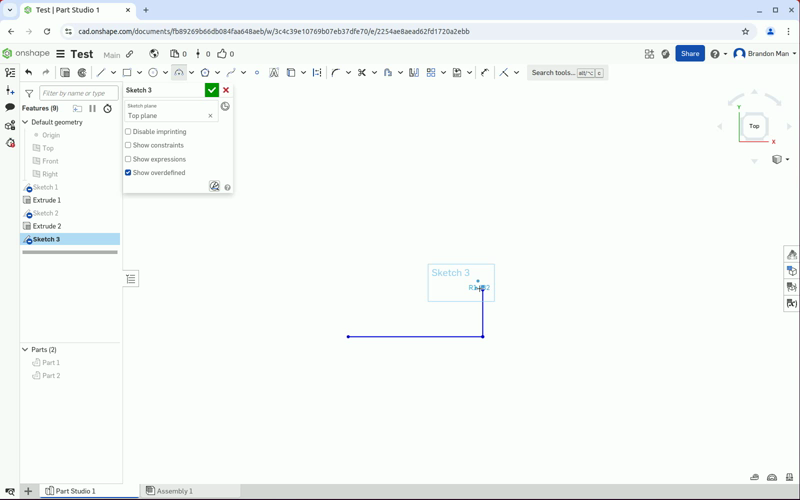
scroll(6)
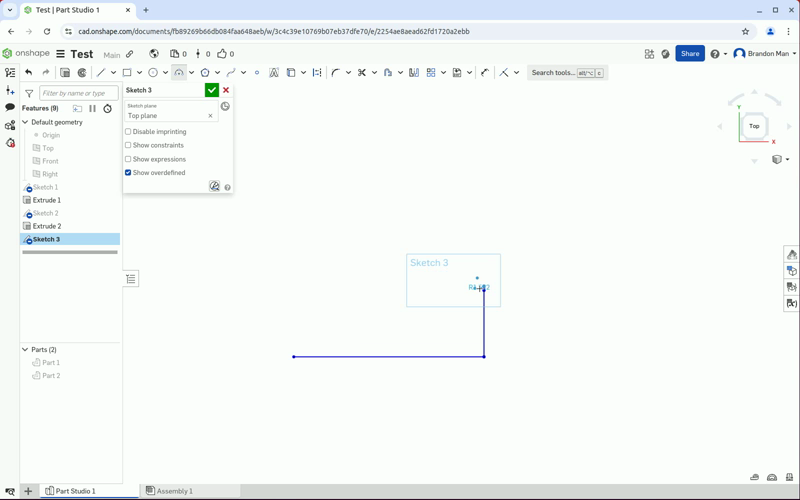
scroll(6)
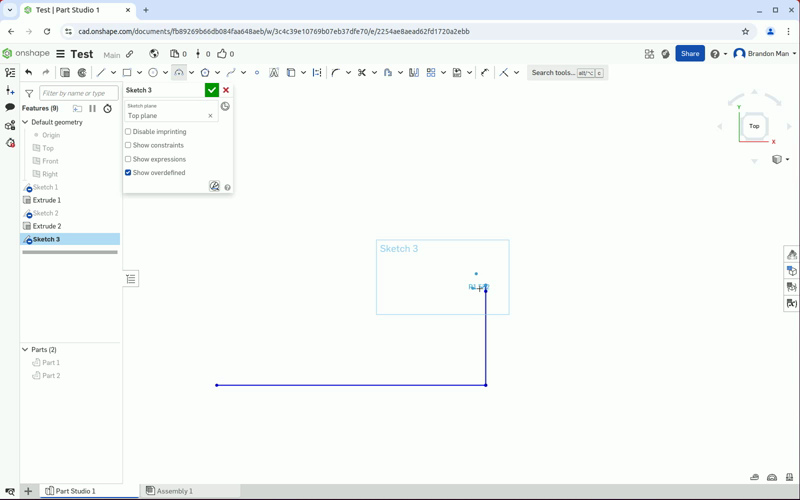
scroll(6)
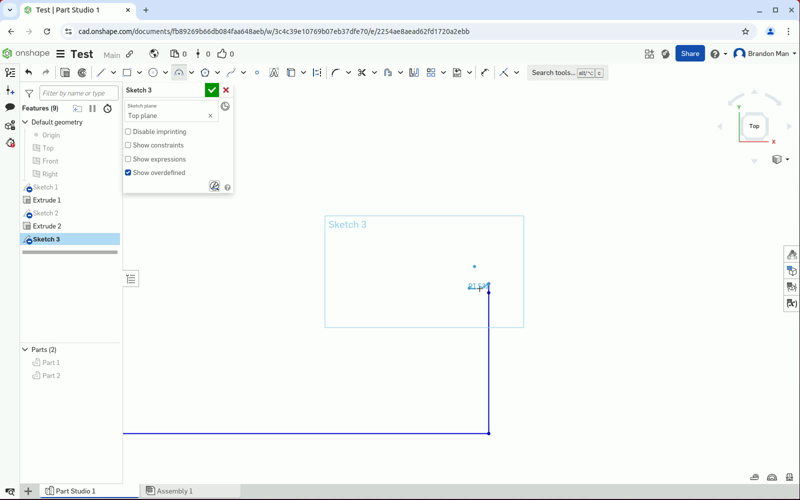
scroll(6)
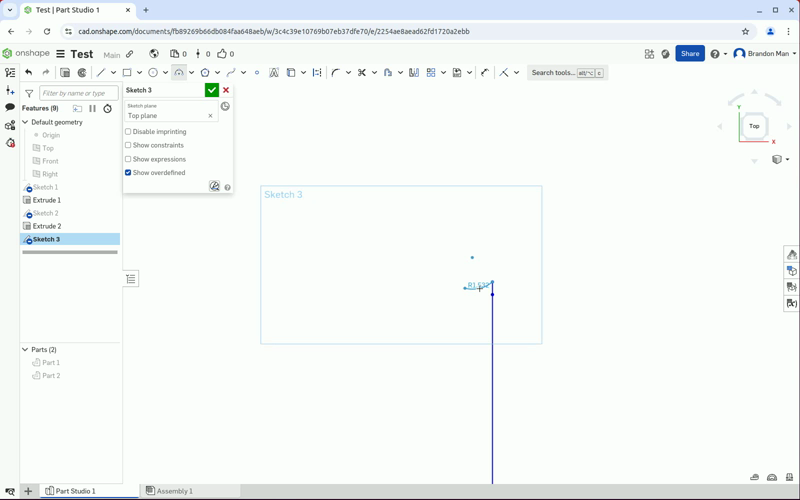
scroll(6)
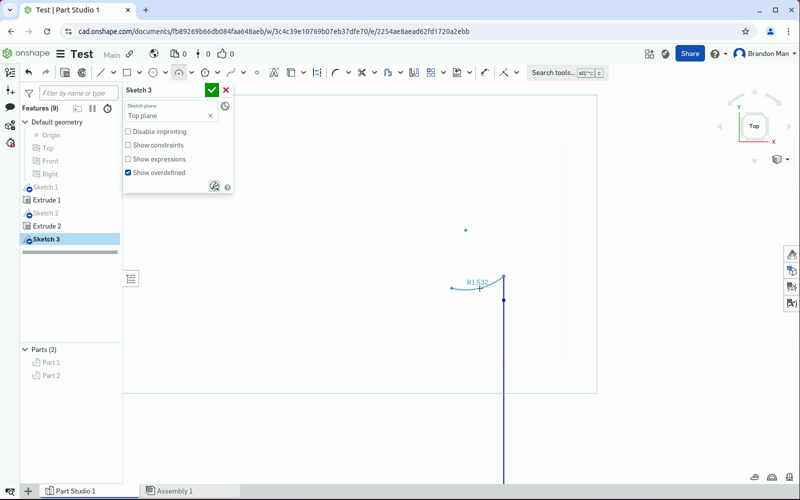
scroll(6)
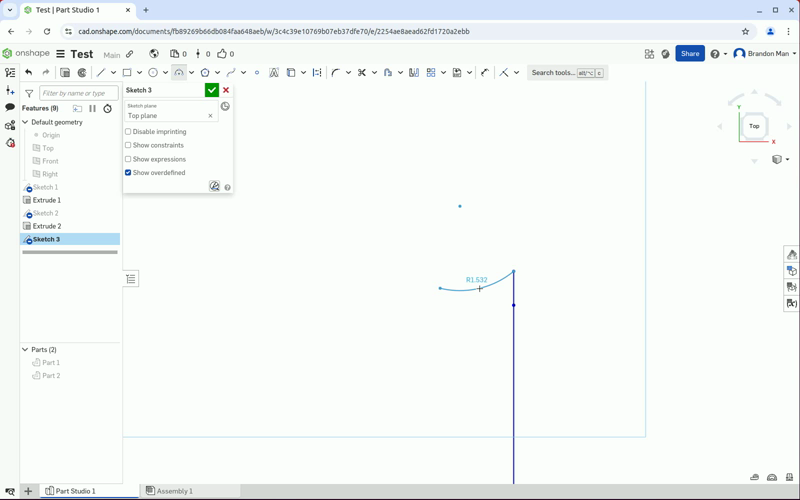
click(479, 288)
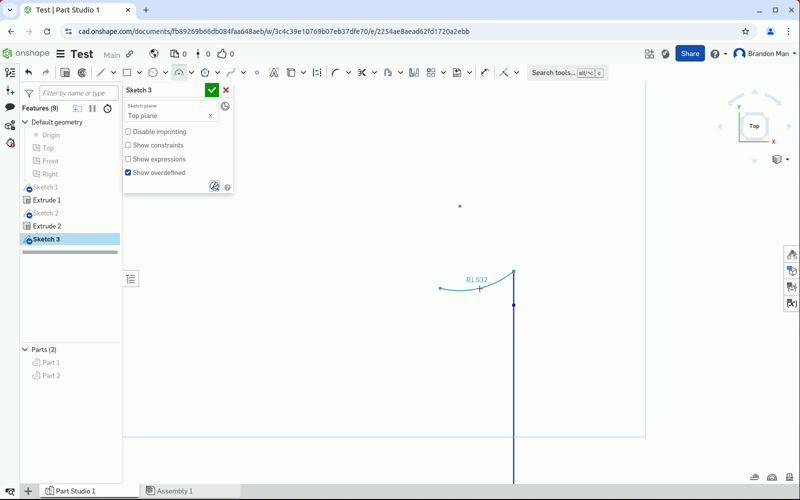
scroll(-6)
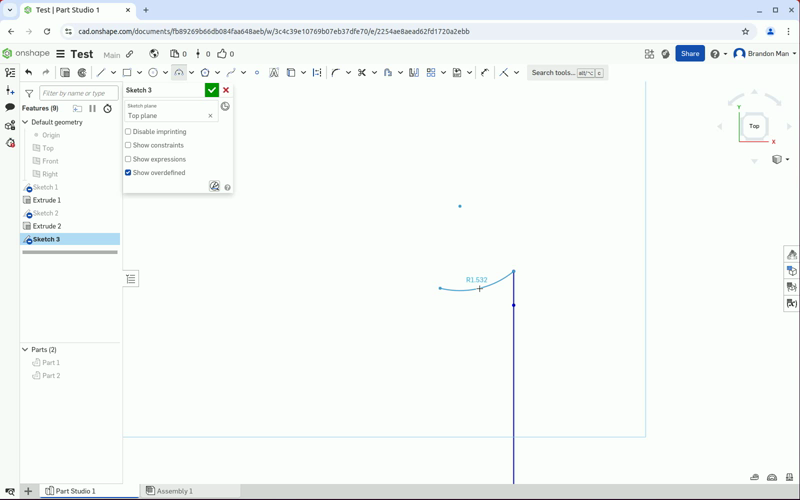
scroll(-6)
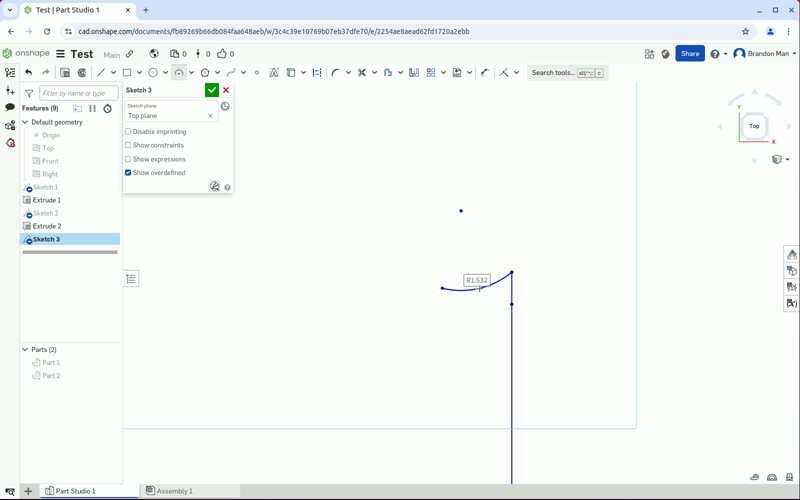
scroll(-6)
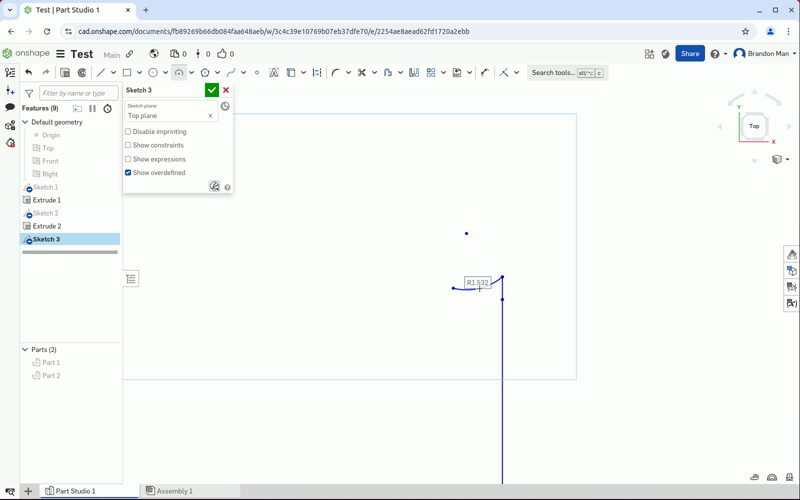
scroll(-6)
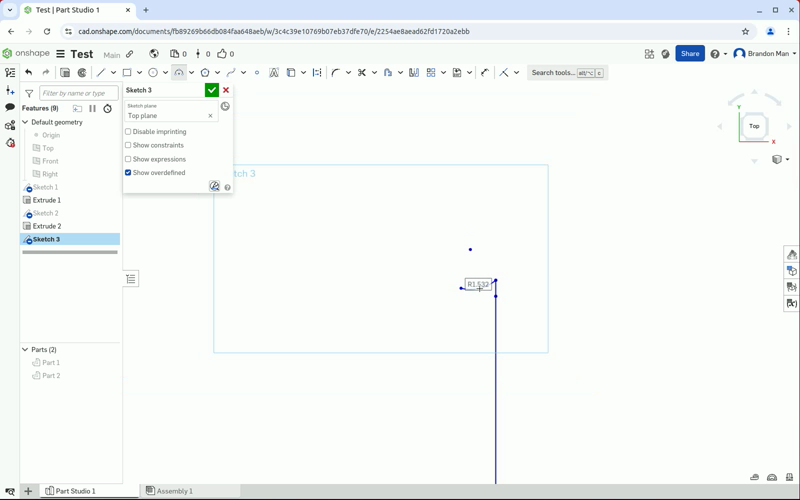
scroll(-6)
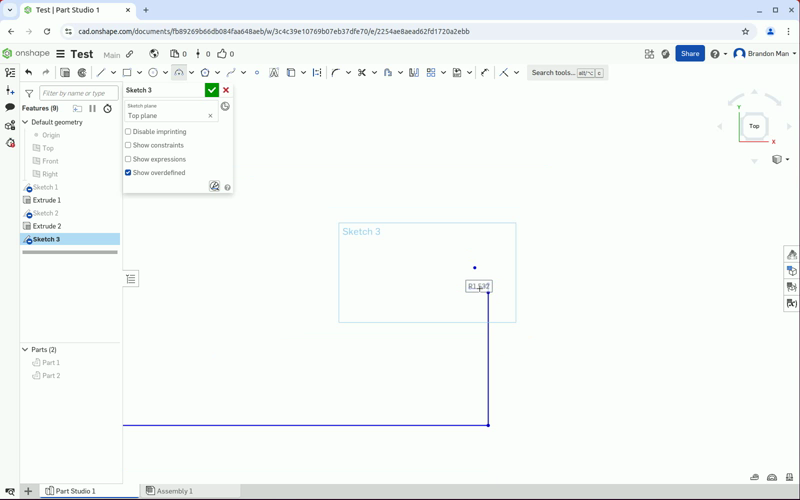
scroll(-6)
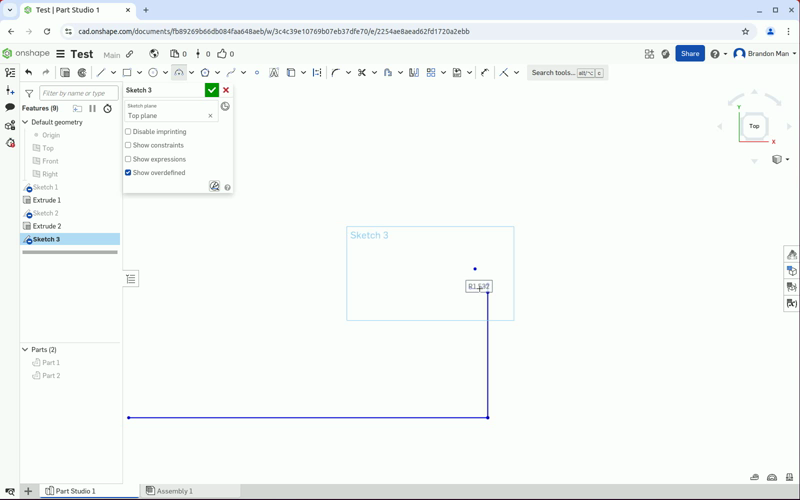
scroll(-6)
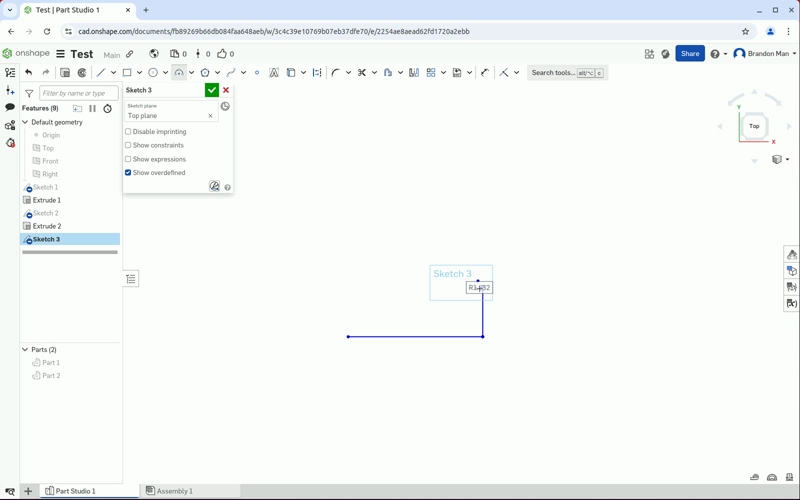
key_up(shift)
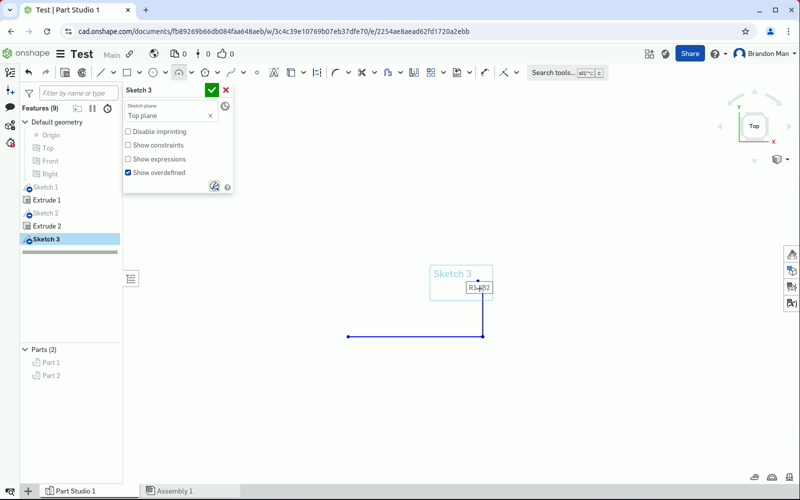
key(esc)
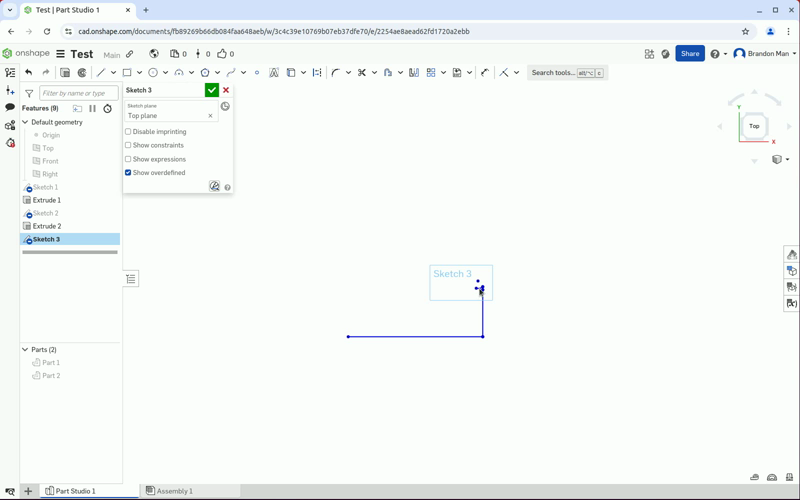
key(l)
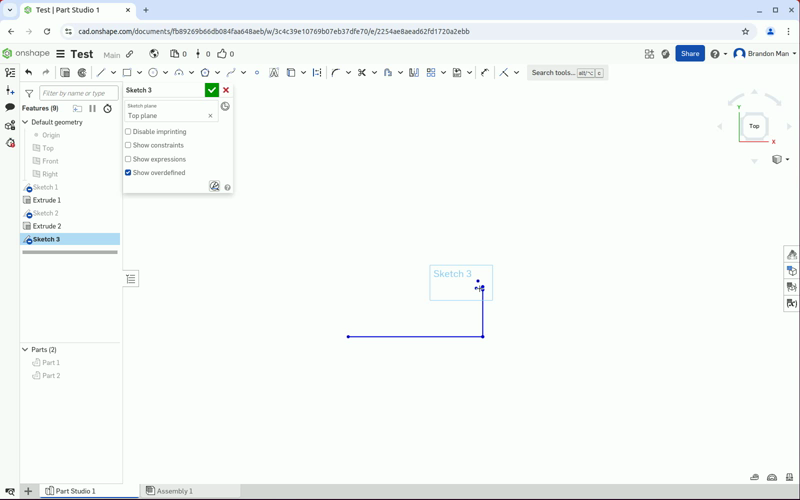
mouse_move(476, 288)
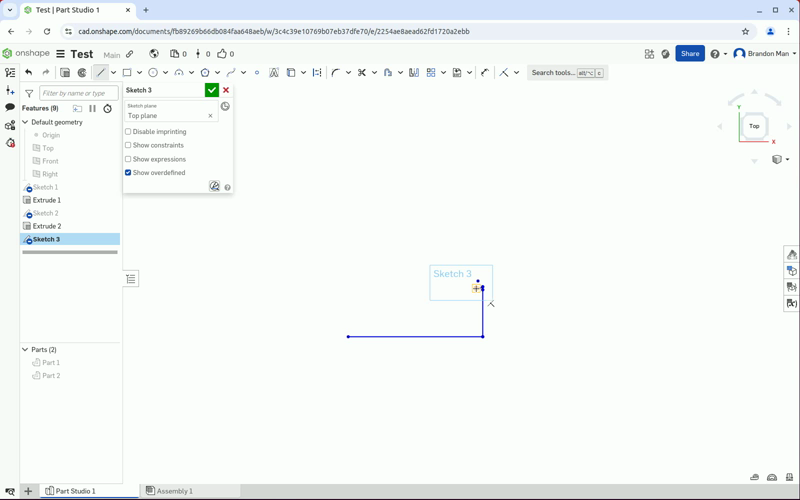
scroll(6)
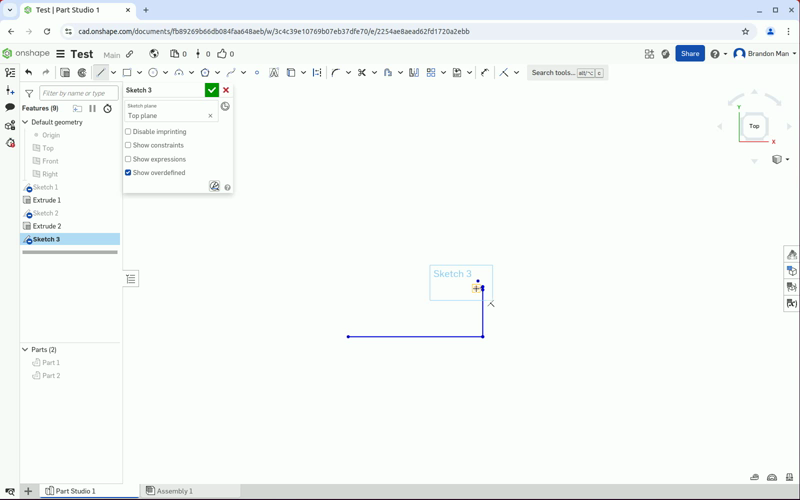
scroll(6)
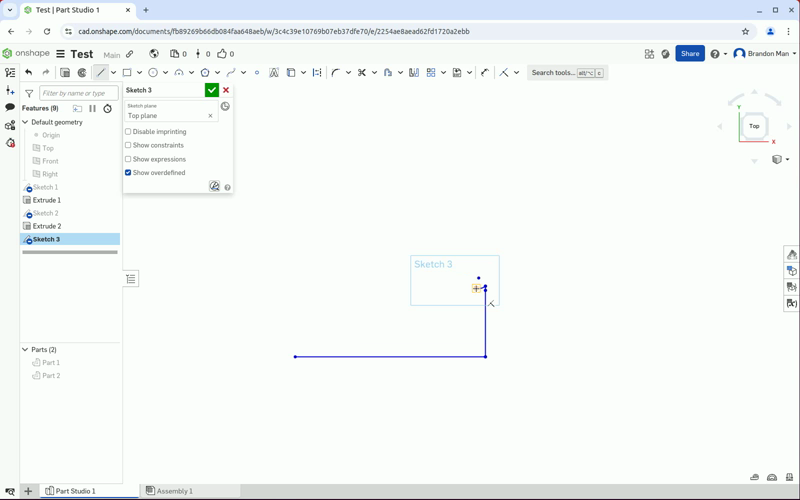
scroll(6)
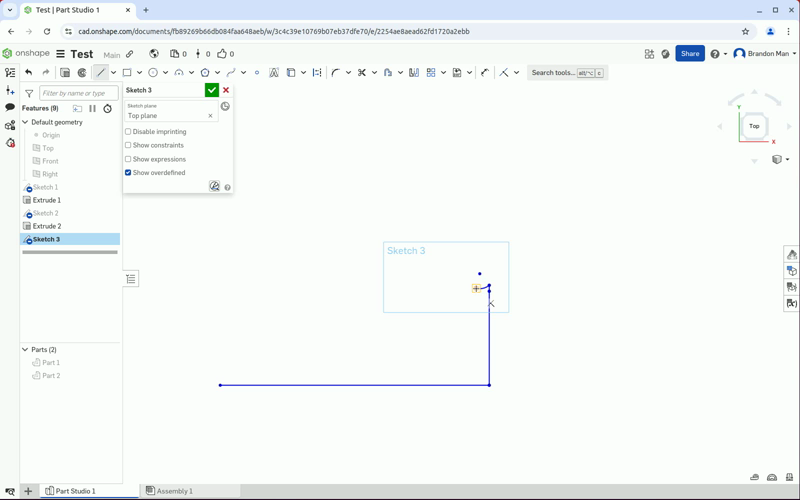
scroll(6)
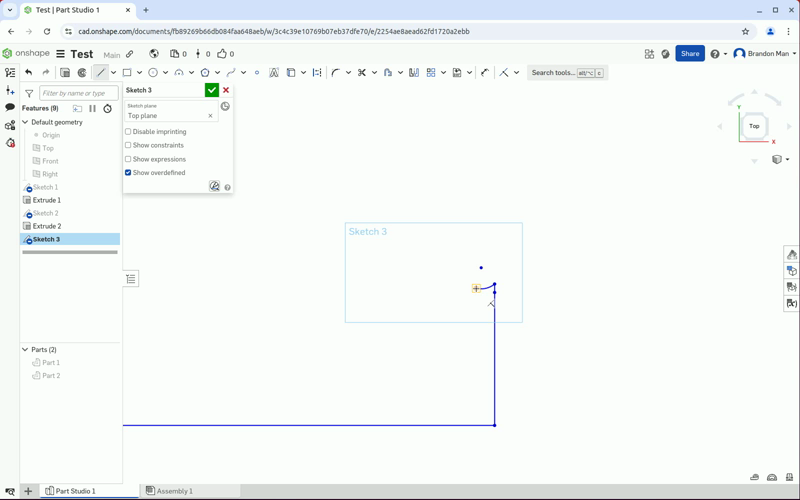
scroll(6)
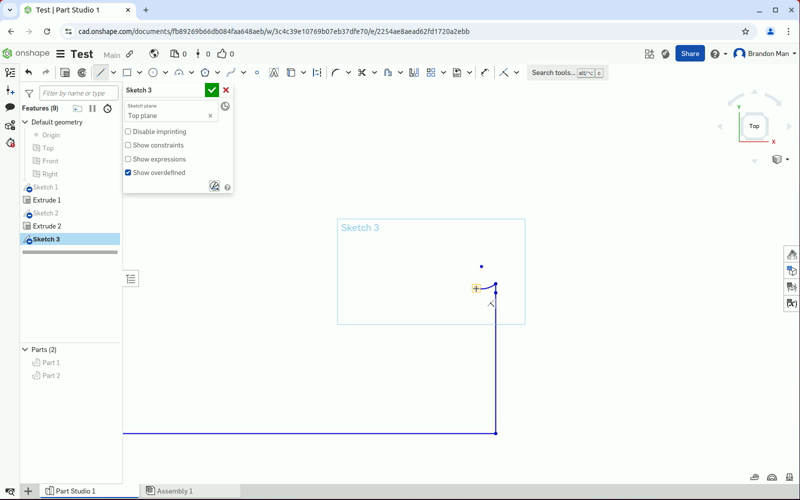
scroll(6)
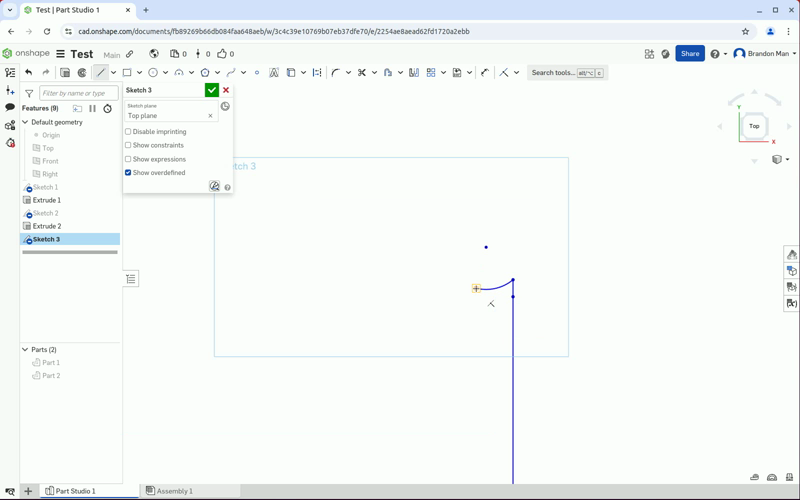
scroll(6)
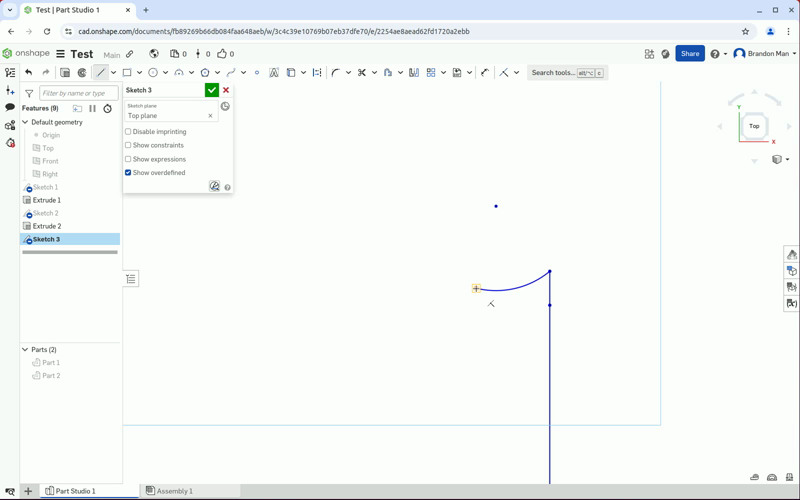
click(476, 288)
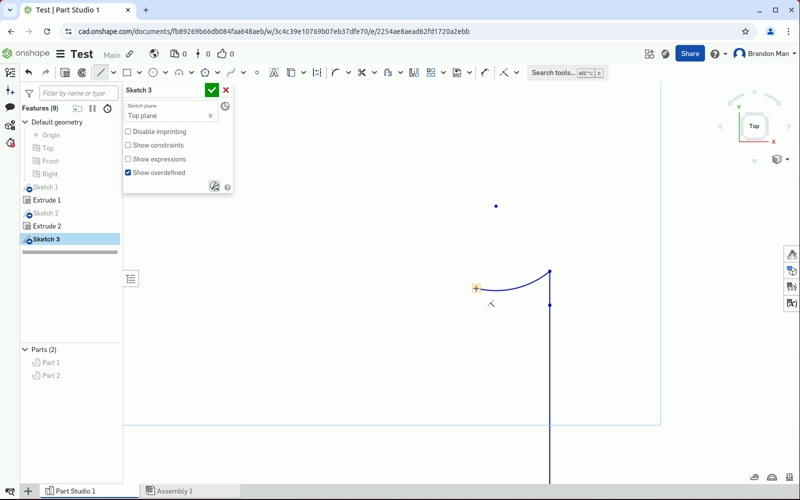
scroll(-6)
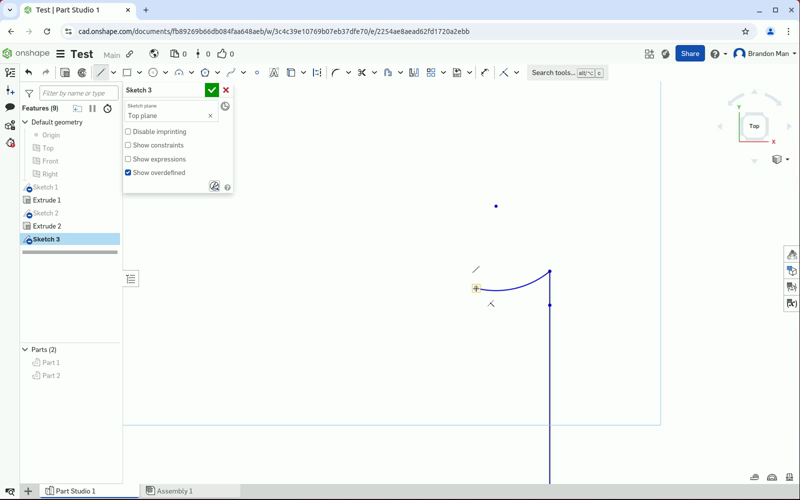
scroll(-6)
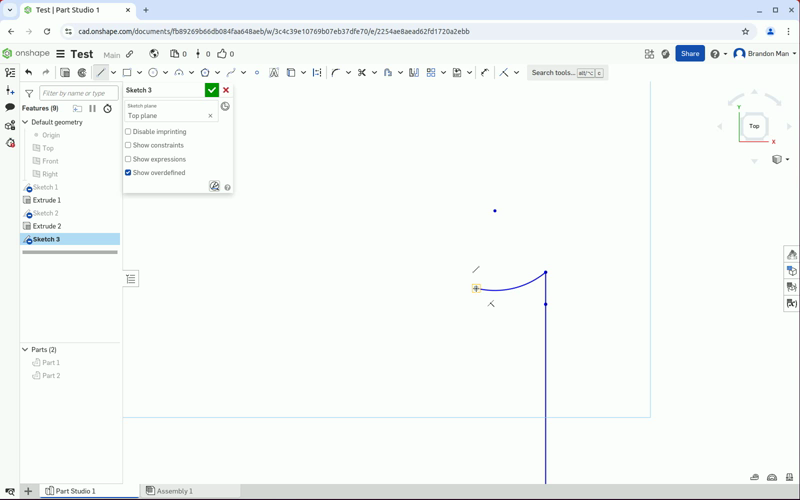
scroll(-6)
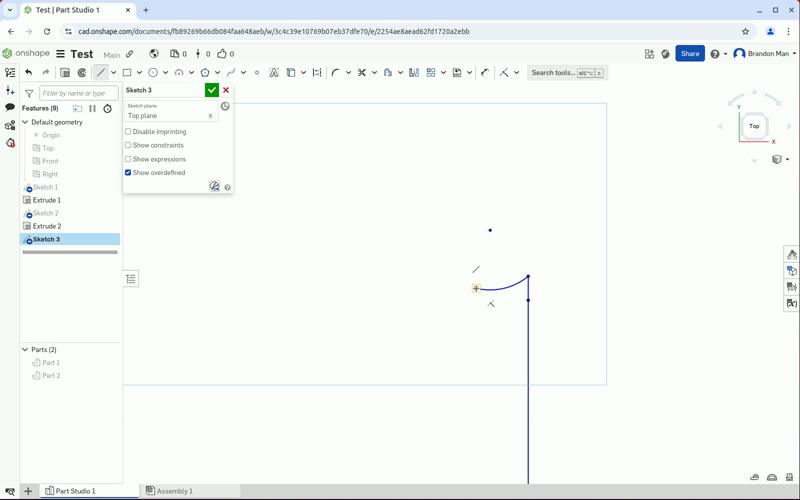
scroll(-6)
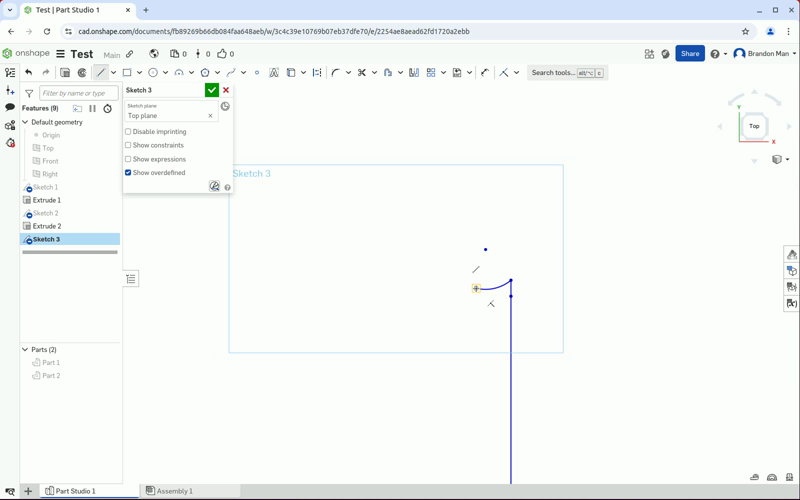
scroll(-6)
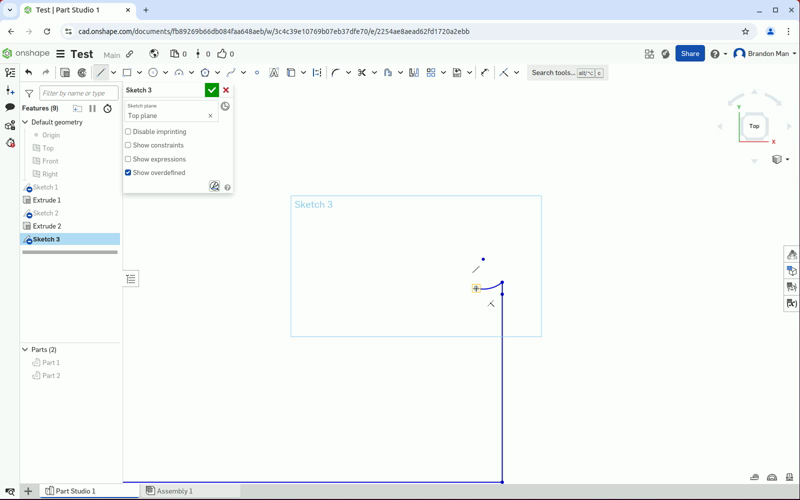
scroll(-6)
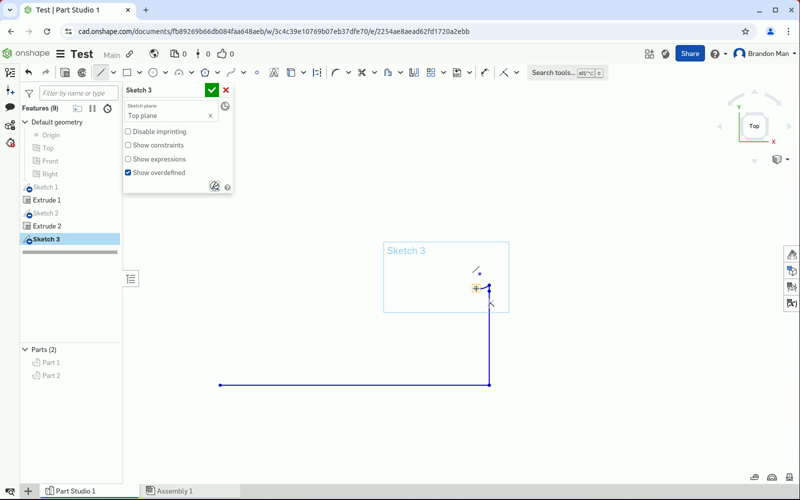
scroll(-6)
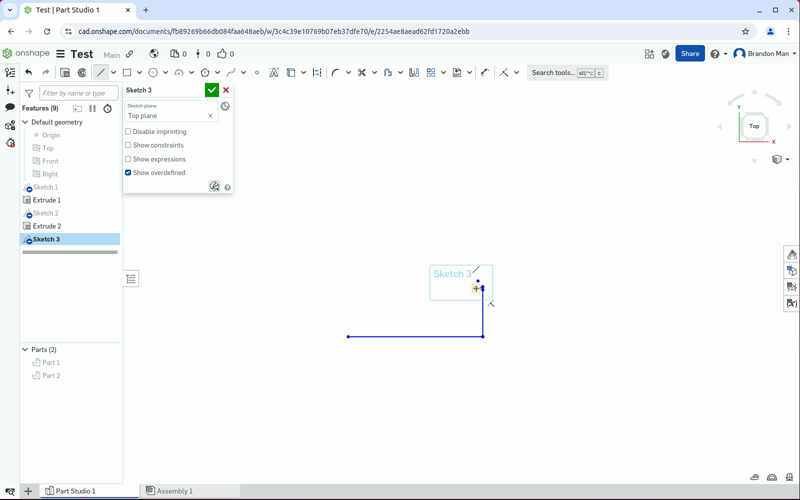
key_down(shift)
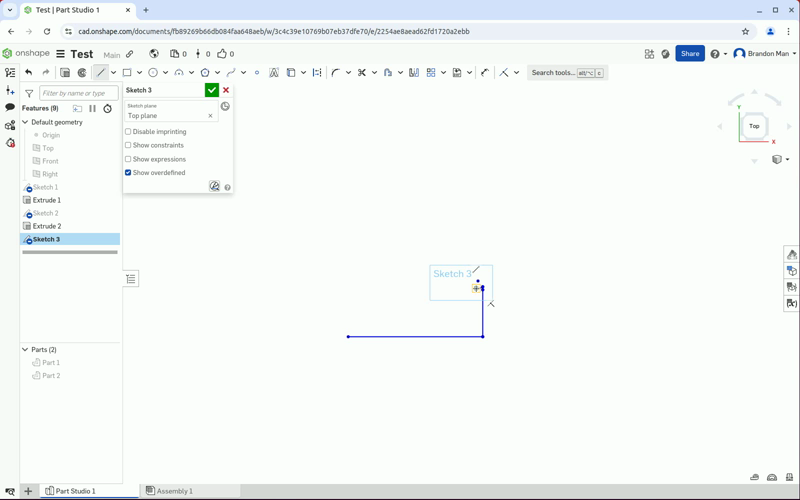
mouse_move(506, 288)
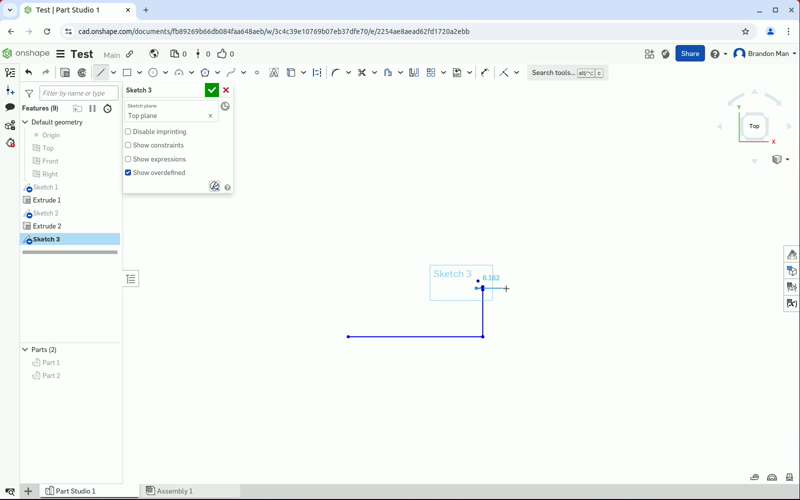
mouse_move(476, 240)
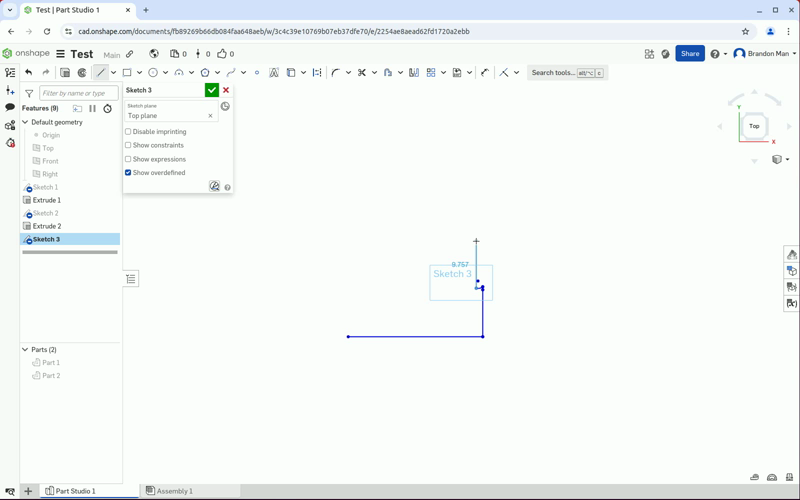
click(476, 240)
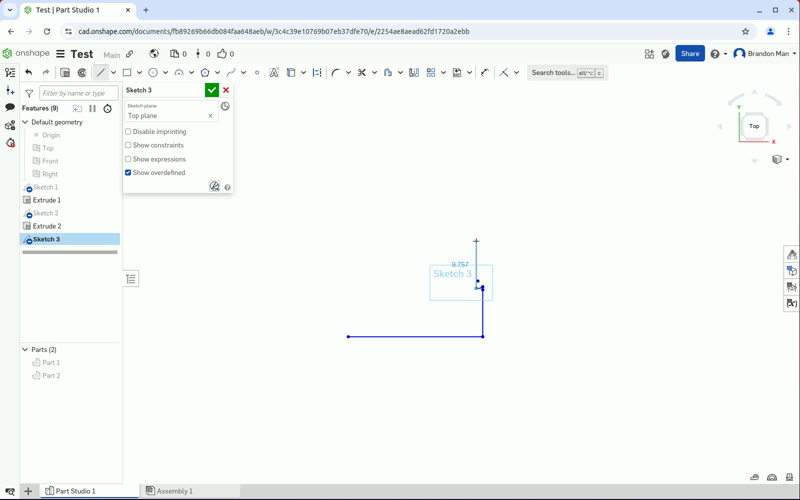
key_up(shift)
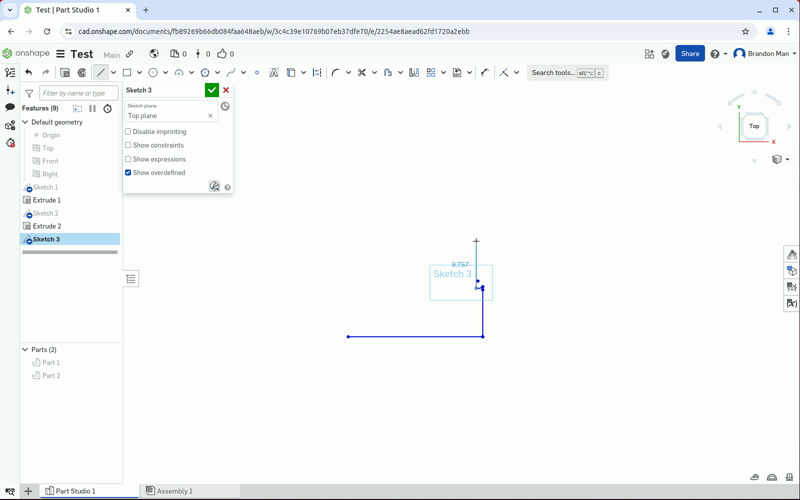
key_down(shift)
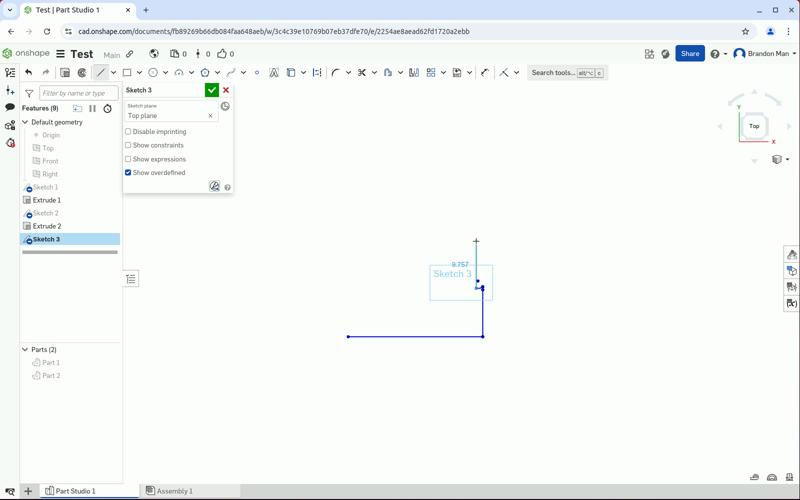
mouse_move(506, 240)
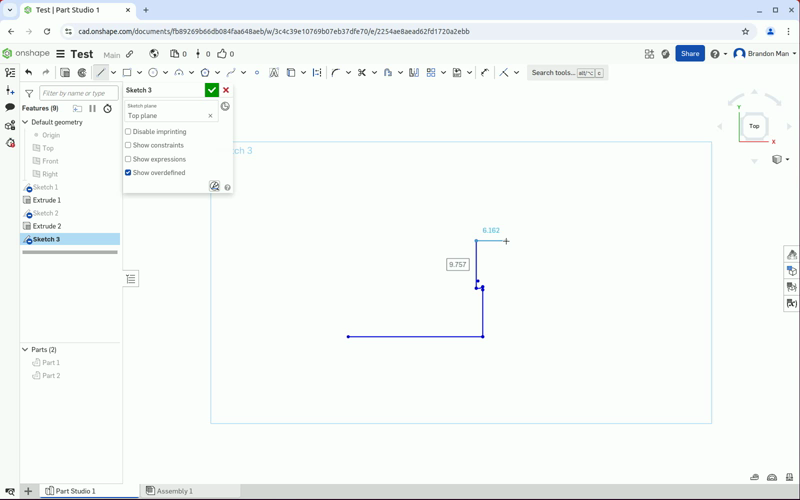
mouse_move(479, 240)
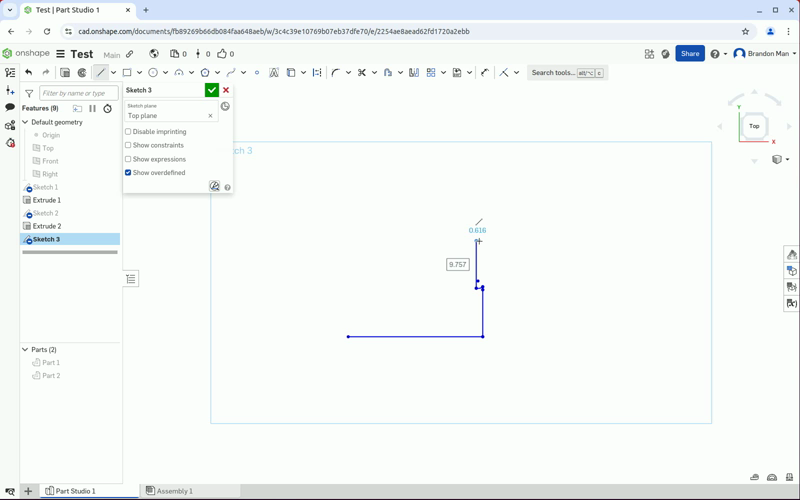
scroll(6)
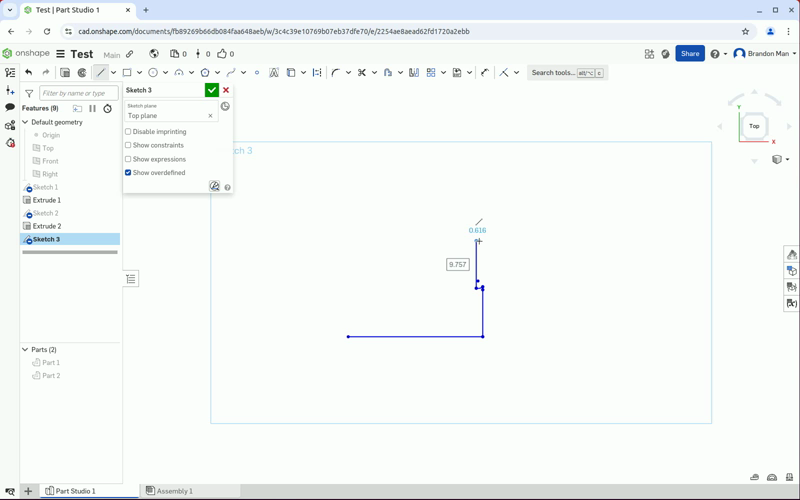
scroll(6)
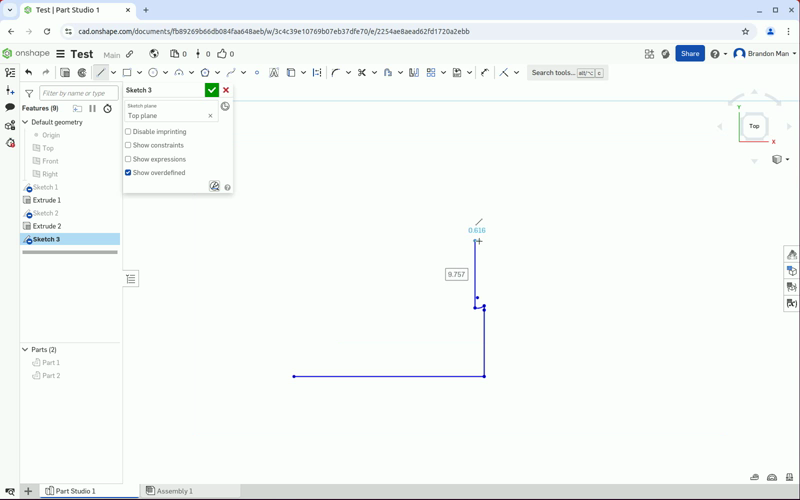
scroll(6)
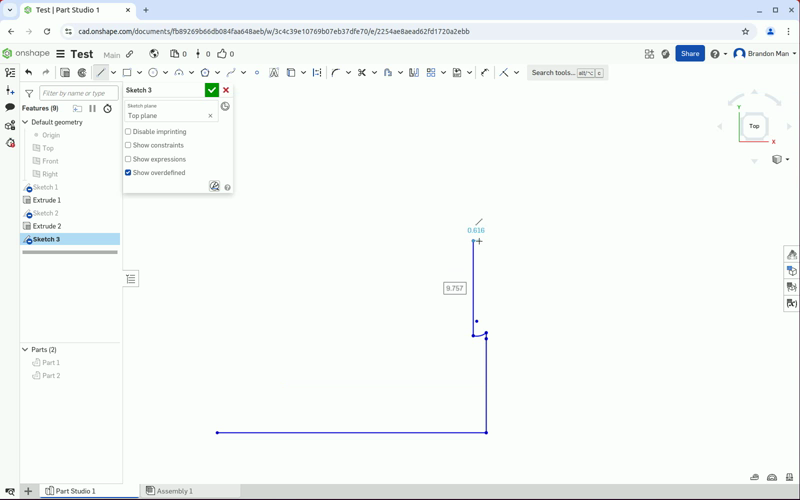
scroll(6)
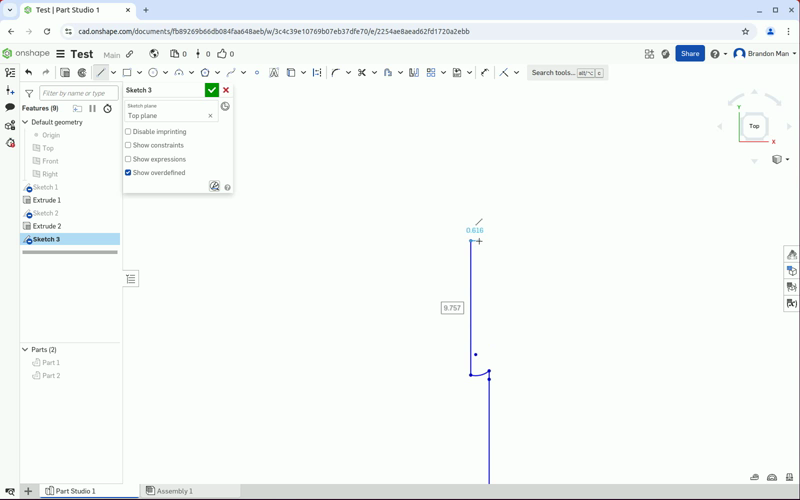
scroll(6)
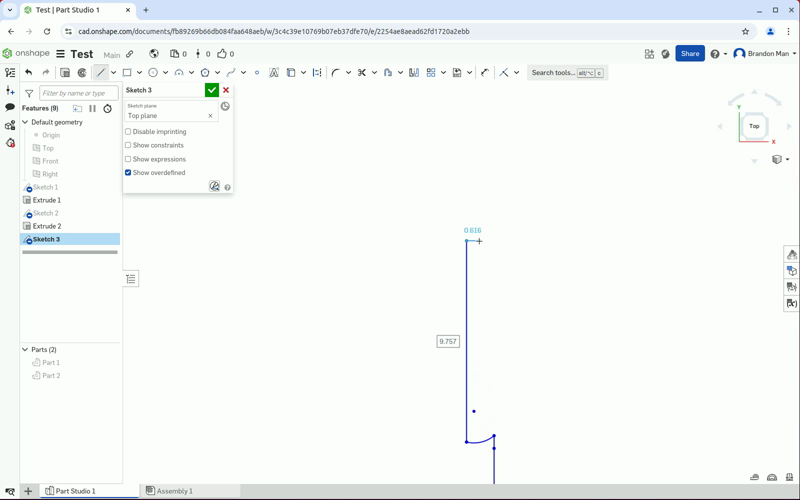
scroll(6)
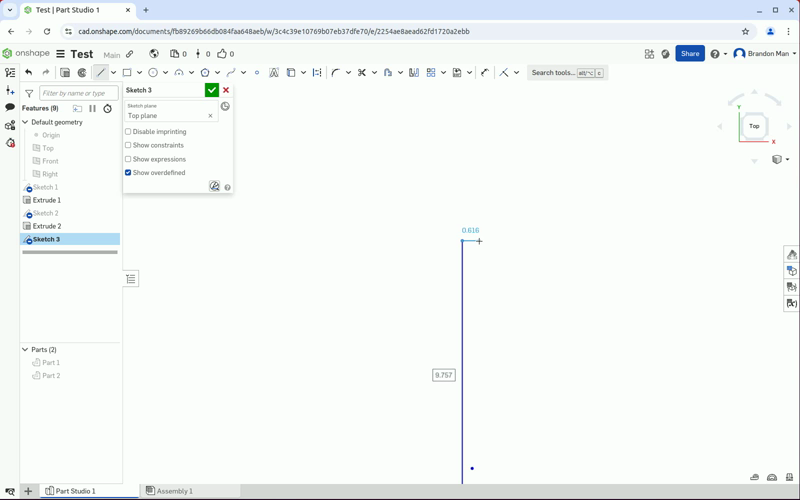
scroll(6)
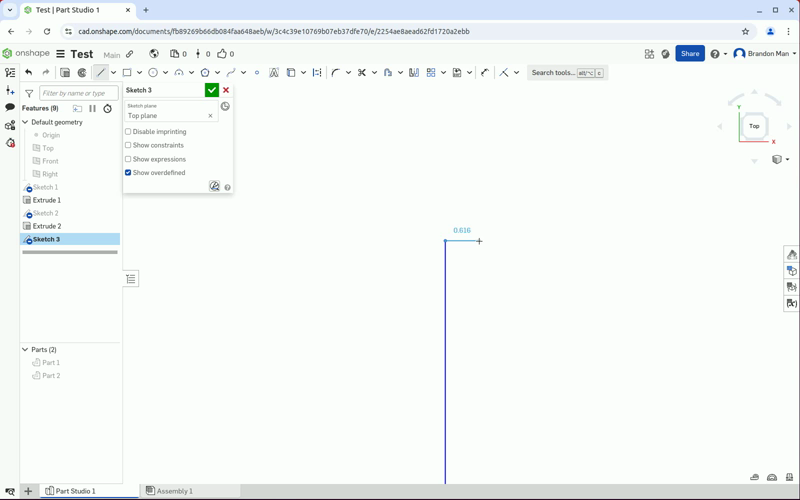
click(479, 240)
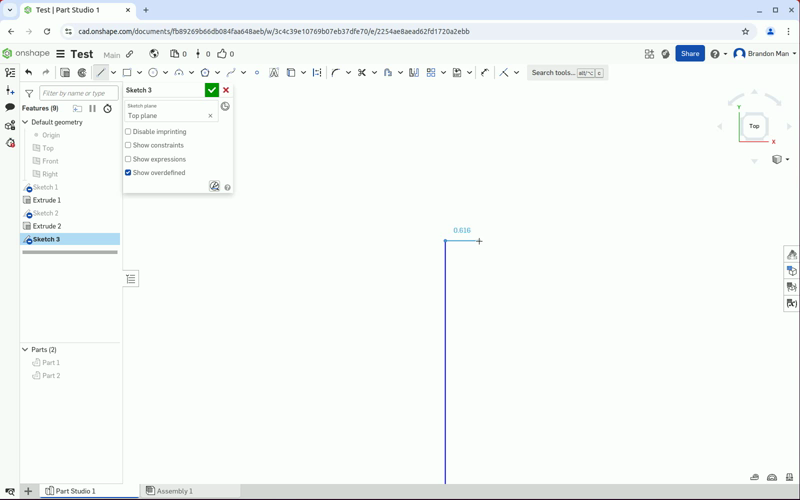
scroll(-6)
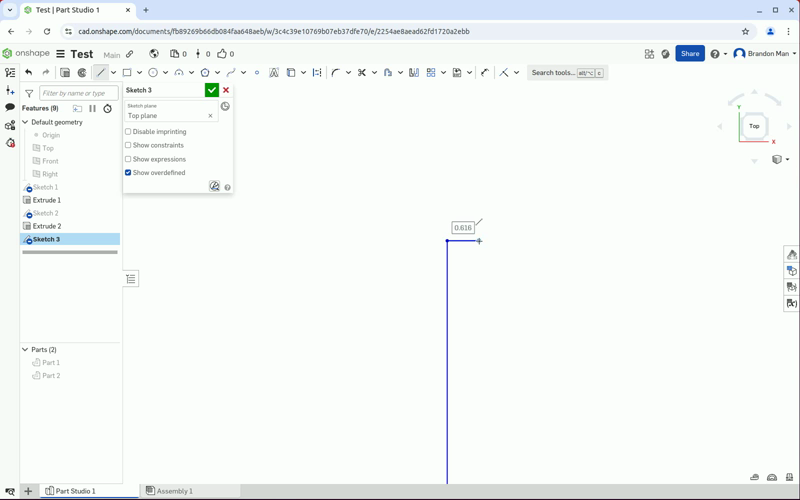
scroll(-6)
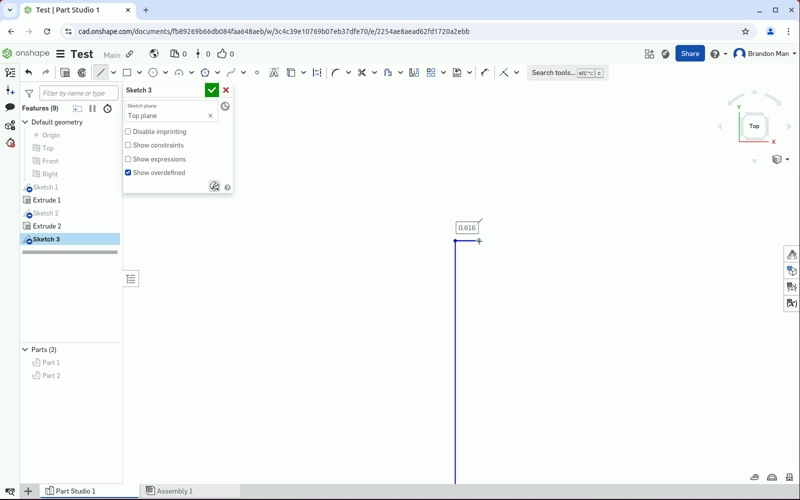
scroll(-6)
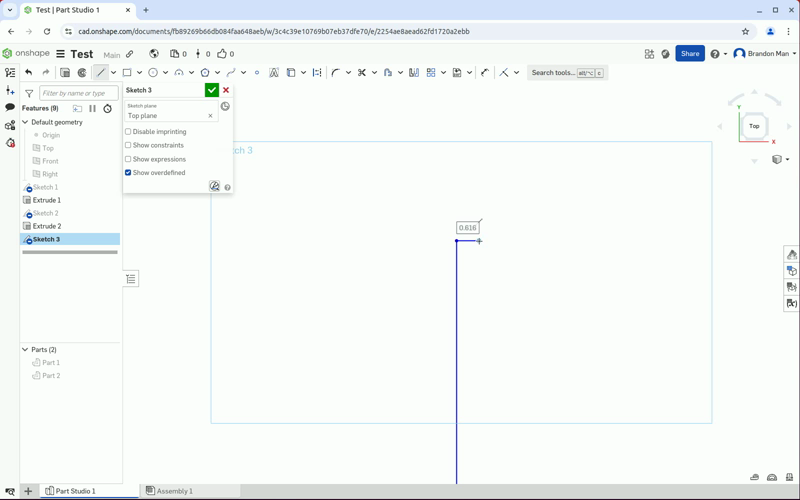
scroll(-6)
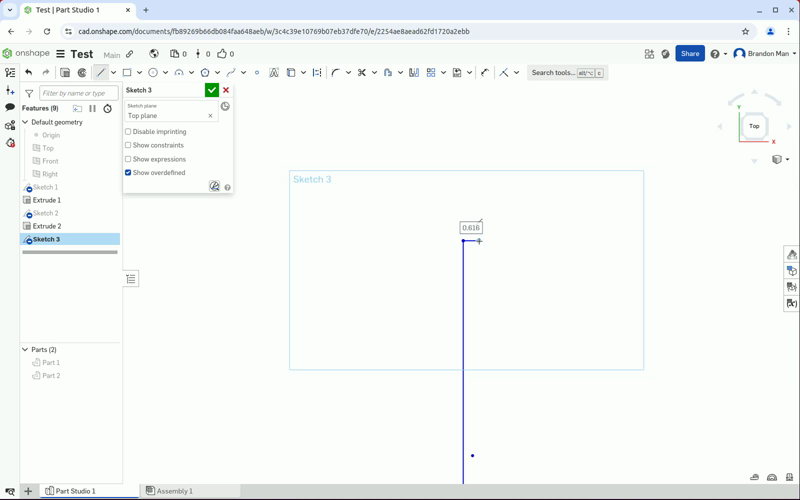
scroll(-6)
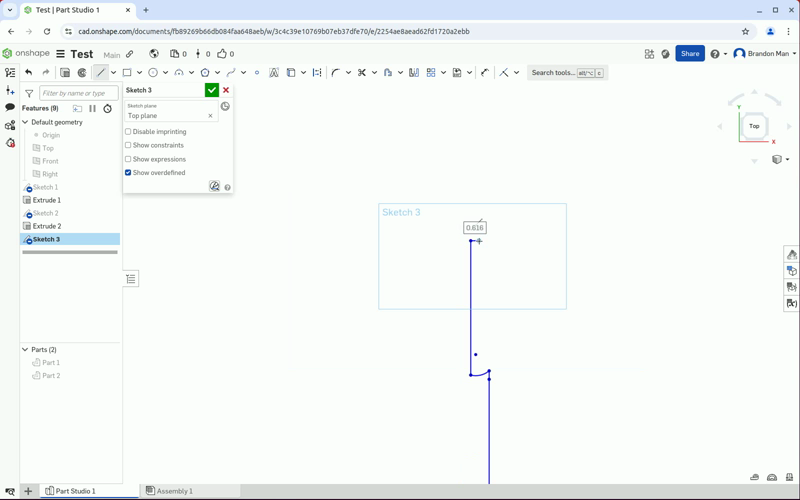
scroll(-6)
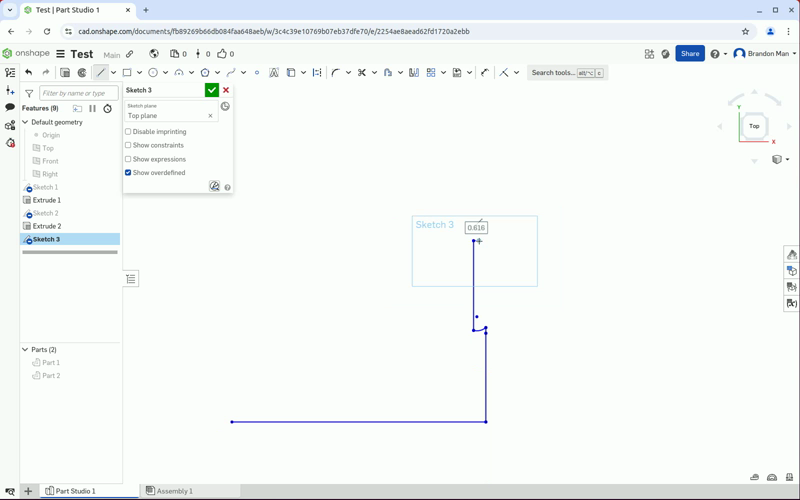
scroll(-6)
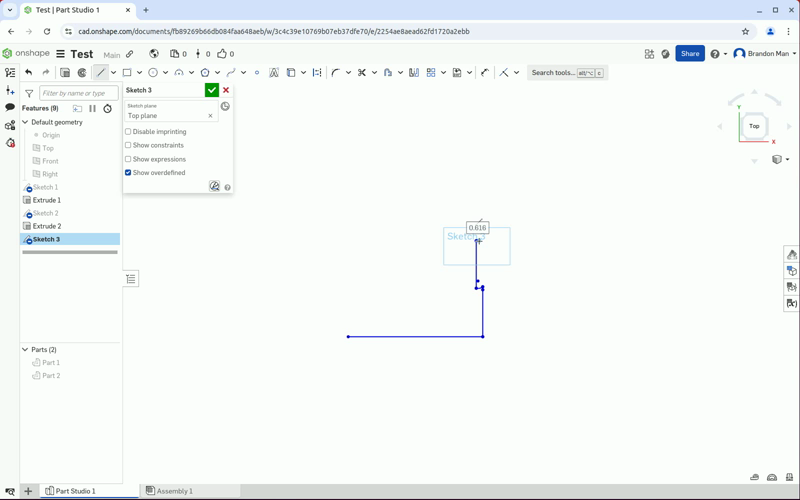
key_up(shift)
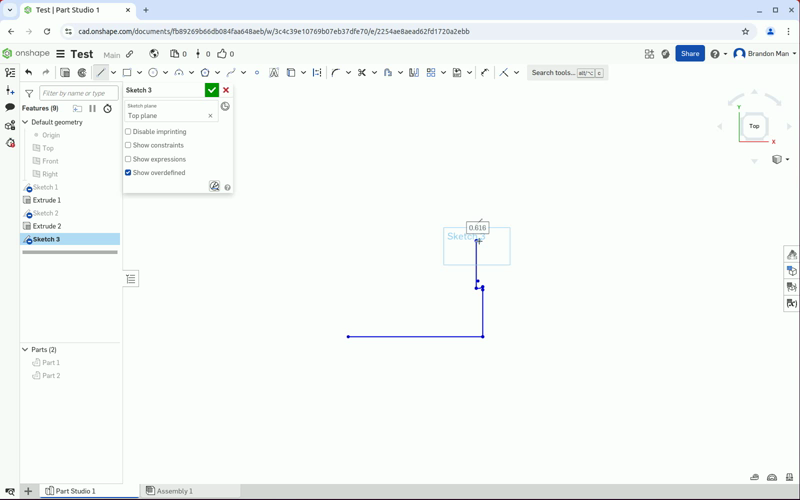
key(esc)
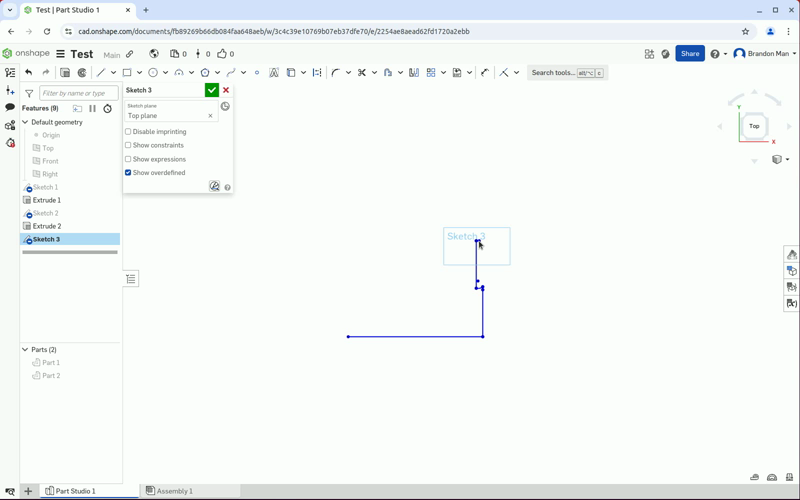
key(a)
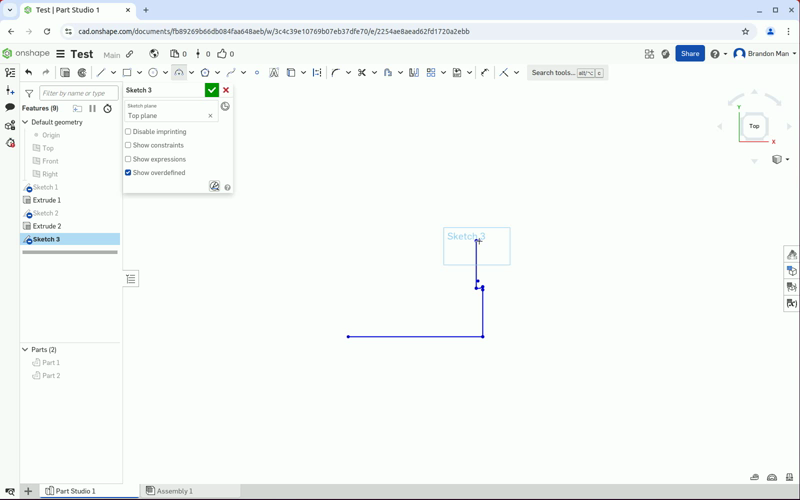
mouse_move(479, 240)
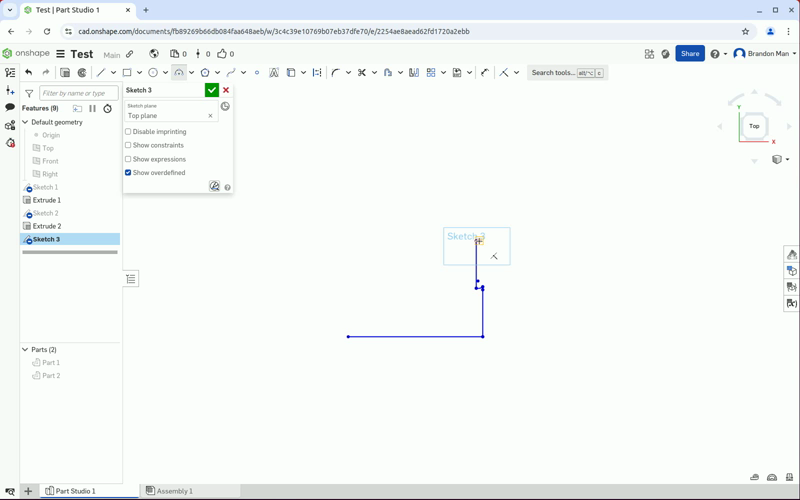
scroll(6)
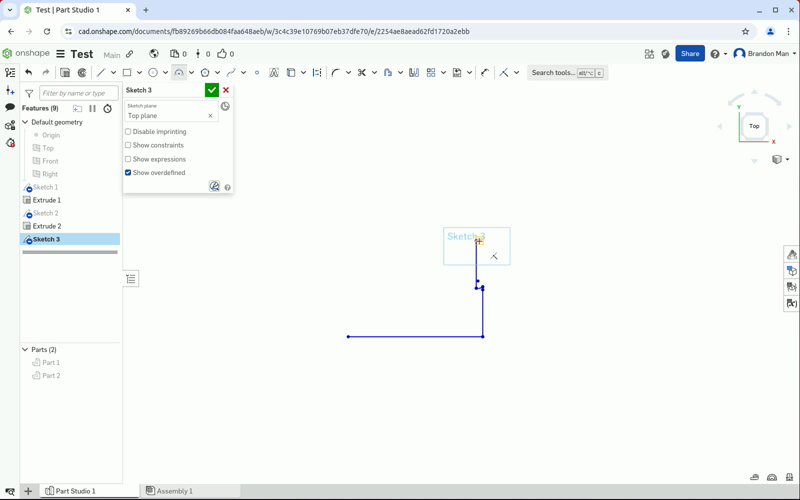
scroll(6)
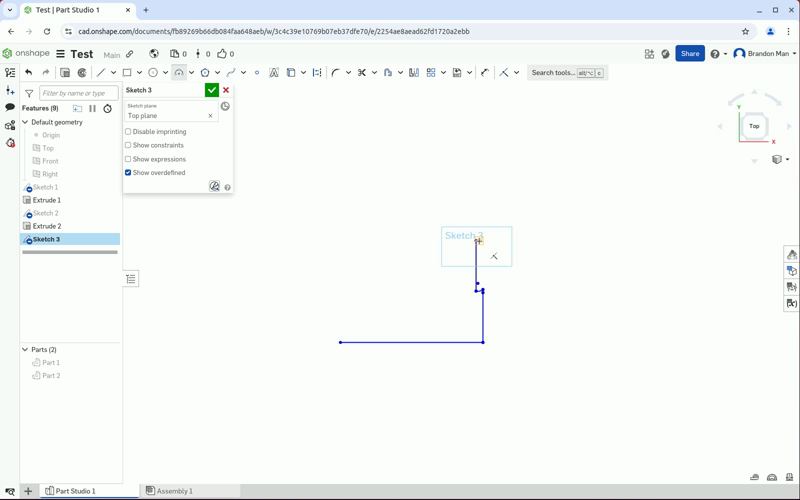
scroll(6)
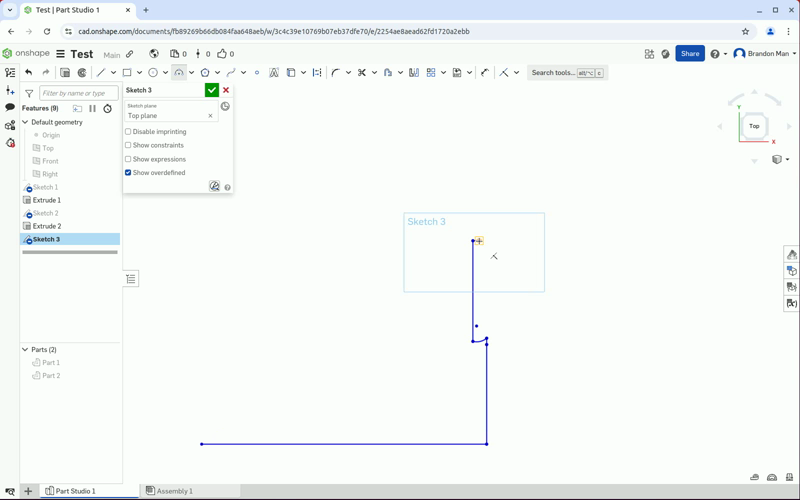
scroll(6)
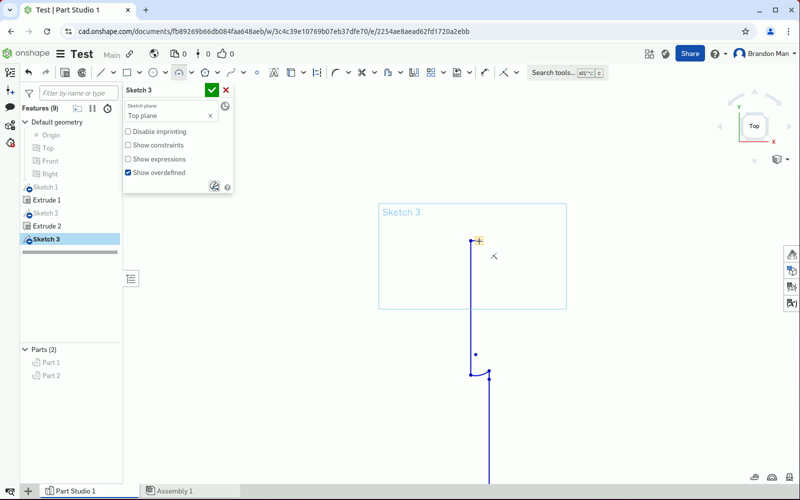
scroll(6)
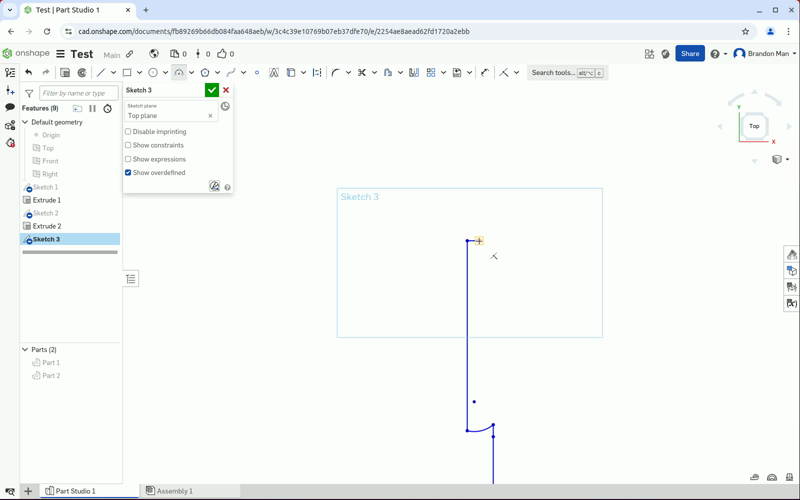
scroll(6)
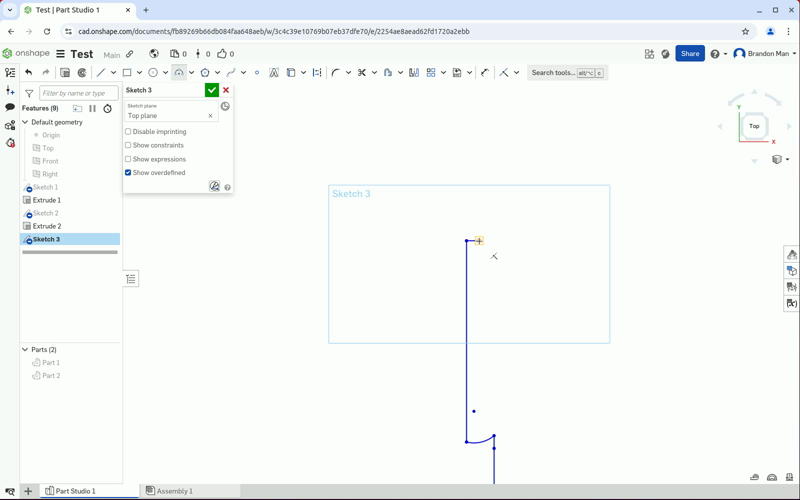
scroll(6)
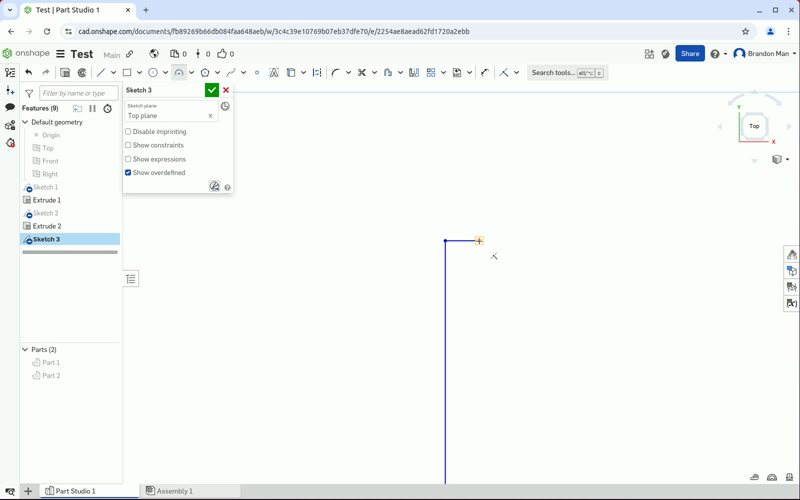
click(479, 240)
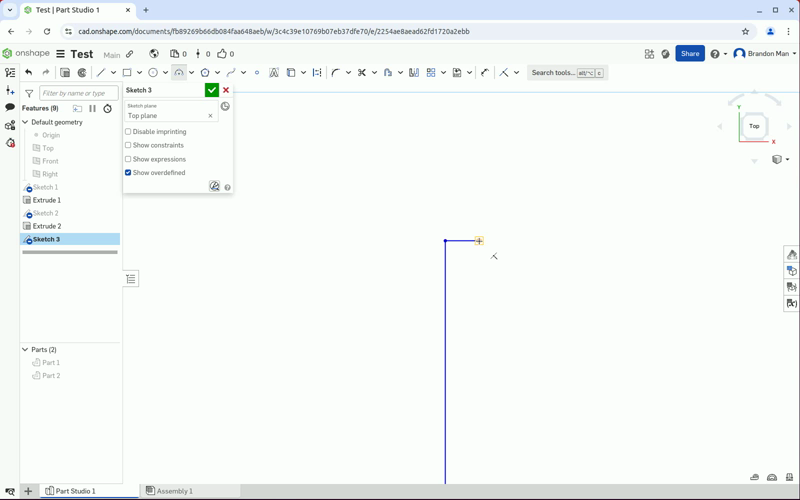
scroll(-6)
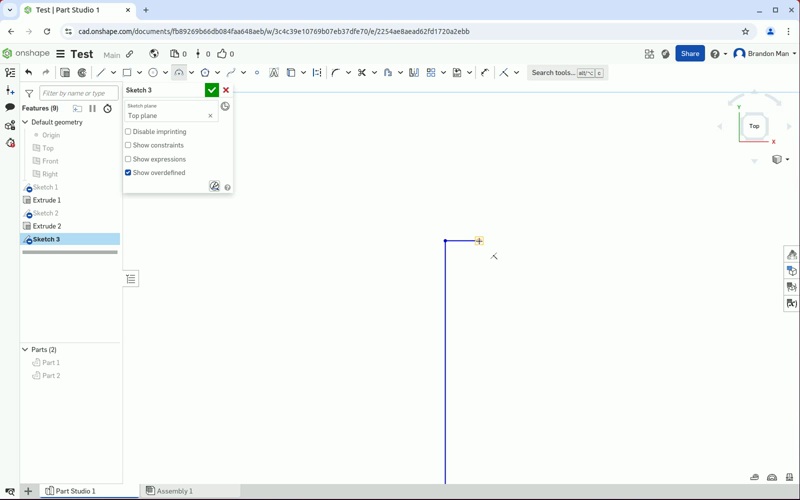
scroll(-6)
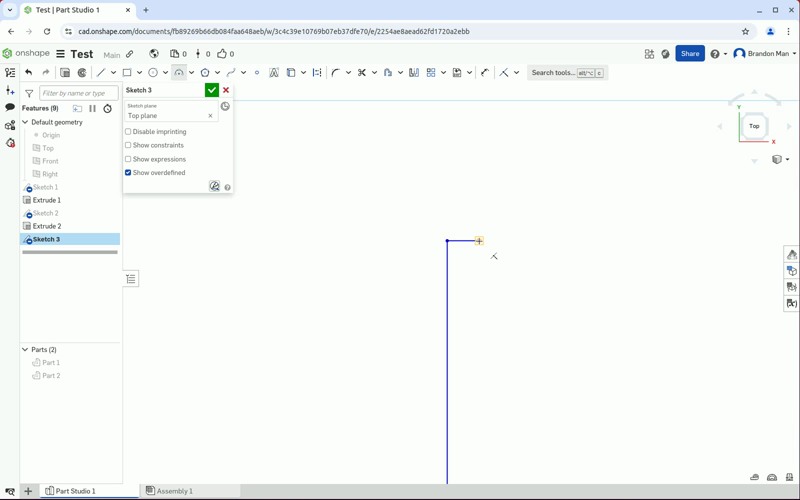
scroll(-6)
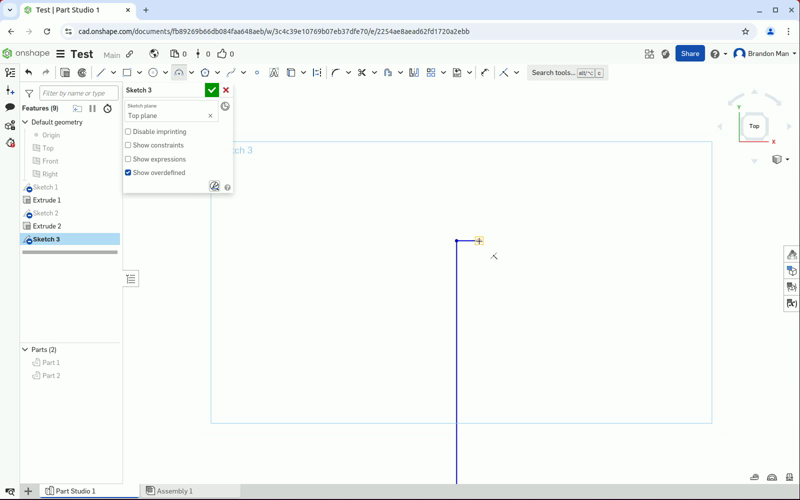
scroll(-6)
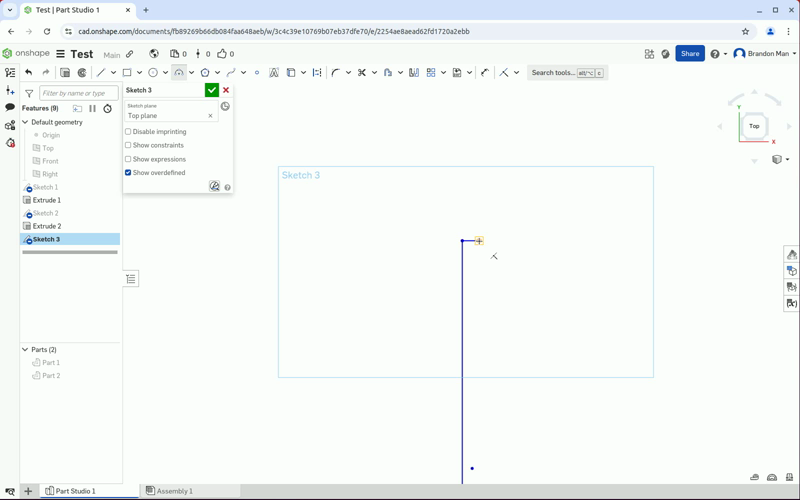
scroll(-6)
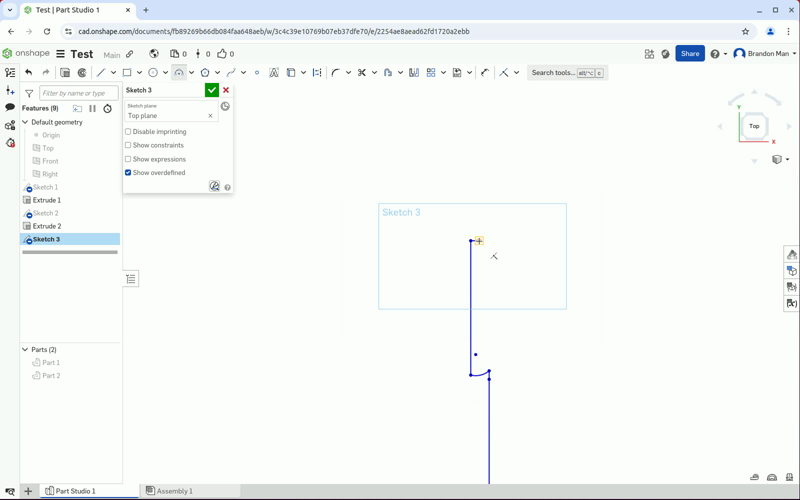
scroll(-6)
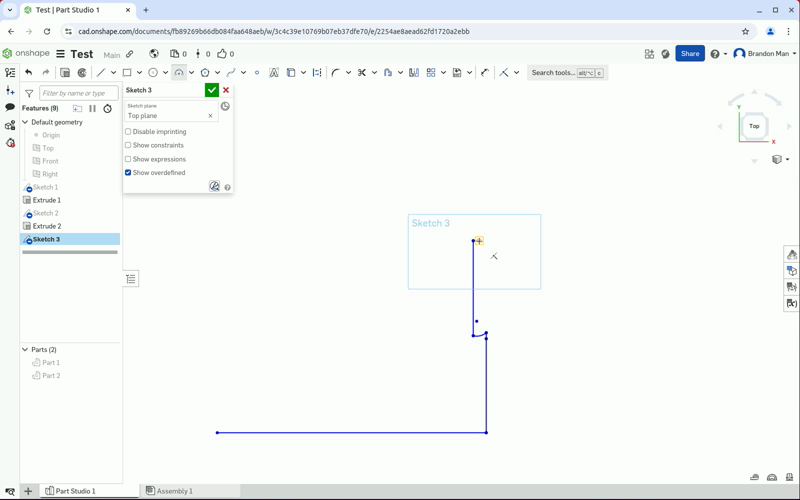
scroll(-6)
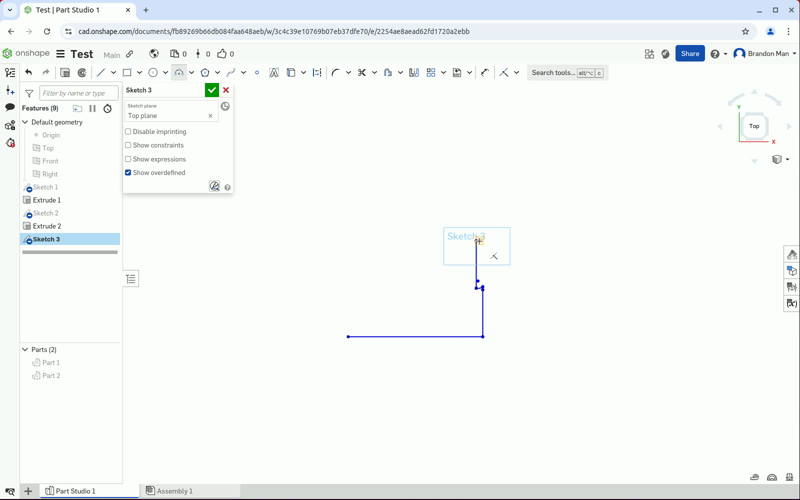
key_down(shift)
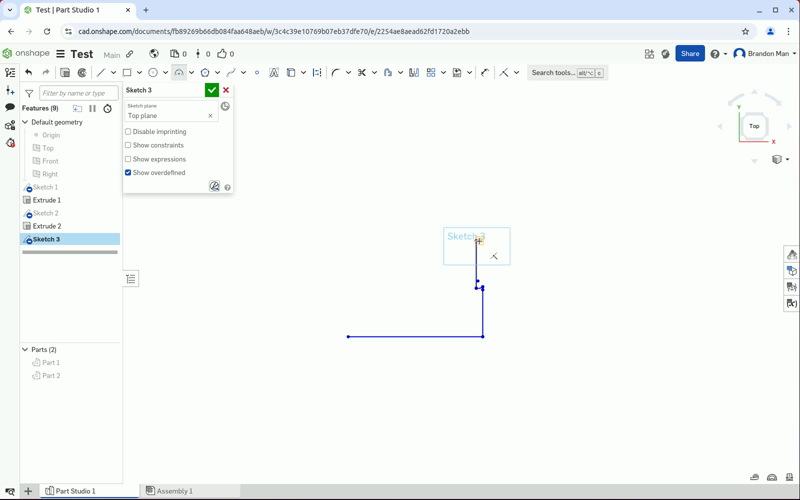
mouse_move(482, 240)
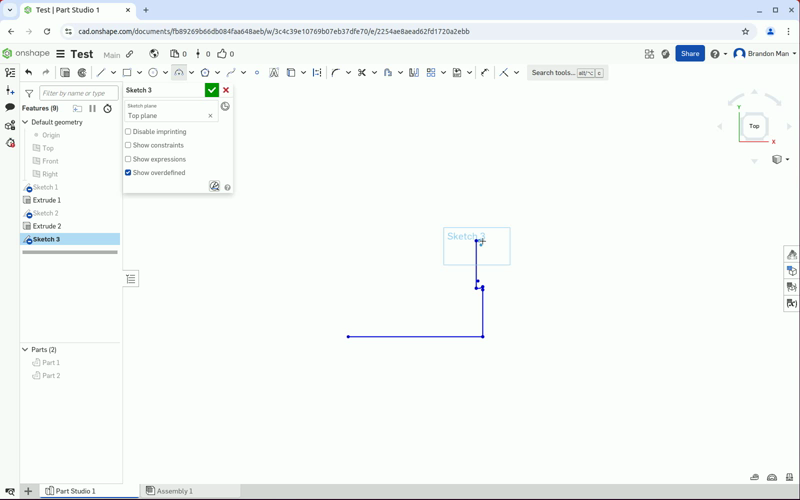
scroll(6)
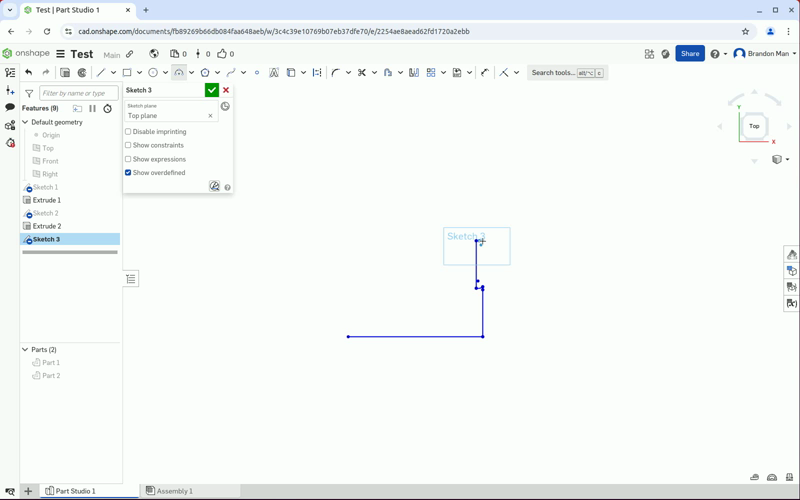
scroll(6)
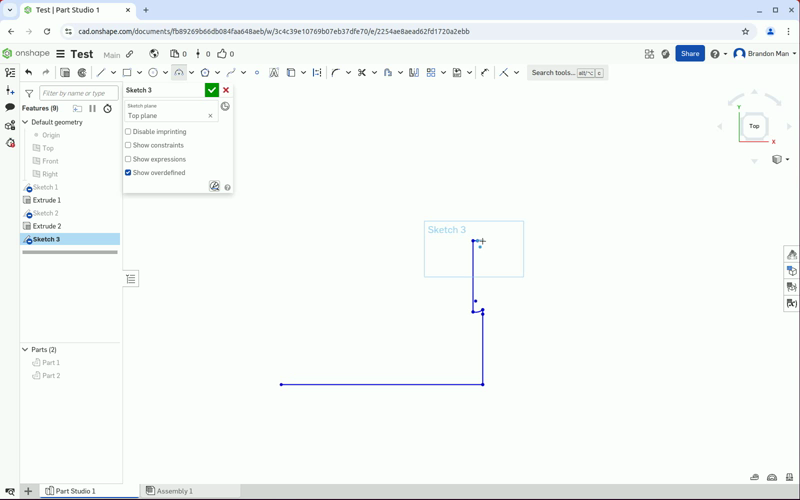
scroll(6)
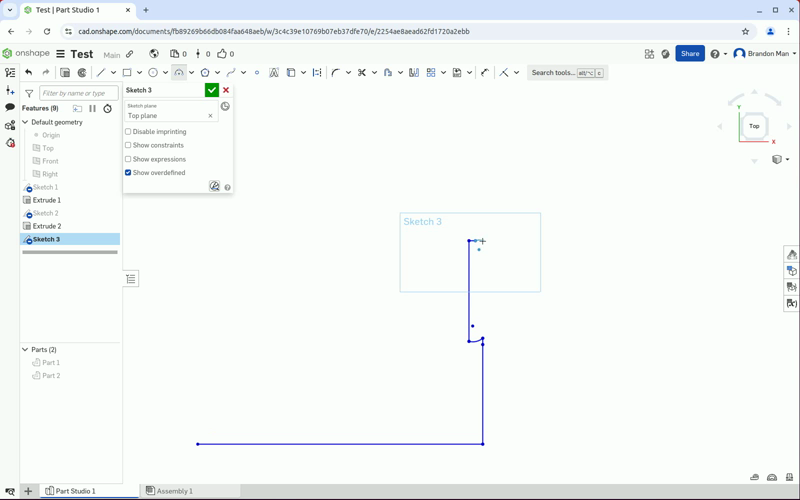
scroll(6)
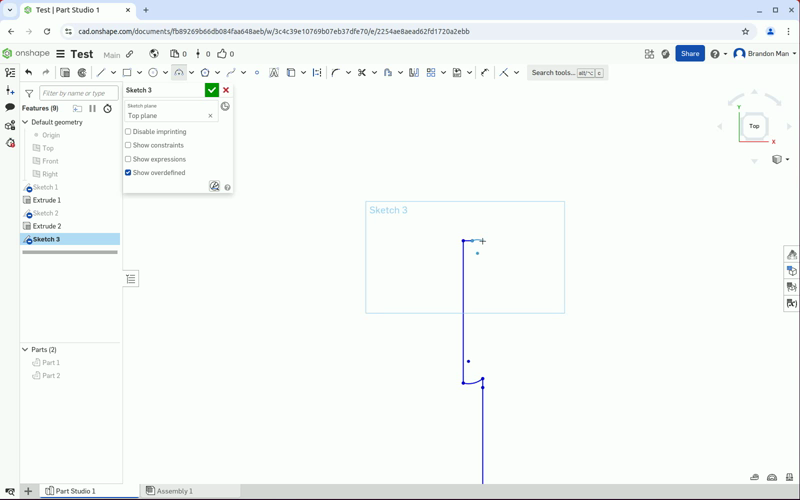
scroll(6)
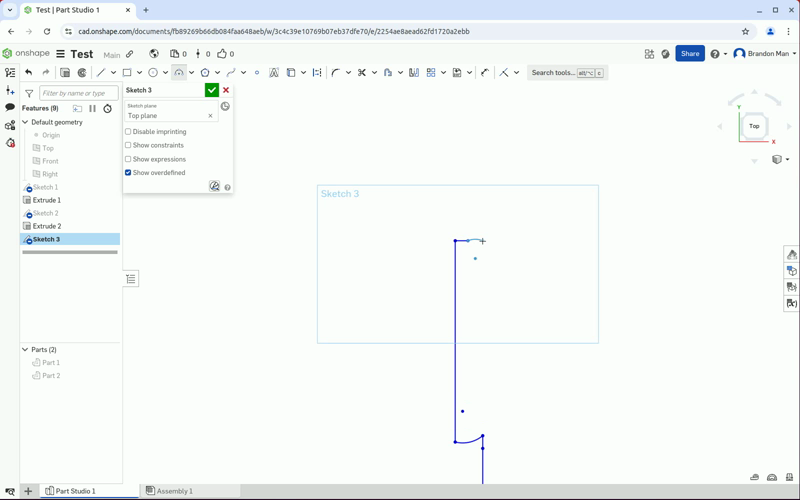
scroll(6)
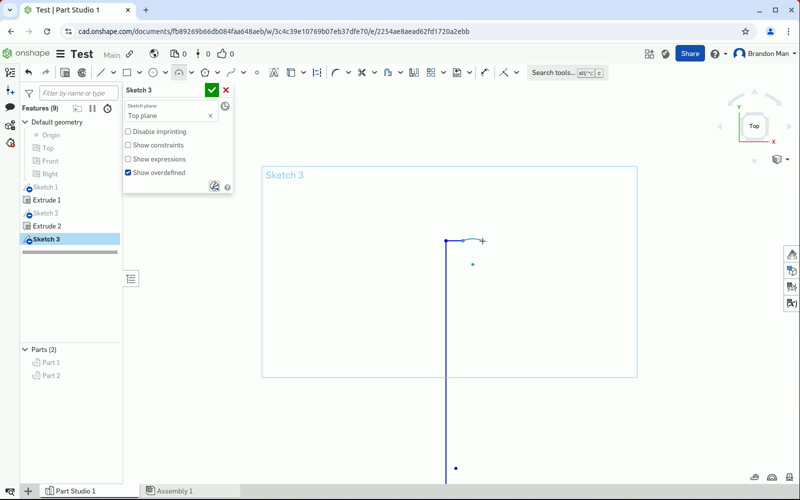
scroll(6)
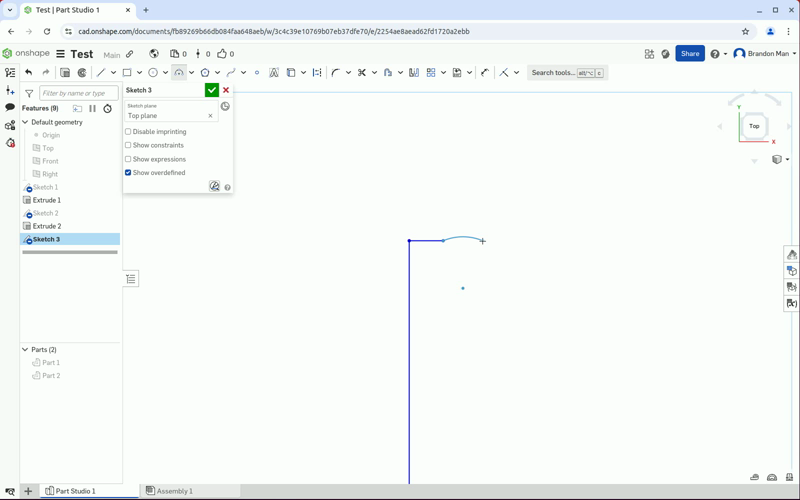
click(482, 240)
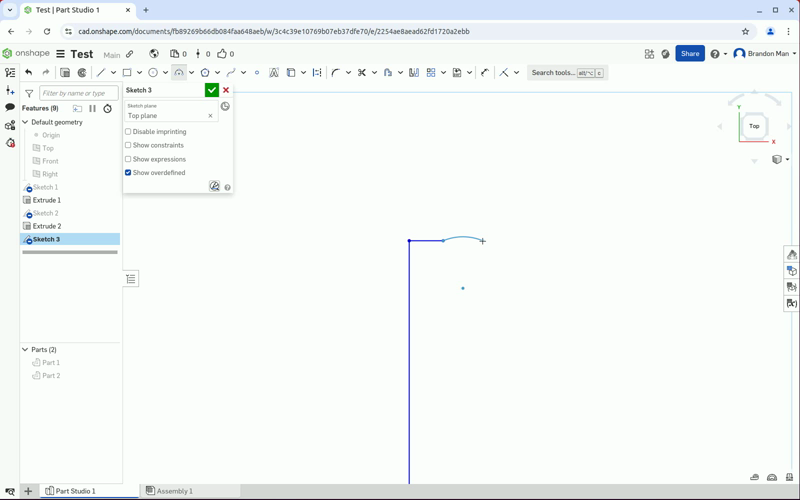
scroll(-6)
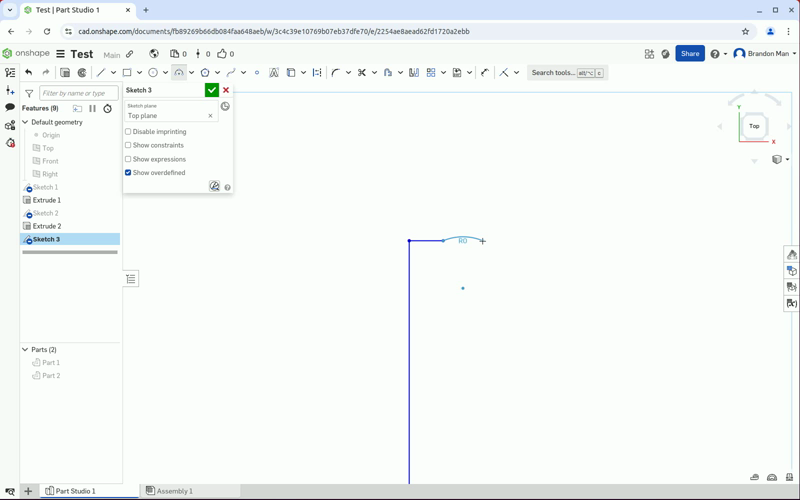
scroll(-6)
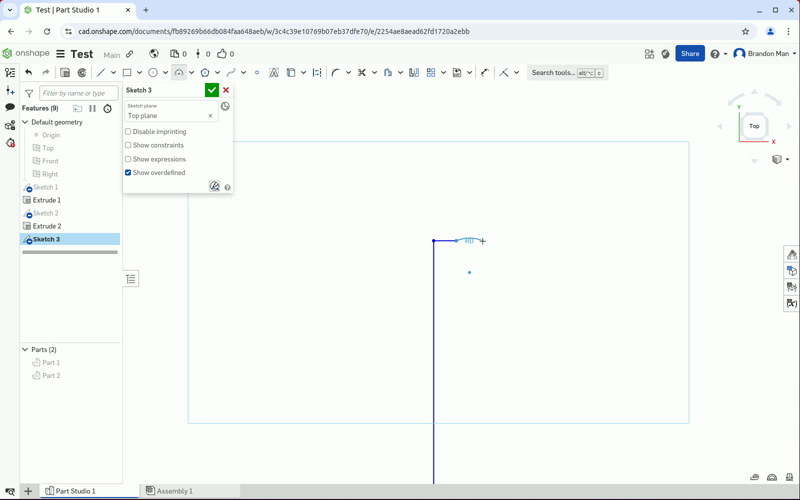
scroll(-6)
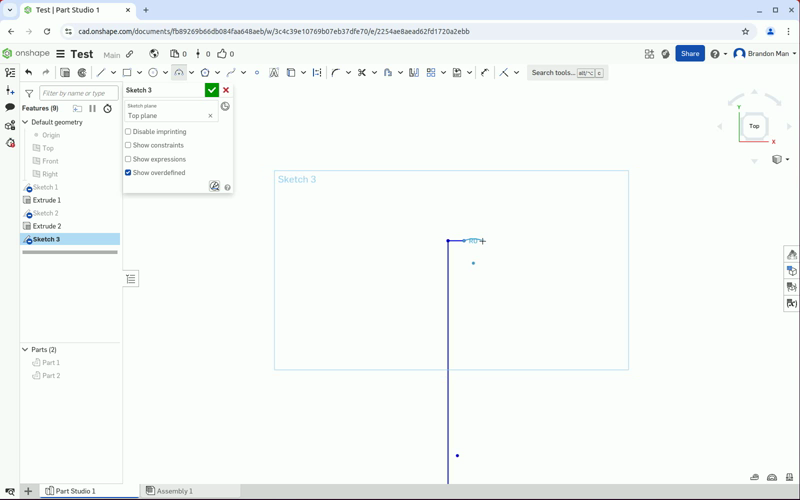
scroll(-6)
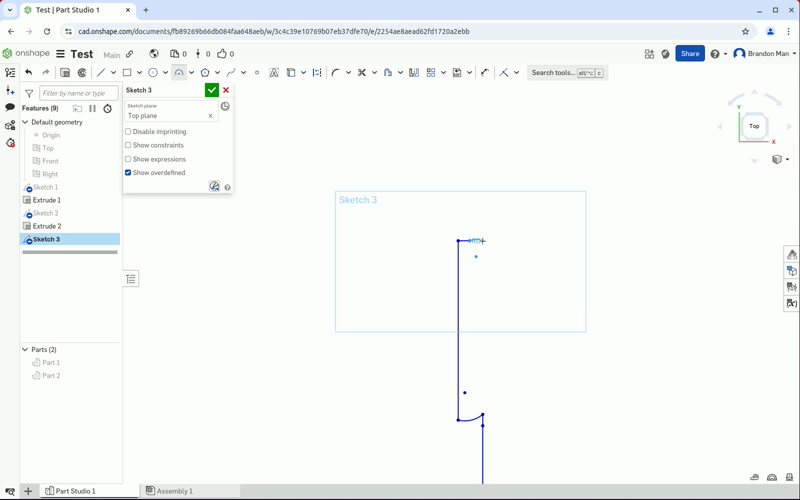
scroll(-6)
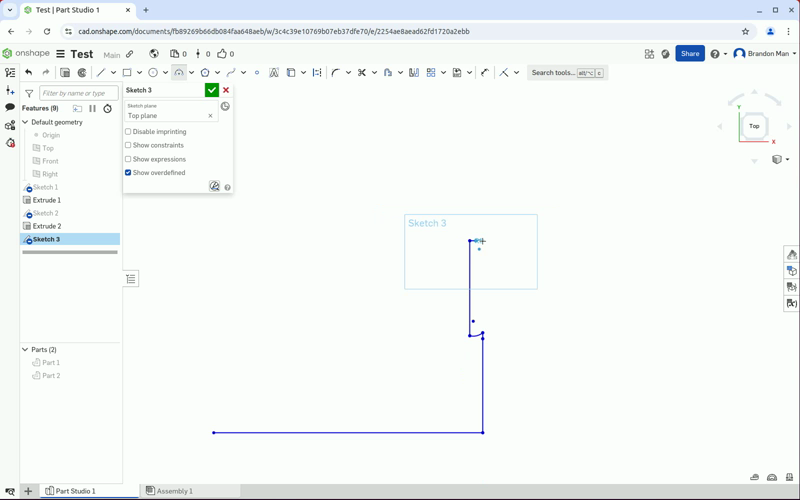
scroll(-6)
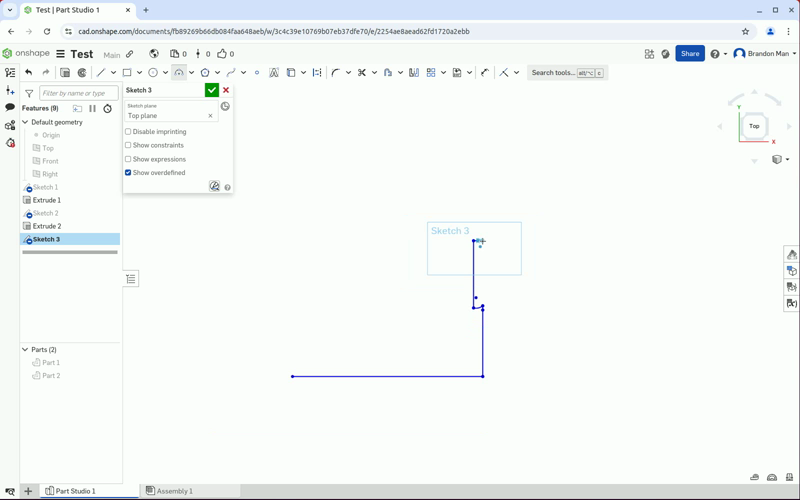
scroll(-6)
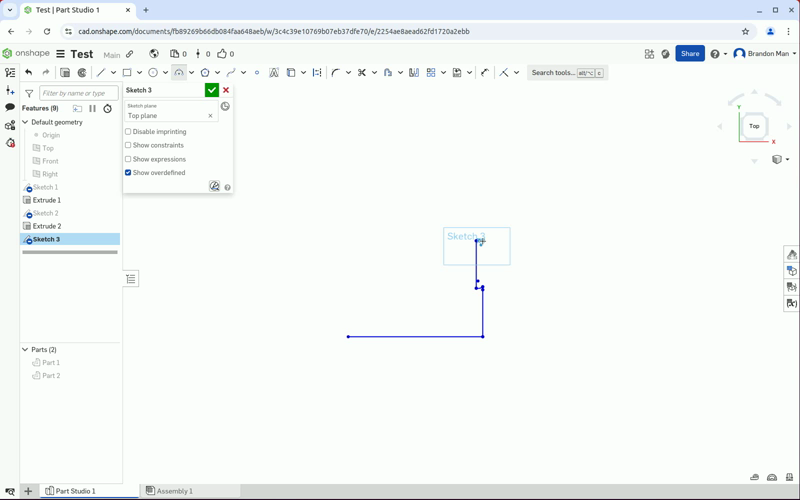
mouse_move(481, 241)
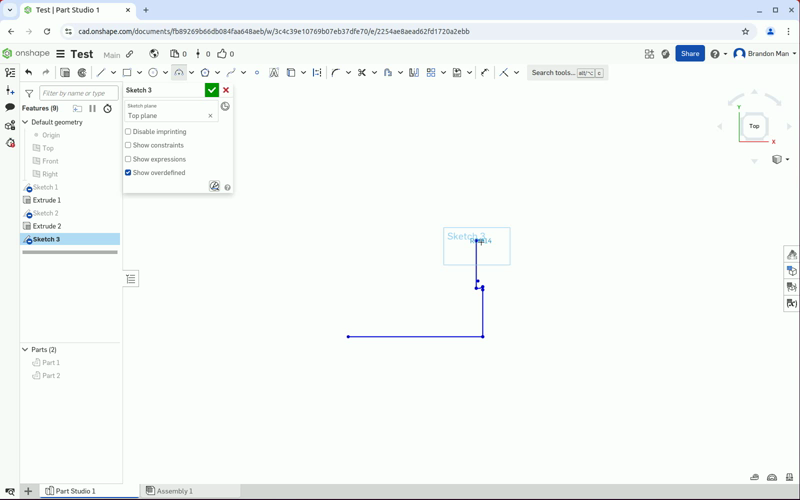
scroll(6)
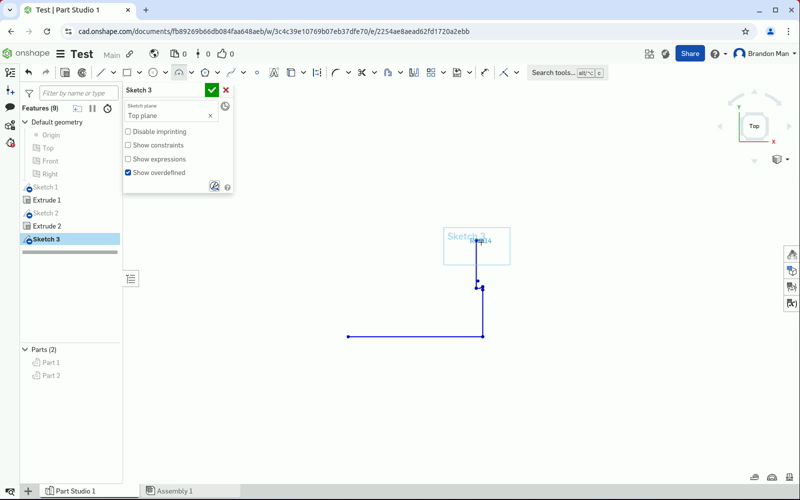
scroll(6)
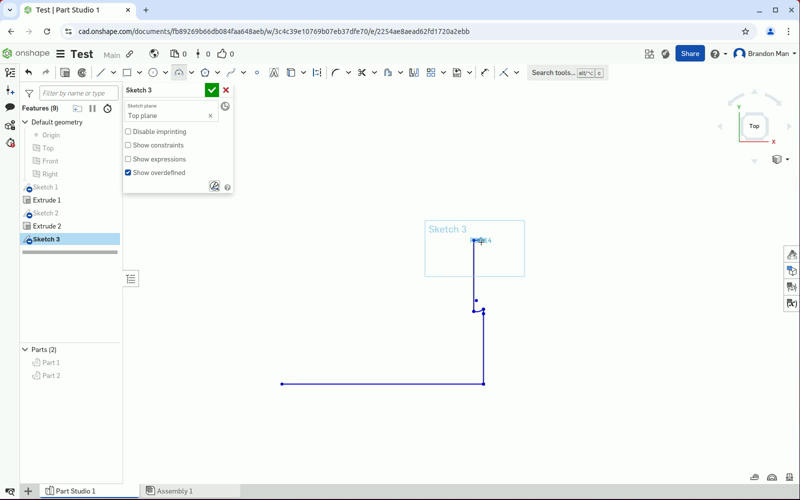
scroll(6)
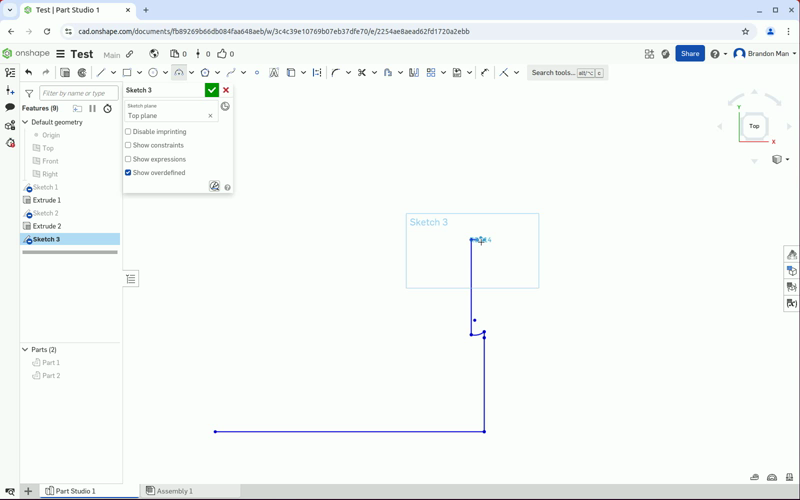
scroll(6)
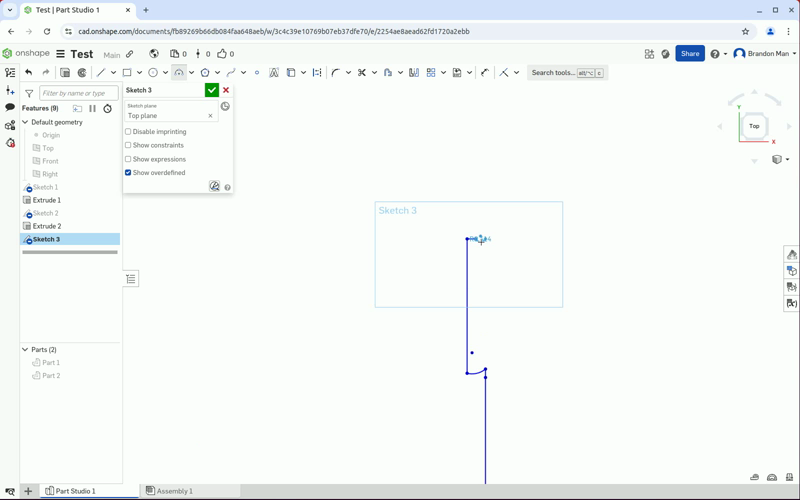
scroll(6)
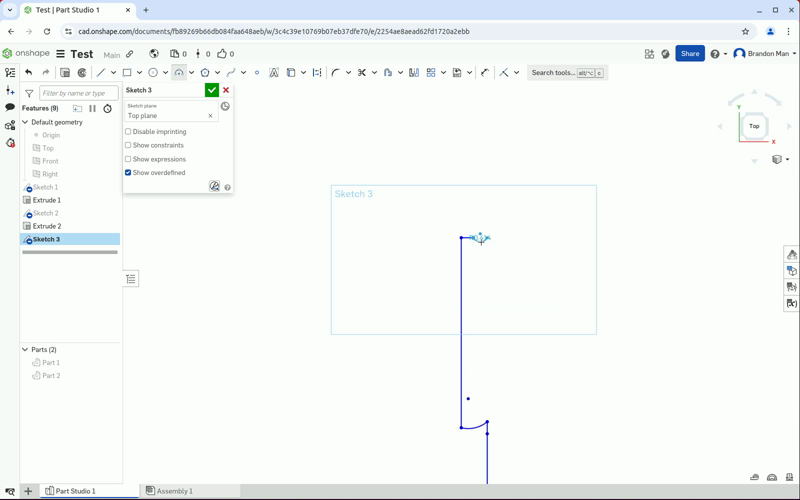
scroll(6)
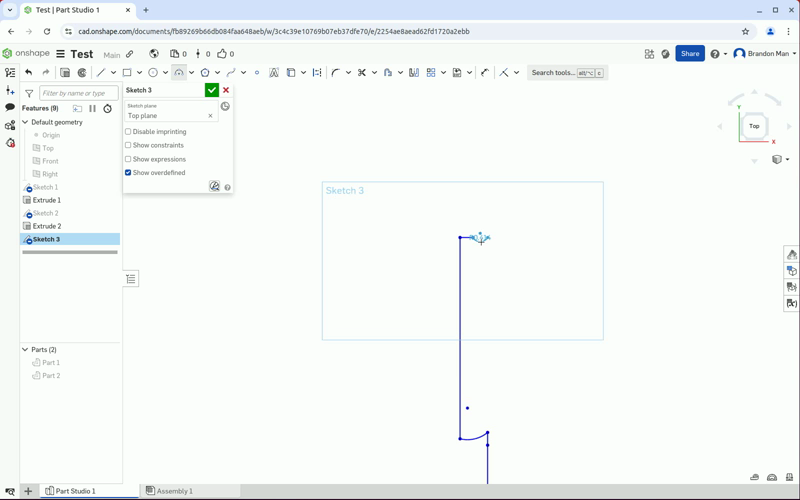
scroll(6)
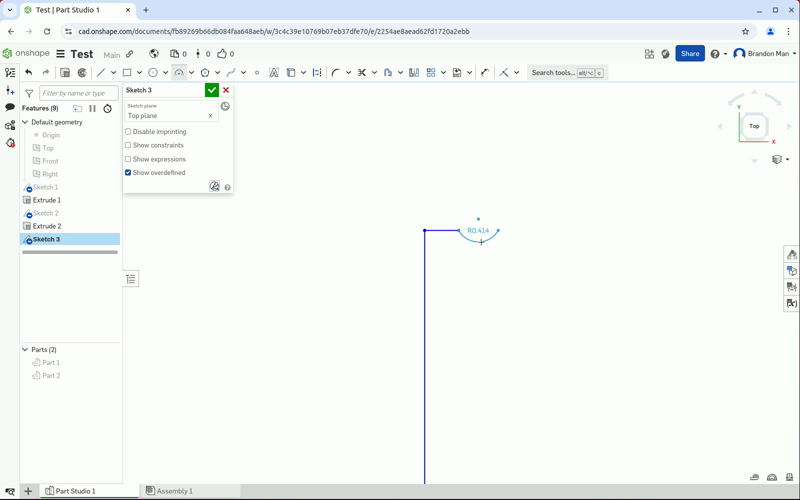
click(481, 241)
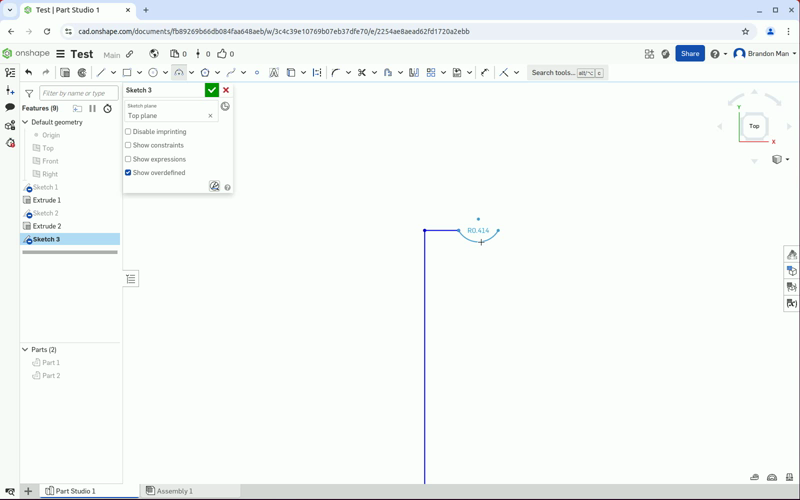
scroll(-6)
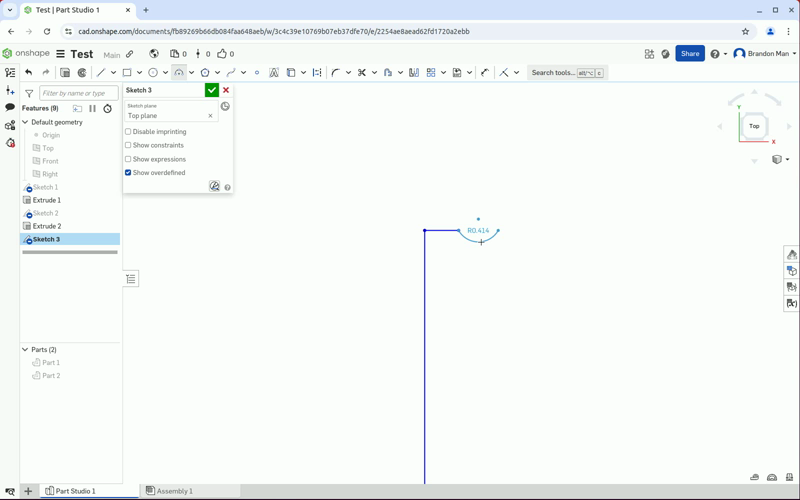
scroll(-6)
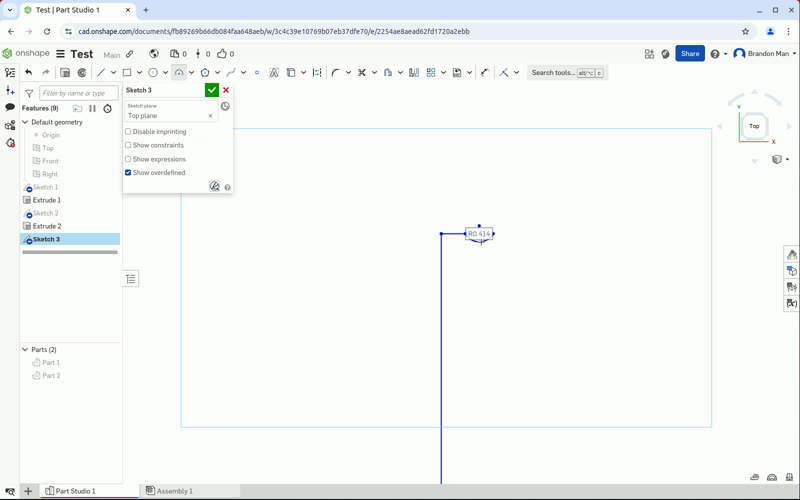
scroll(-6)
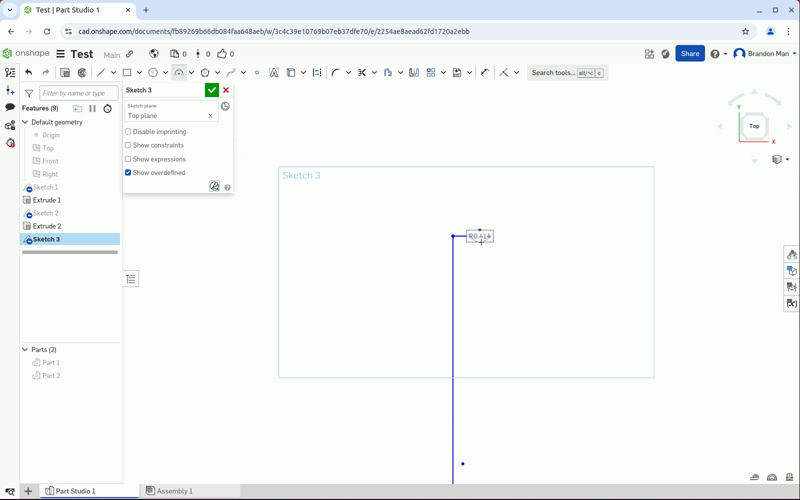
scroll(-6)
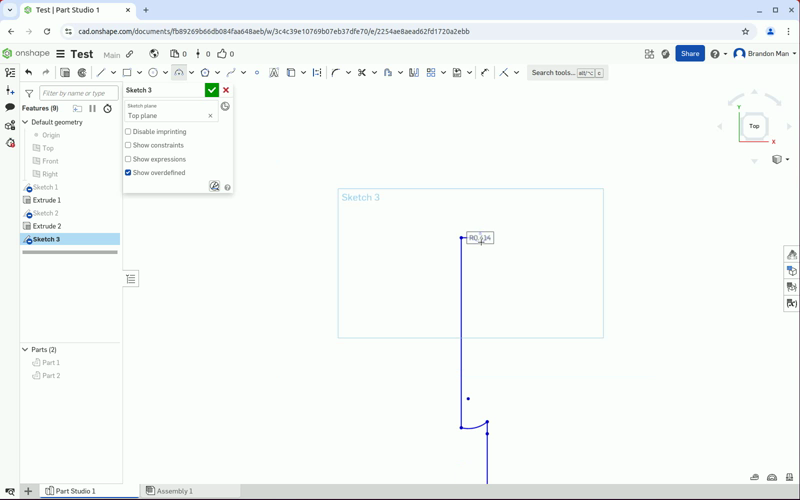
scroll(-6)
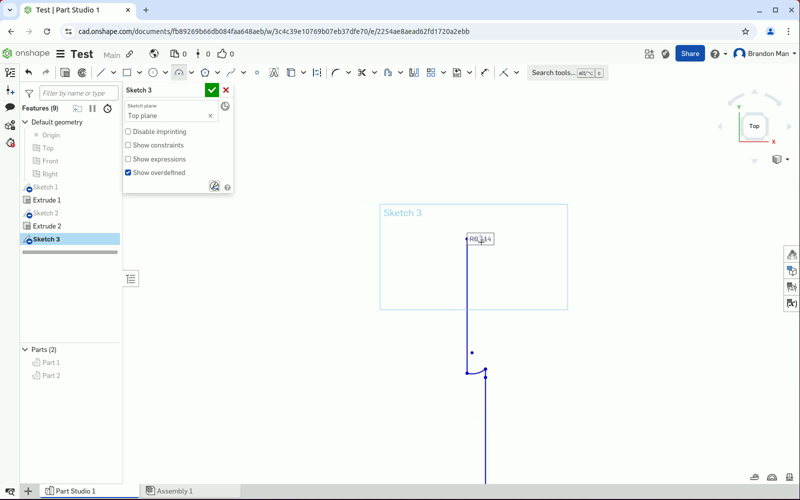
scroll(-6)
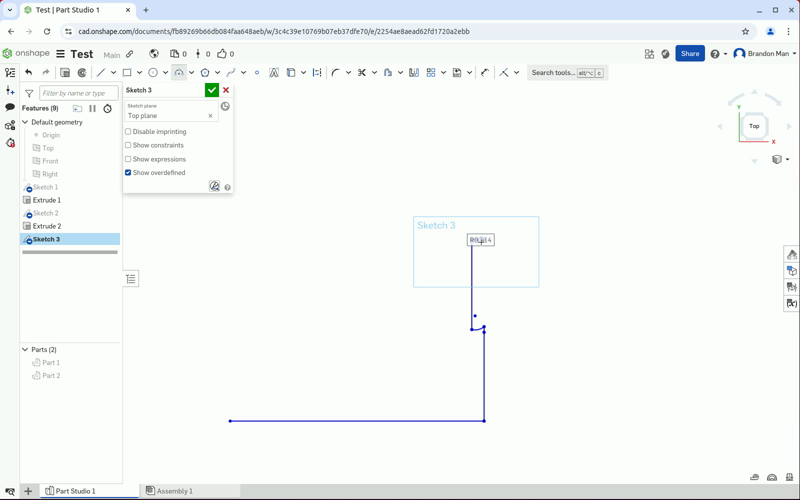
scroll(-6)
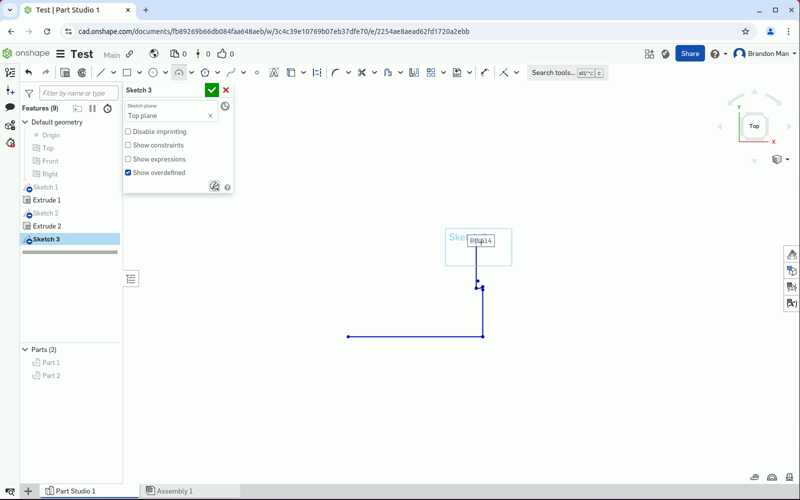
key_up(shift)
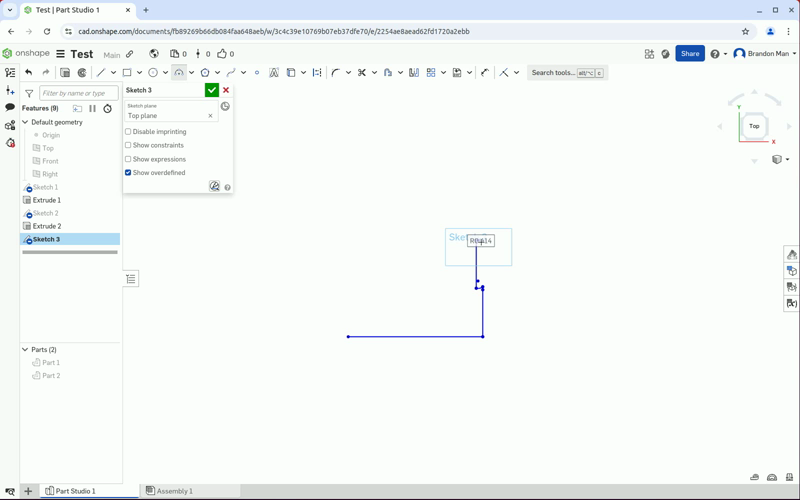
key(esc)
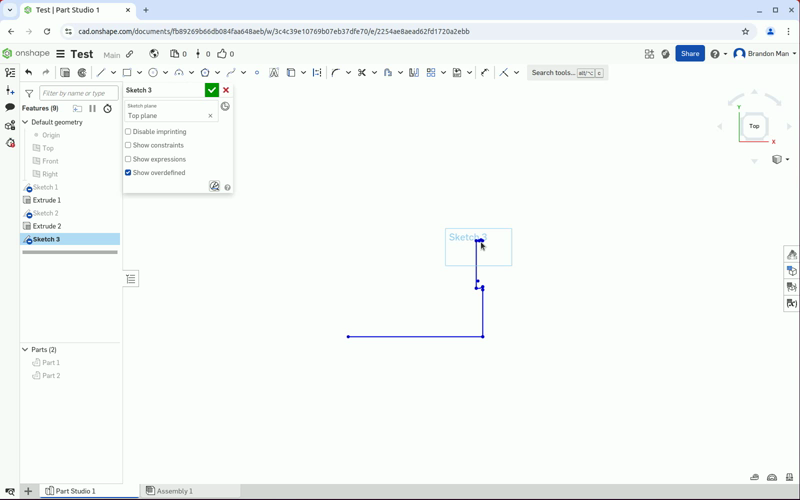
key(l)
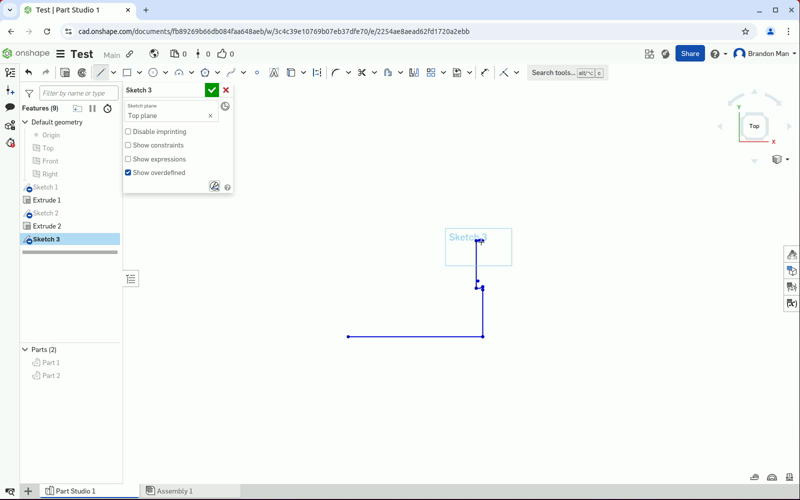
mouse_move(482, 240)
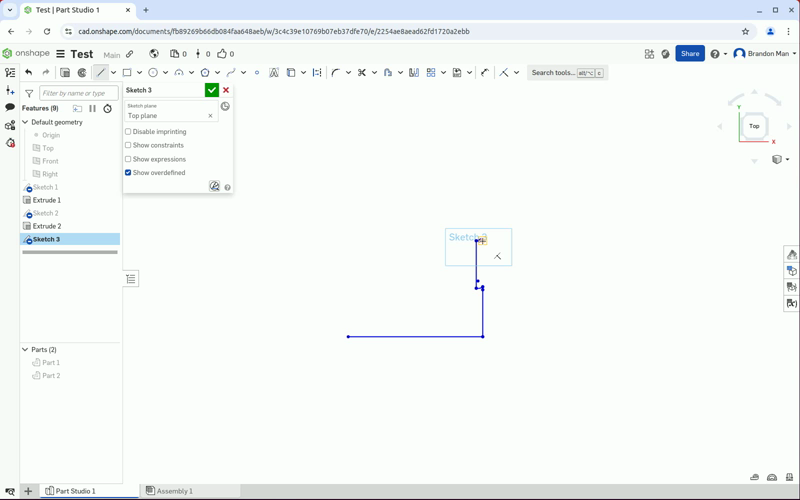
scroll(6)
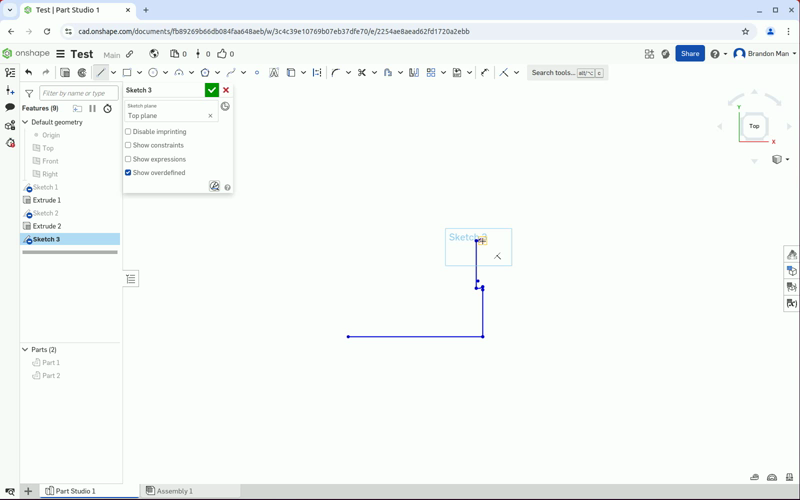
scroll(6)
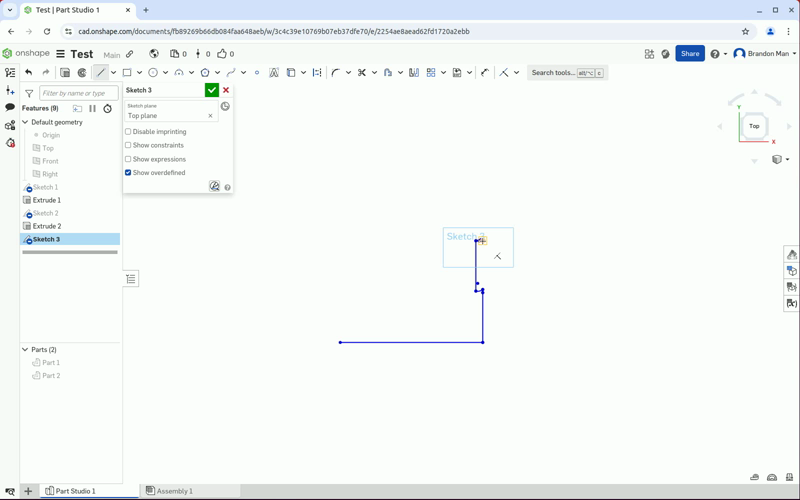
scroll(6)
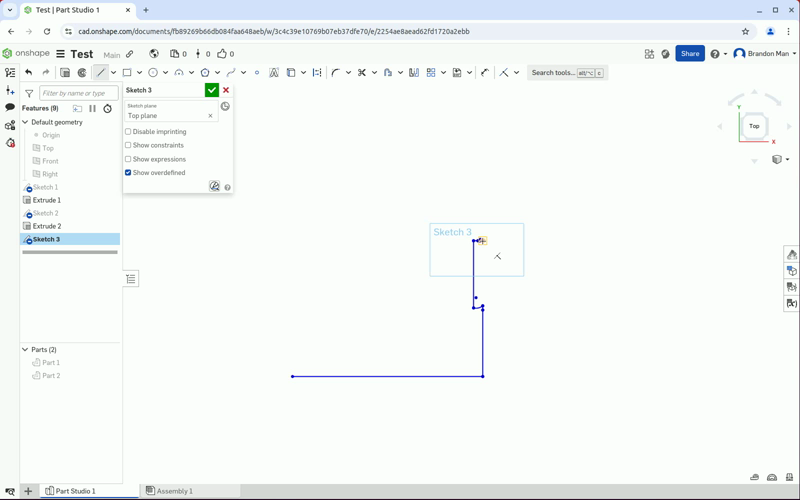
scroll(6)
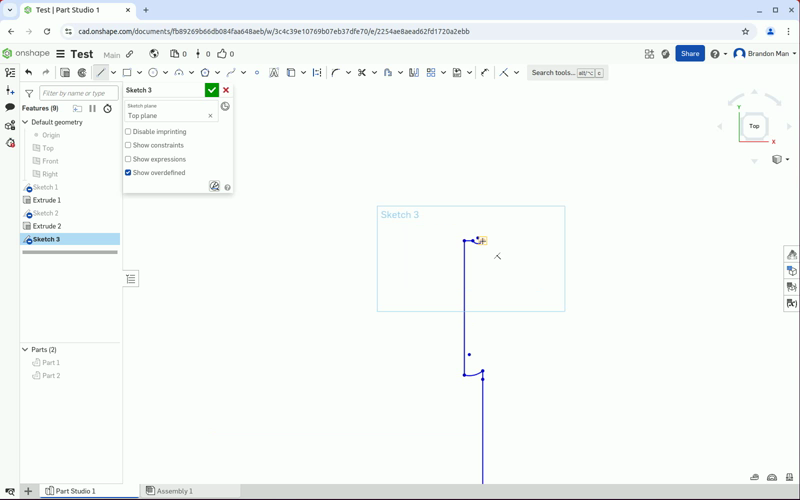
scroll(6)
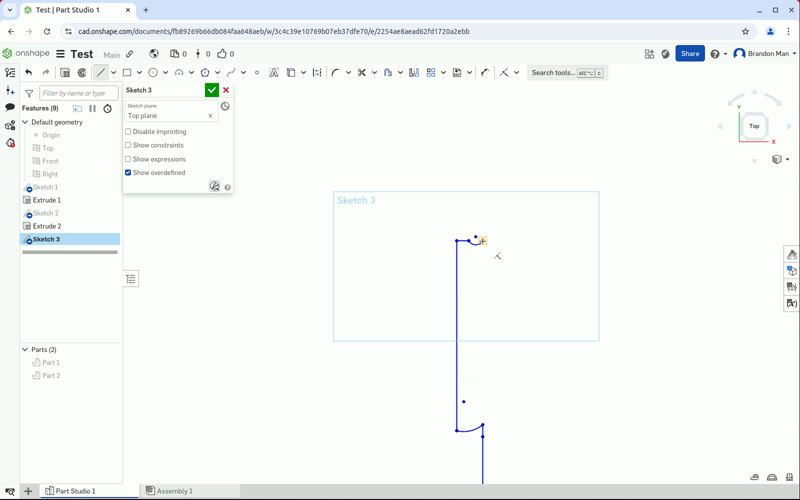
scroll(6)
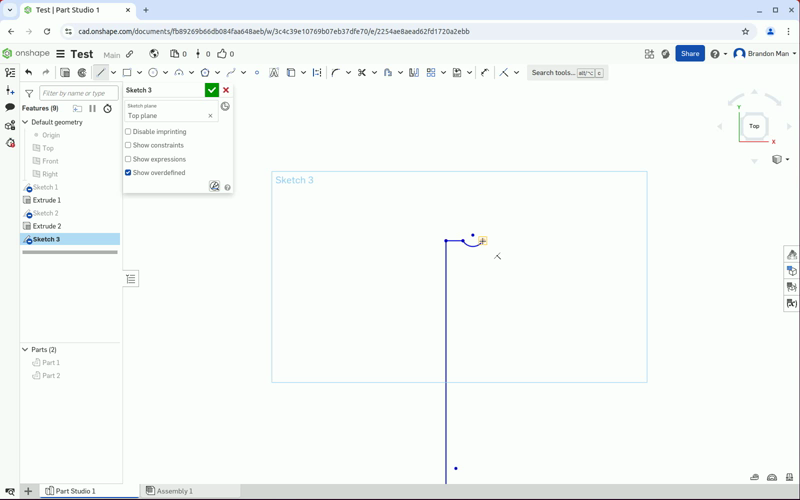
scroll(6)
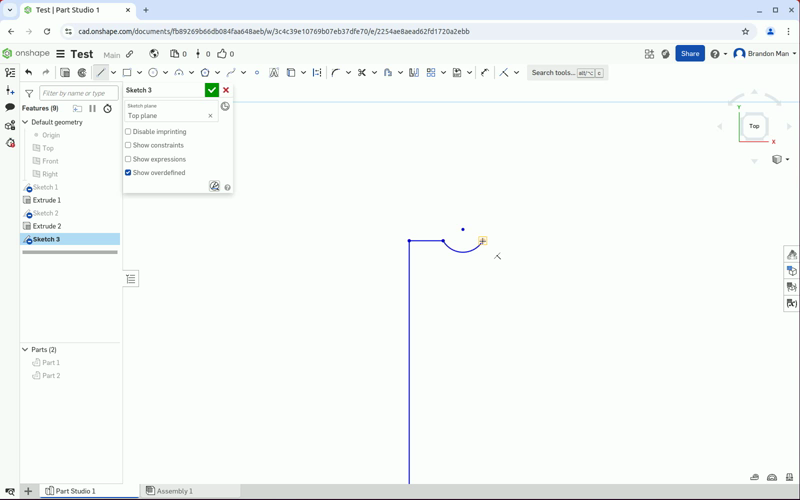
click(482, 240)
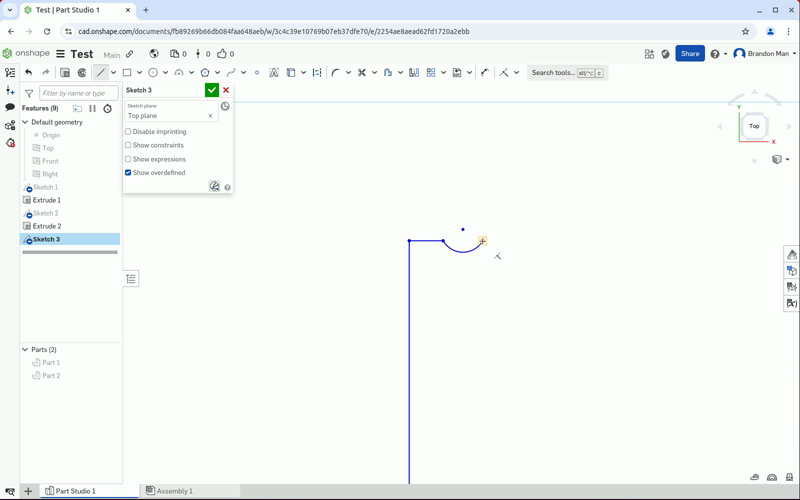
scroll(-6)
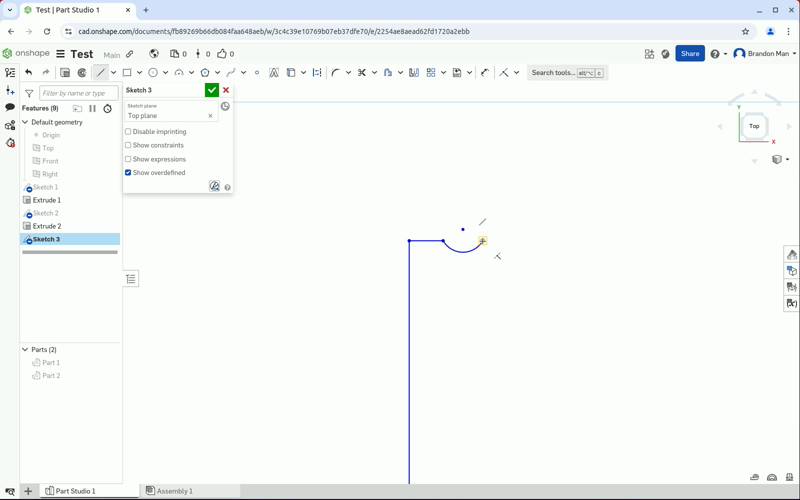
scroll(-6)
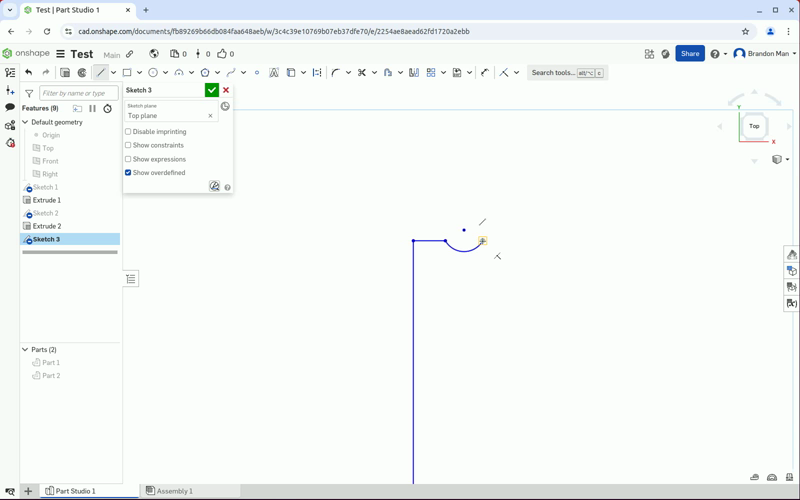
scroll(-6)
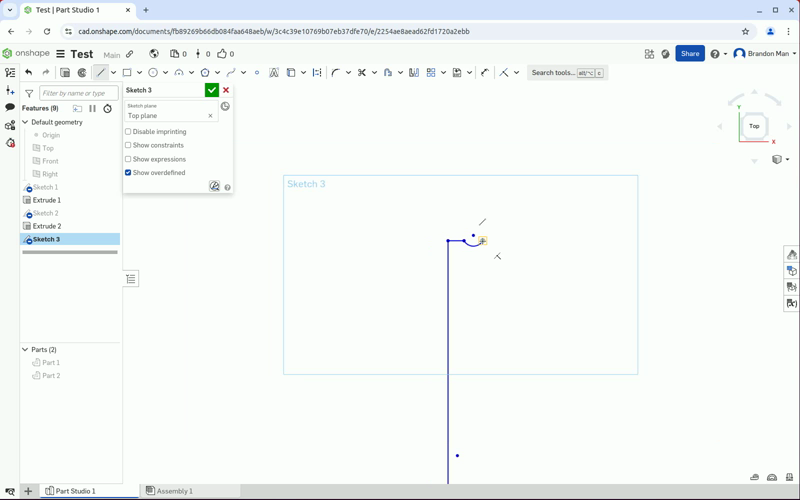
scroll(-6)
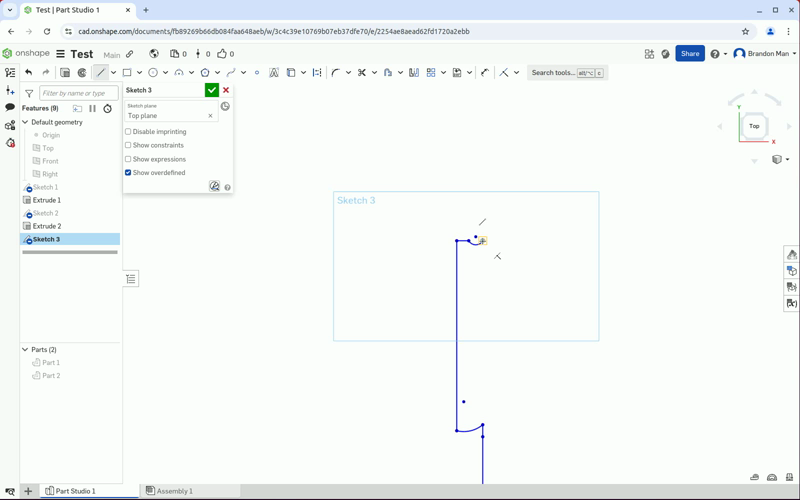
scroll(-6)
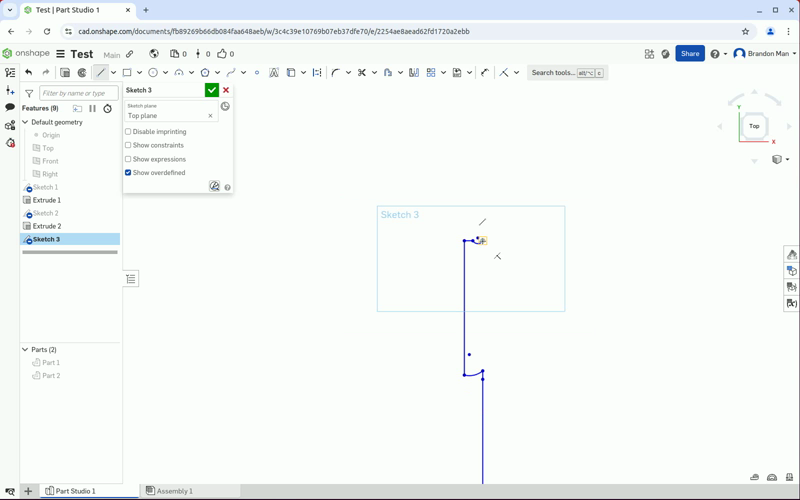
scroll(-6)
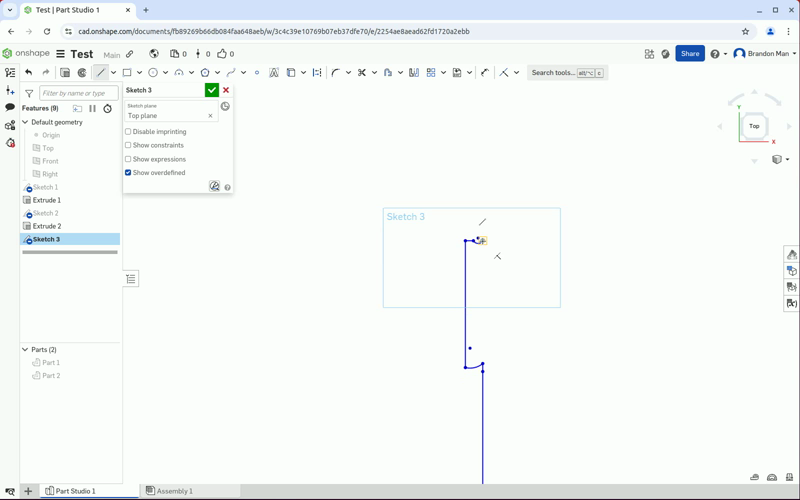
scroll(-6)
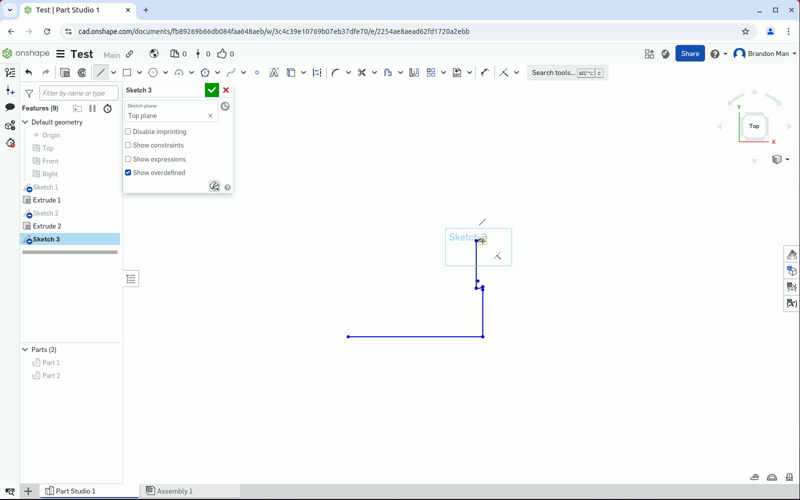
key_down(shift)
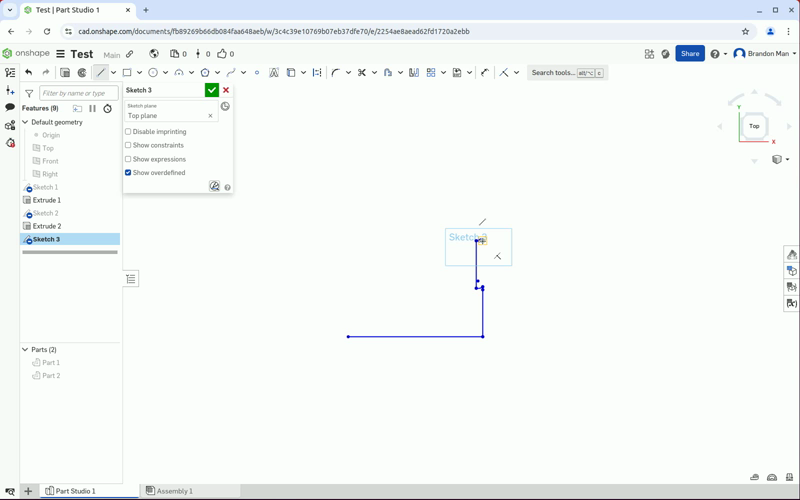
mouse_move(512, 240)
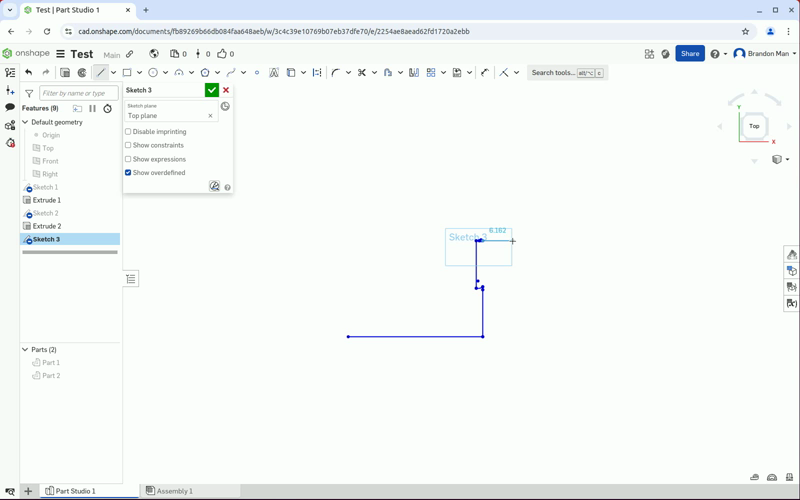
mouse_move(482, 239)
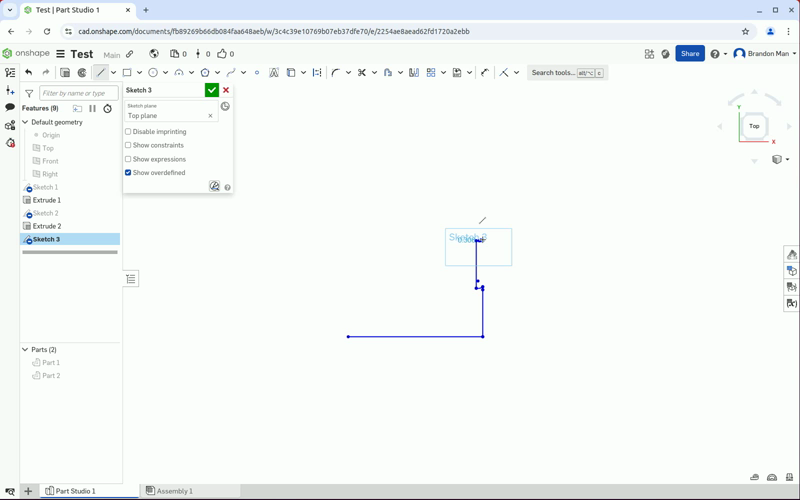
scroll(6)
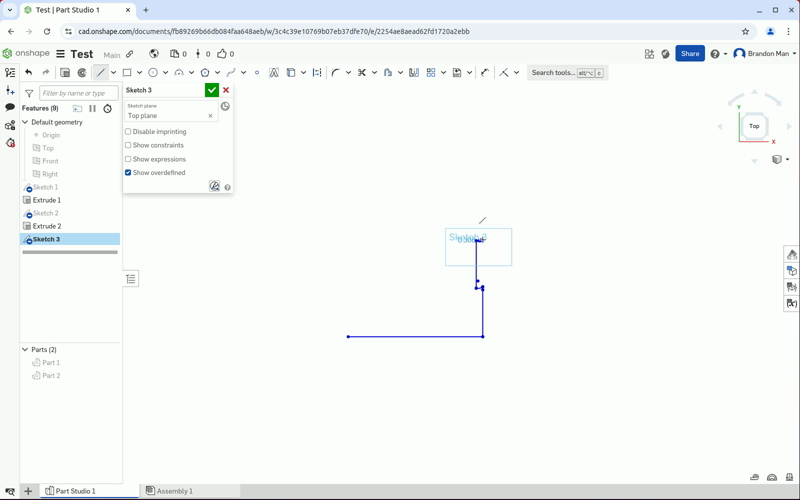
scroll(6)
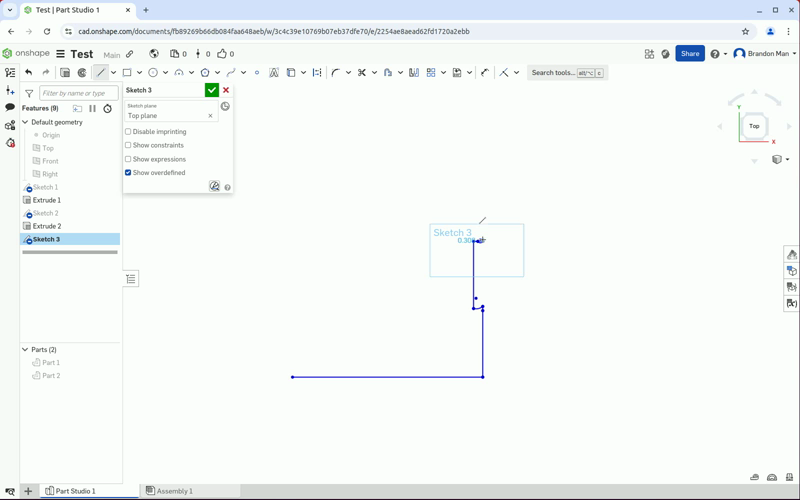
scroll(6)
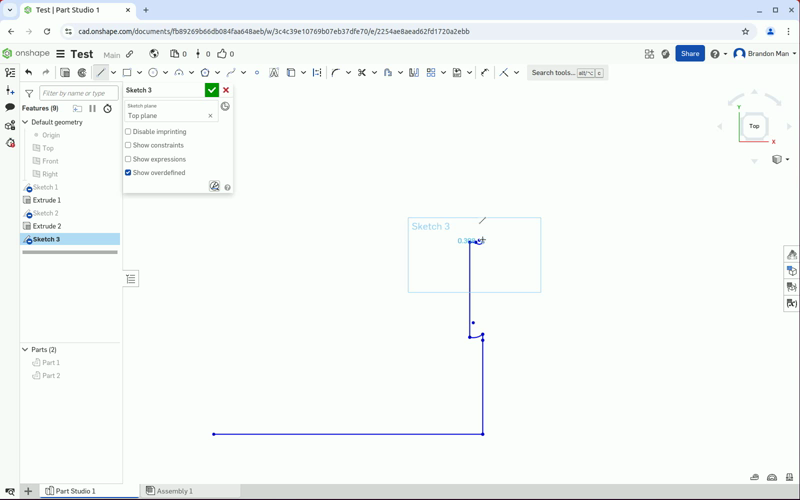
scroll(6)
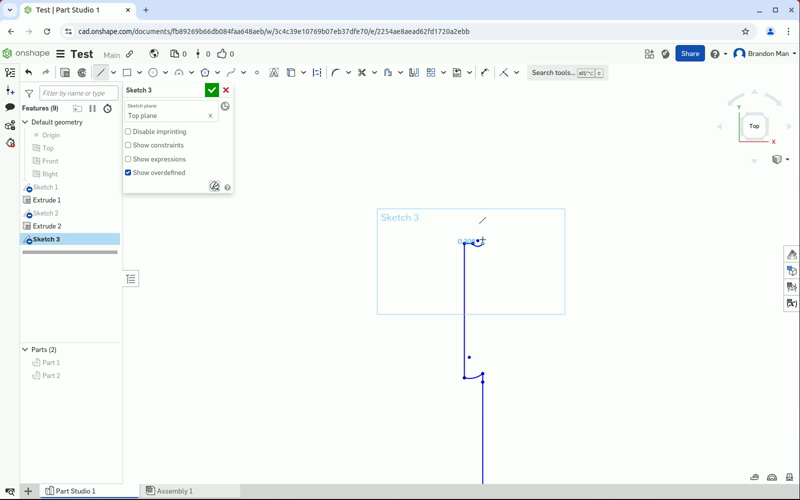
scroll(6)
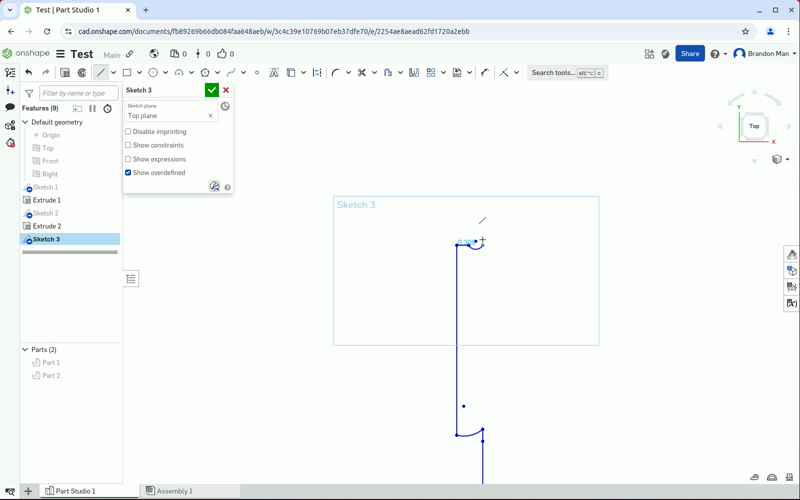
scroll(6)
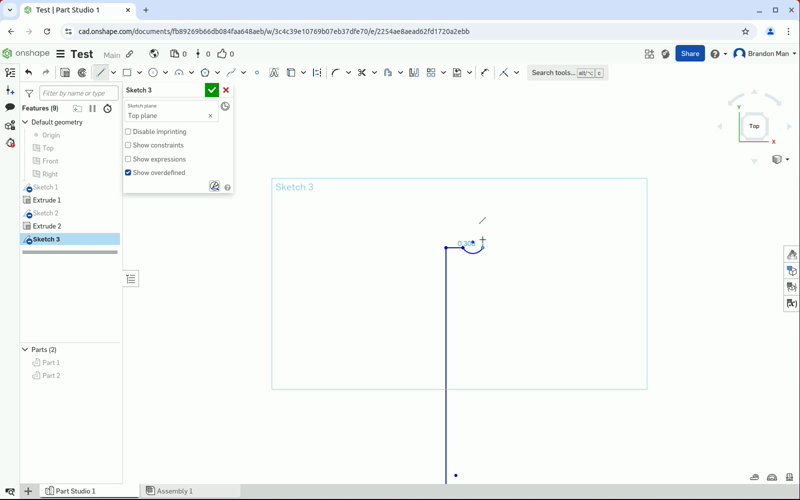
scroll(6)
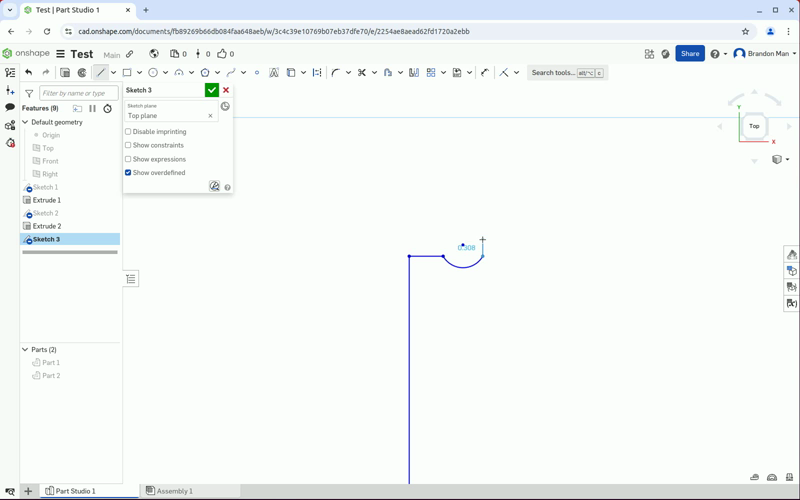
click(482, 239)
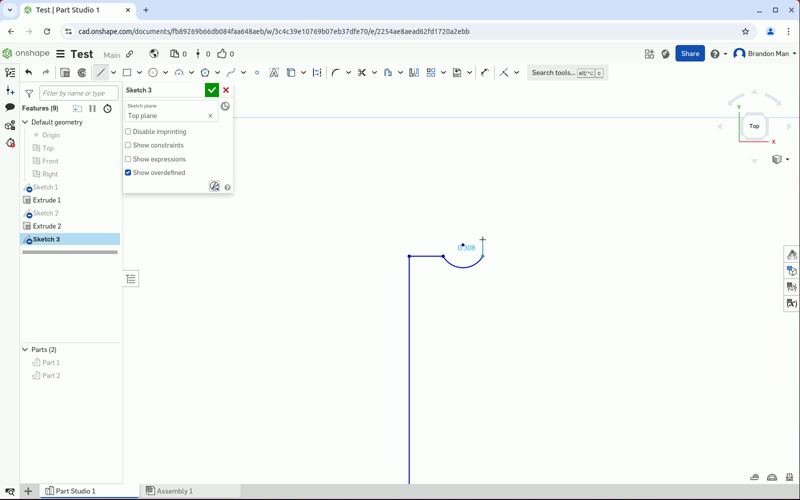
scroll(-6)
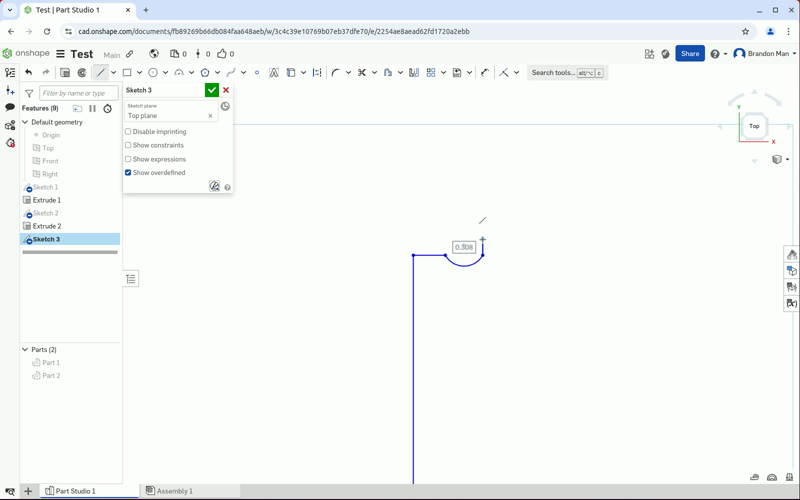
scroll(-6)
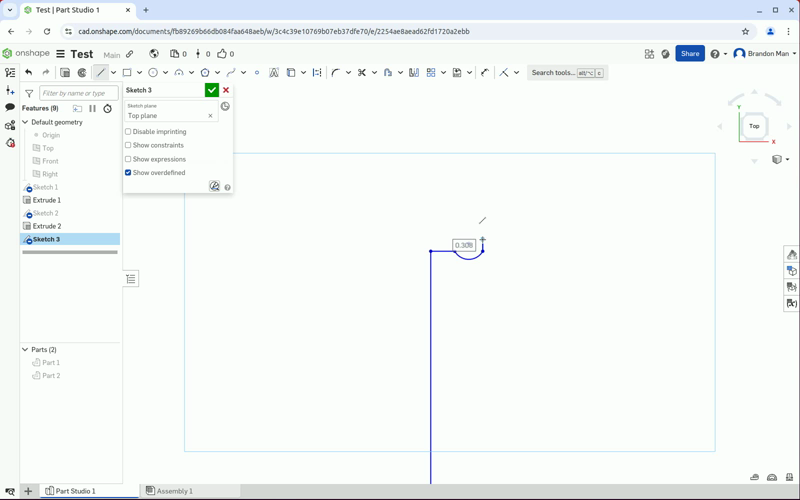
scroll(-6)
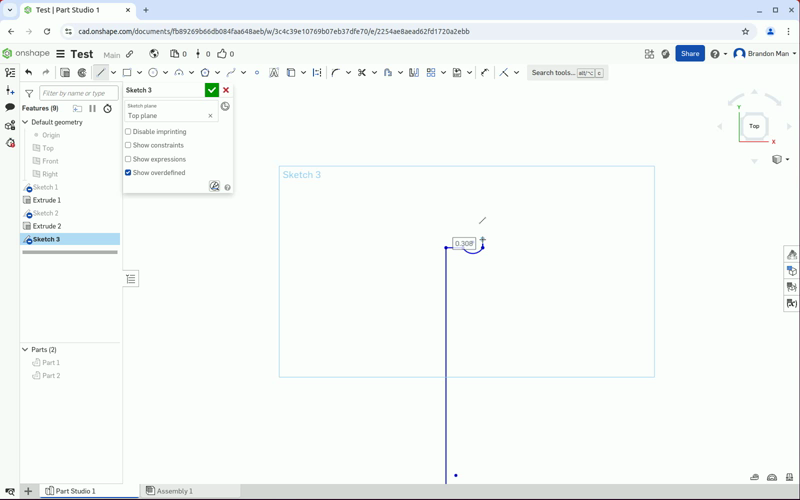
scroll(-6)
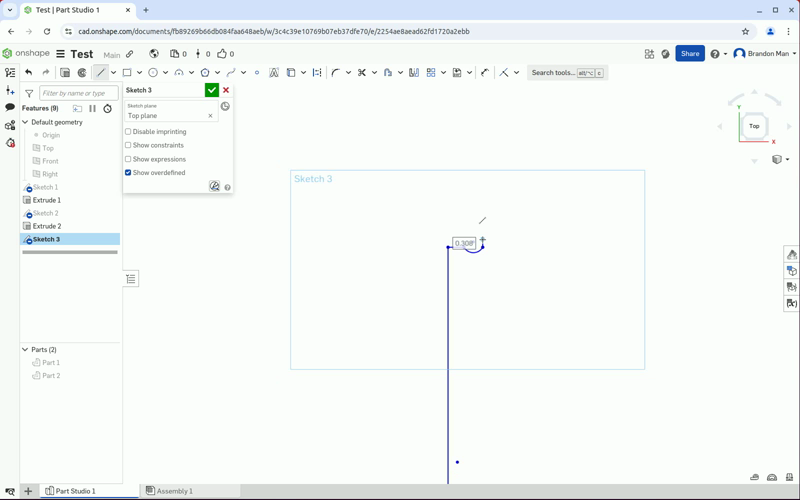
scroll(-6)
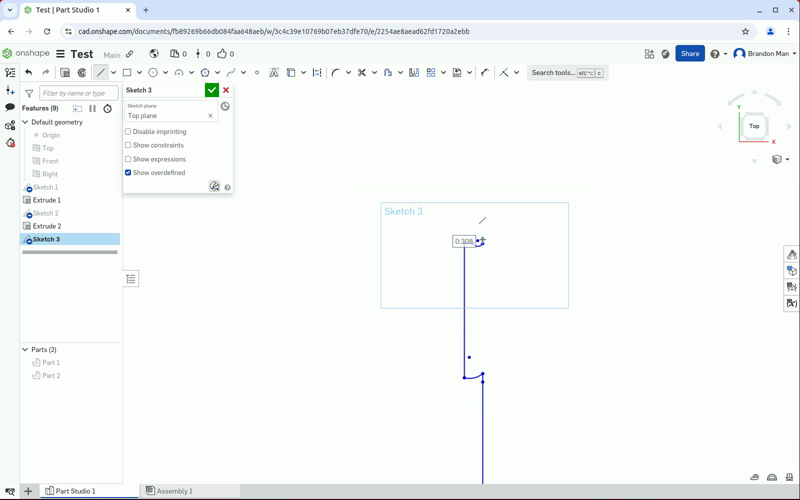
scroll(-6)
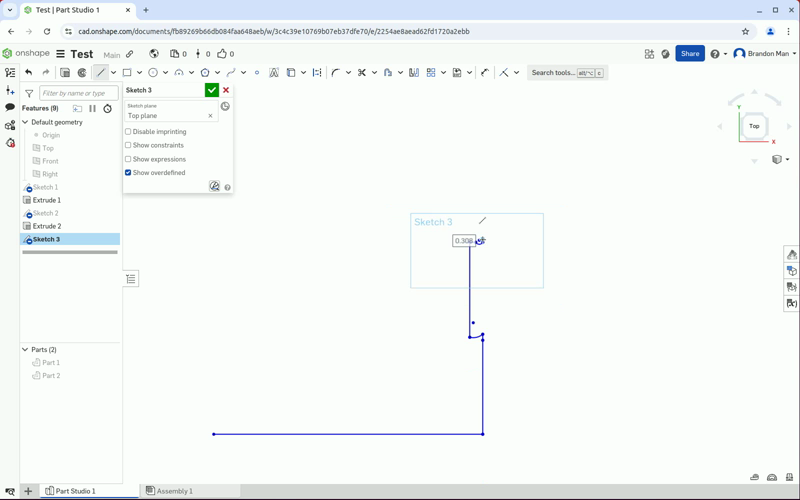
scroll(-6)
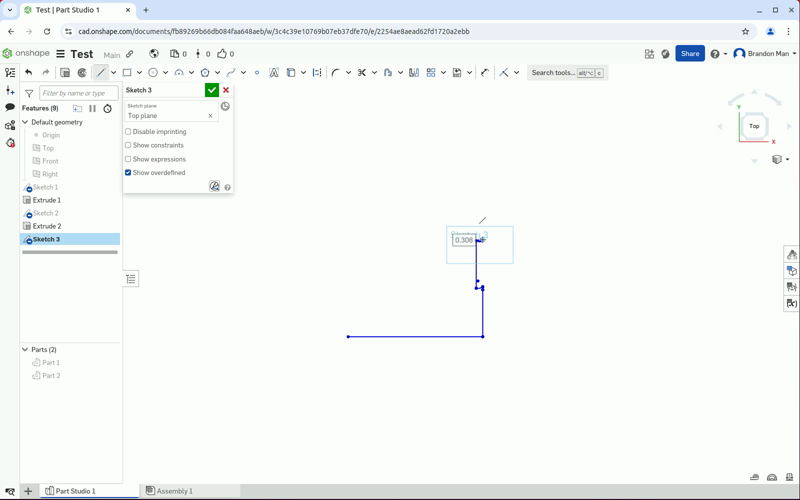
key_up(shift)
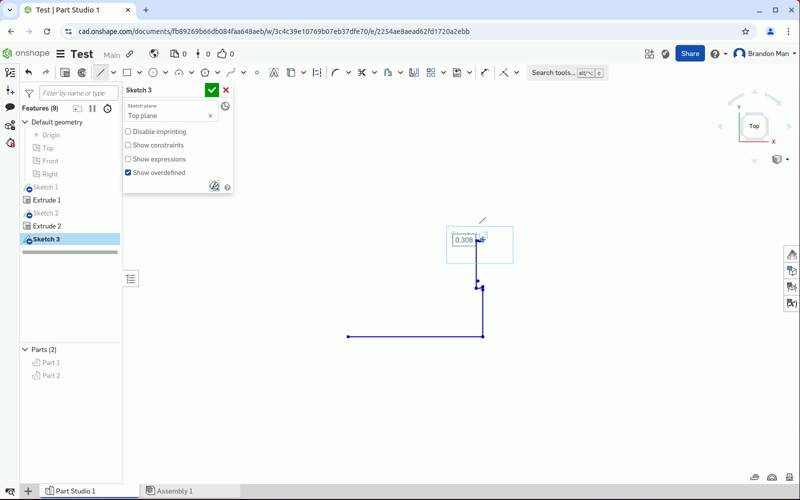
key_down(shift)
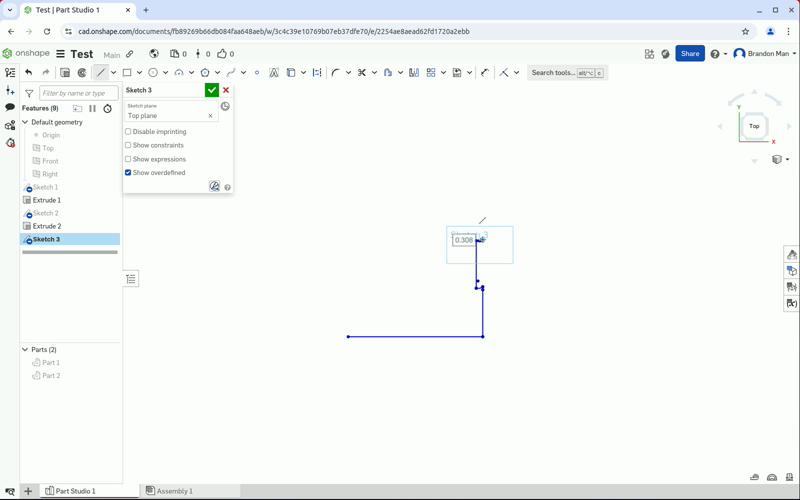
mouse_move(512, 239)
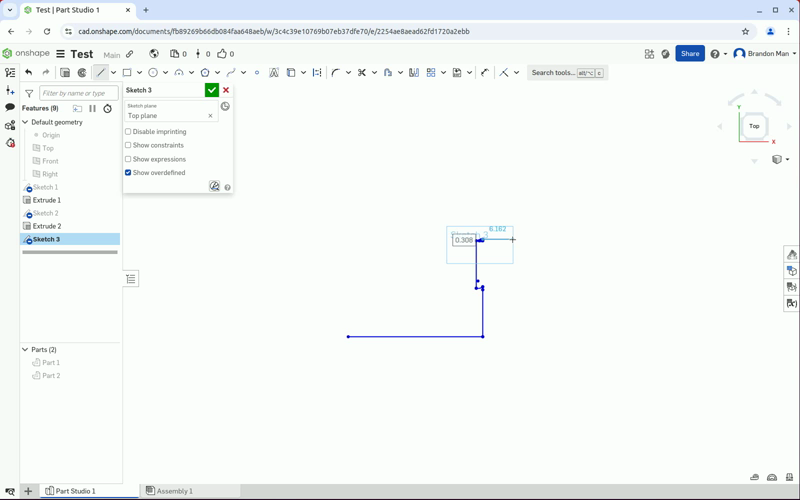
mouse_move(482, 191)
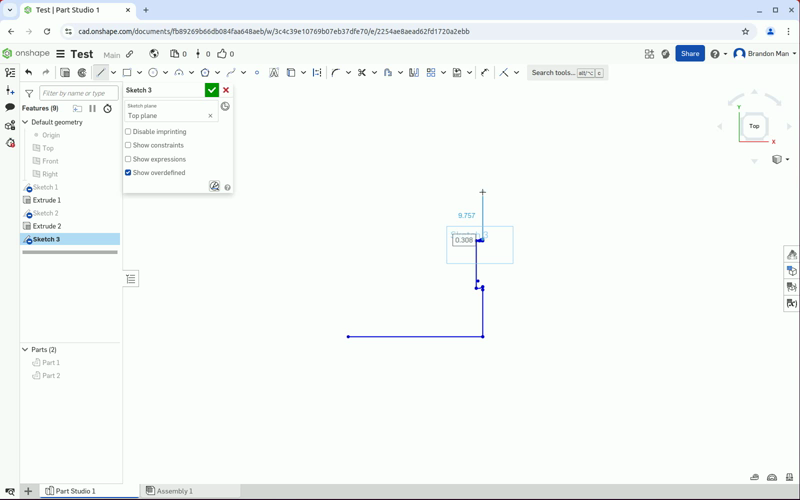
click(482, 191)
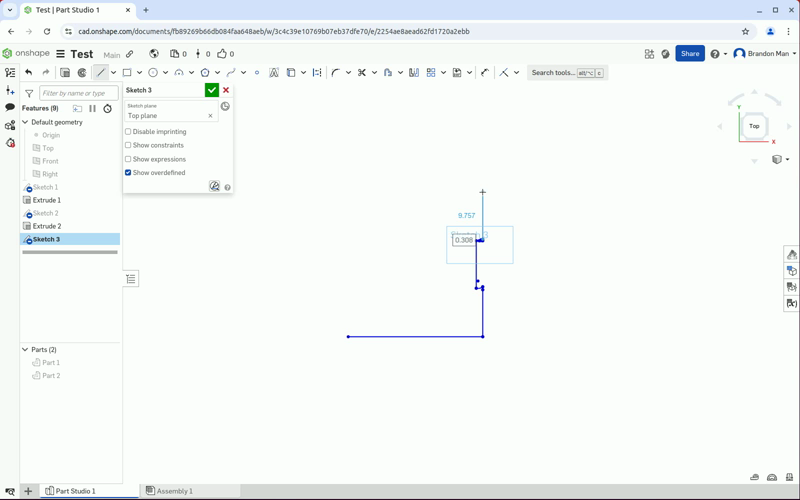
key_up(shift)
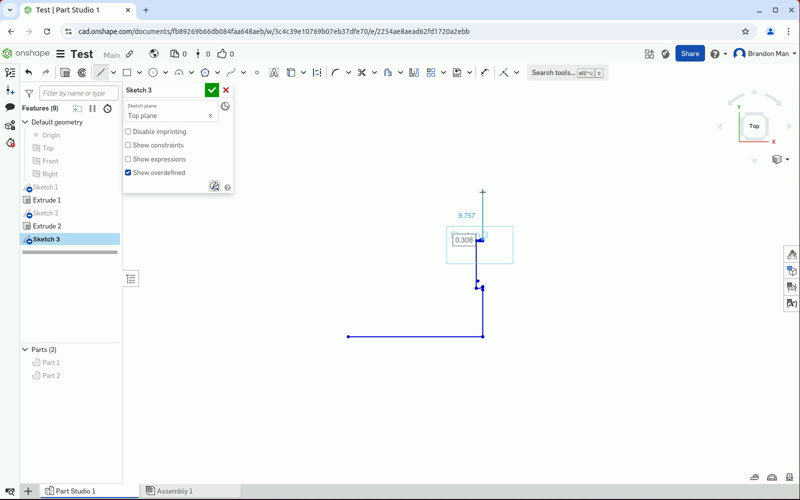
key_down(shift)
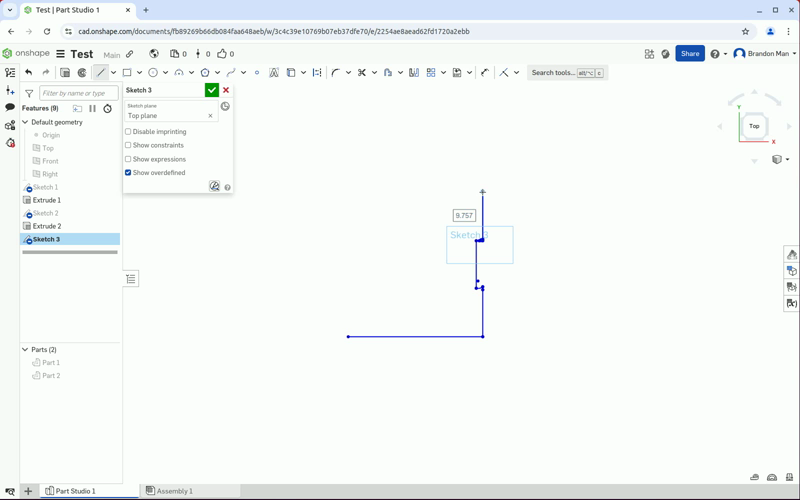
mouse_move(348, 191)
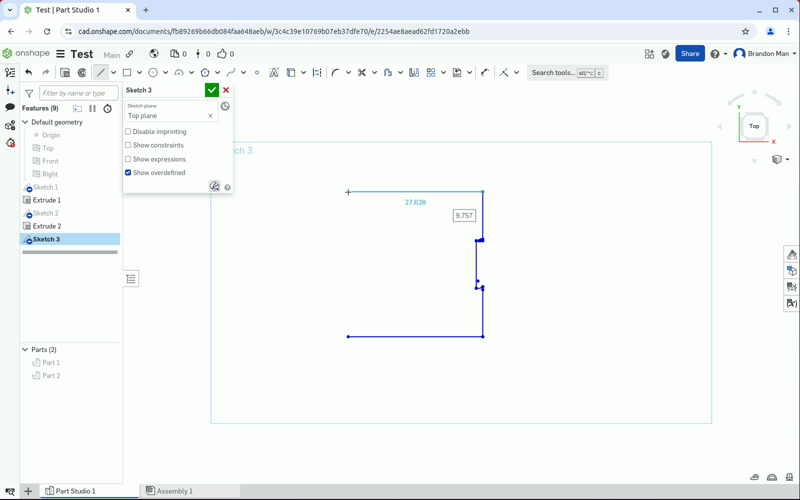
click(348, 191)
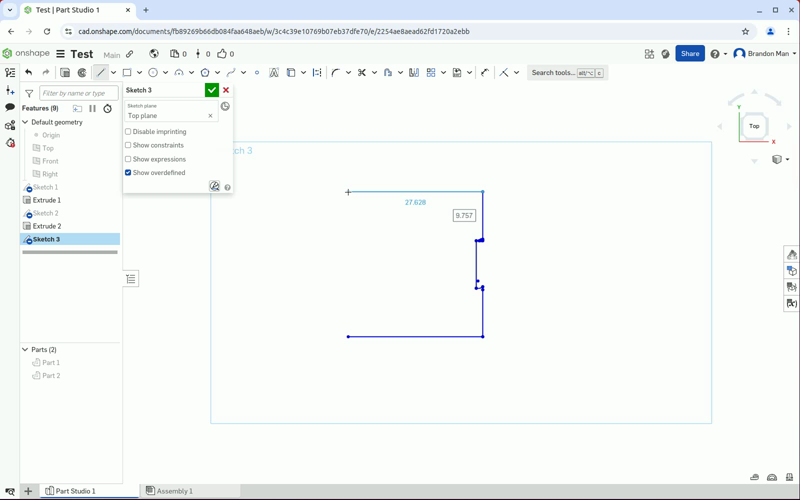
key_up(shift)
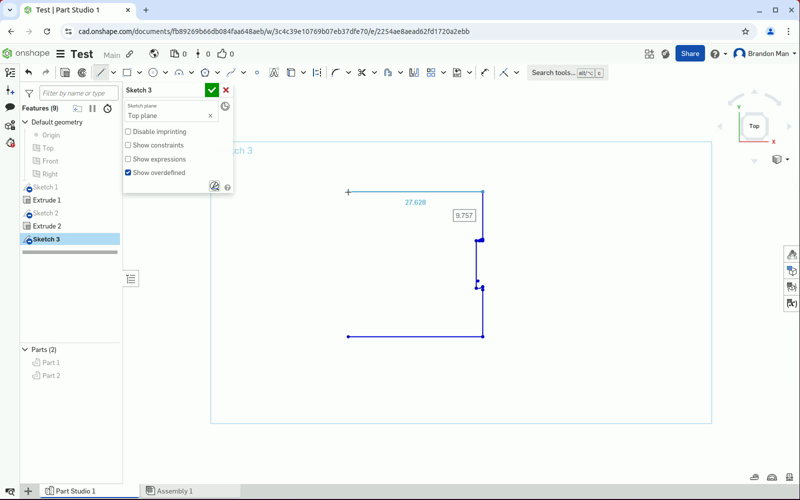
key_down(shift)
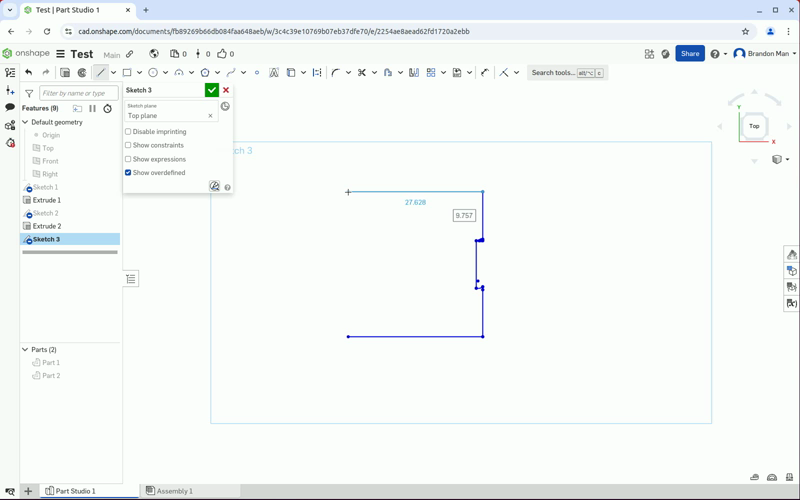
mouse_move(348, 336)
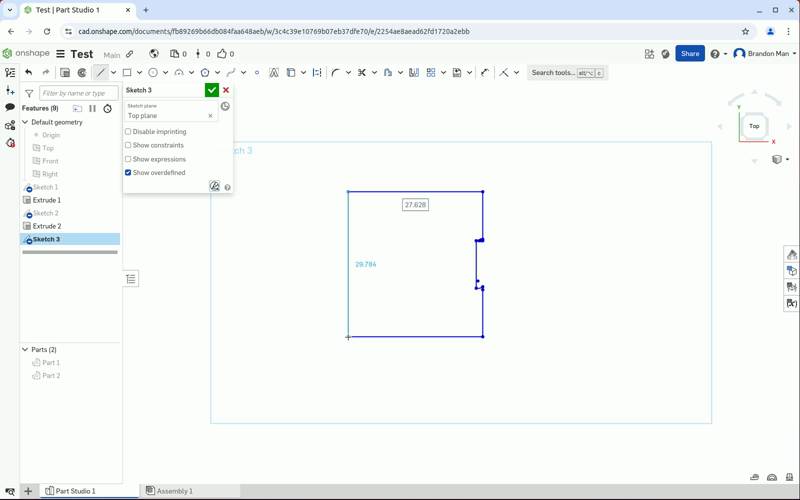
key_up(shift)
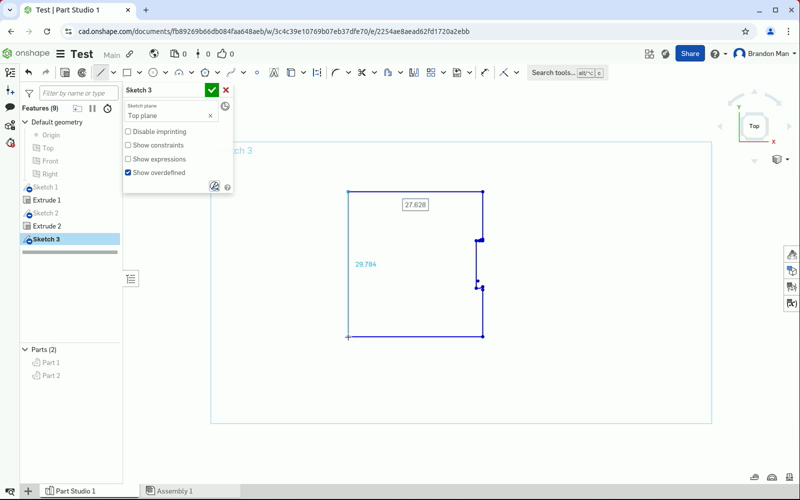
click(348, 336)
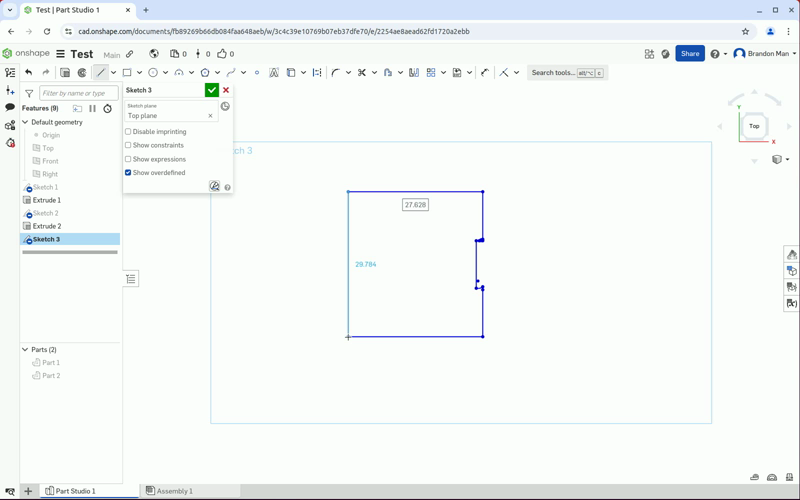
key(esc)
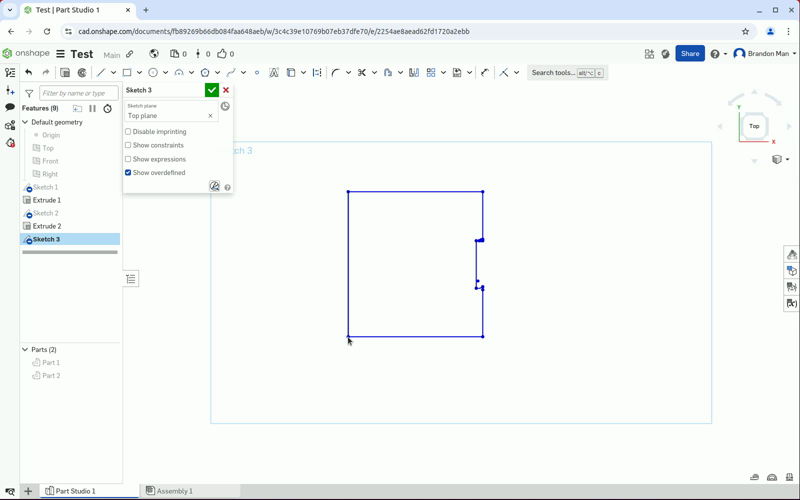
mouse_move(393, 306)
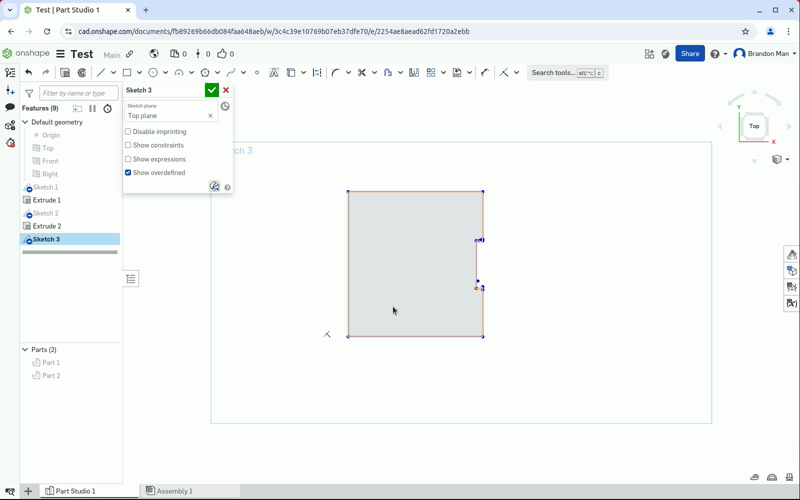
click(393, 306)
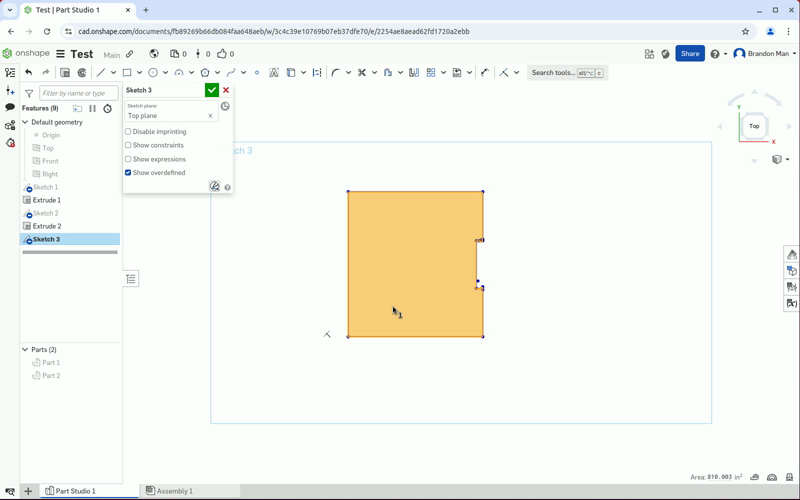
mouse_move(73, 352)
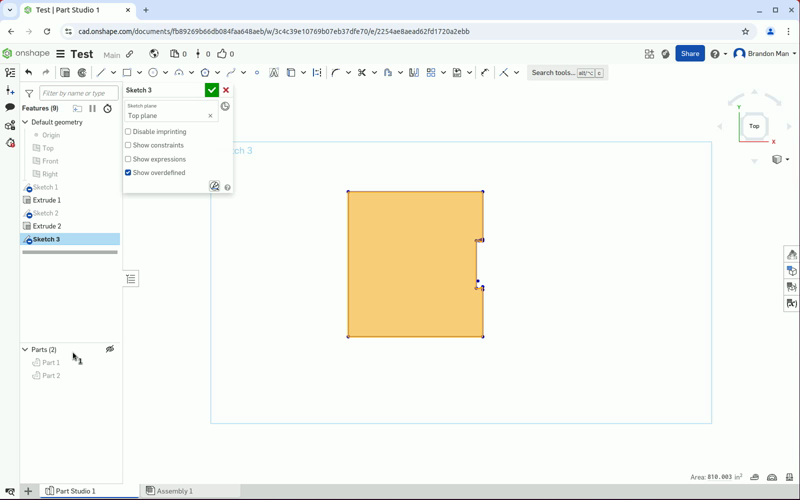
key(shift+y)
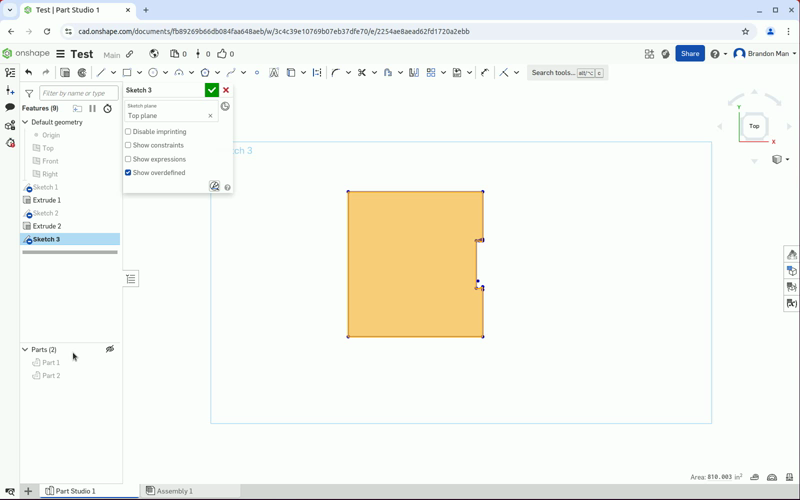
key(shift+e)
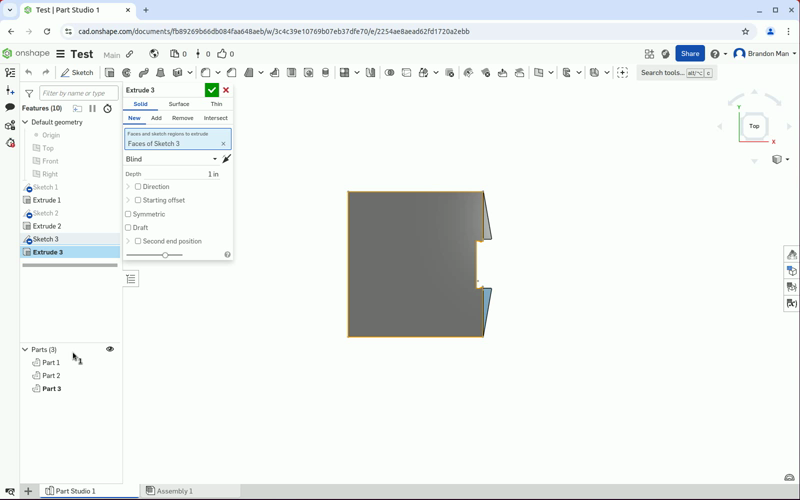
mouse_move(143, 106)
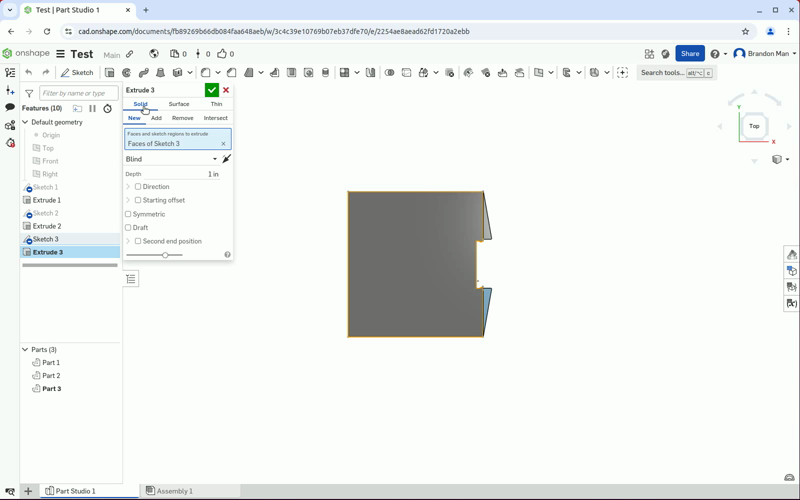
click(143, 106)
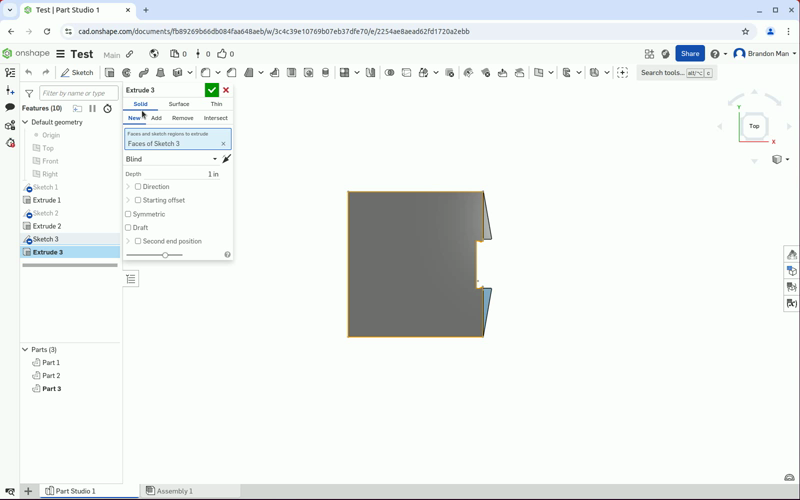
mouse_move(137, 120)
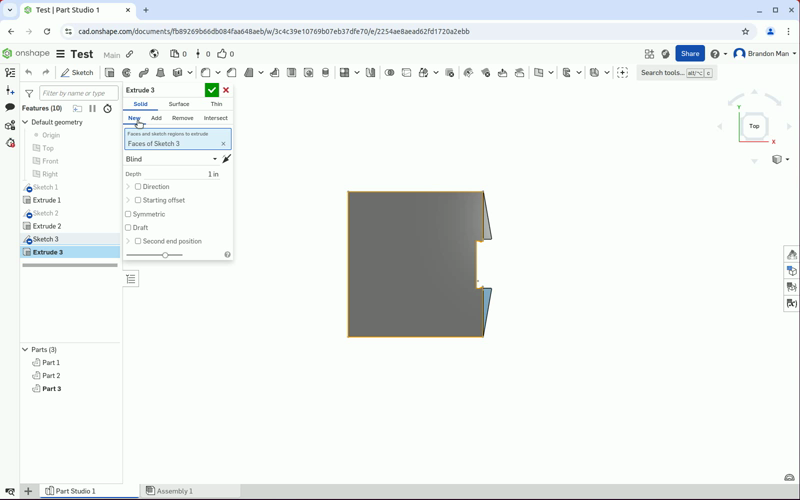
click(137, 120)
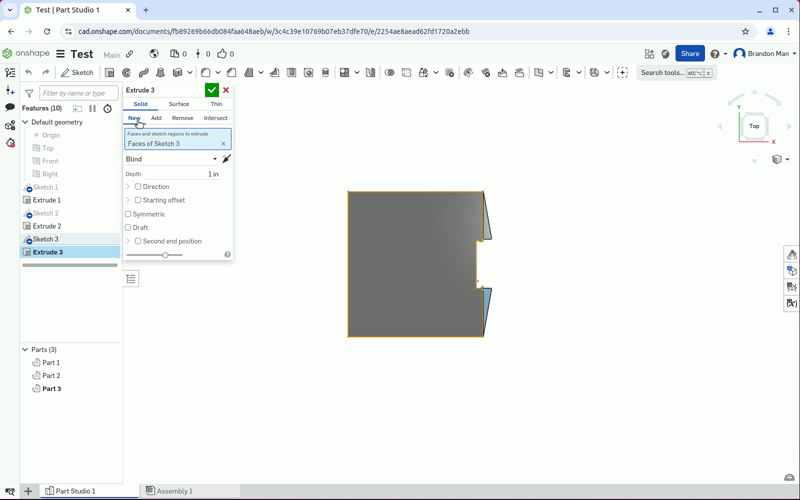
key(tab, 4)
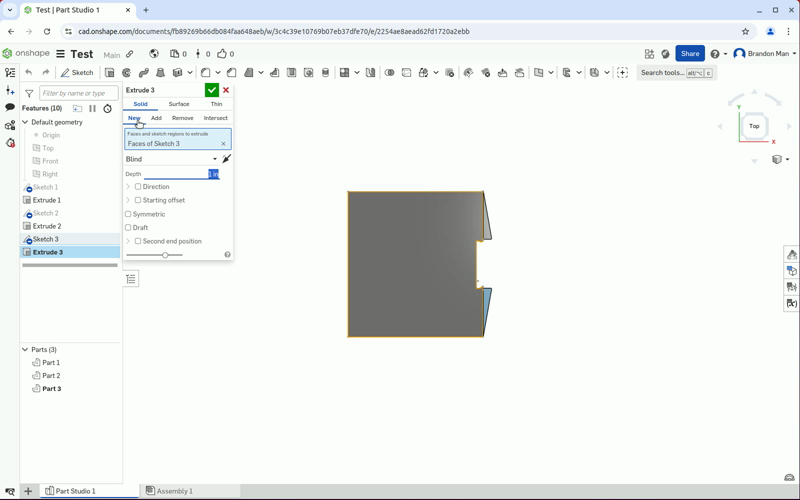
text(1.685)
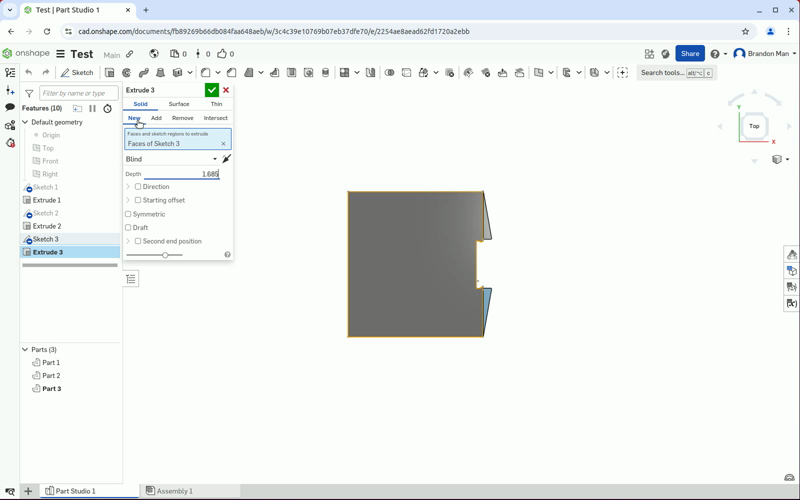
key(enter)
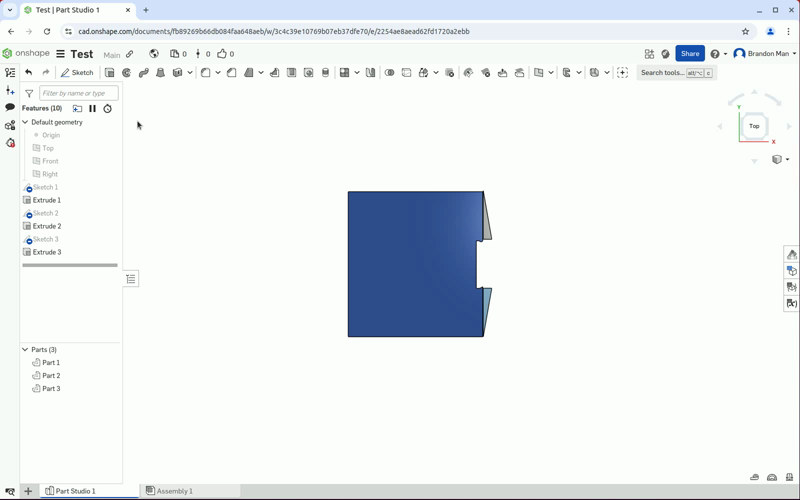
key(shift+h)
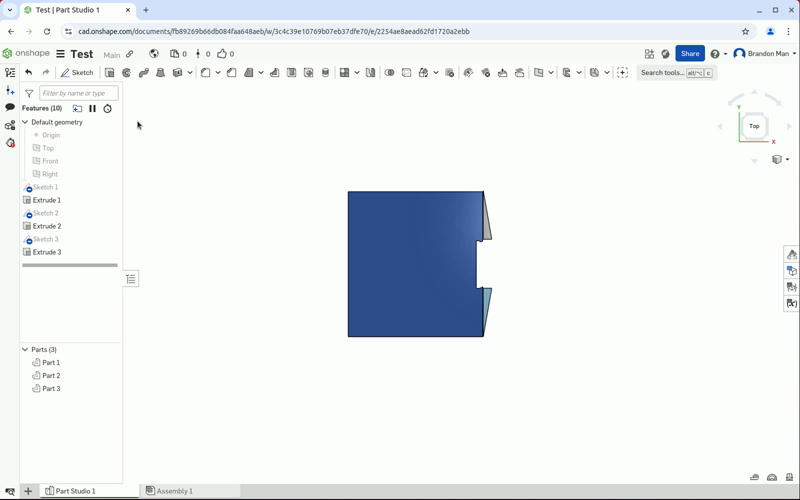
key(shift+h)
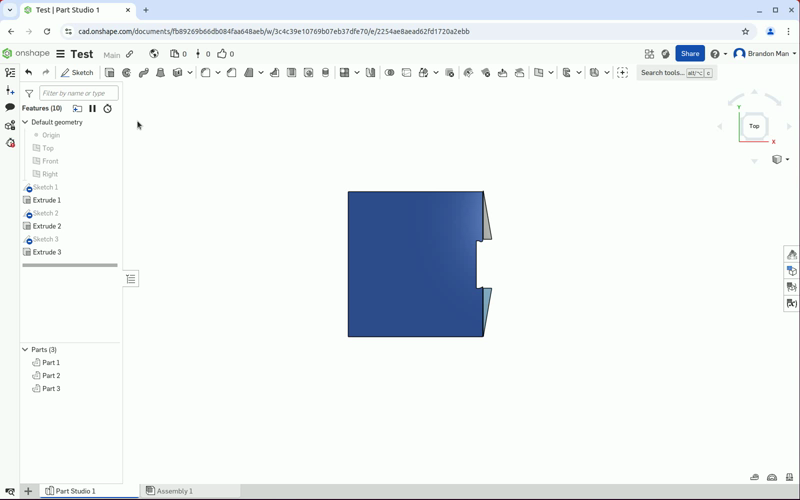
mouse_move(73, 189)
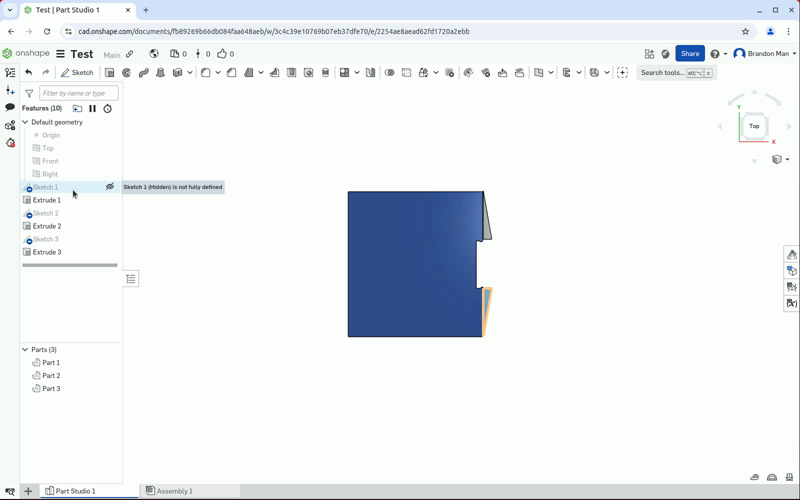
click(73, 189)
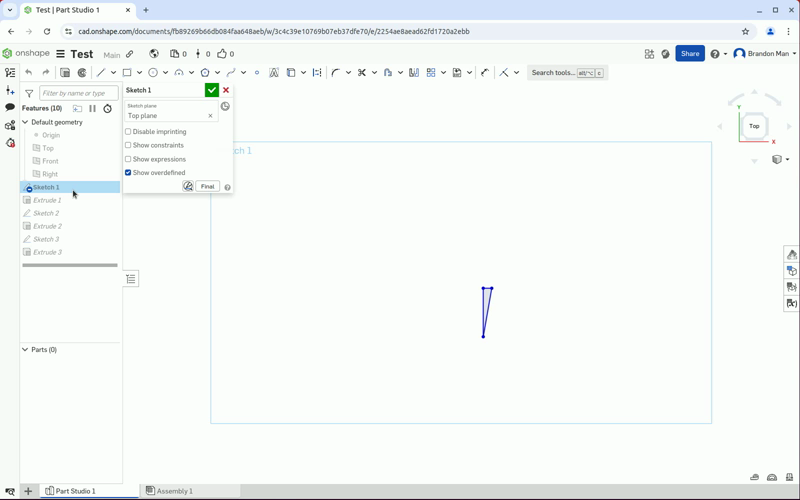
mouse_move(229, 92)
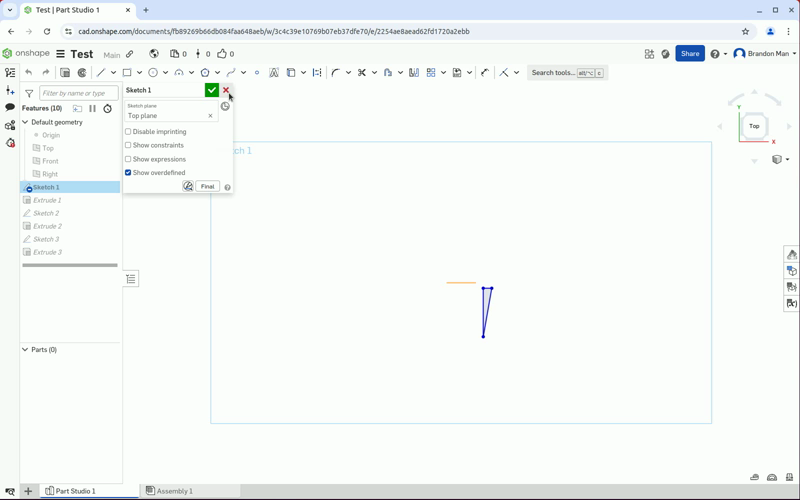
click(229, 92)
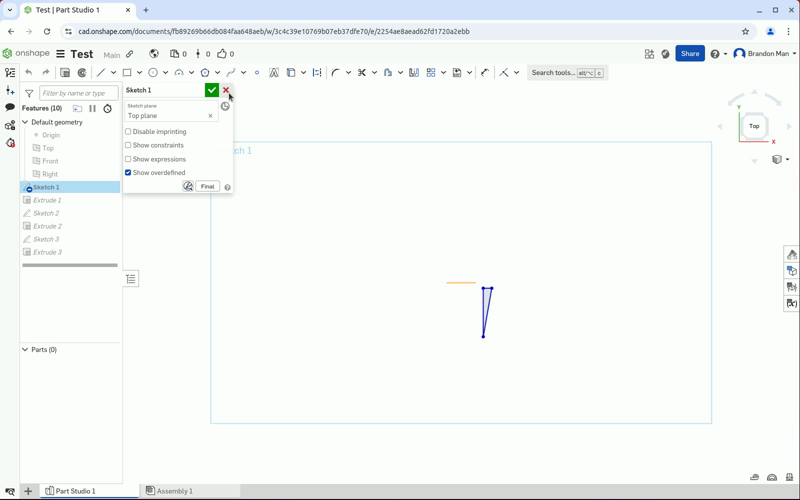
key(shift+s)
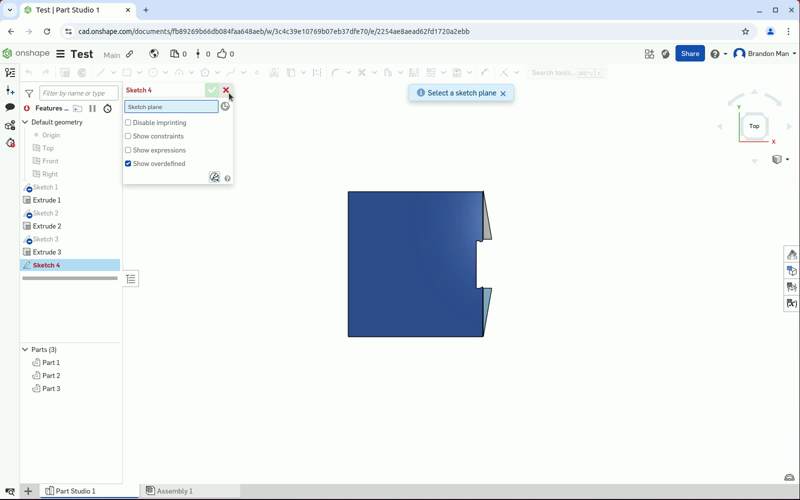
mouse_move(73, 150)
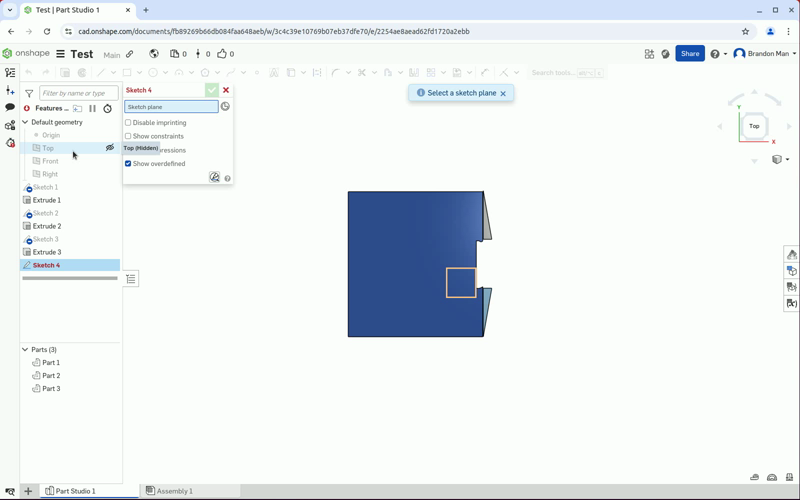
click(73, 150)
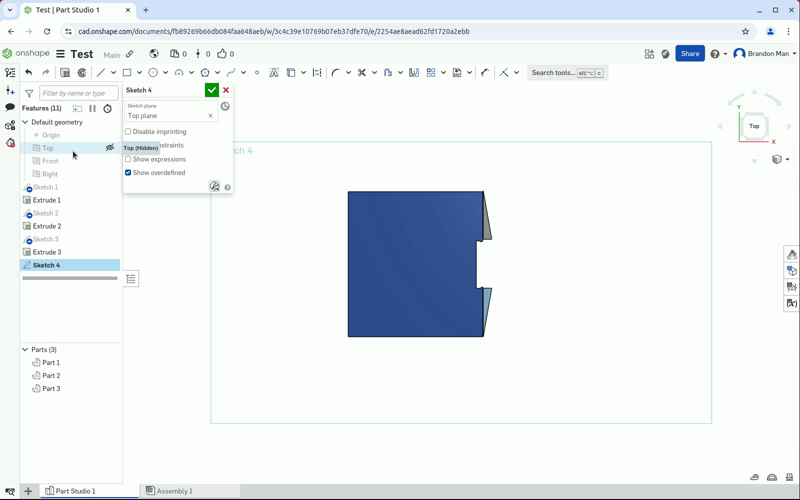
mouse_move(73, 352)
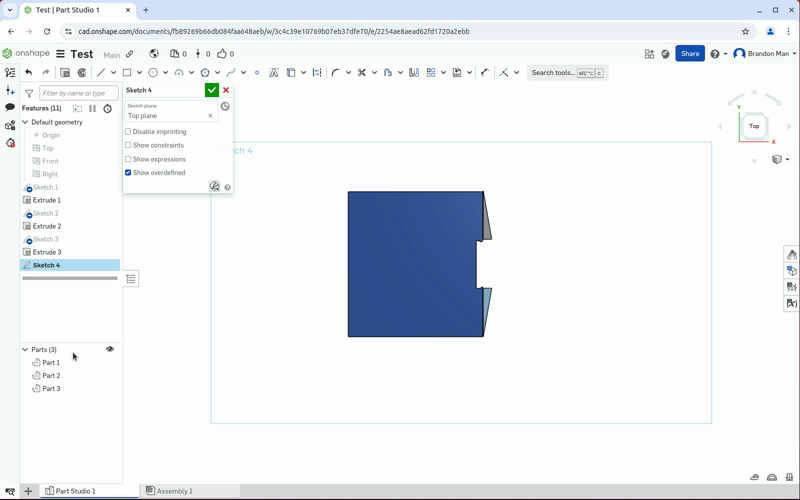
key(y)
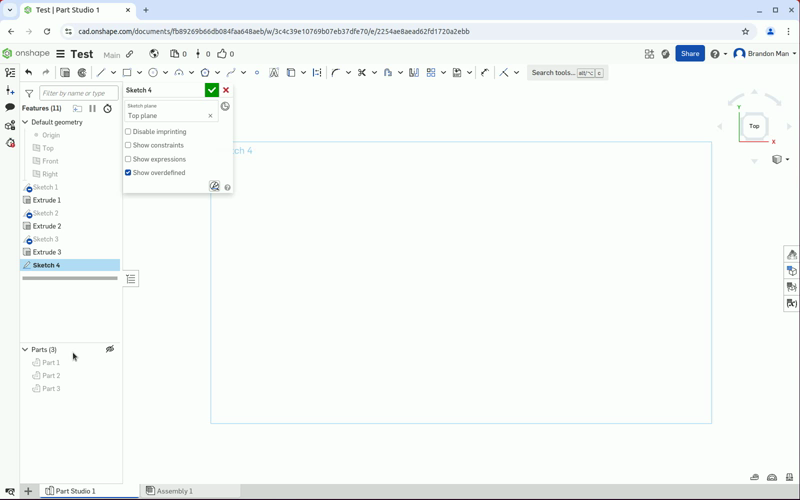
key(l)
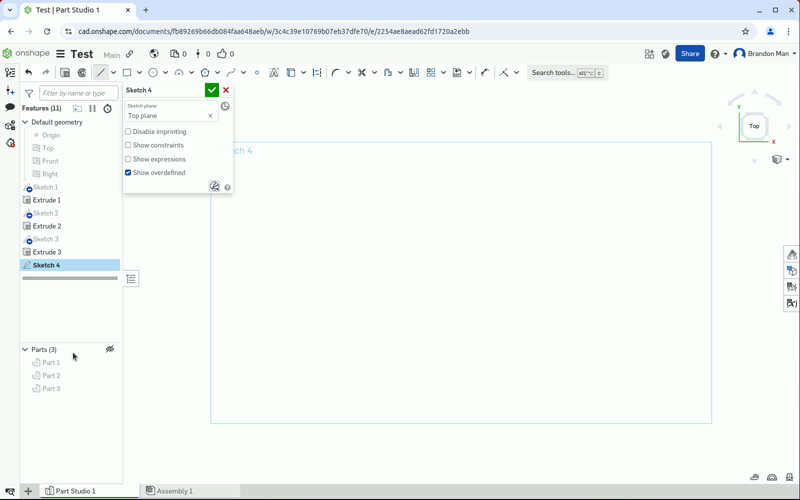
key_down(shift)
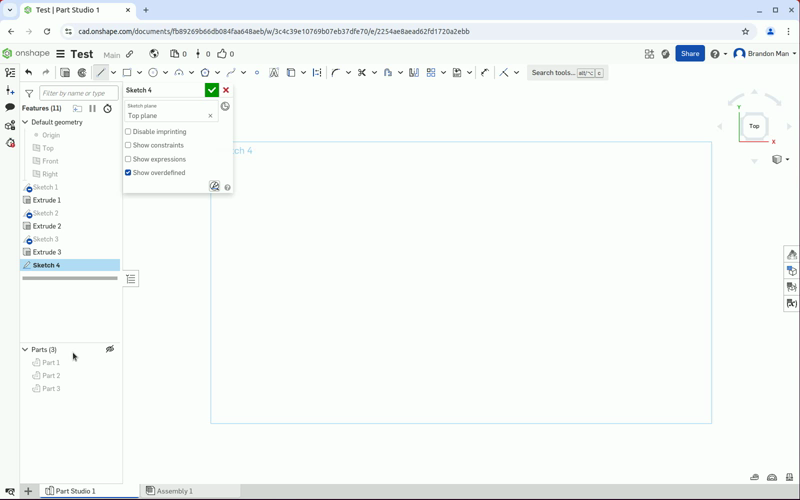
mouse_move(483, 290)
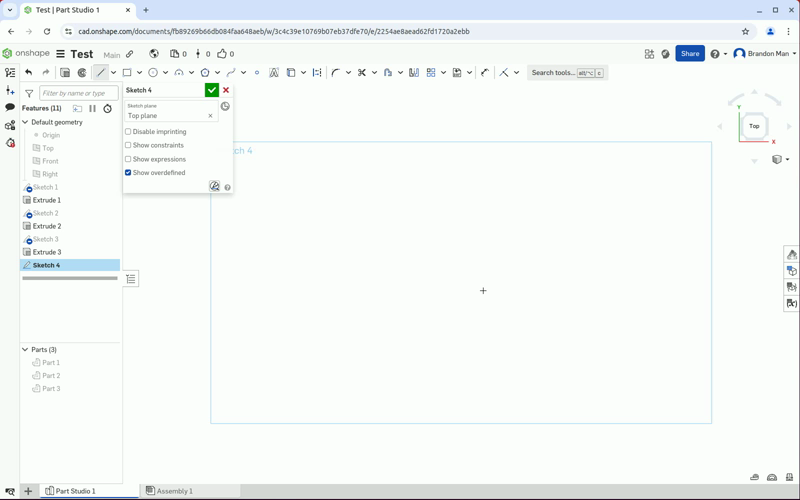
click(483, 290)
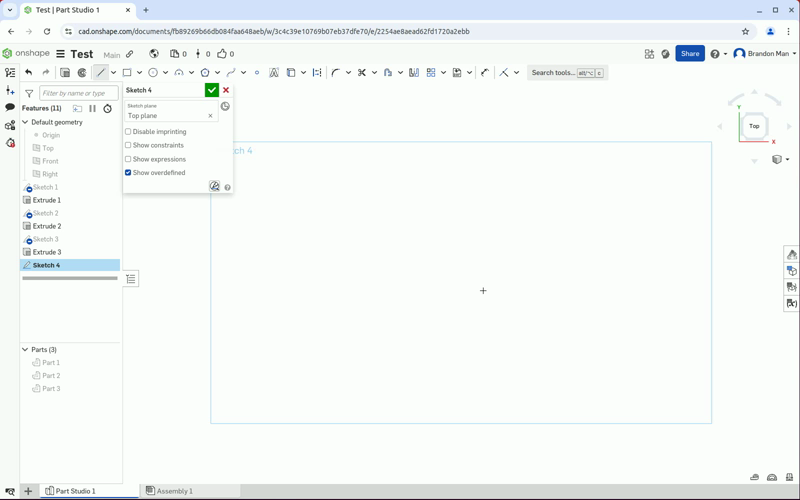
key_up(shift)
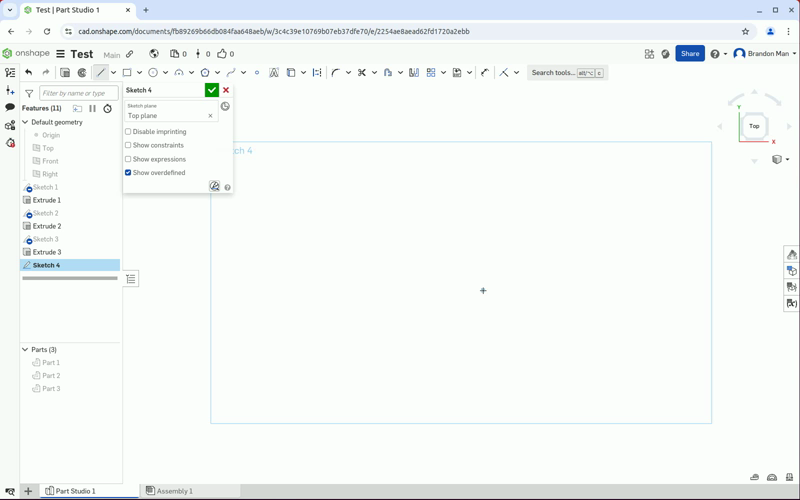
key_down(shift)
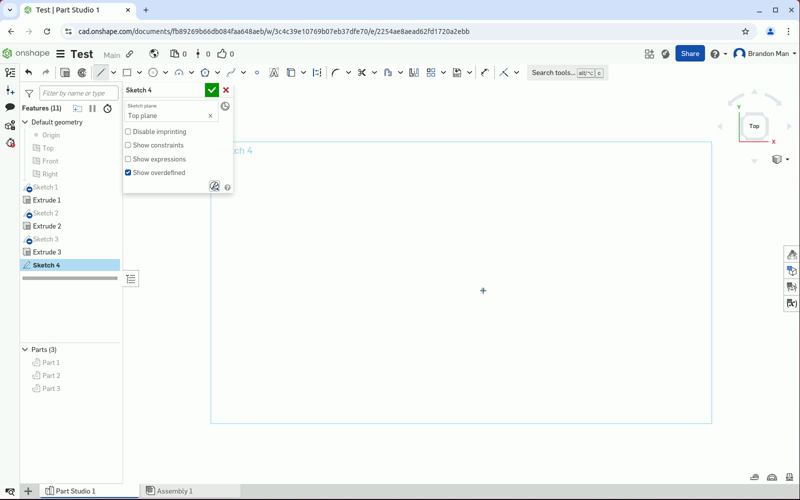
mouse_move(513, 290)
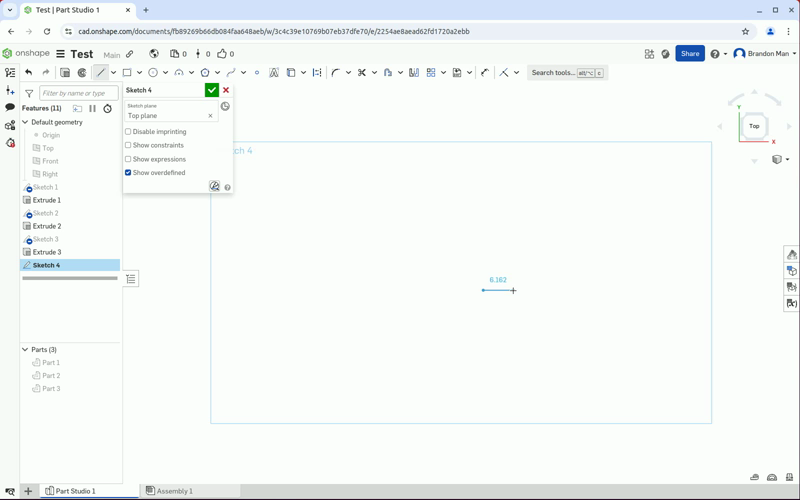
mouse_move(491, 290)
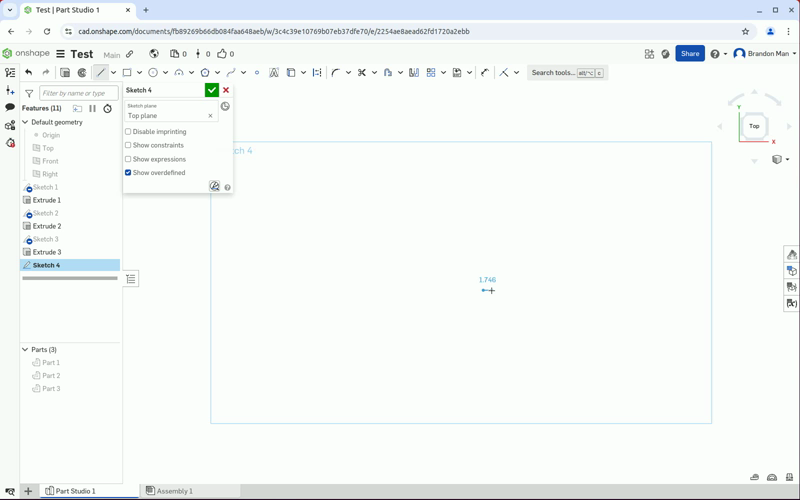
click(491, 290)
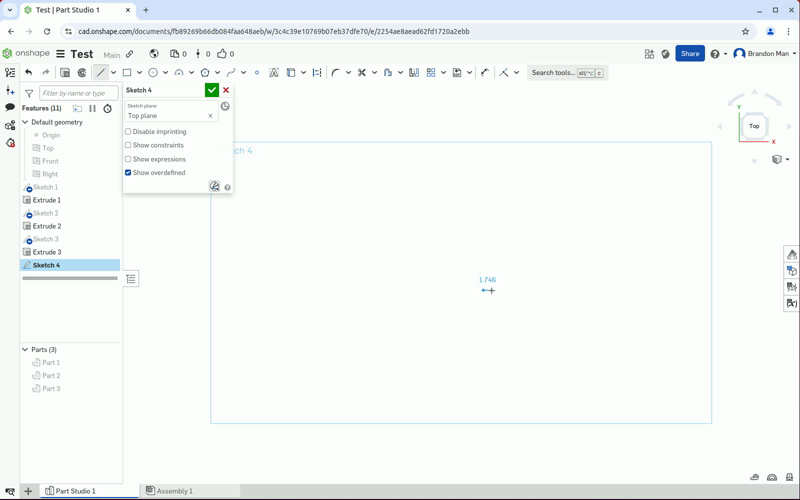
key_up(shift)
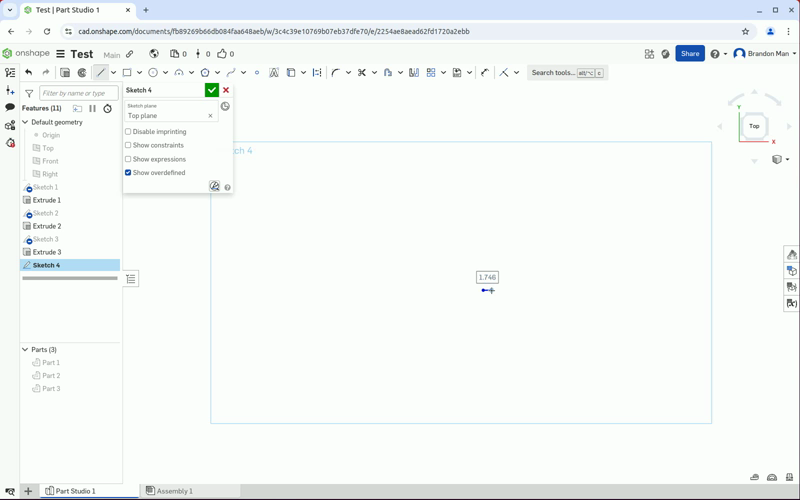
key_down(shift)
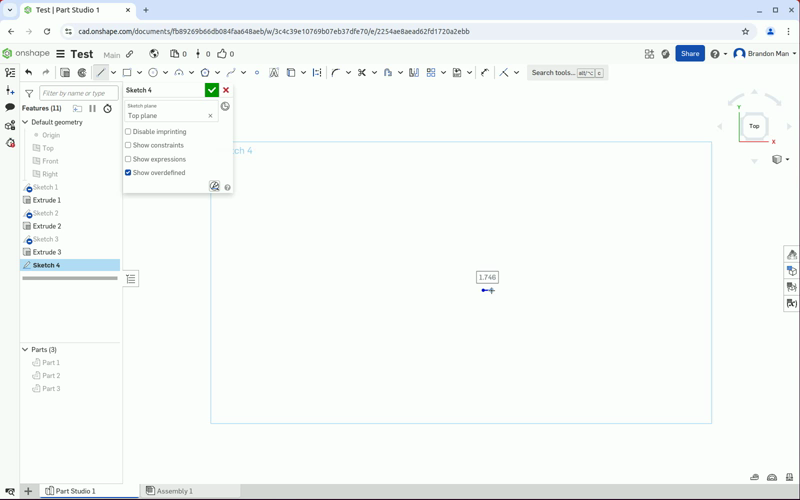
mouse_move(521, 290)
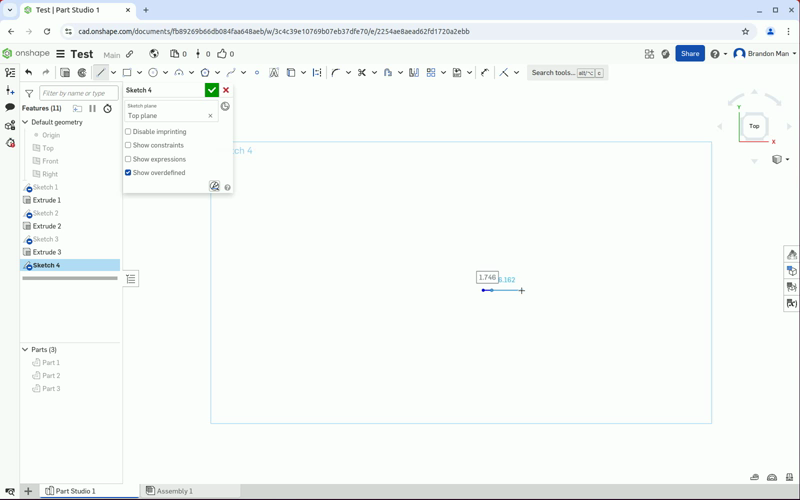
mouse_move(491, 238)
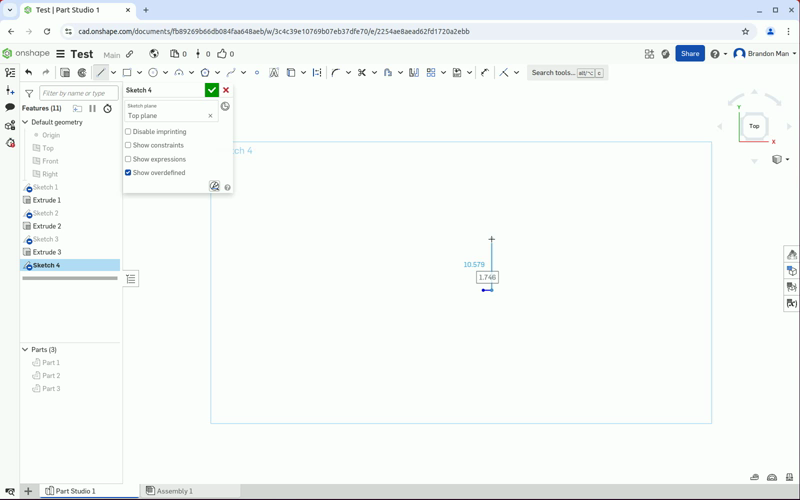
click(491, 238)
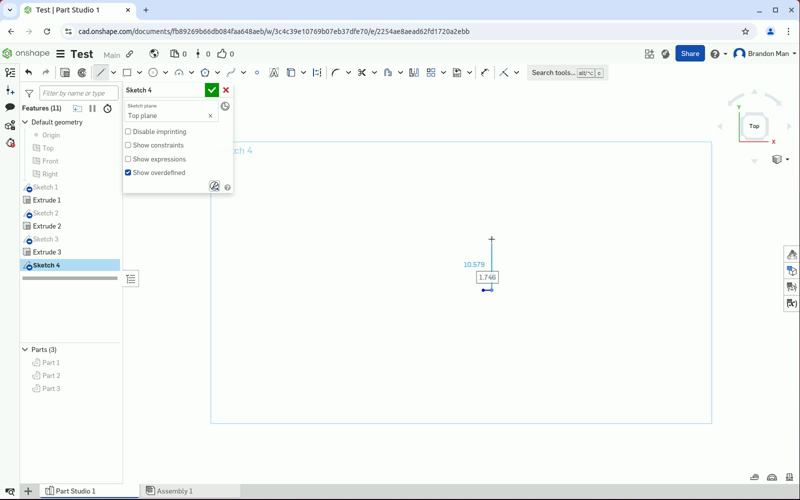
key_up(shift)
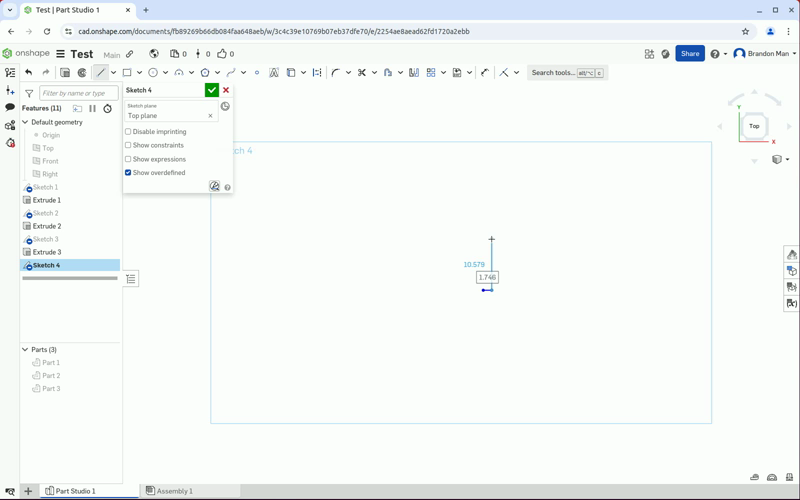
key_down(shift)
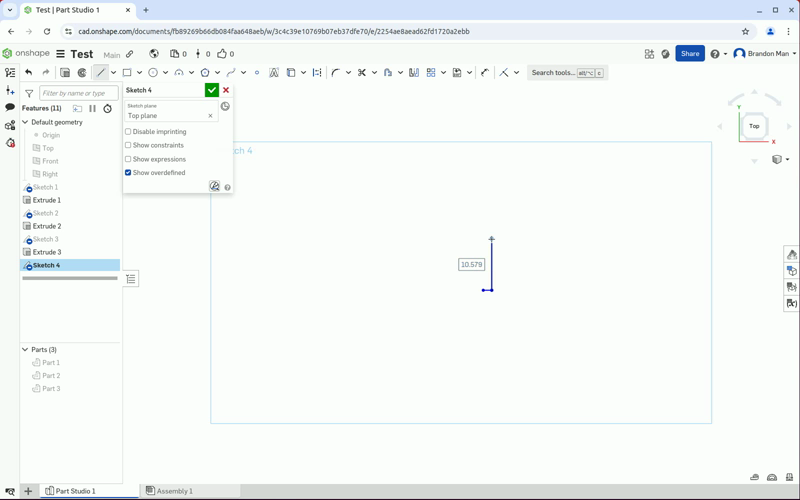
mouse_move(521, 238)
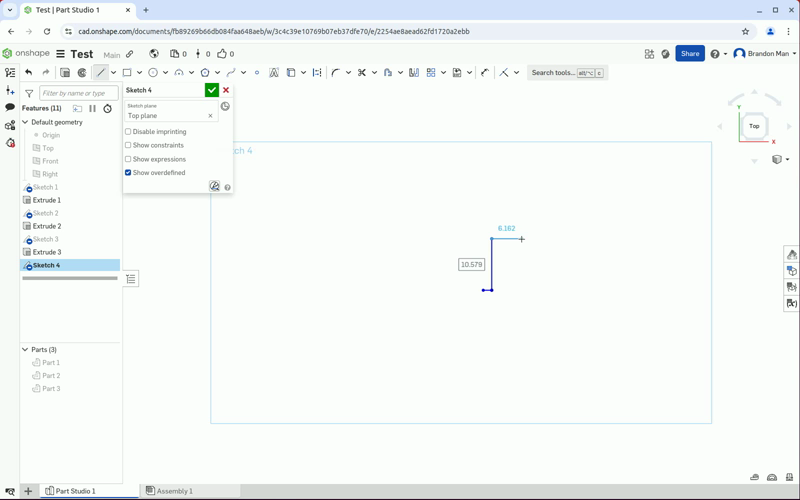
mouse_move(483, 238)
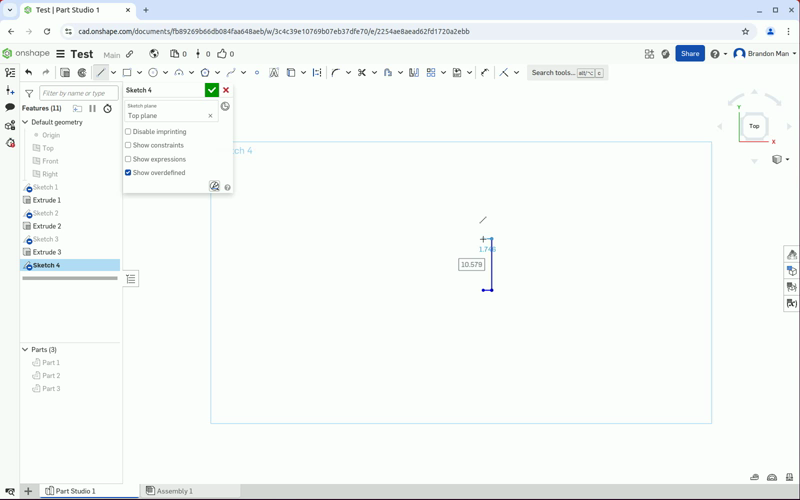
click(483, 238)
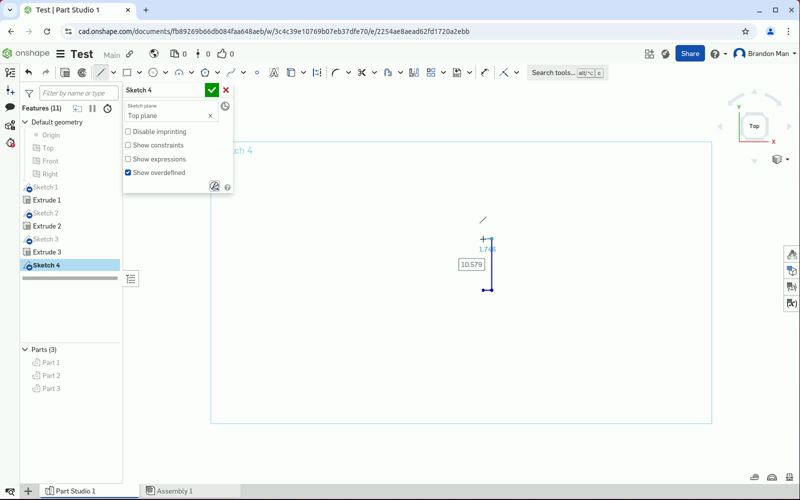
key_up(shift)
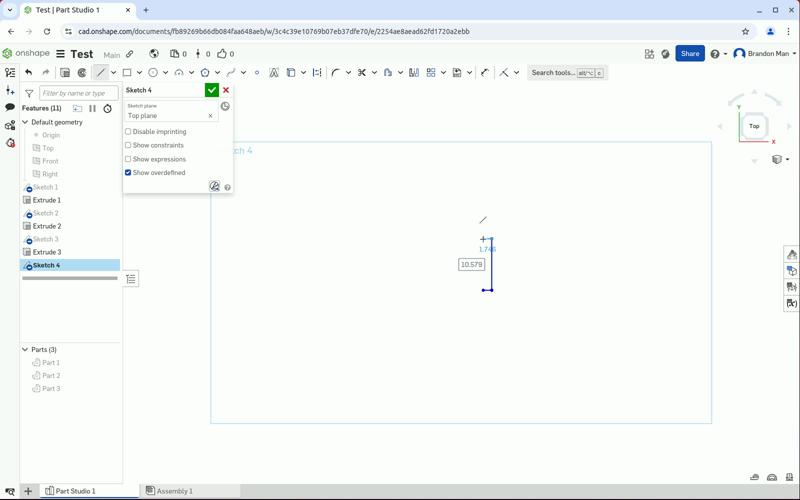
key_down(shift)
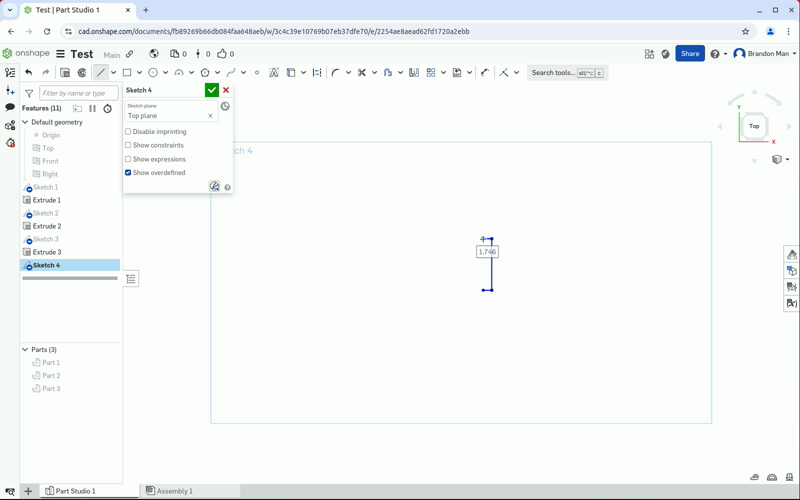
mouse_move(513, 238)
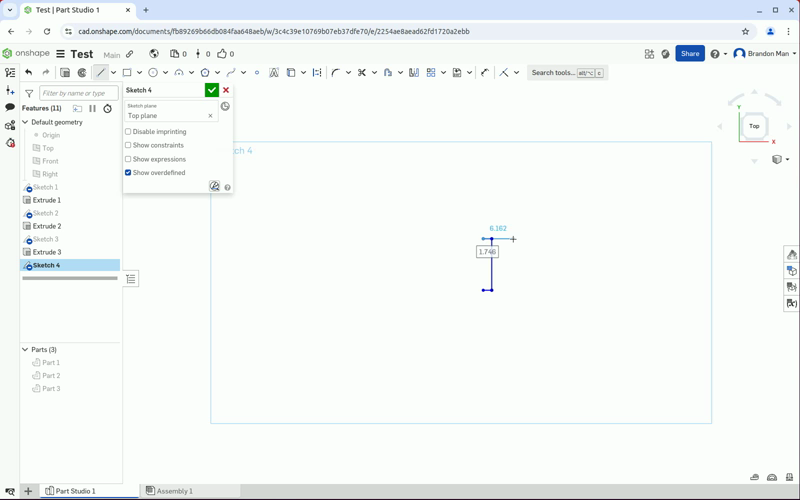
mouse_move(483, 241)
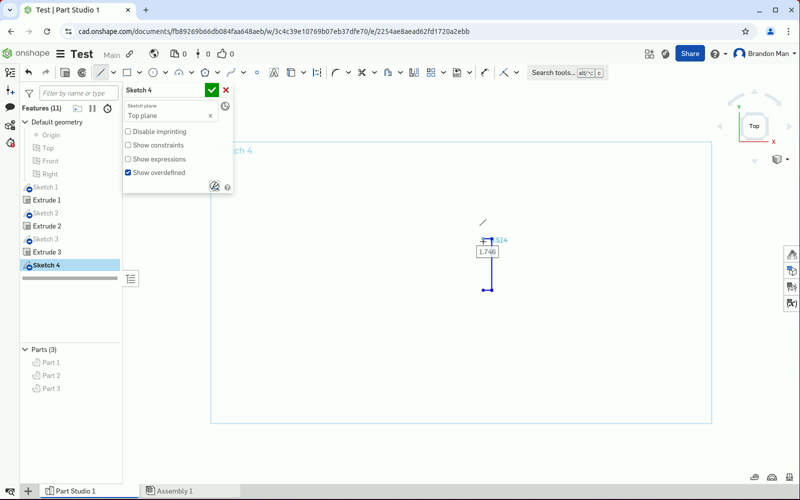
scroll(6)
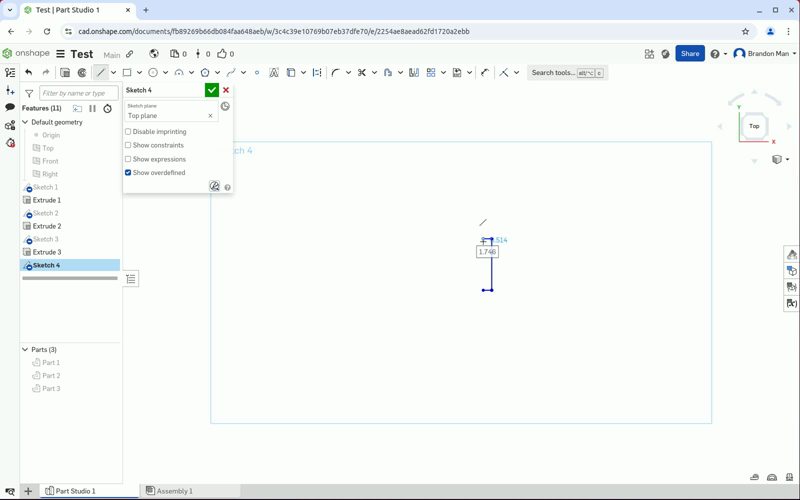
scroll(6)
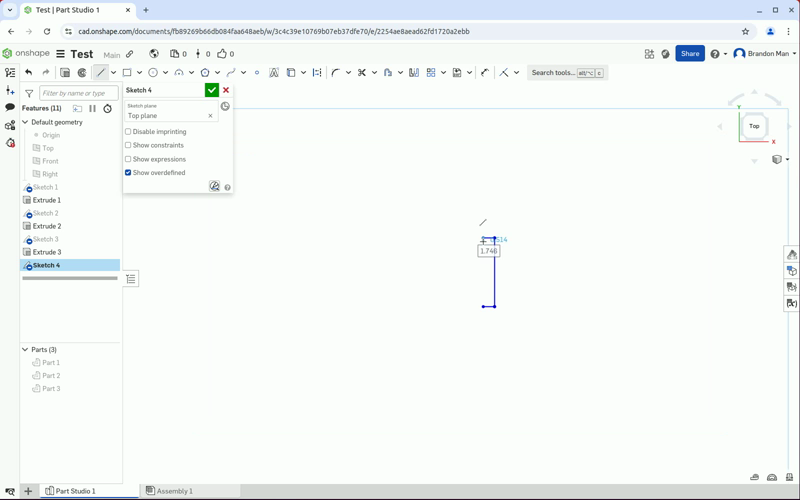
scroll(6)
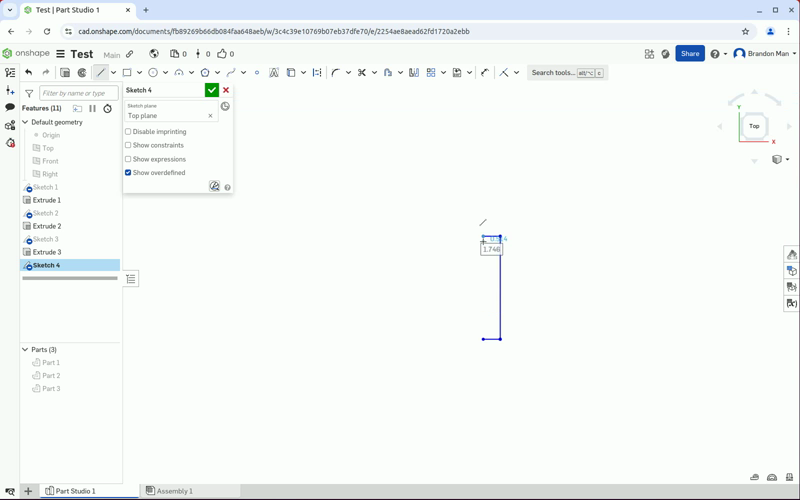
scroll(6)
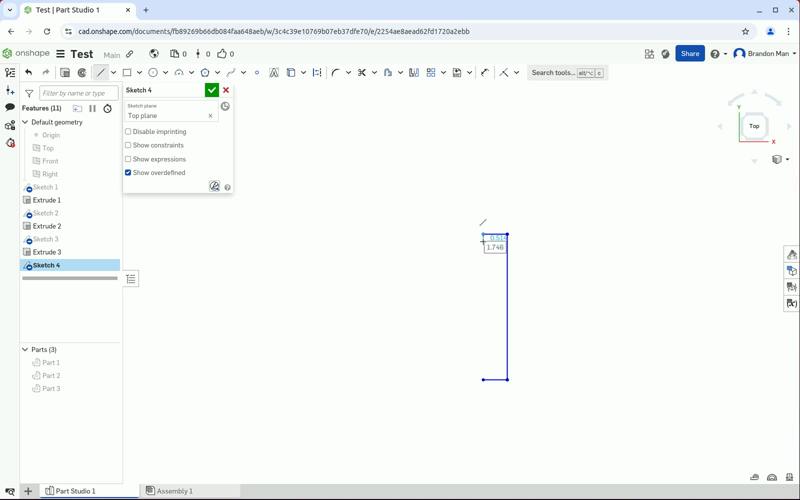
scroll(6)
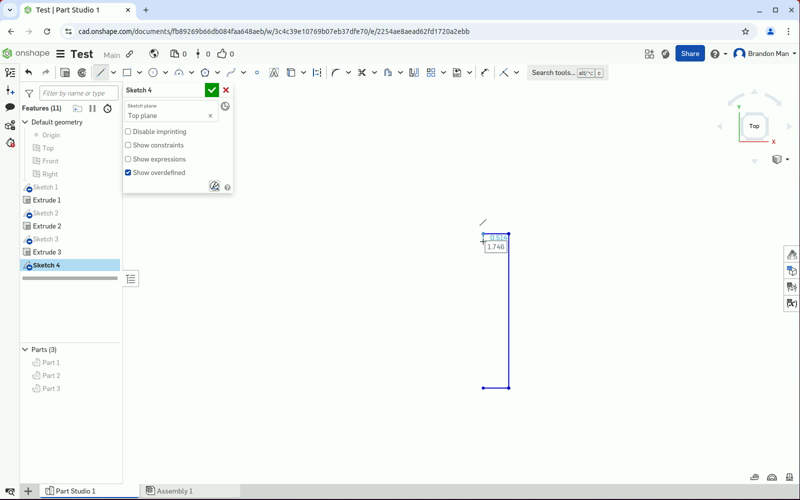
scroll(6)
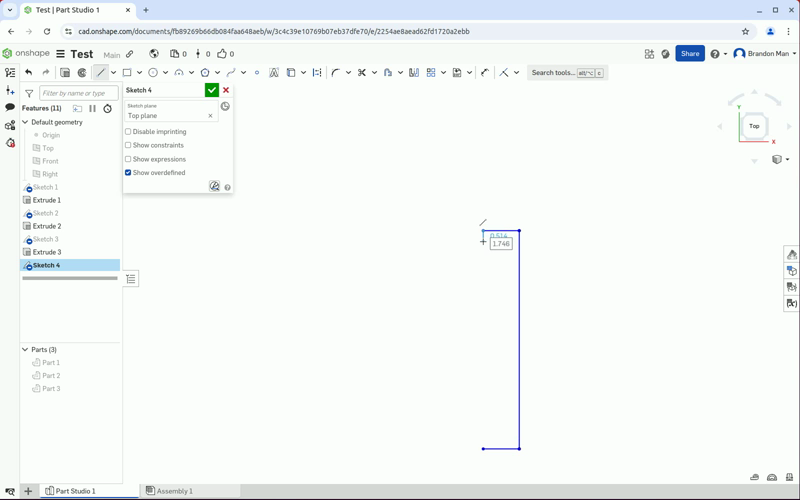
scroll(6)
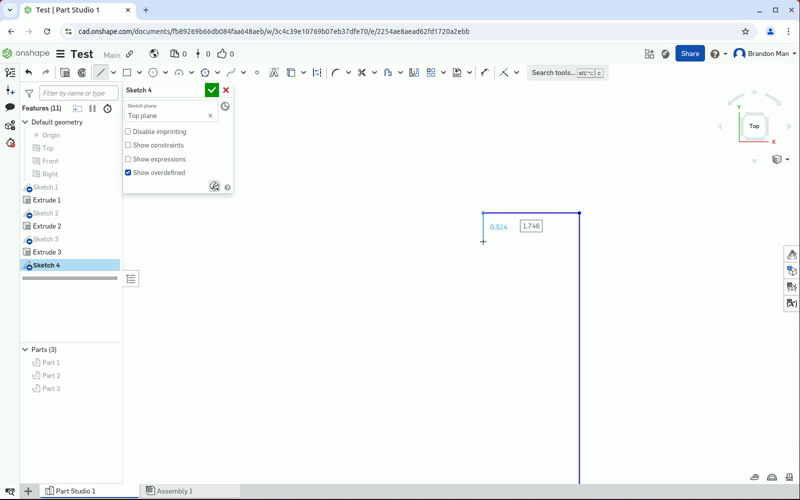
click(483, 241)
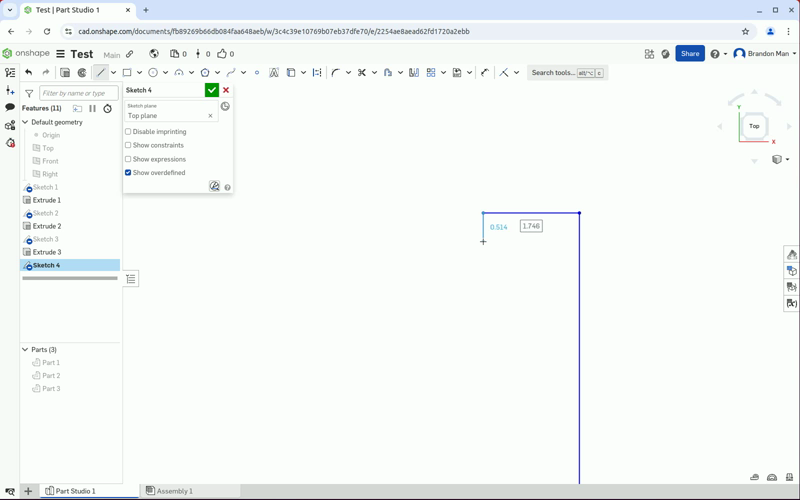
scroll(-6)
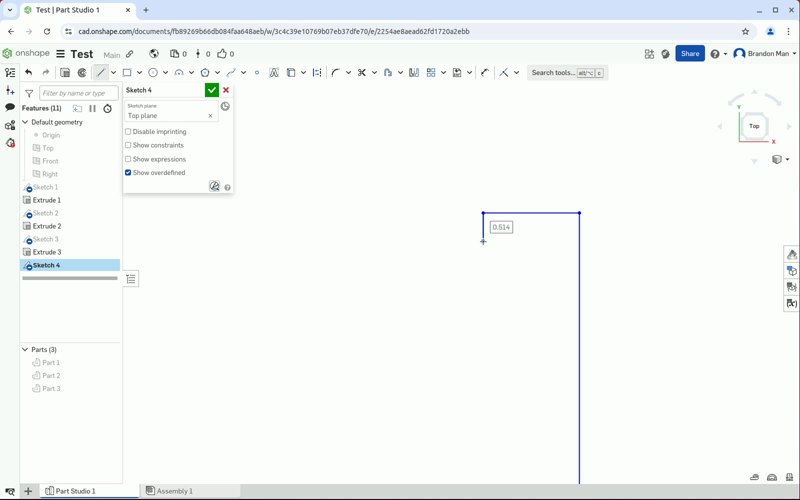
scroll(-6)
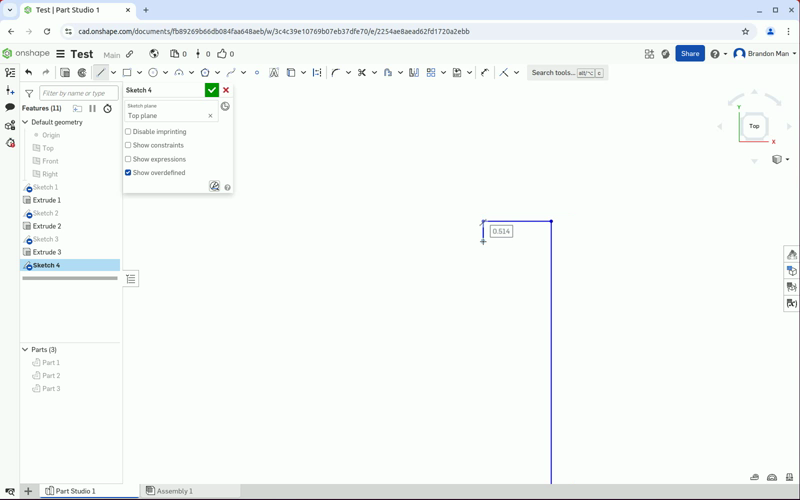
scroll(-6)
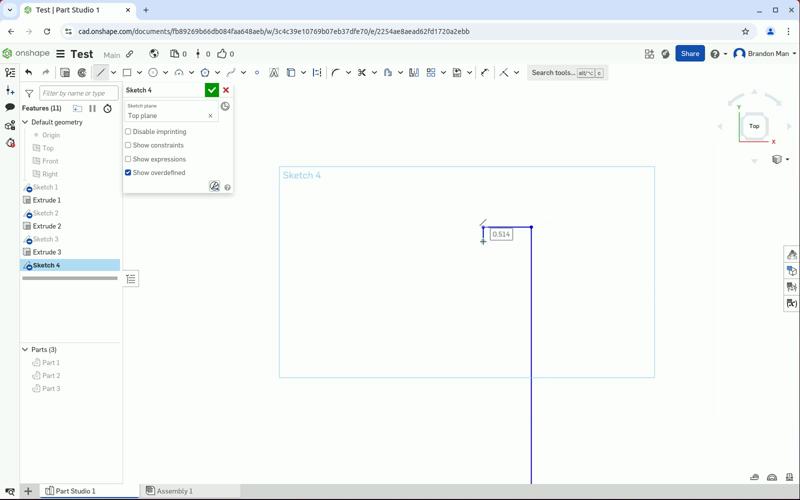
scroll(-6)
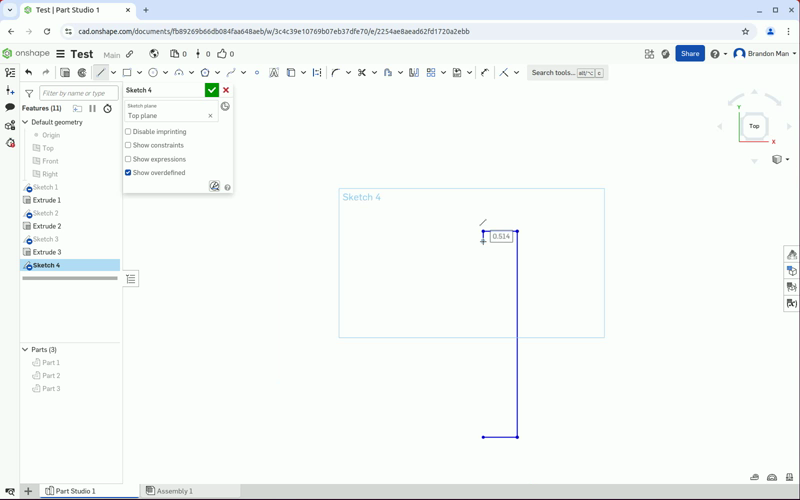
scroll(-6)
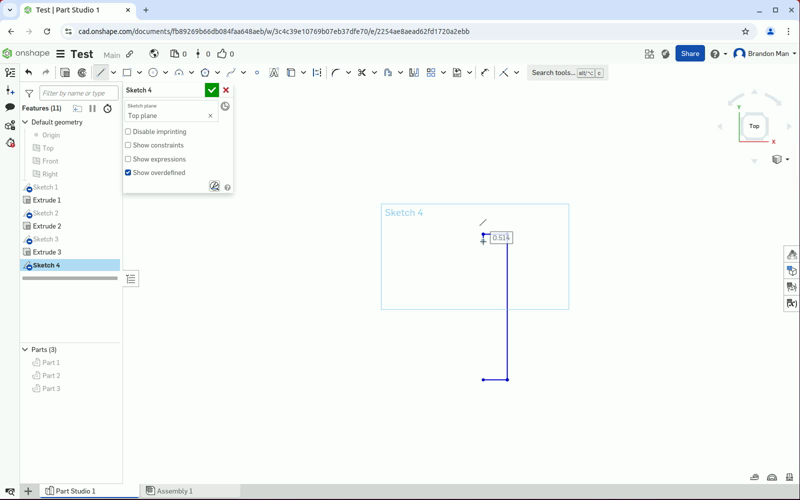
scroll(-6)
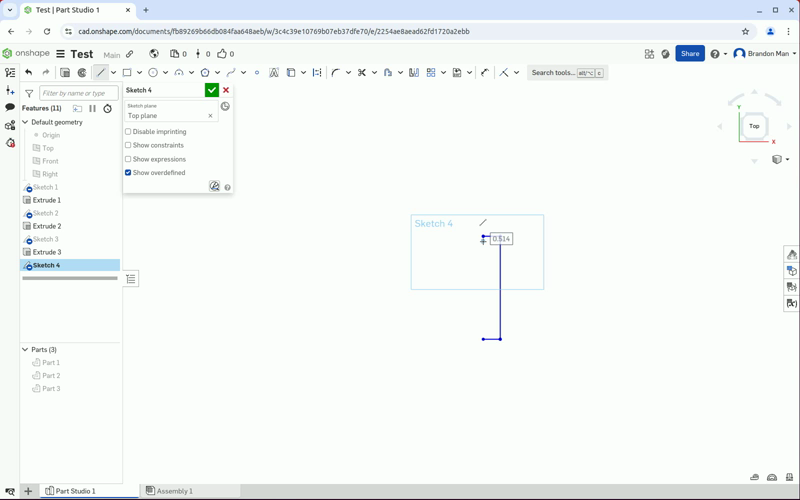
scroll(-6)
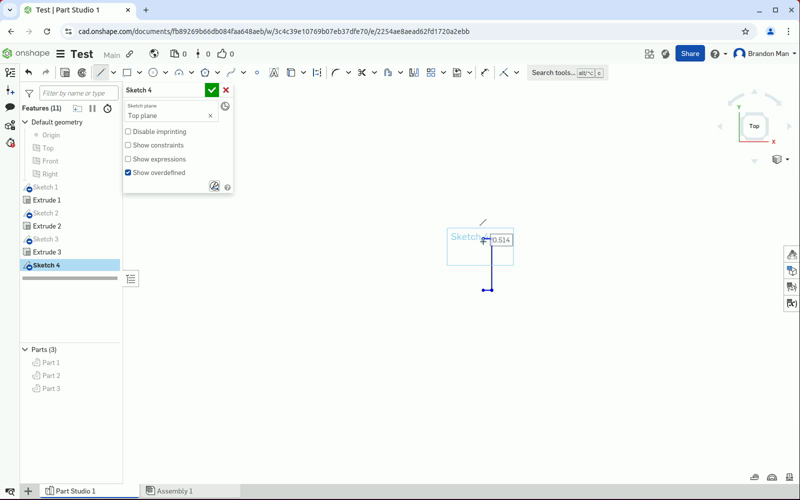
key_up(shift)
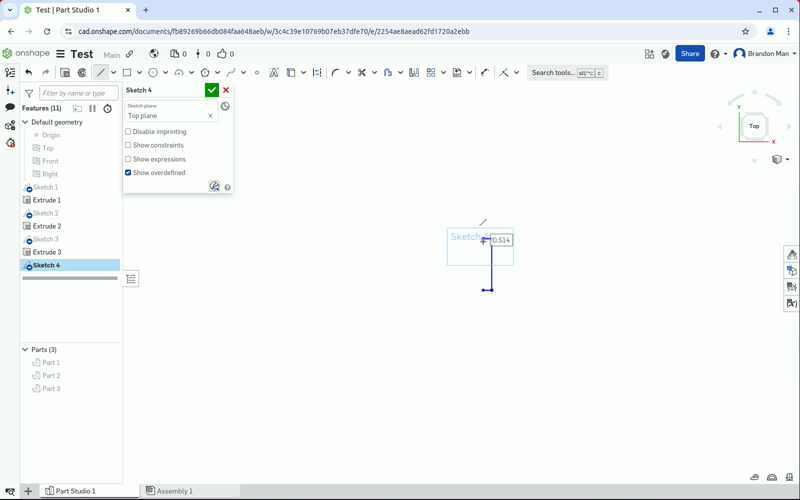
key(esc)
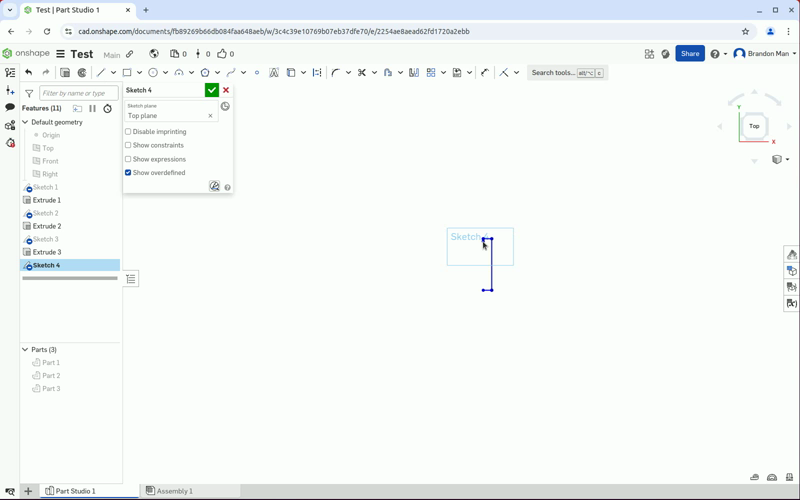
key(a)
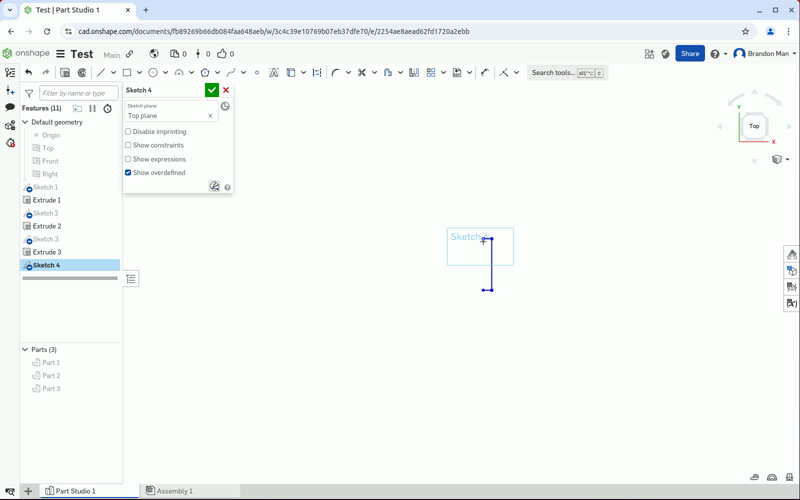
mouse_move(483, 241)
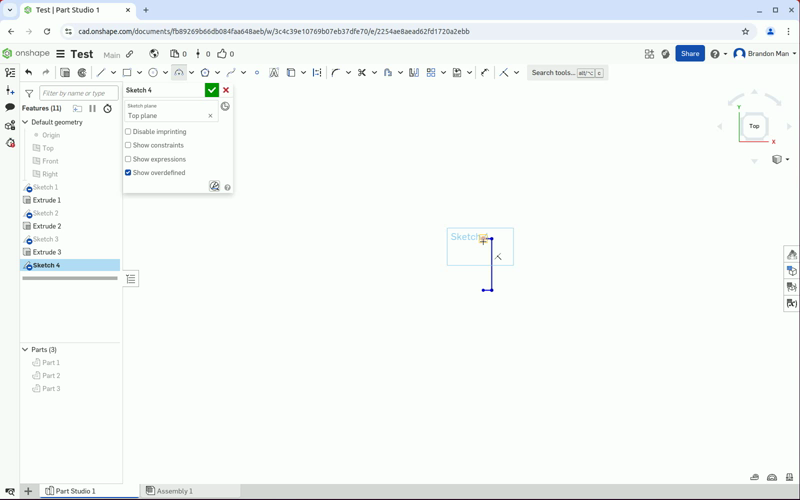
scroll(6)
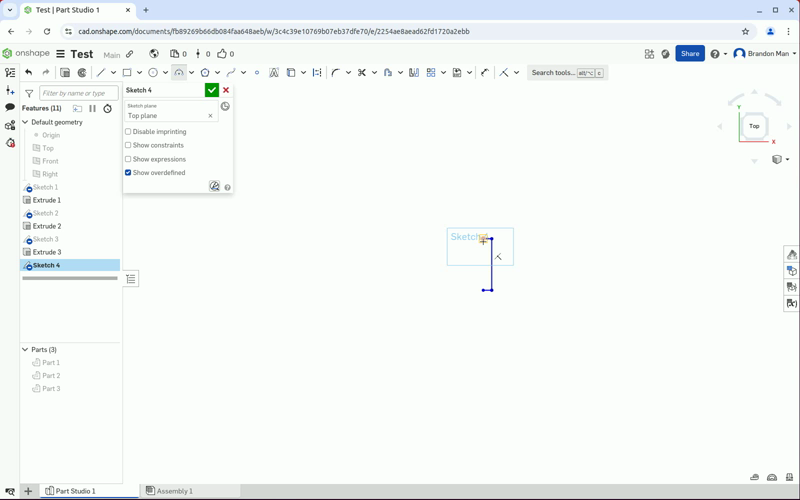
scroll(6)
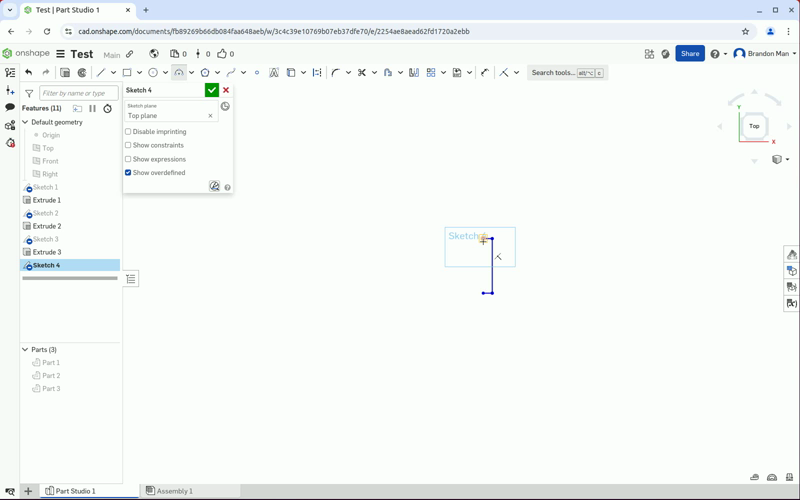
scroll(6)
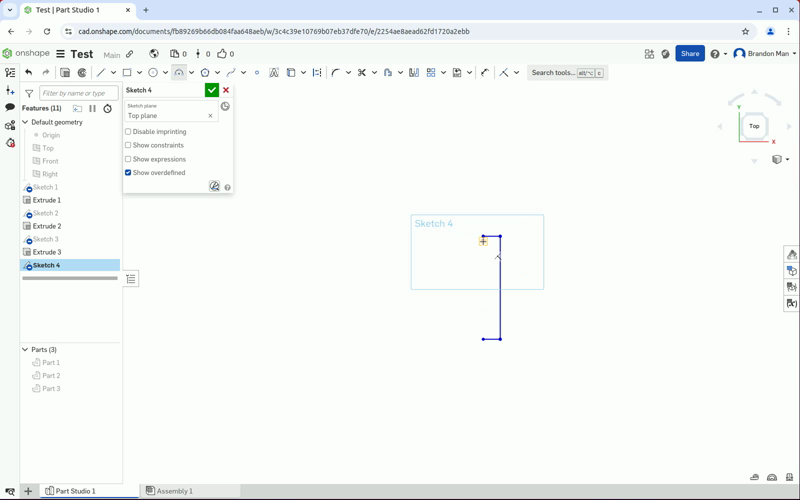
scroll(6)
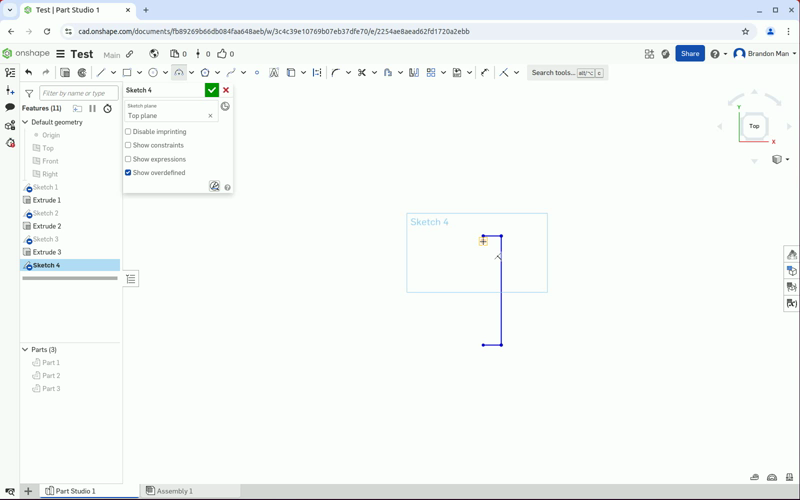
scroll(6)
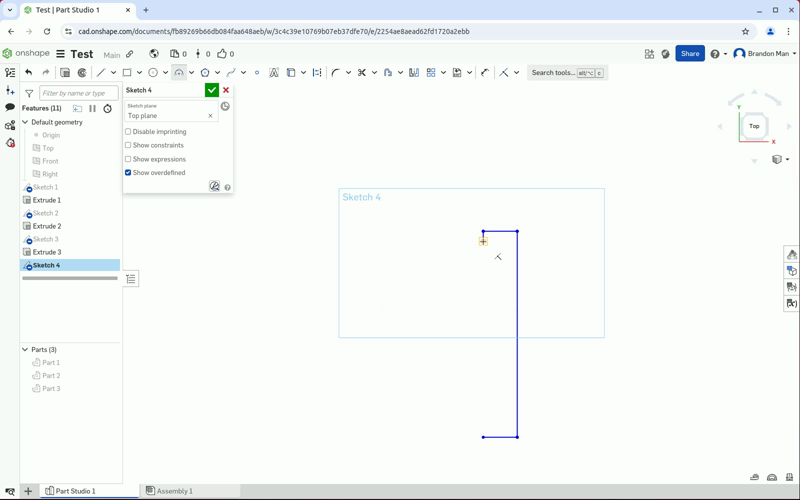
scroll(6)
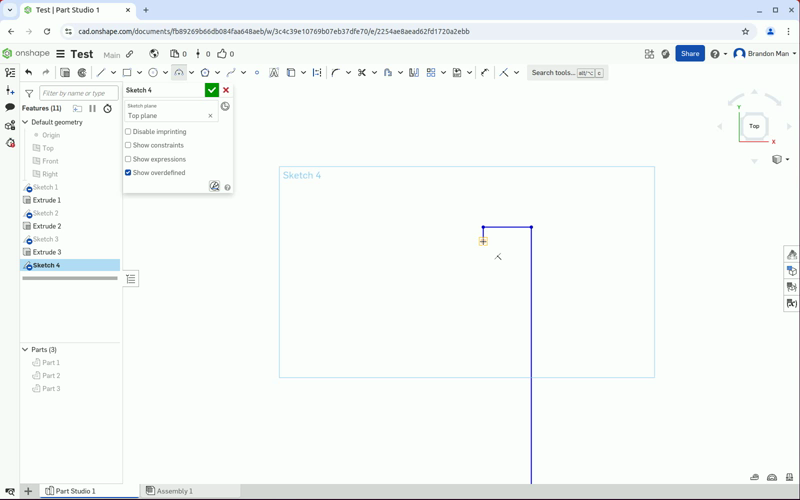
scroll(6)
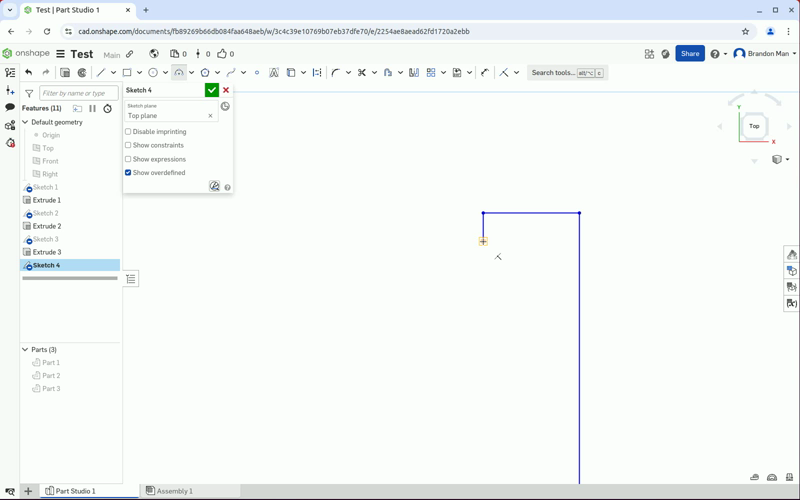
click(483, 241)
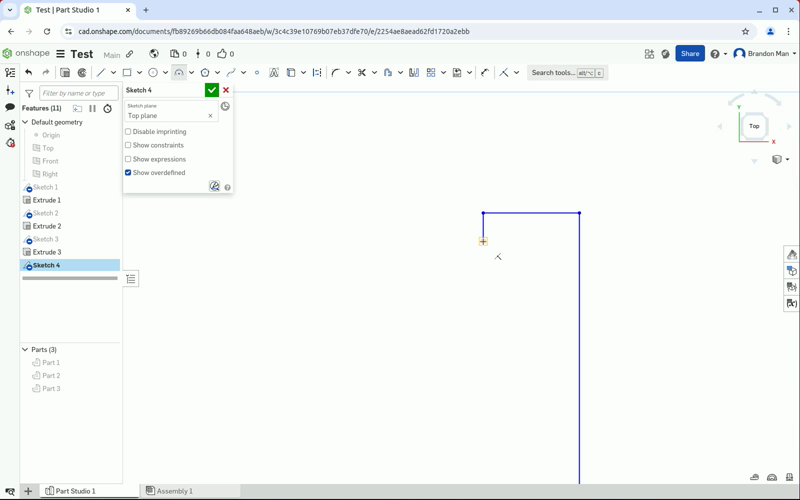
scroll(-6)
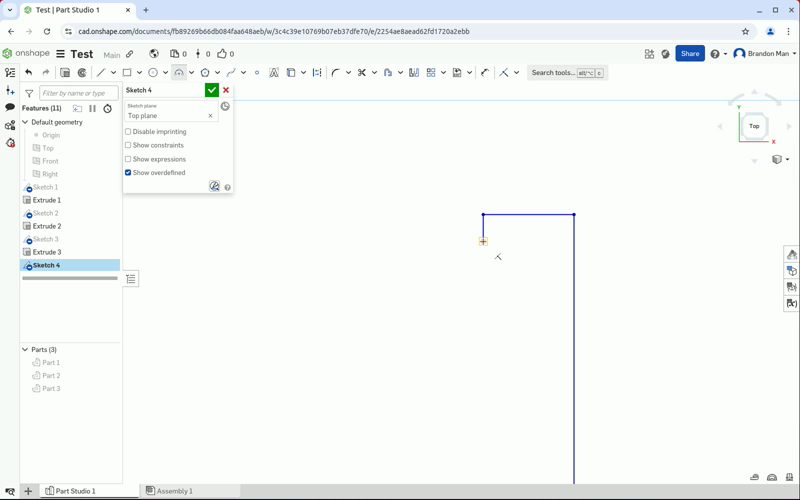
scroll(-6)
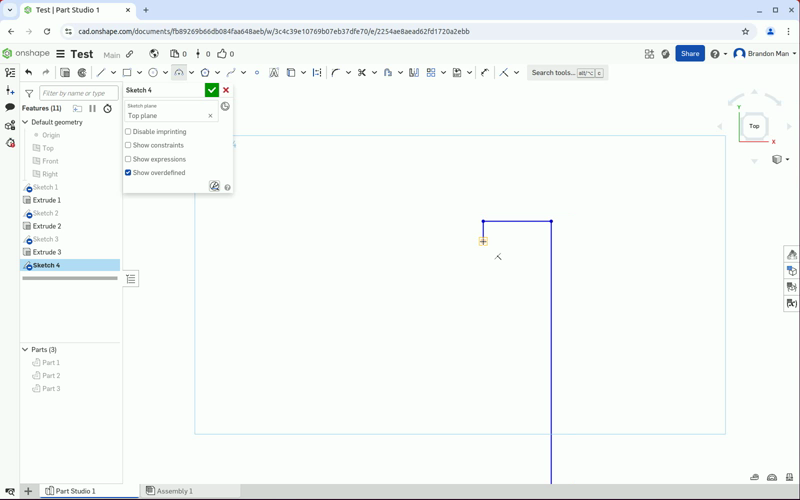
scroll(-6)
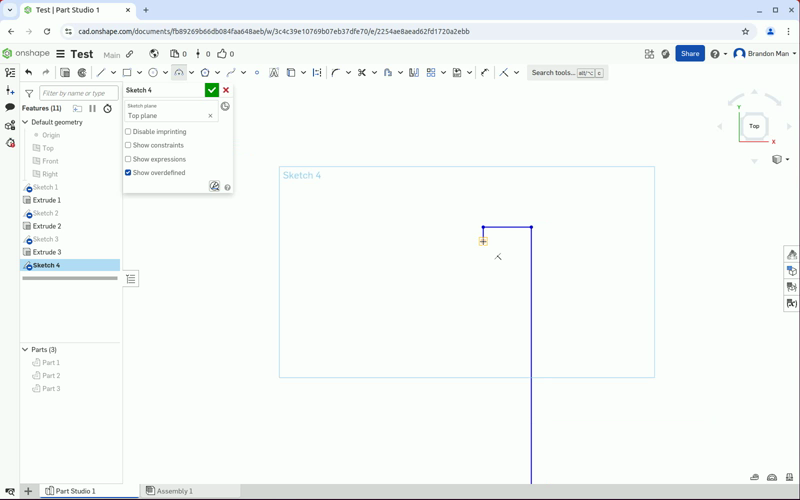
scroll(-6)
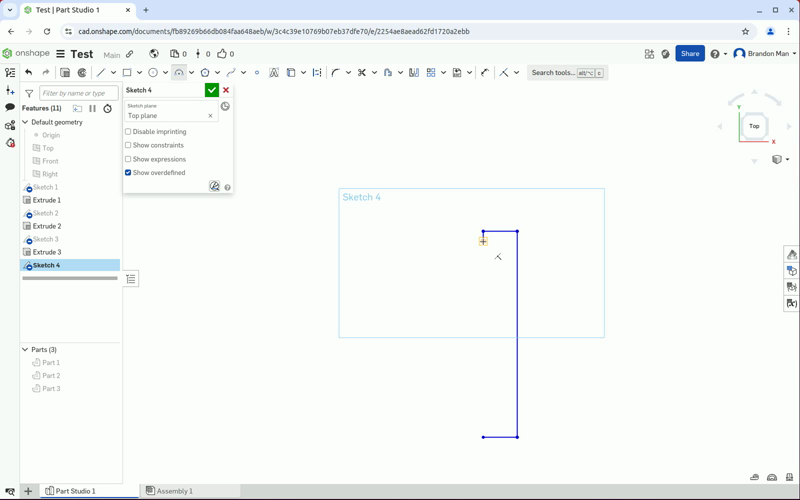
scroll(-6)
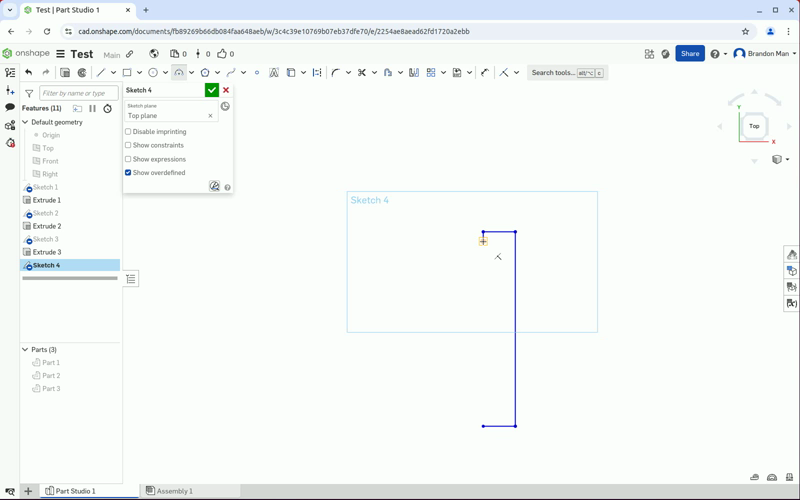
scroll(-6)
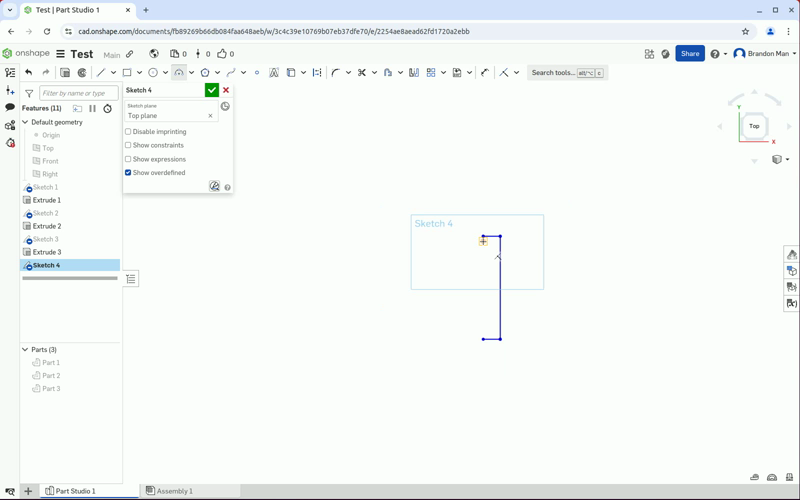
scroll(-6)
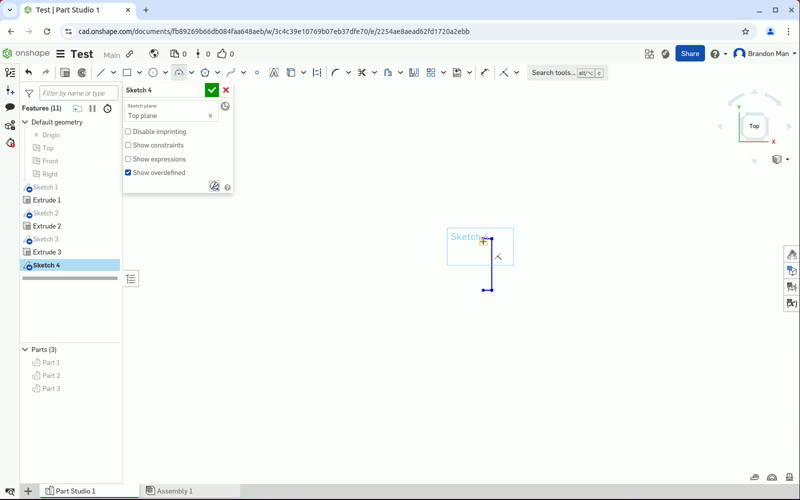
key_down(shift)
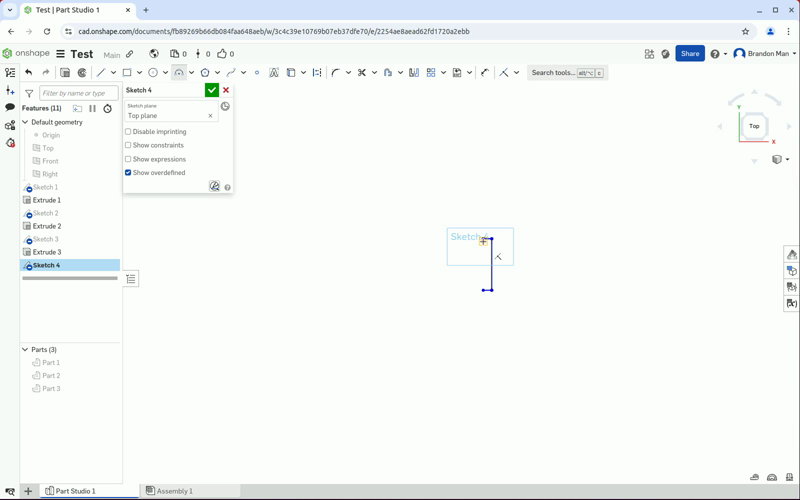
mouse_move(486, 247)
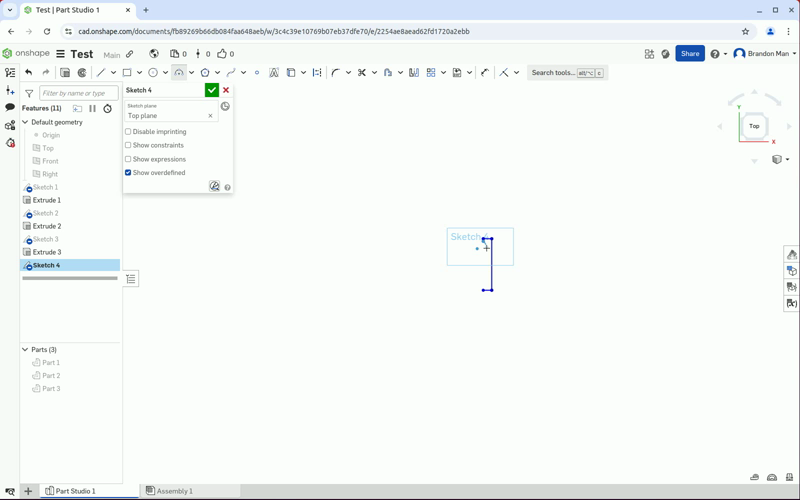
scroll(6)
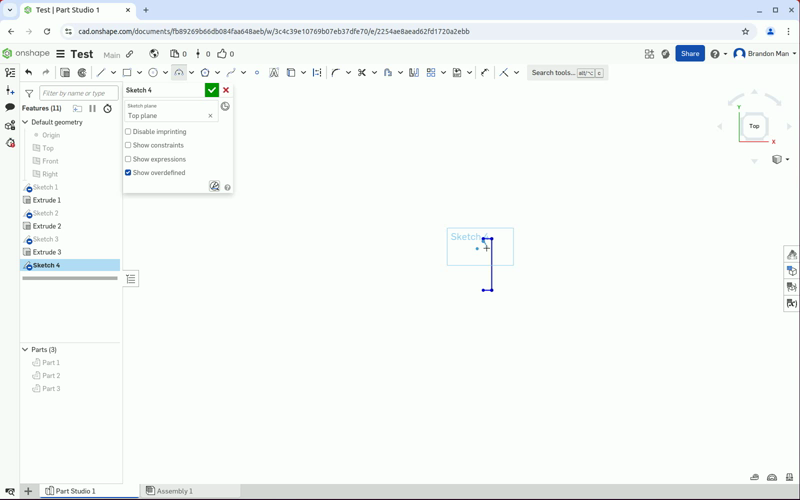
scroll(6)
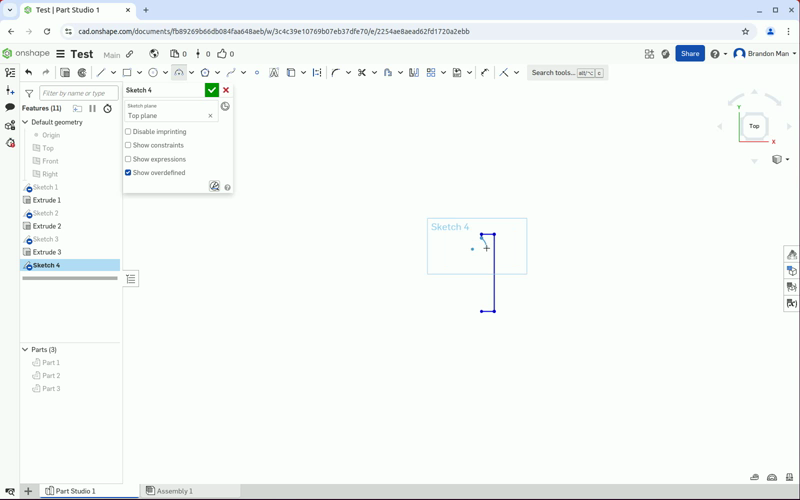
scroll(6)
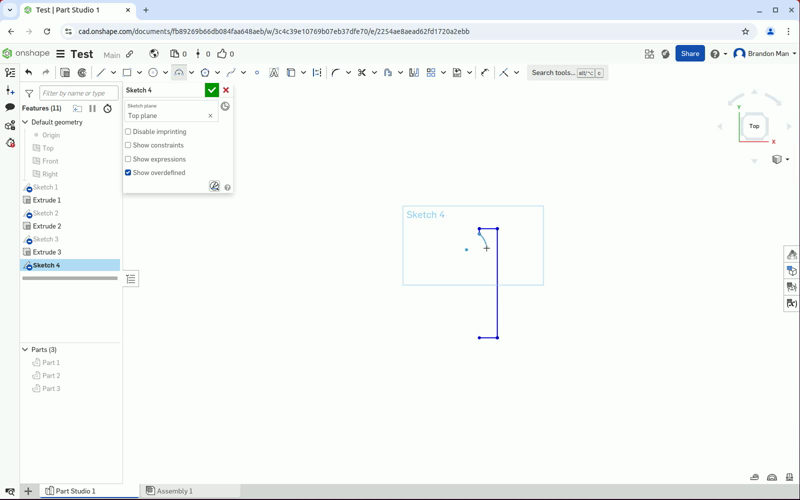
scroll(6)
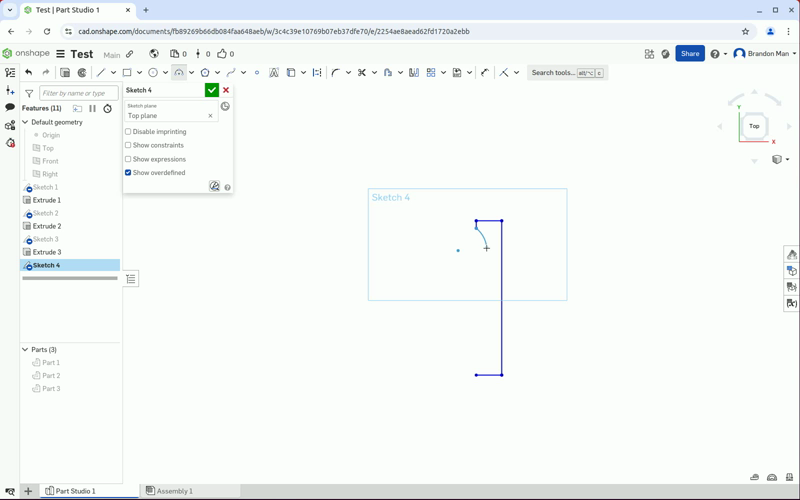
scroll(6)
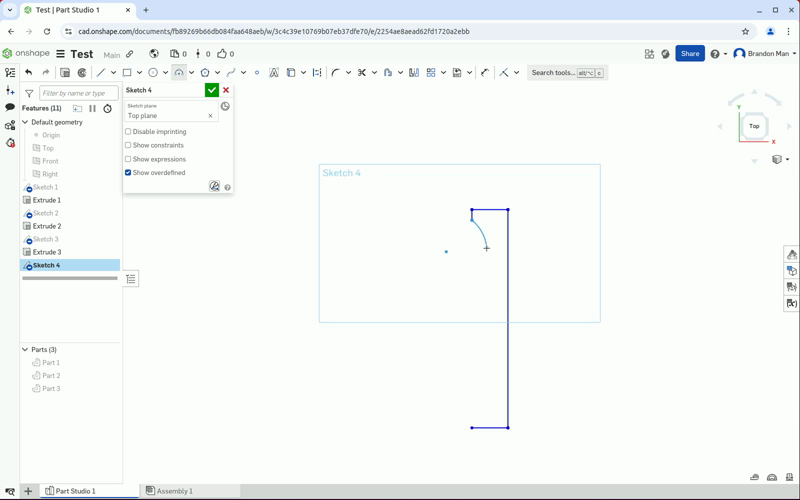
scroll(6)
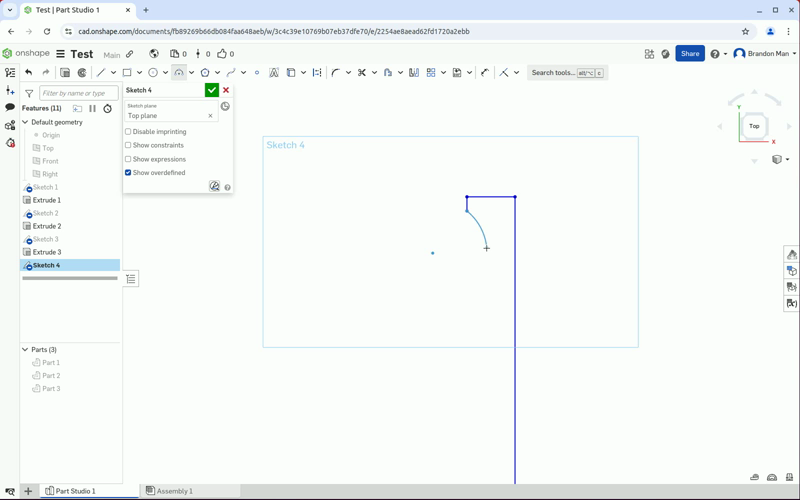
scroll(6)
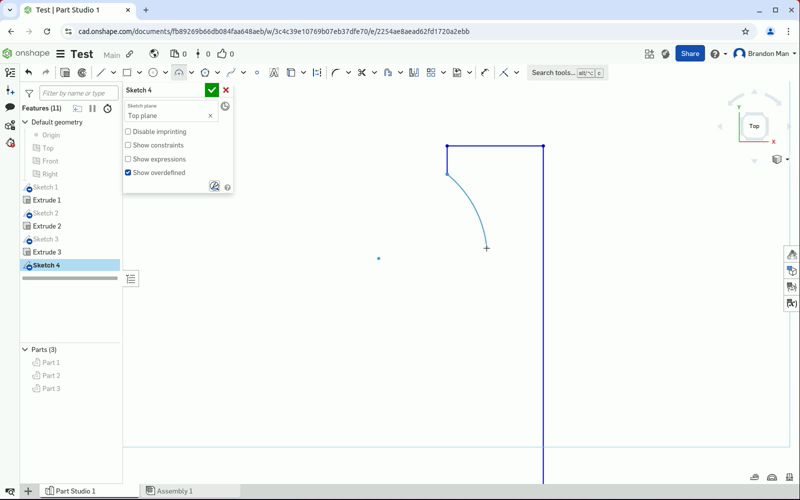
click(486, 247)
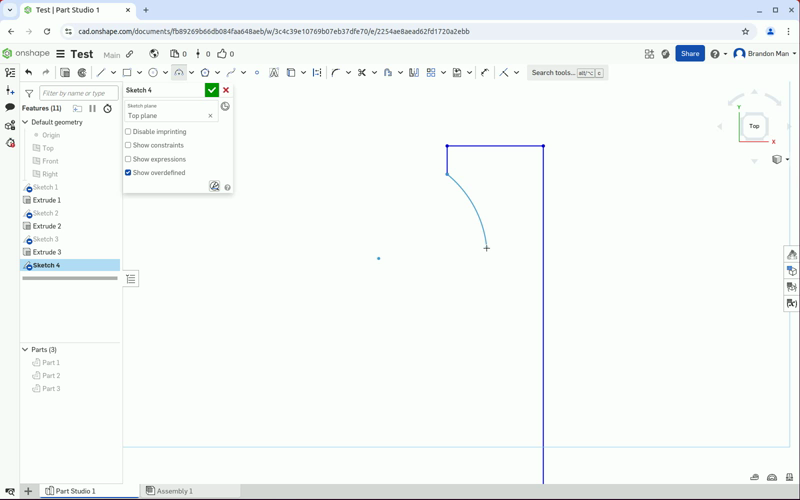
scroll(-6)
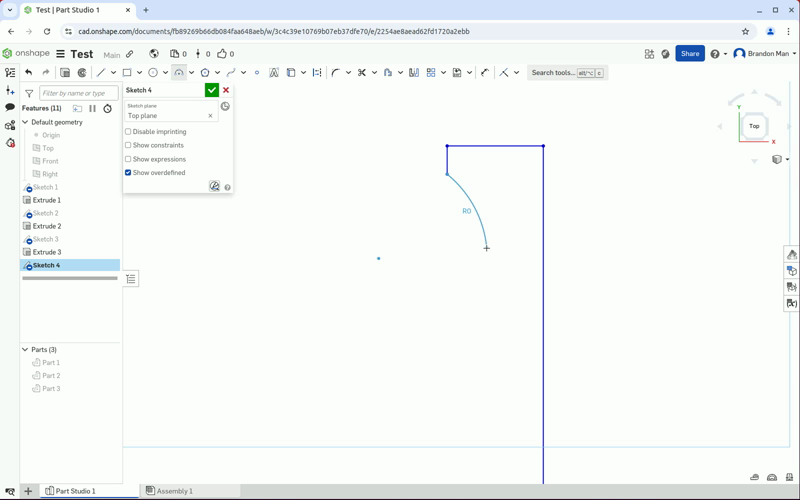
scroll(-6)
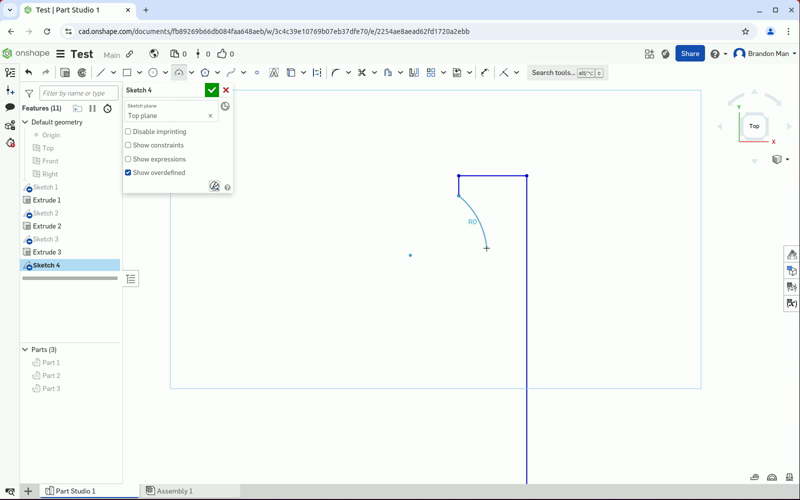
scroll(-6)
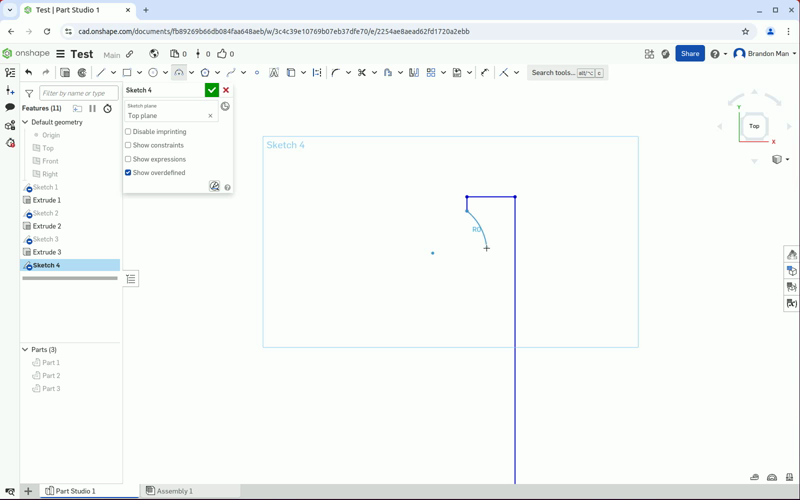
scroll(-6)
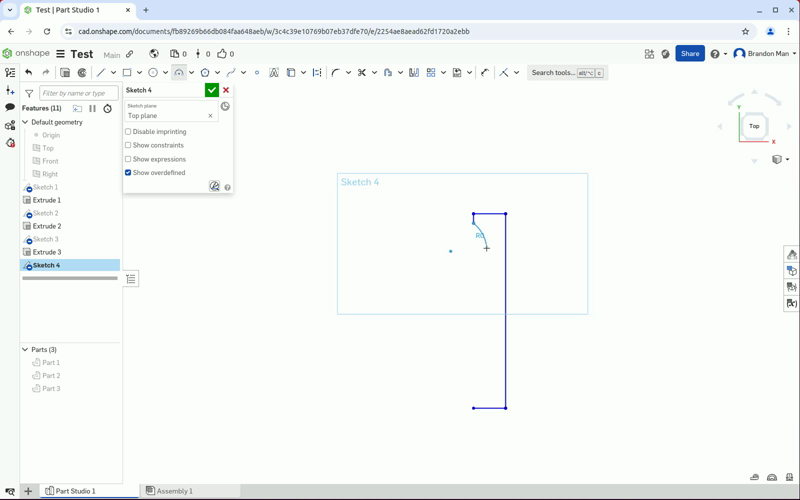
scroll(-6)
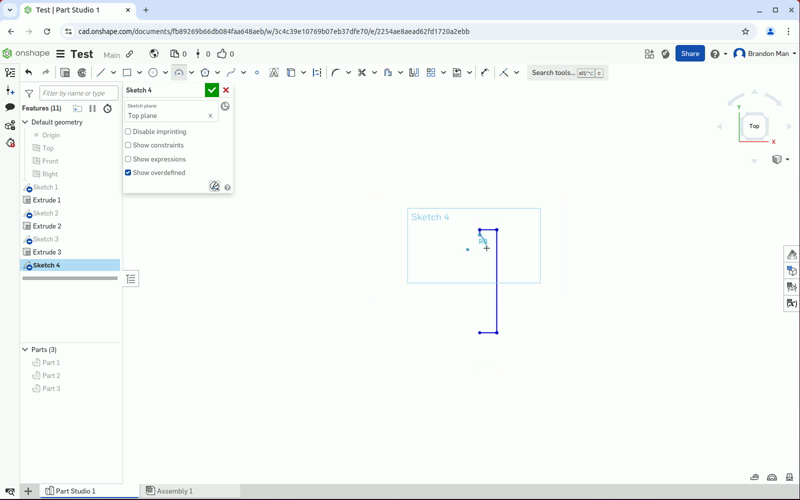
scroll(-6)
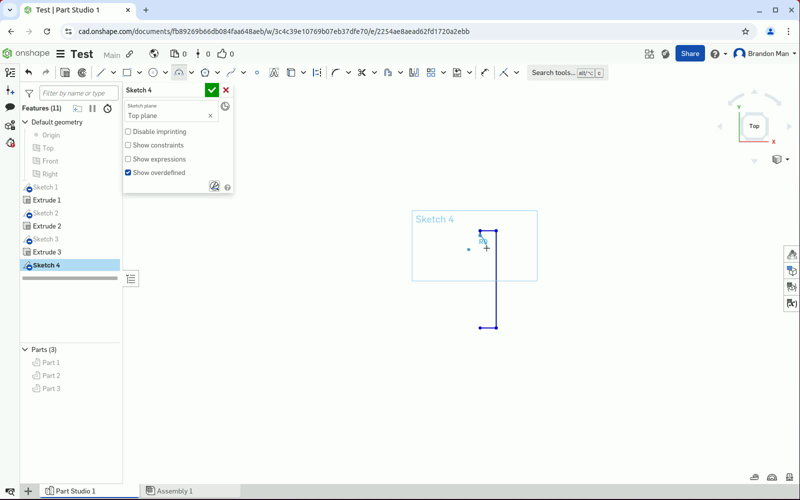
scroll(-6)
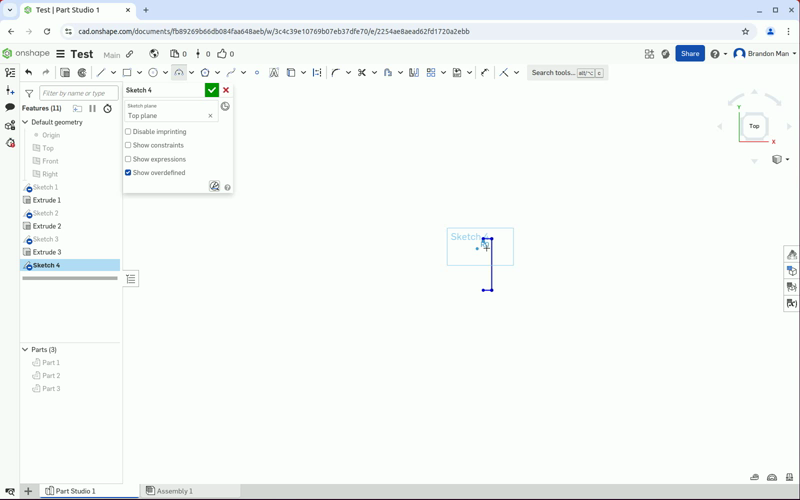
mouse_move(485, 243)
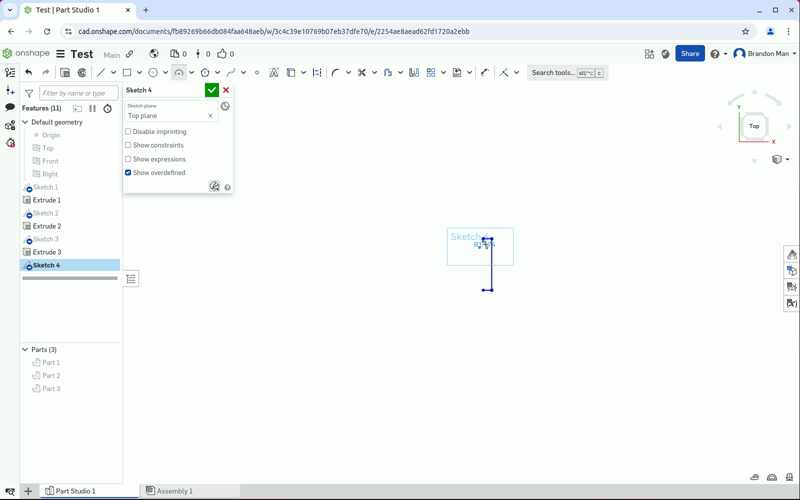
scroll(6)
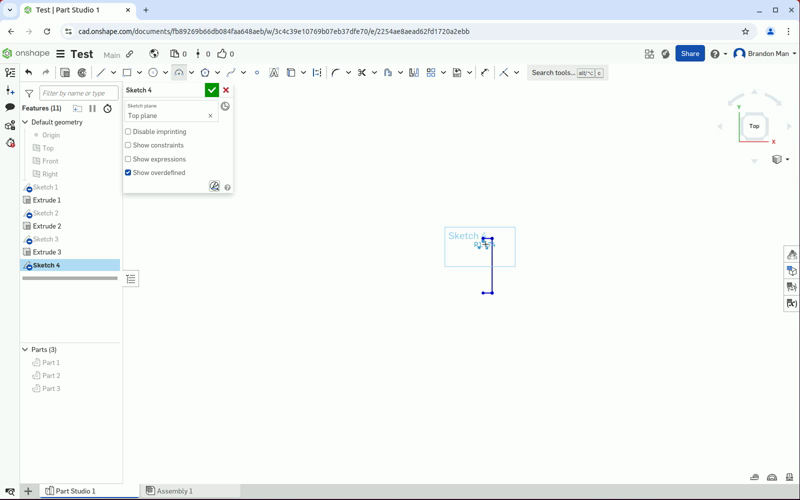
scroll(6)
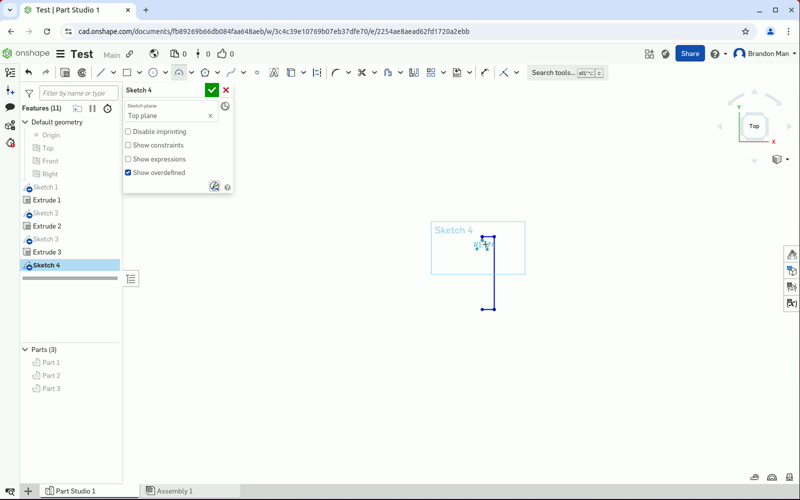
scroll(6)
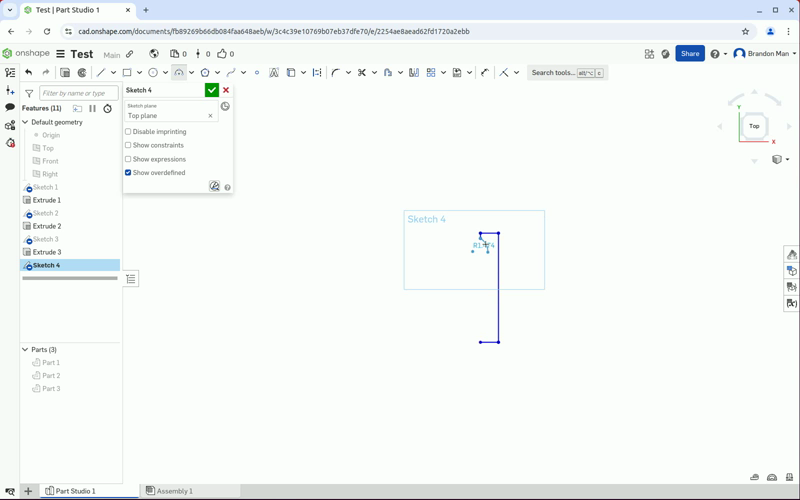
scroll(6)
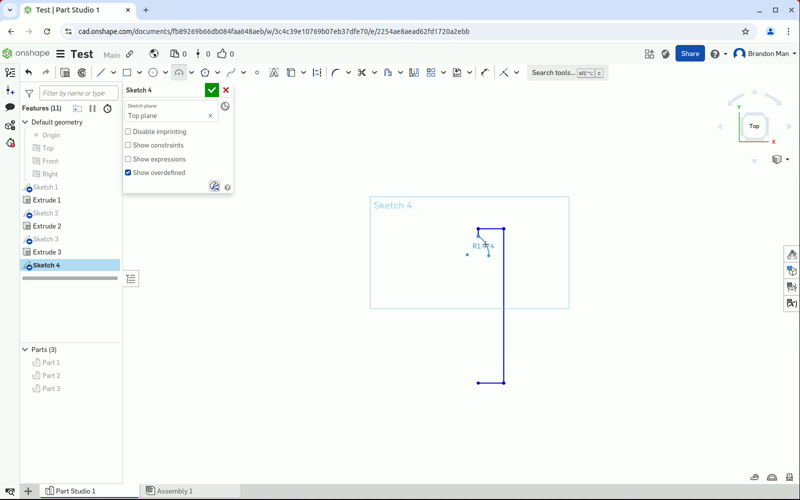
scroll(6)
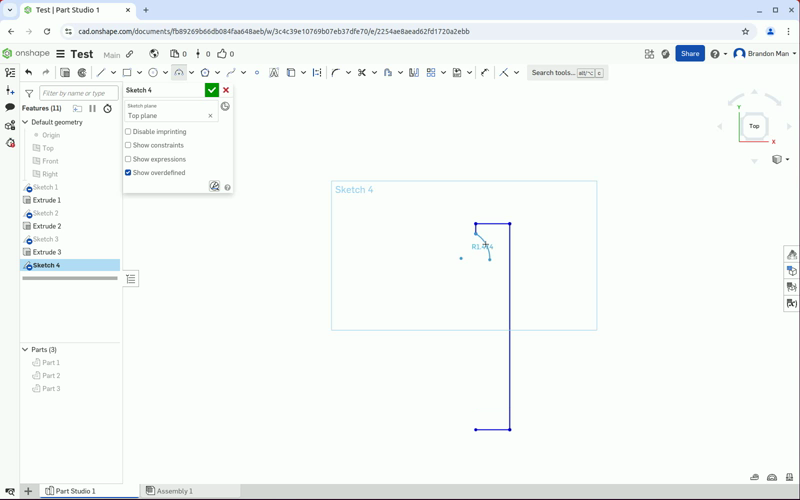
scroll(6)
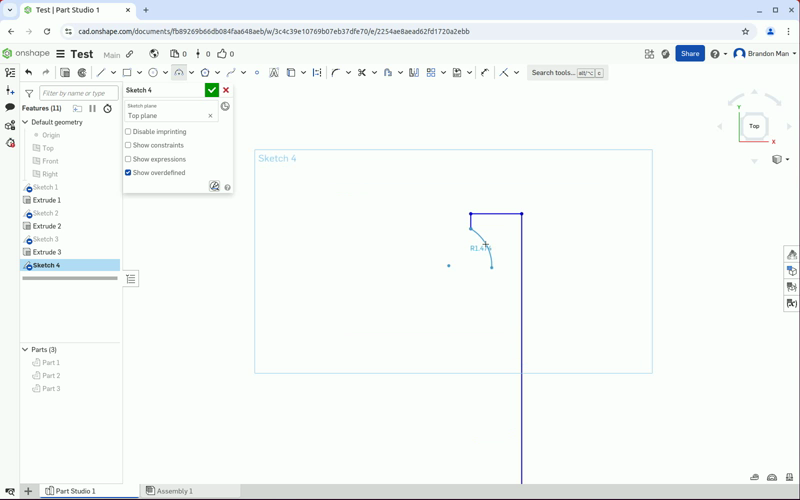
scroll(6)
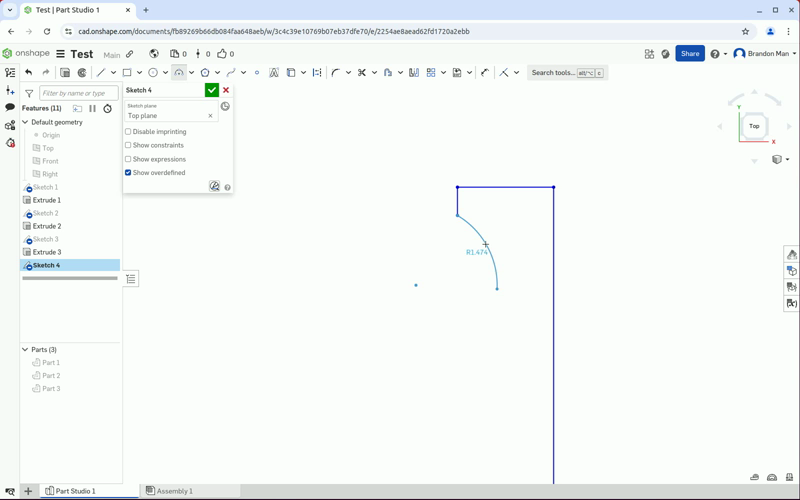
click(485, 243)
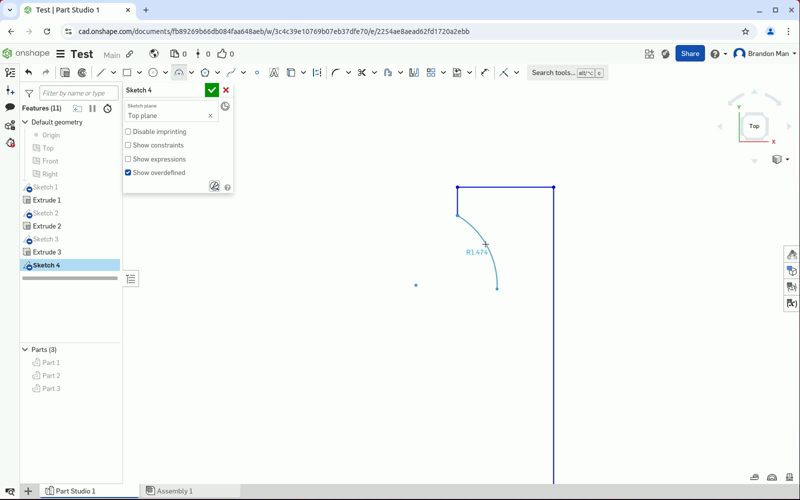
scroll(-6)
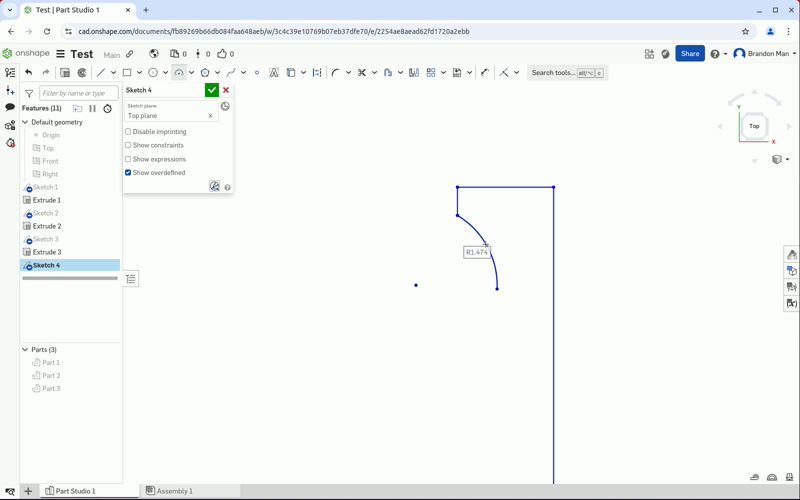
scroll(-6)
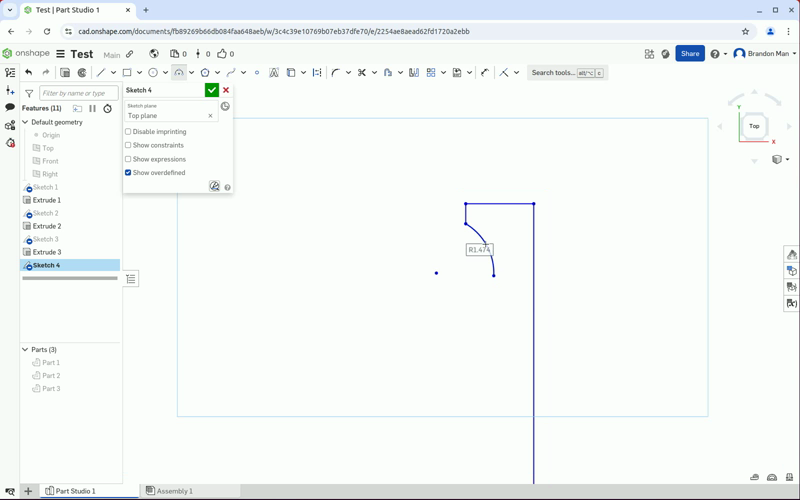
scroll(-6)
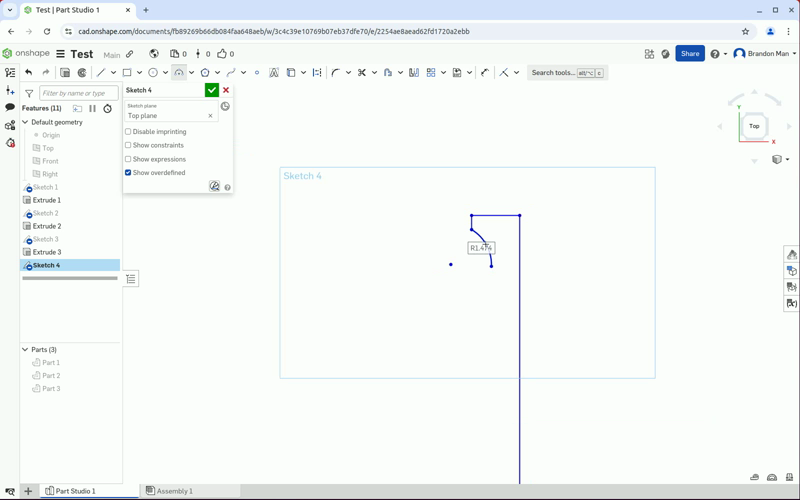
scroll(-6)
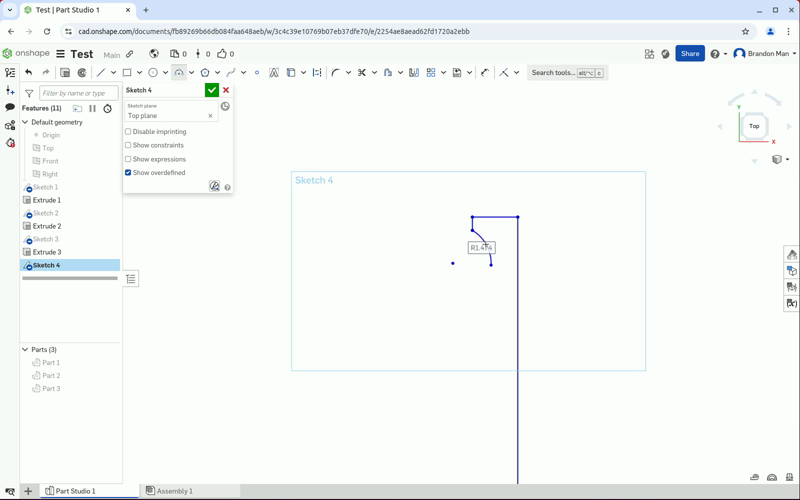
scroll(-6)
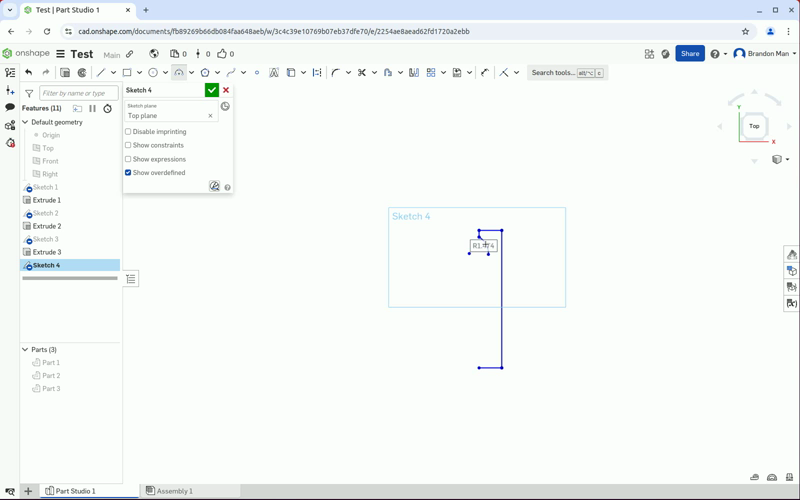
scroll(-6)
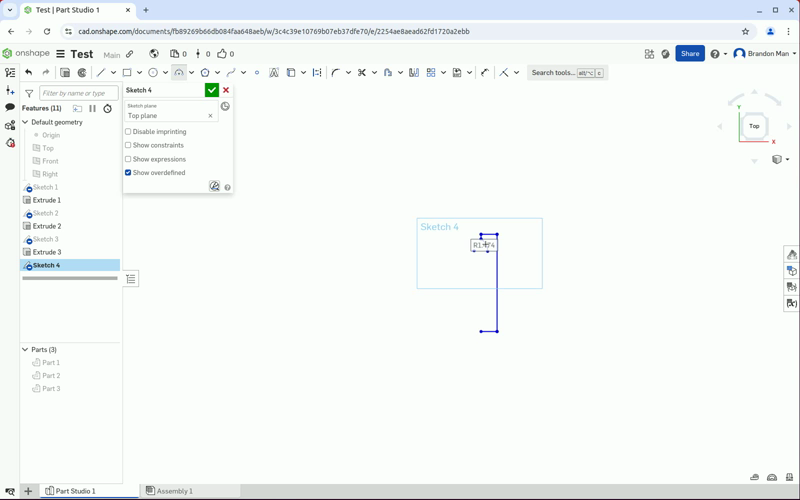
scroll(-6)
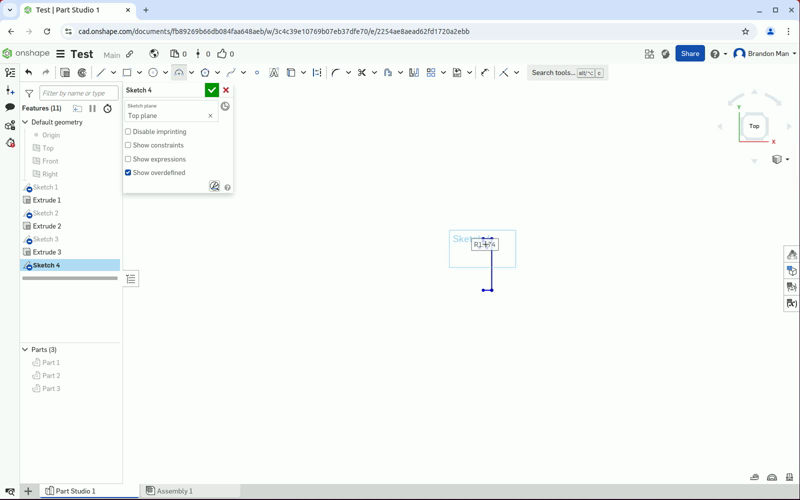
key_up(shift)
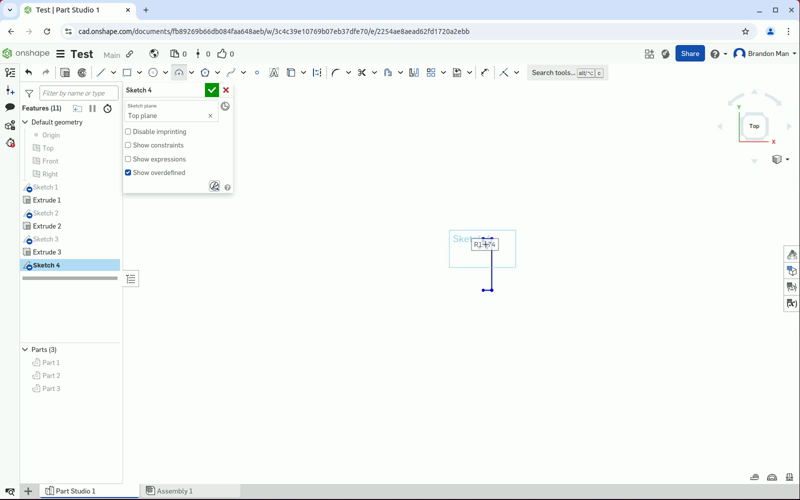
key(esc)
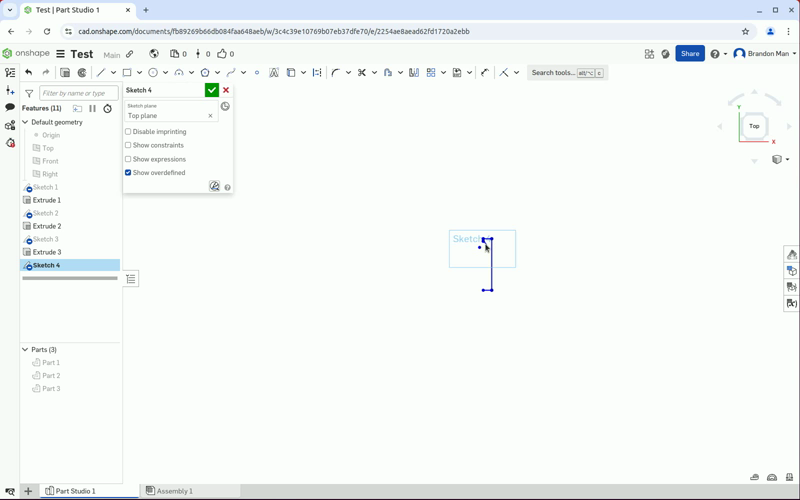
key(l)
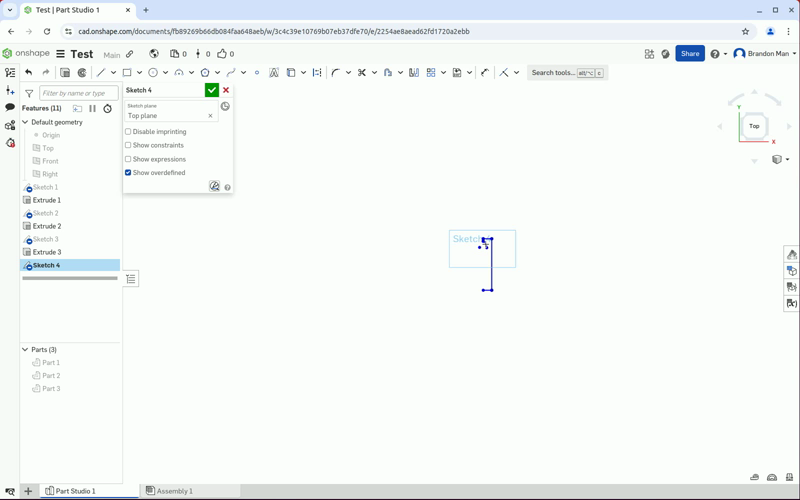
mouse_move(486, 247)
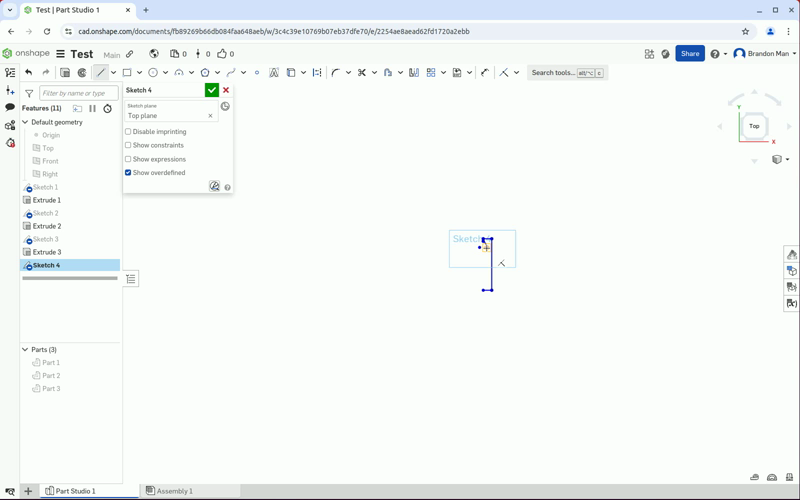
scroll(6)
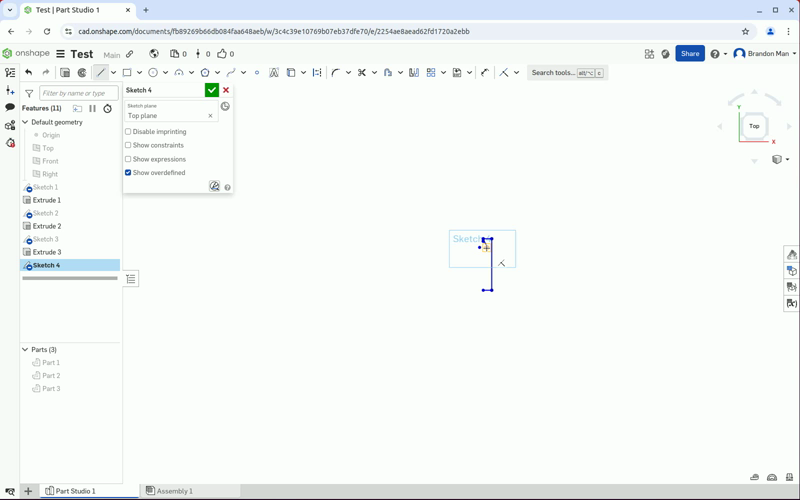
scroll(6)
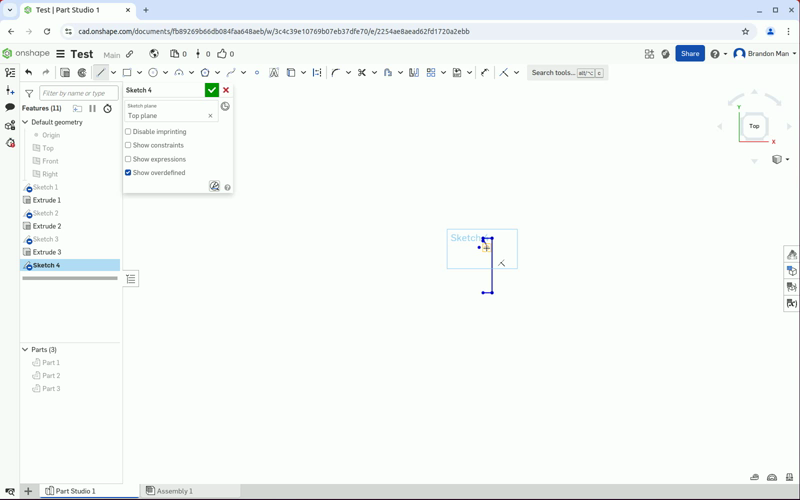
scroll(6)
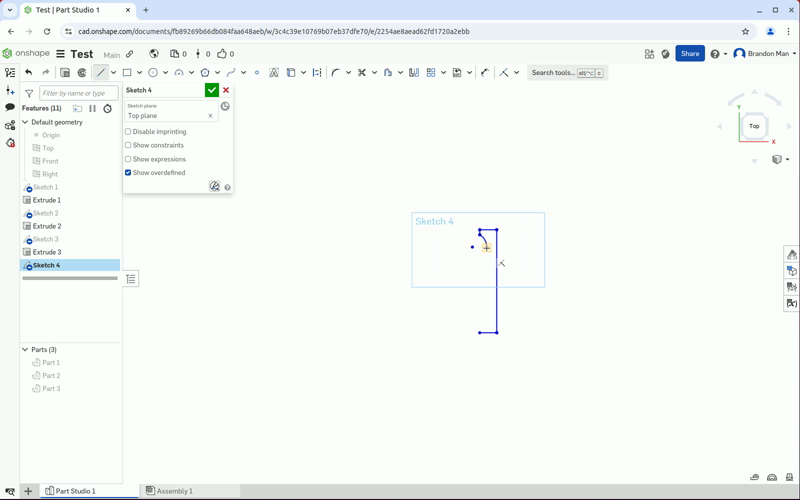
scroll(6)
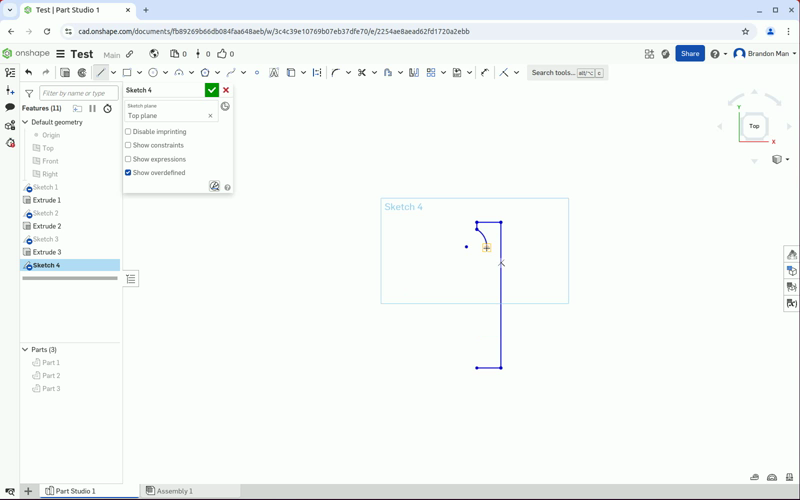
scroll(6)
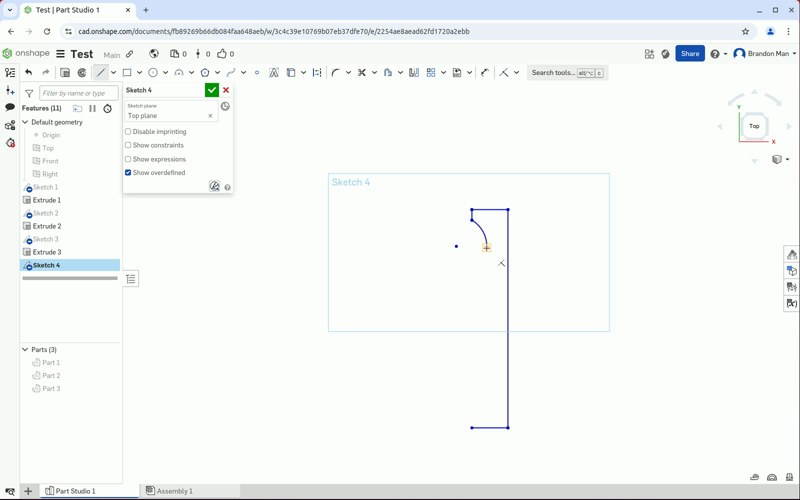
scroll(6)
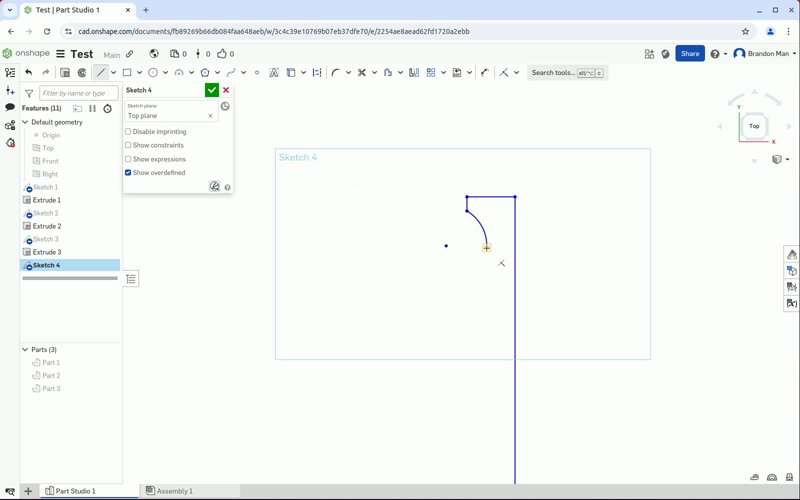
scroll(6)
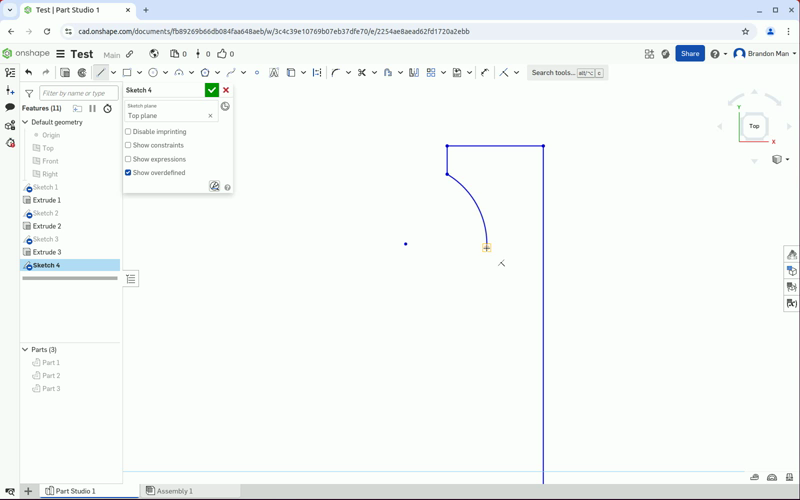
click(486, 247)
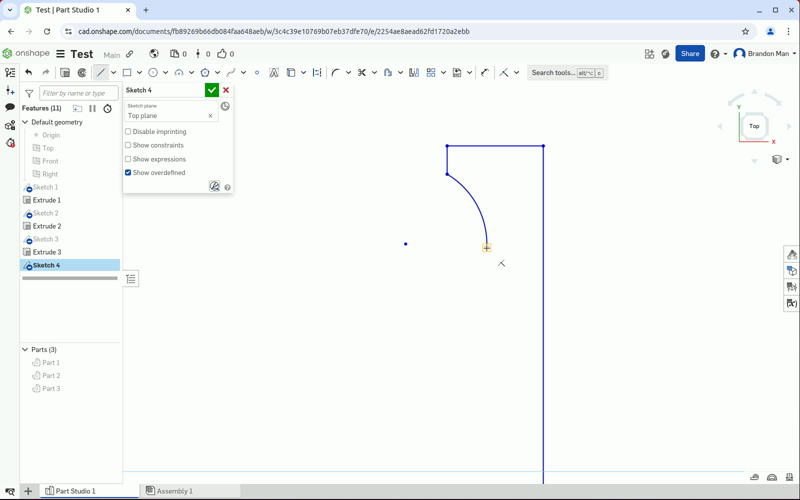
scroll(-6)
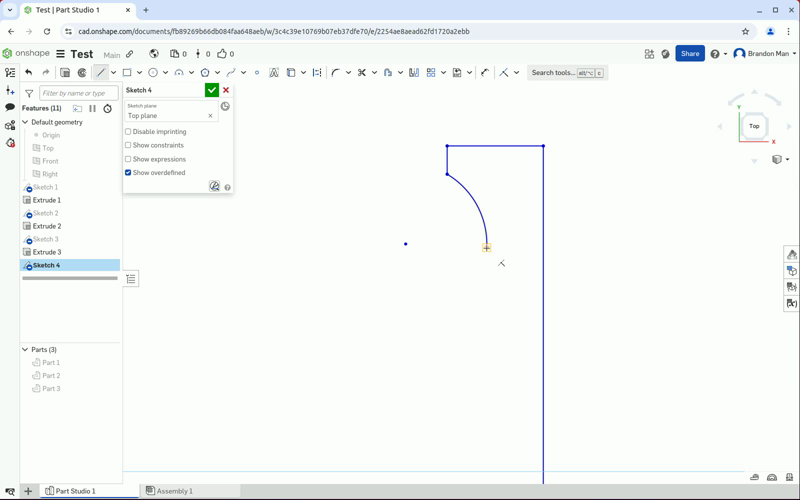
scroll(-6)
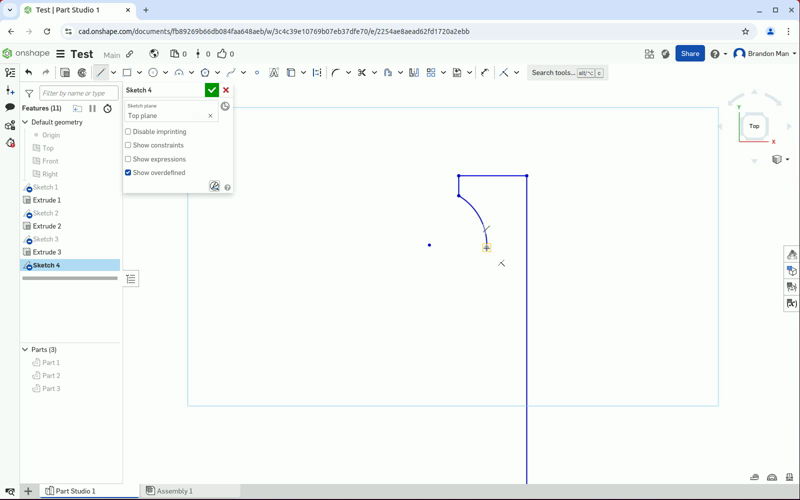
scroll(-6)
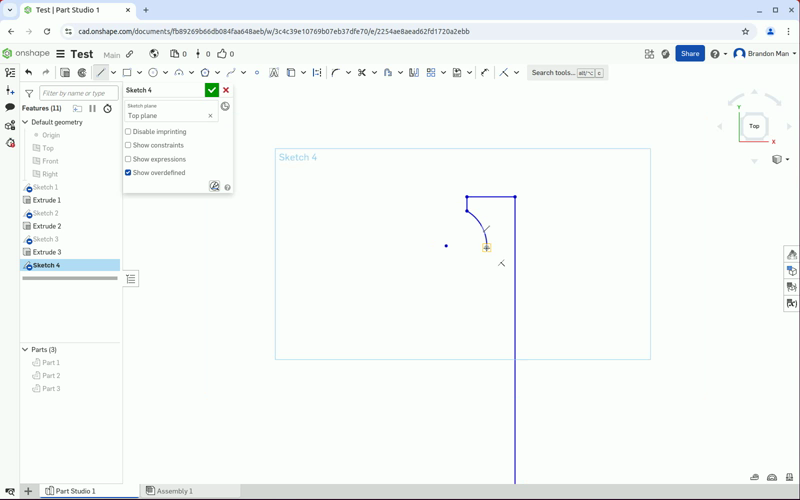
scroll(-6)
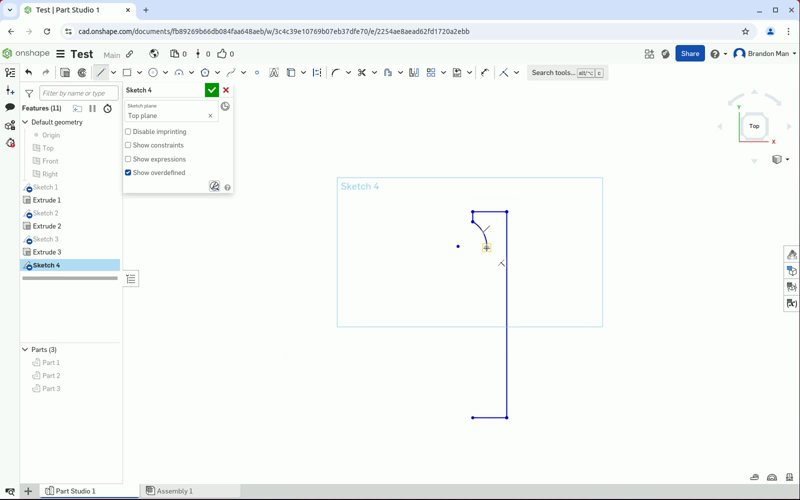
scroll(-6)
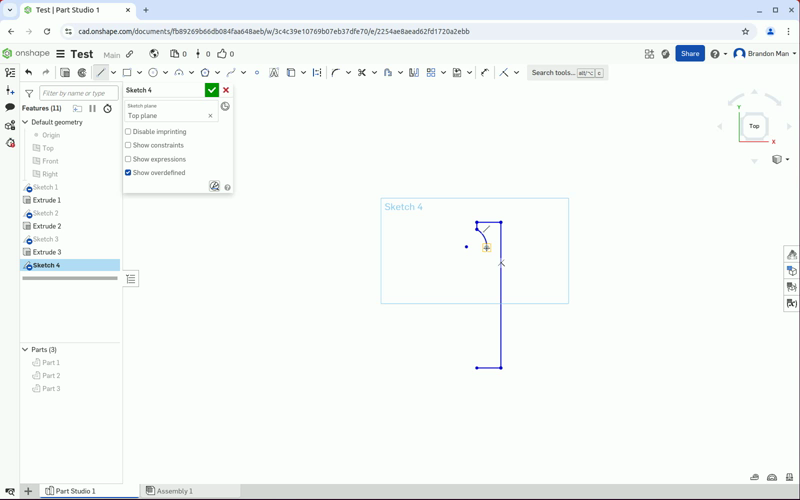
scroll(-6)
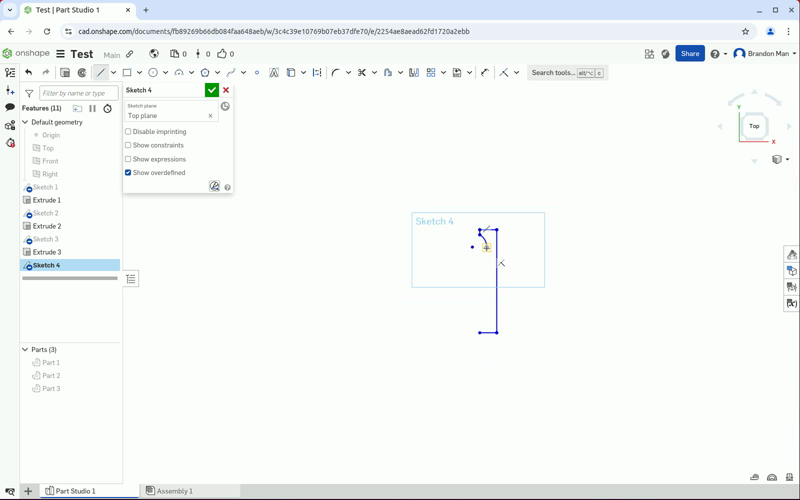
scroll(-6)
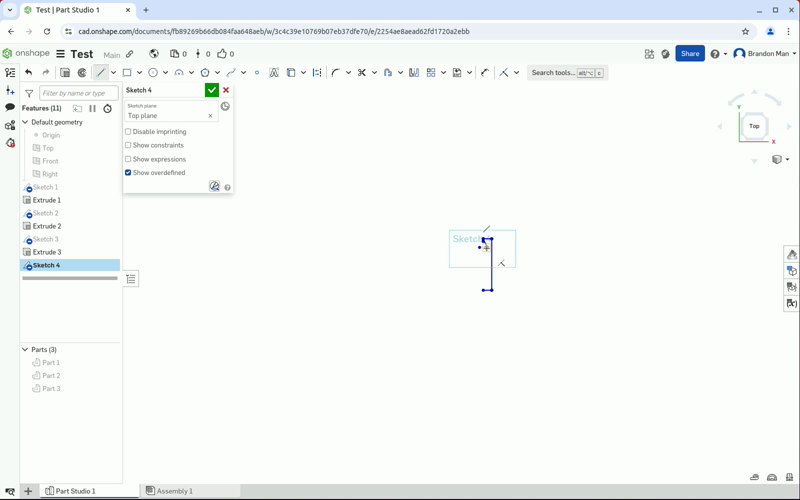
key_down(shift)
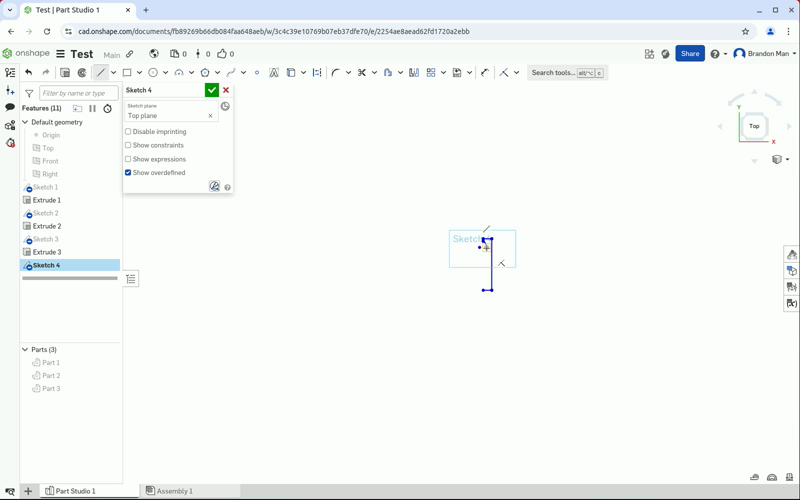
mouse_move(516, 247)
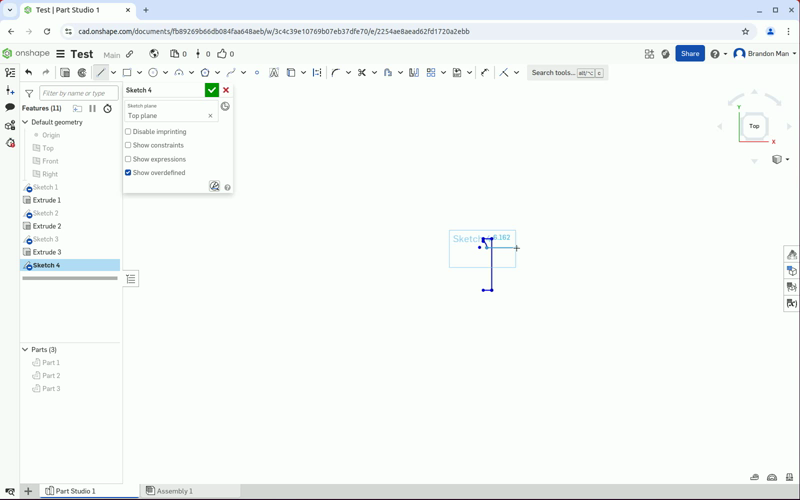
mouse_move(486, 278)
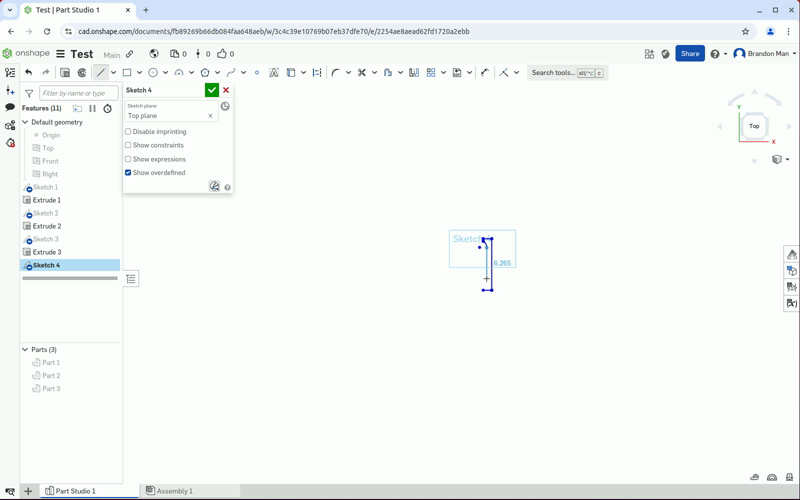
click(486, 278)
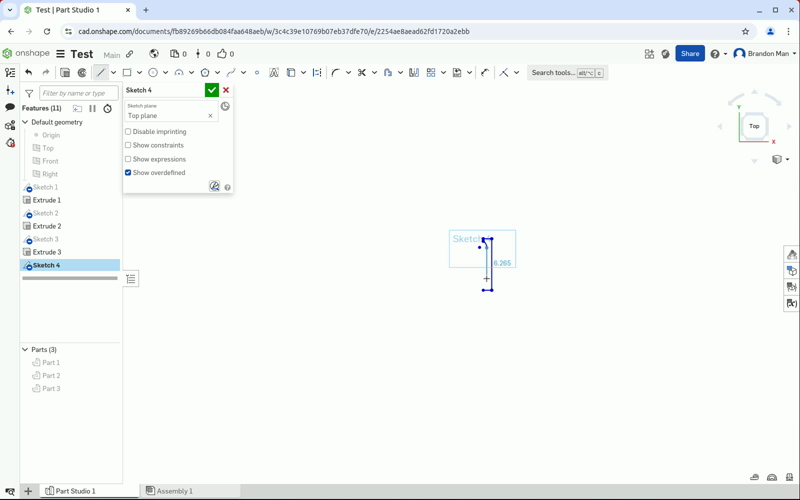
key_up(shift)
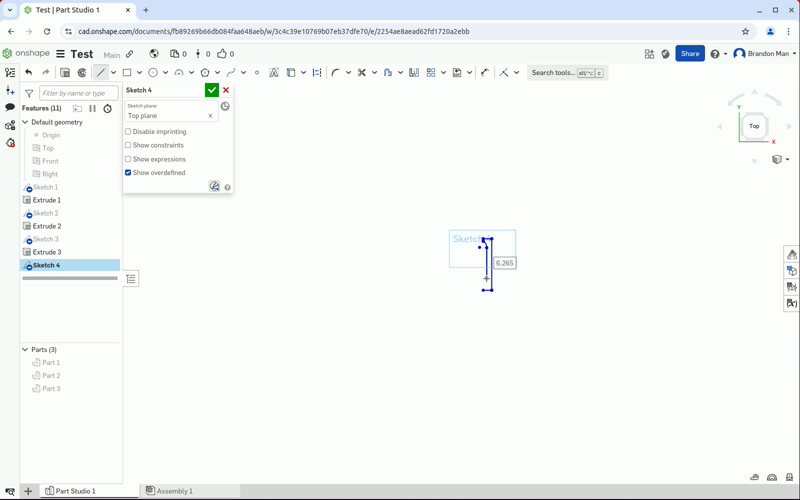
key(esc)
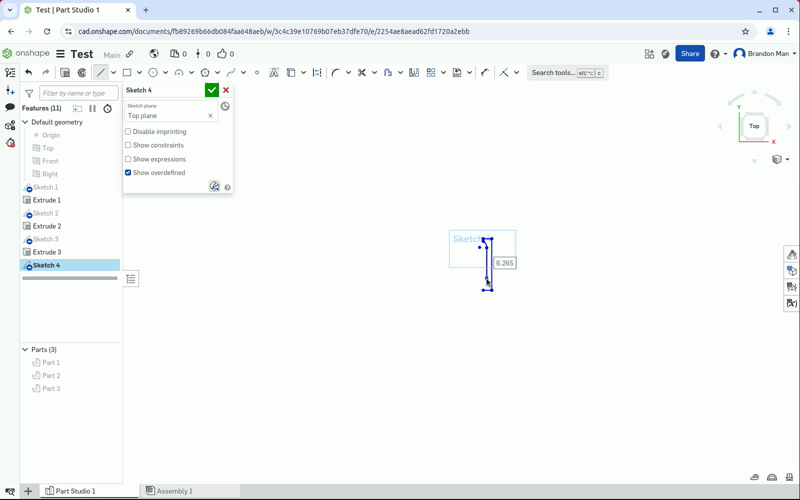
key(a)
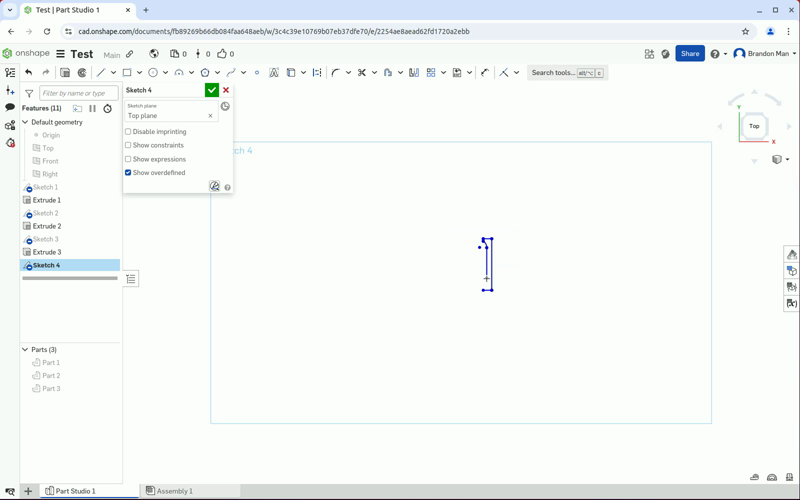
mouse_move(486, 278)
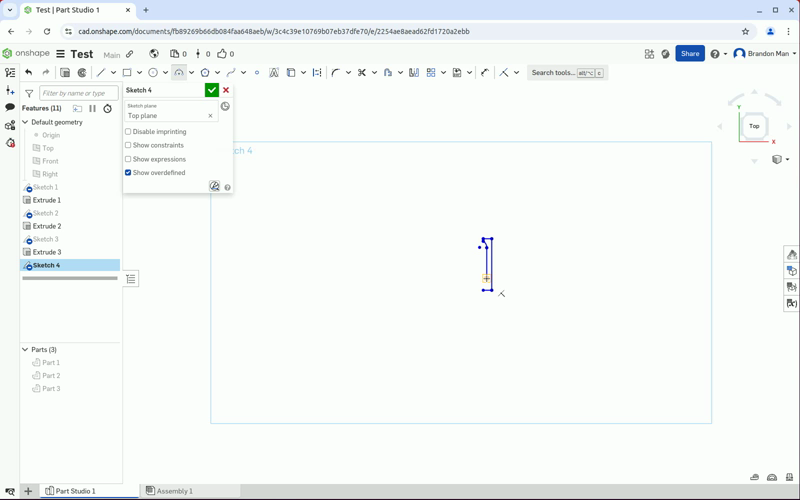
click(486, 278)
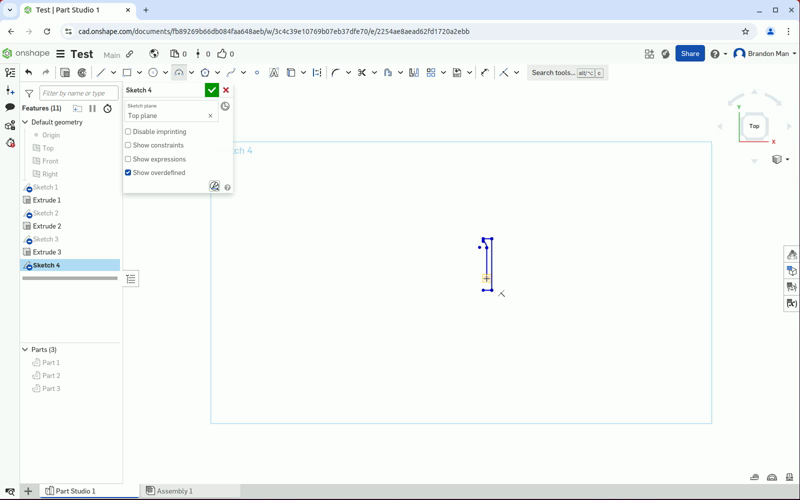
key_down(shift)
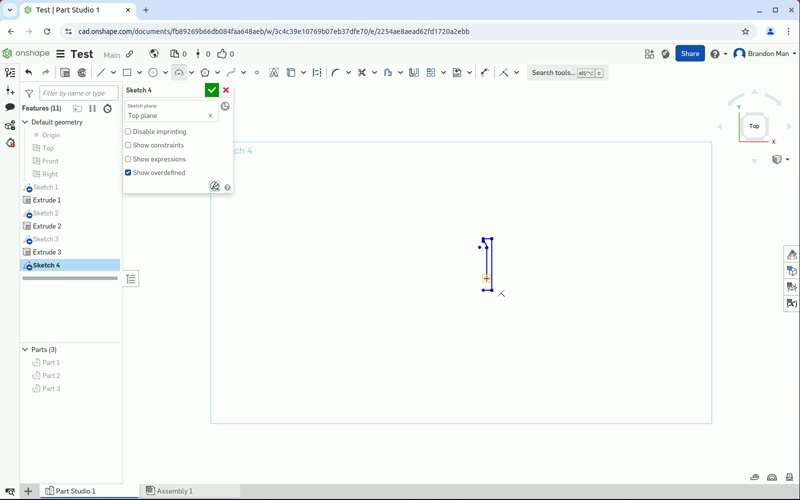
mouse_move(483, 286)
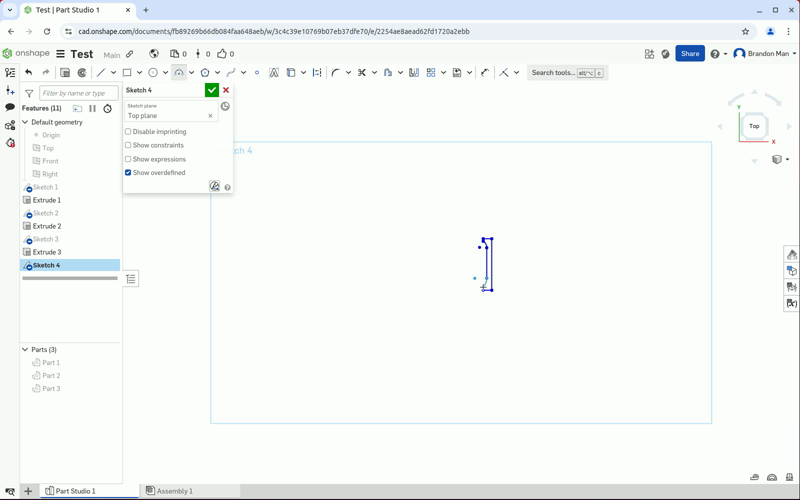
scroll(6)
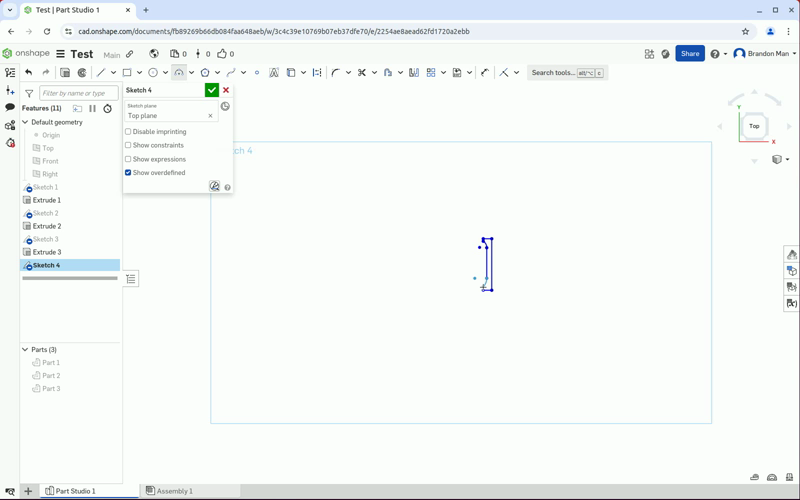
scroll(6)
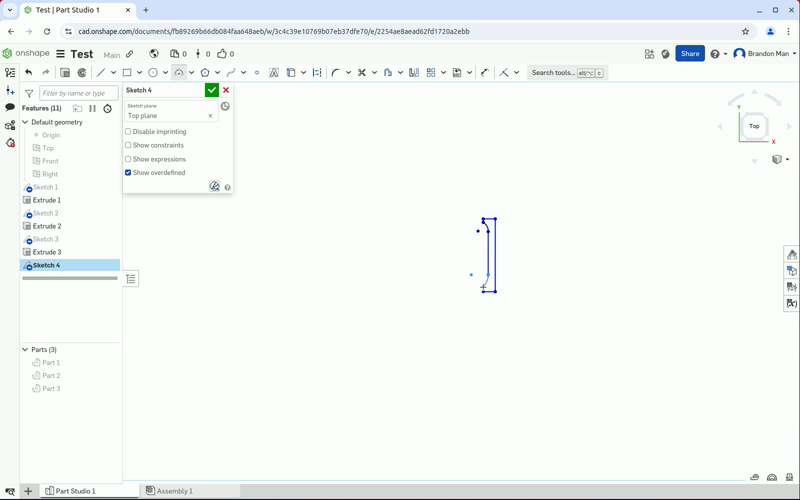
scroll(6)
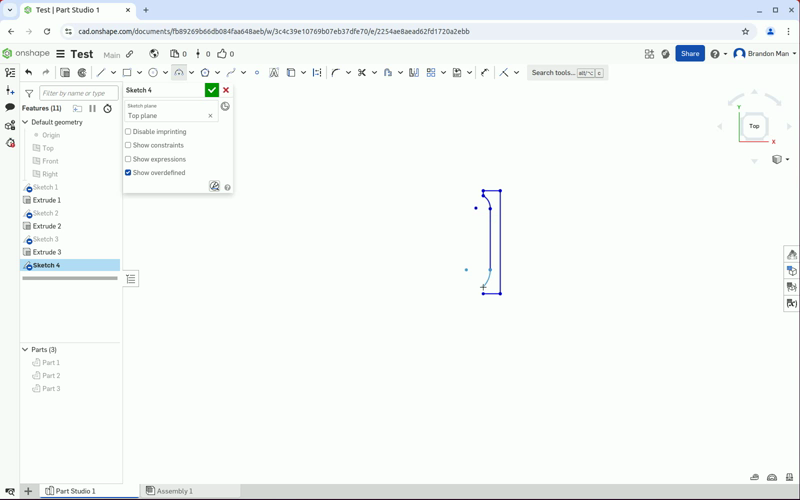
scroll(6)
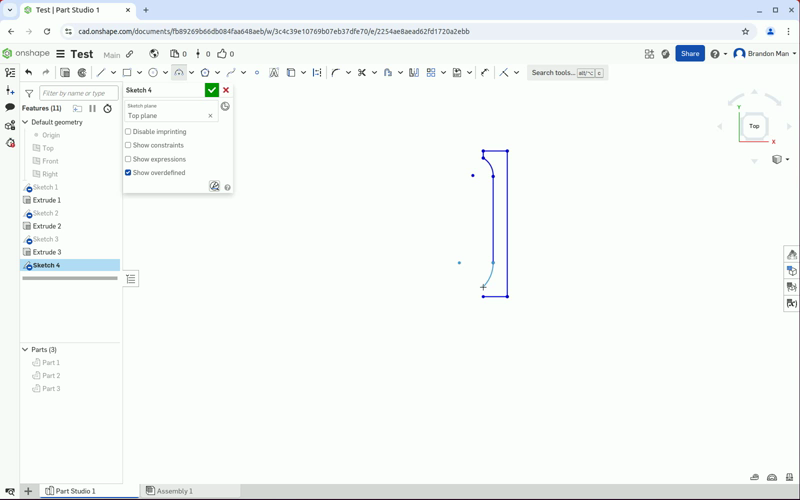
scroll(6)
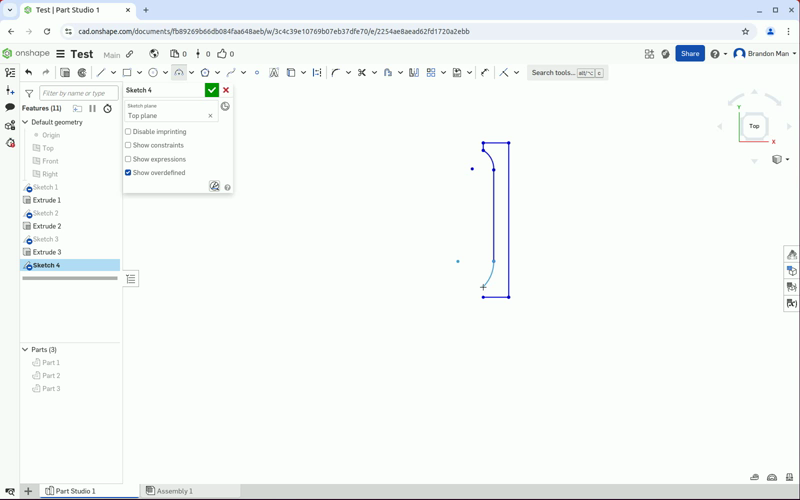
scroll(6)
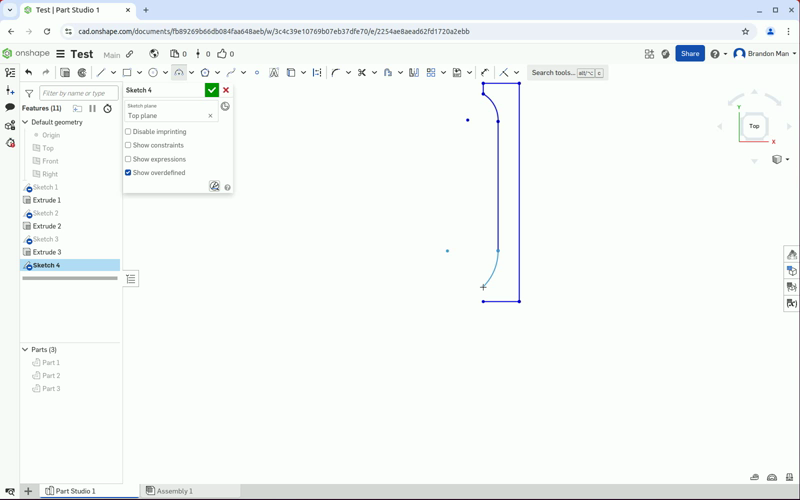
scroll(6)
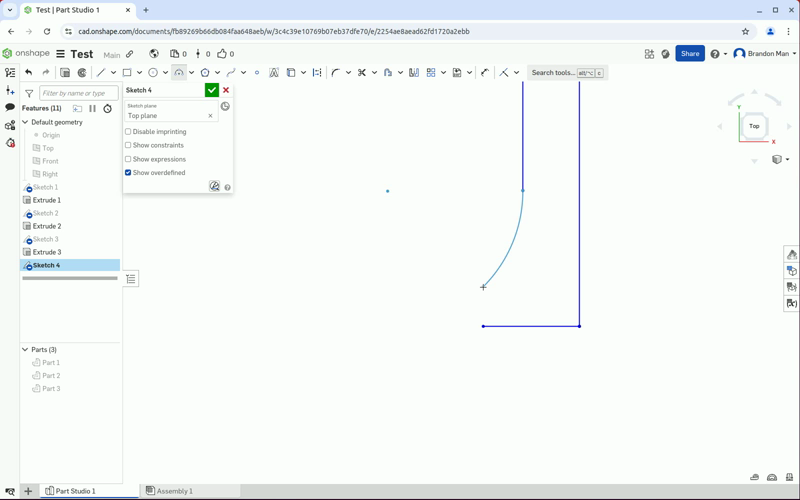
click(483, 286)
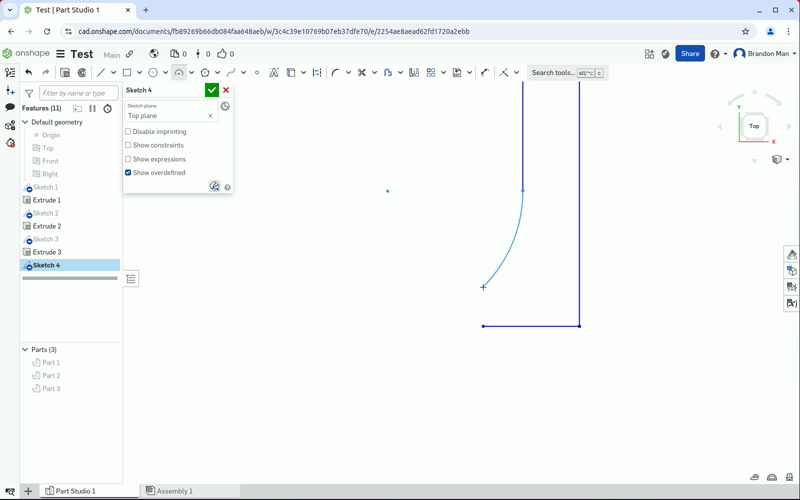
scroll(-6)
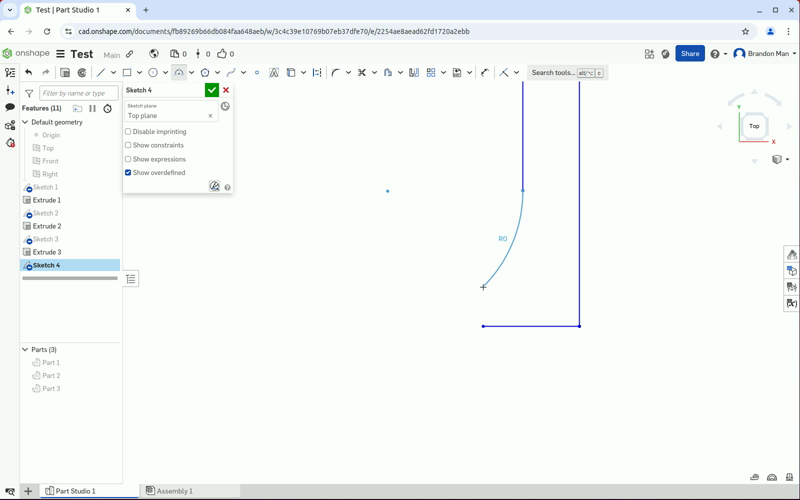
scroll(-6)
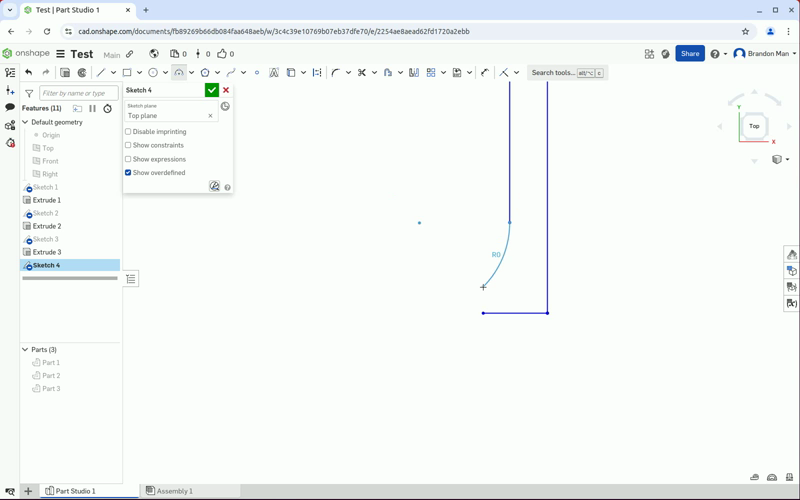
scroll(-6)
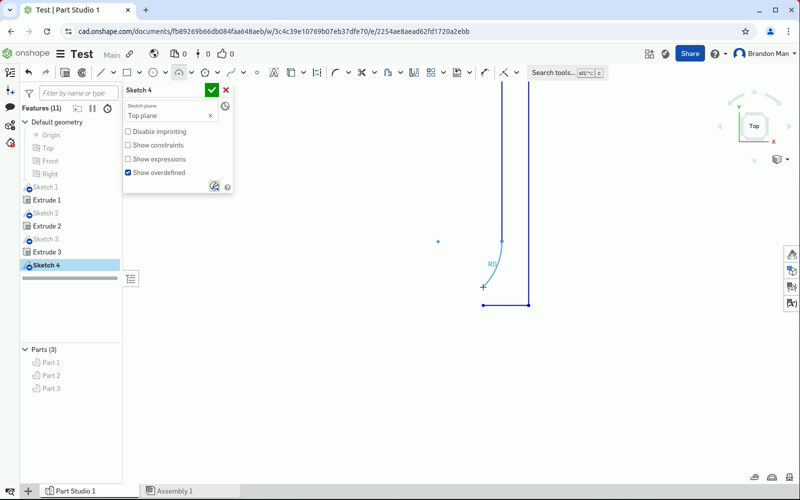
scroll(-6)
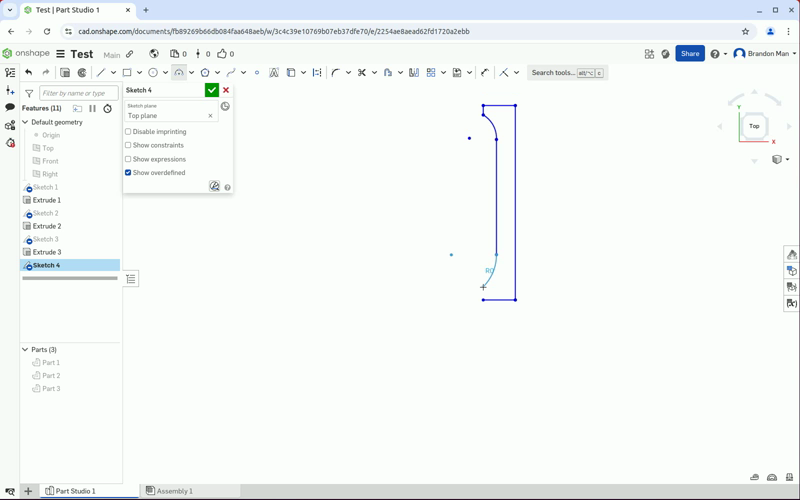
scroll(-6)
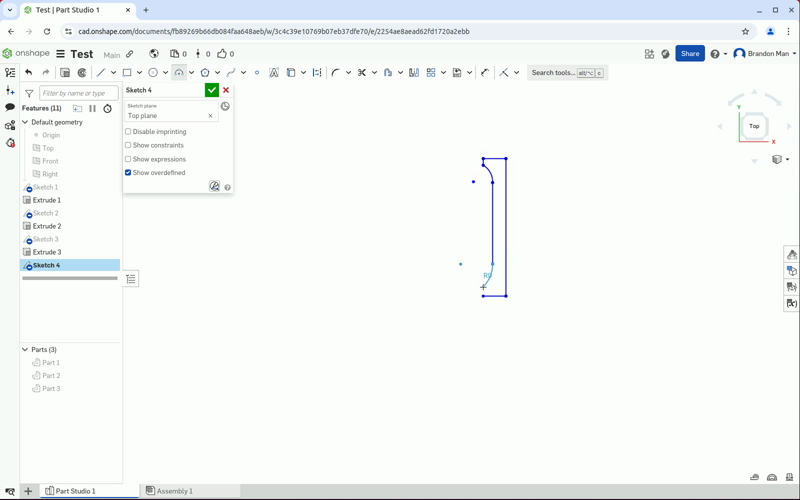
scroll(-6)
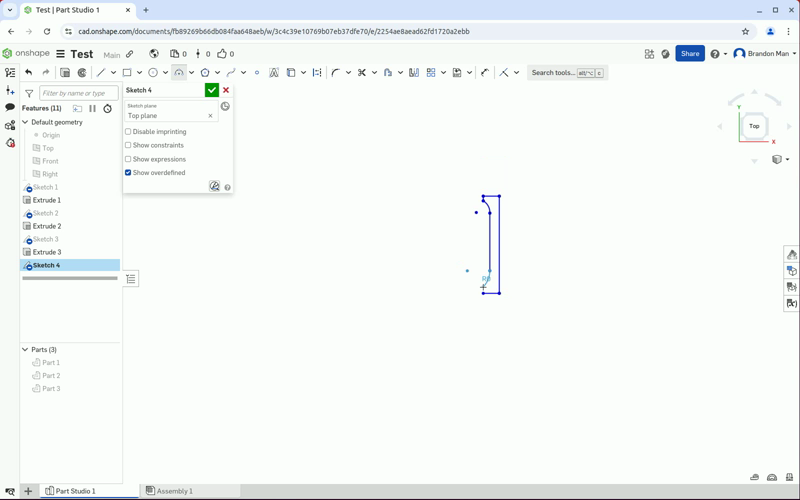
scroll(-6)
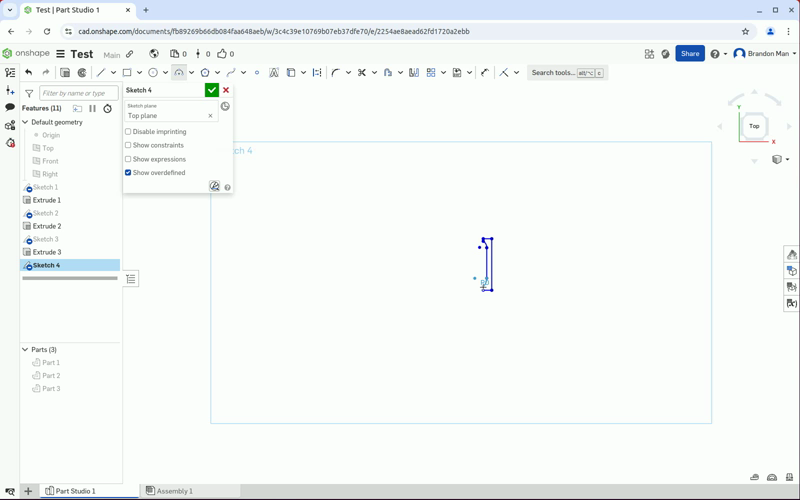
mouse_move(485, 282)
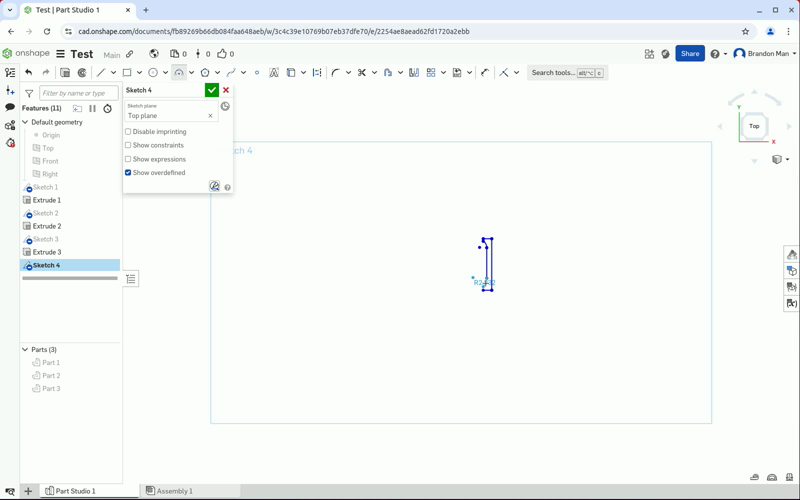
click(485, 282)
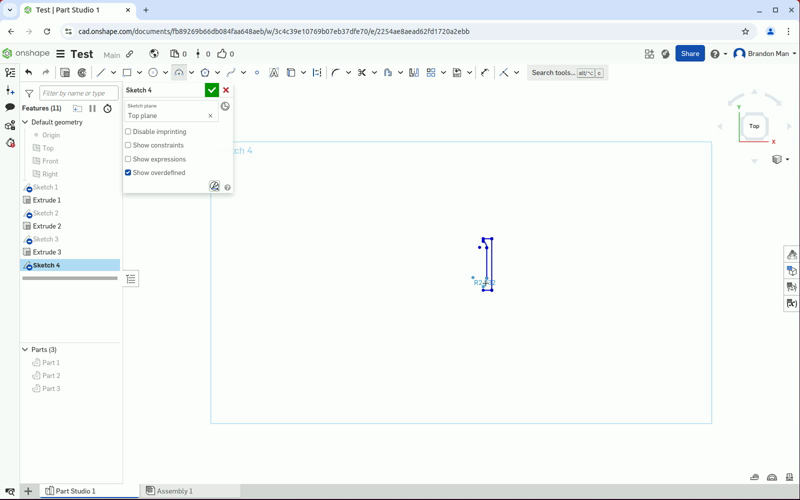
key_up(shift)
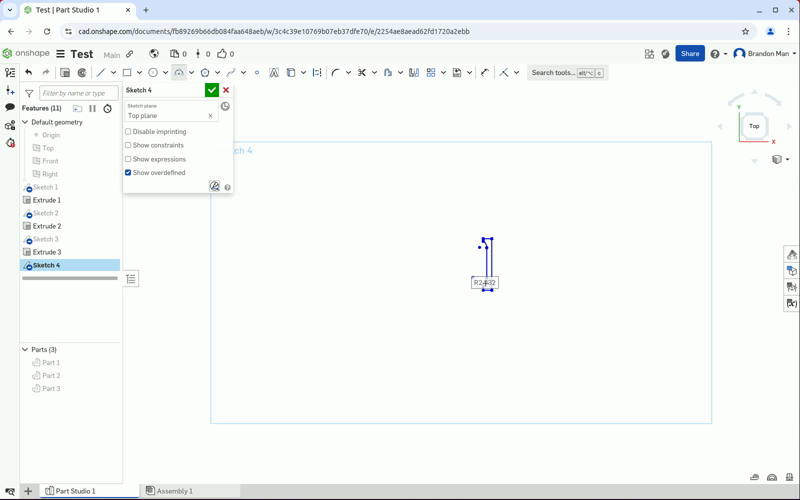
key(esc)
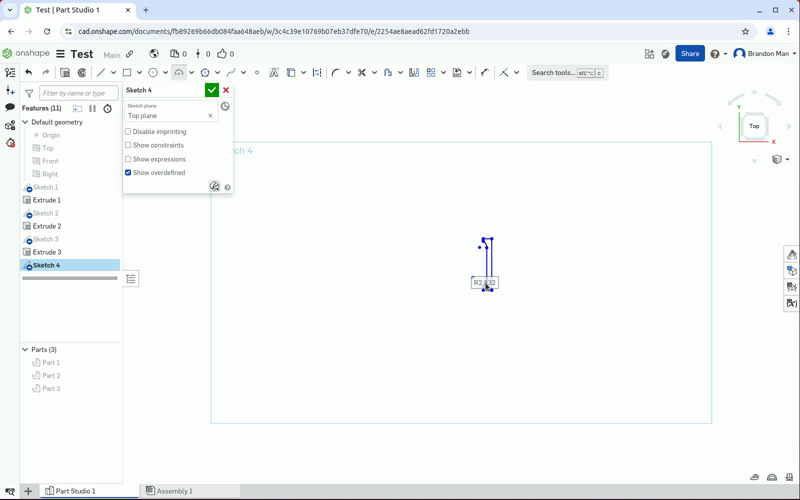
key(l)
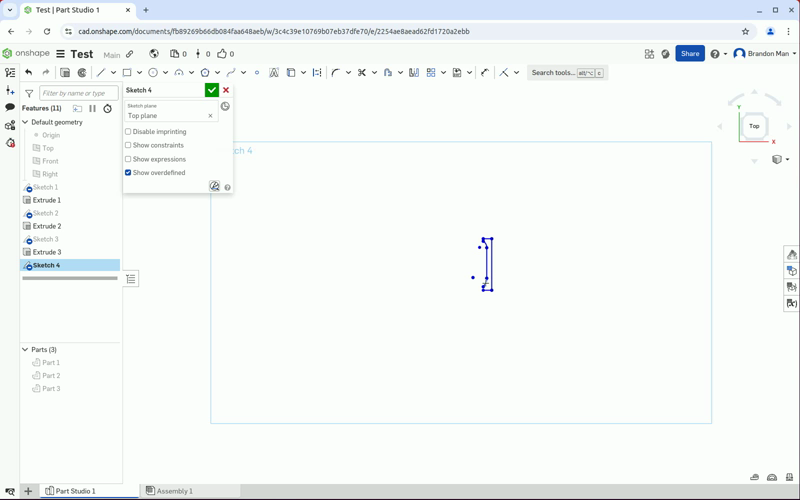
mouse_move(483, 286)
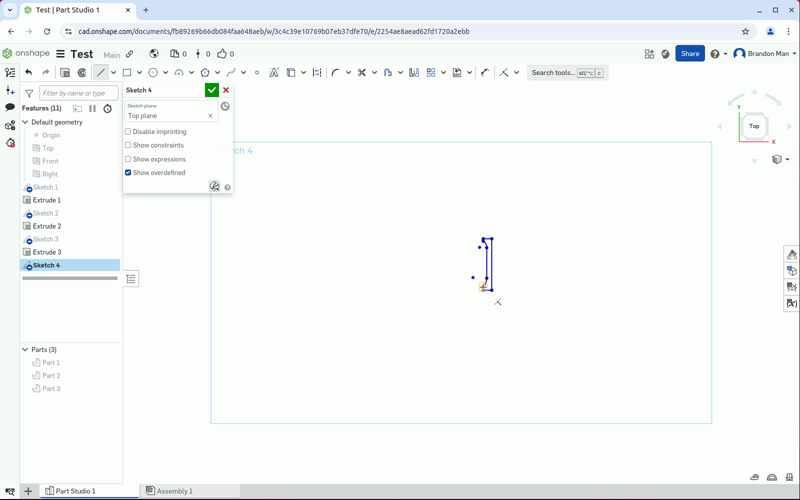
scroll(6)
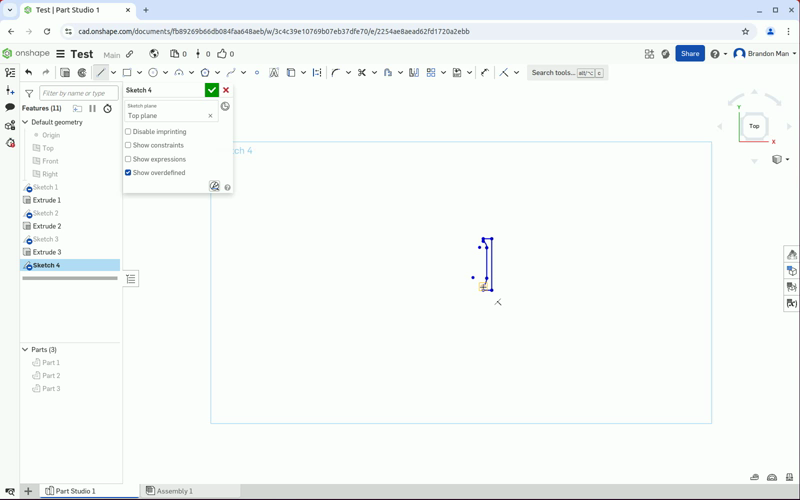
scroll(6)
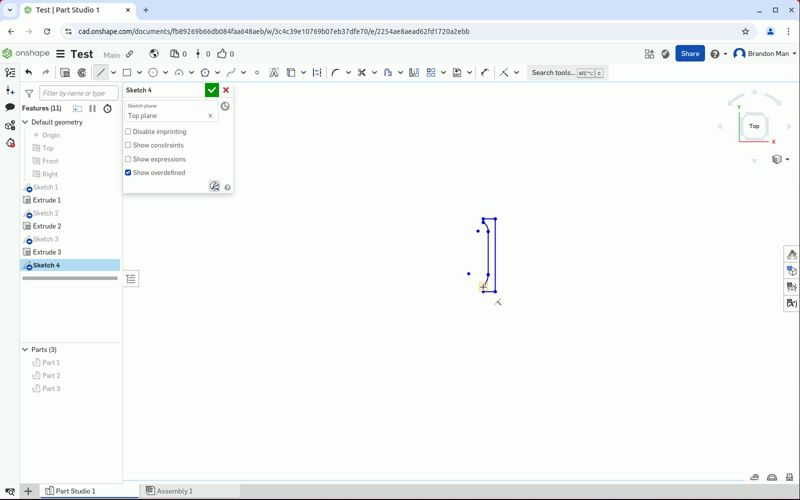
scroll(6)
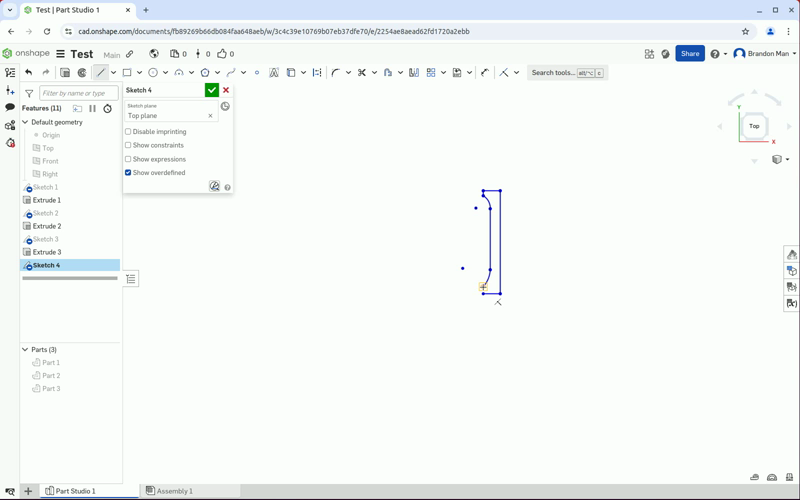
scroll(6)
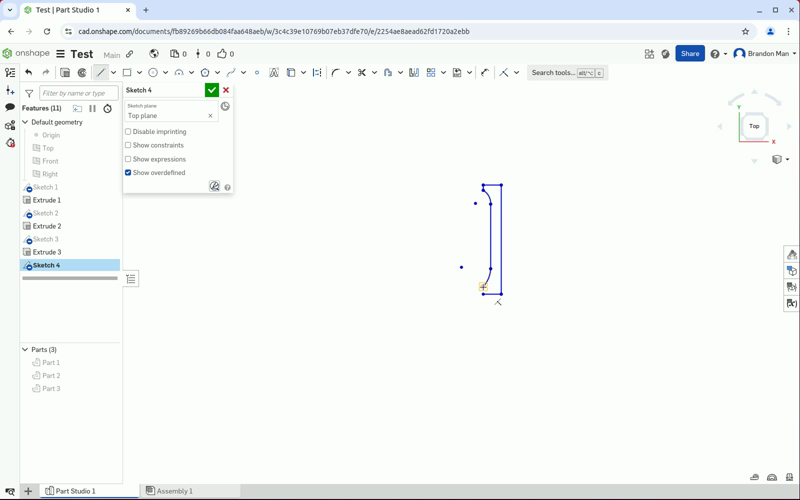
scroll(6)
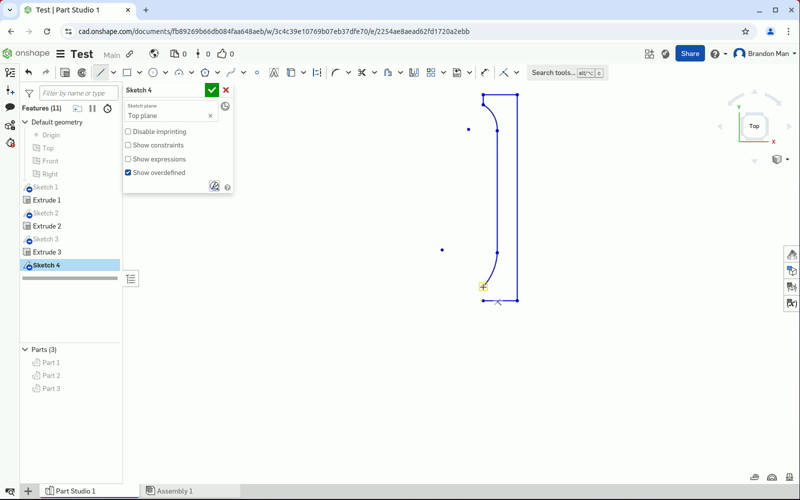
scroll(6)
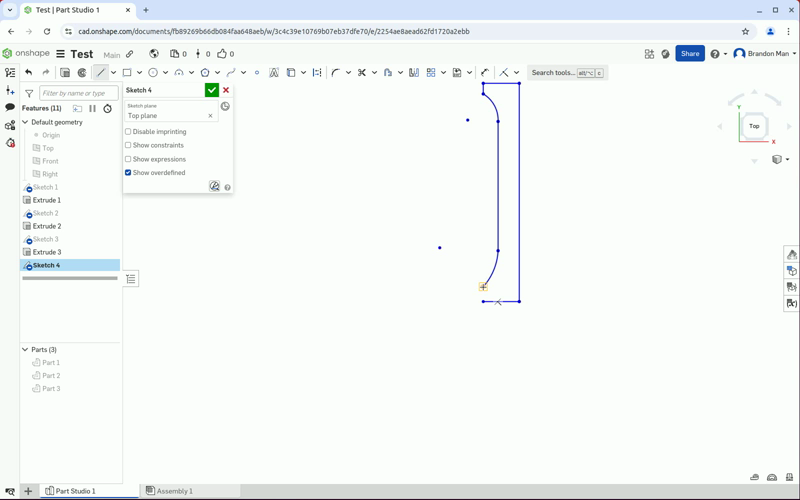
scroll(6)
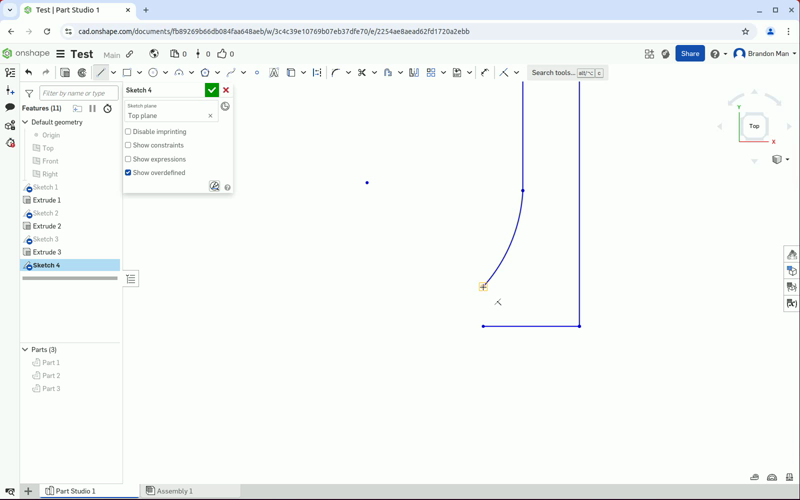
click(483, 286)
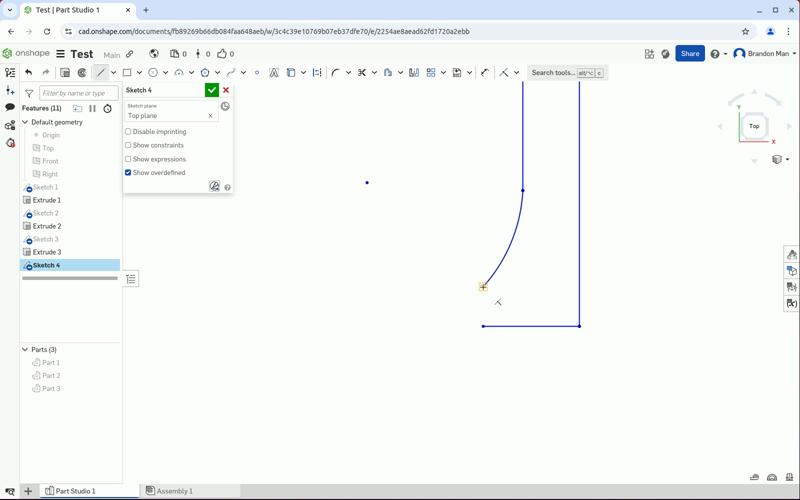
scroll(-6)
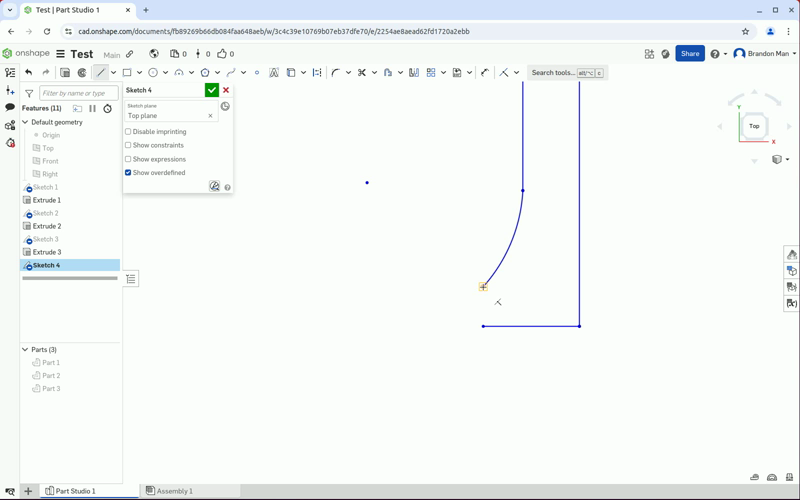
scroll(-6)
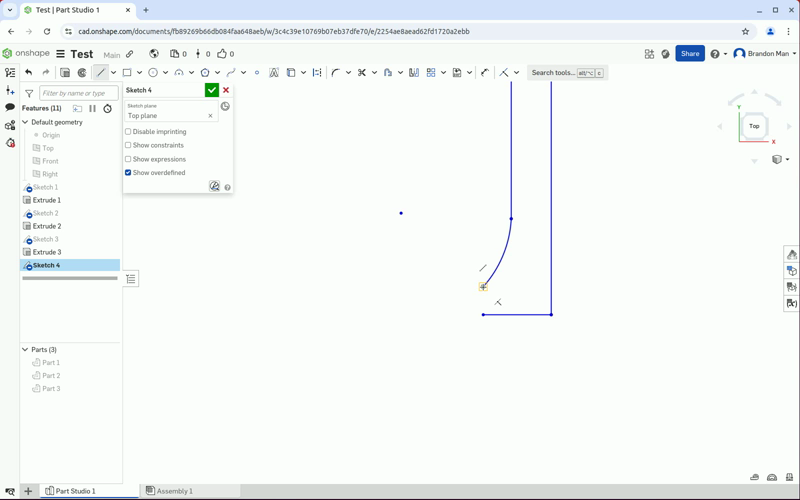
scroll(-6)
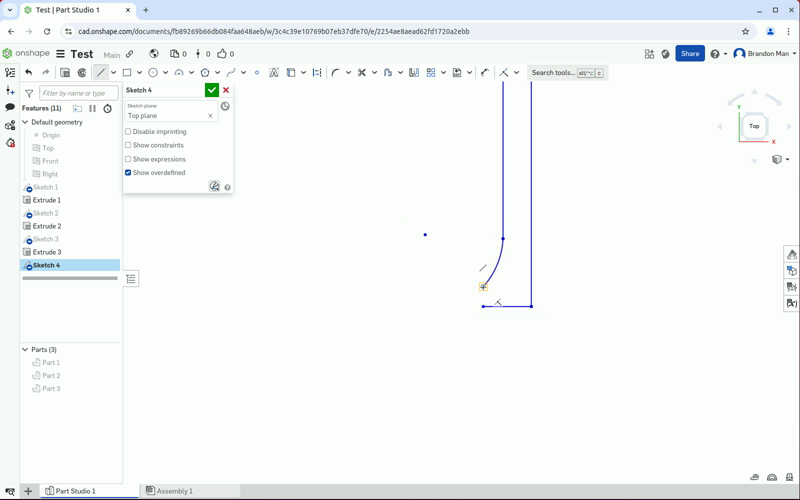
scroll(-6)
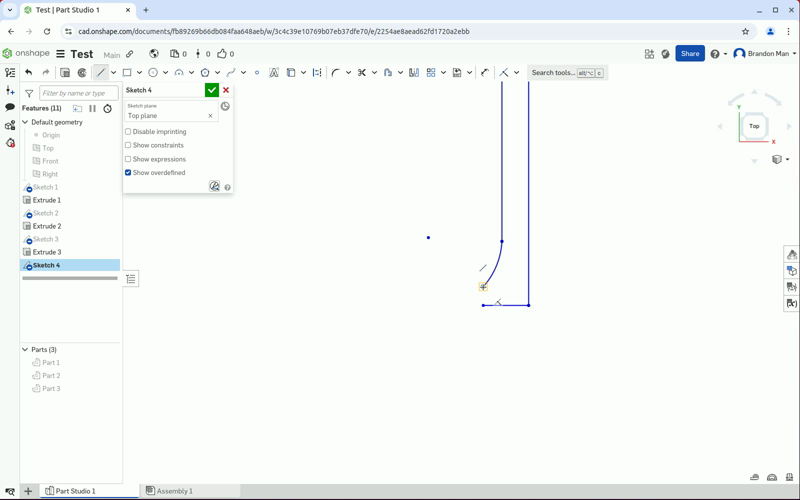
scroll(-6)
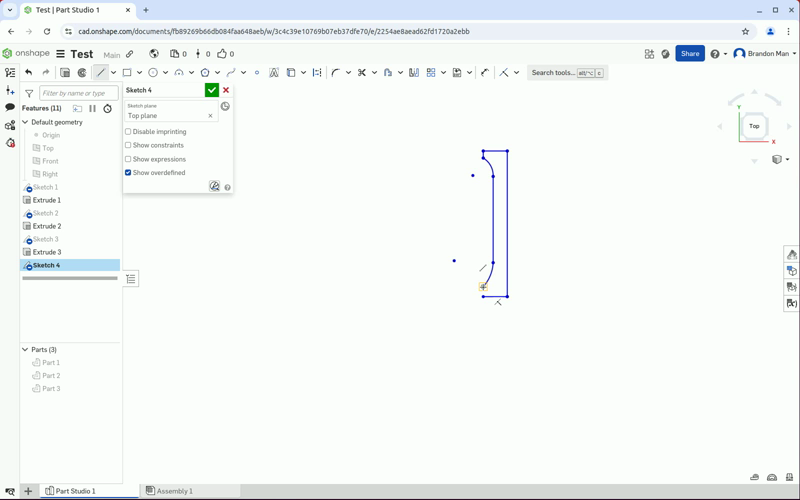
scroll(-6)
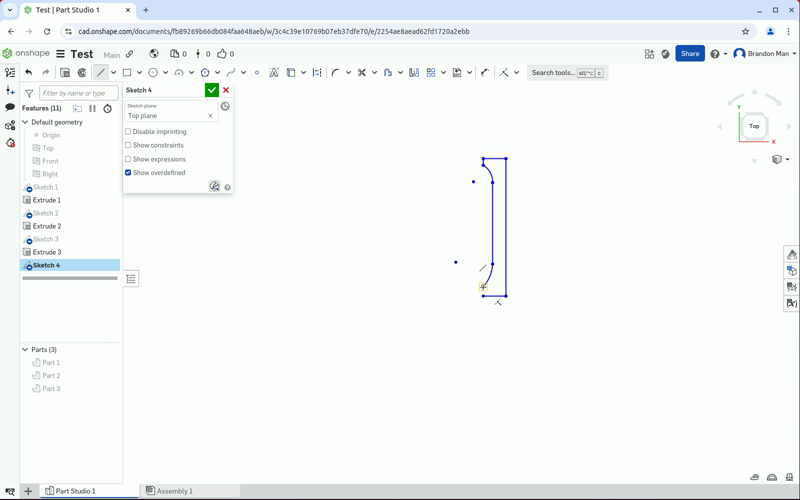
scroll(-6)
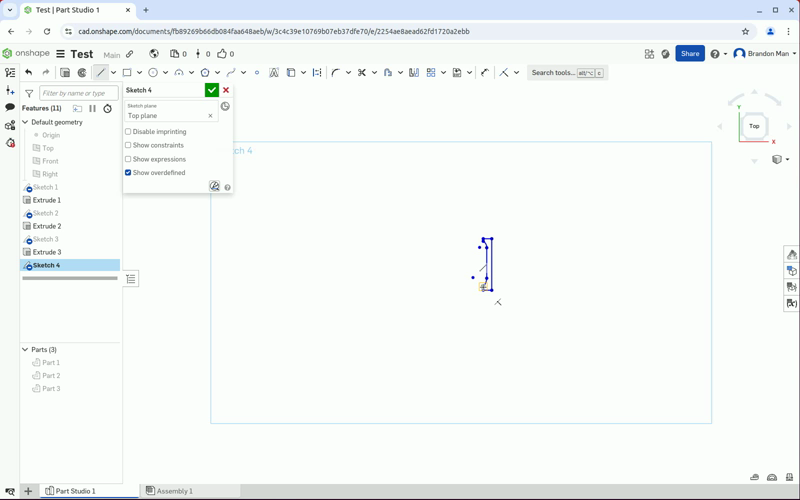
mouse_move(513, 286)
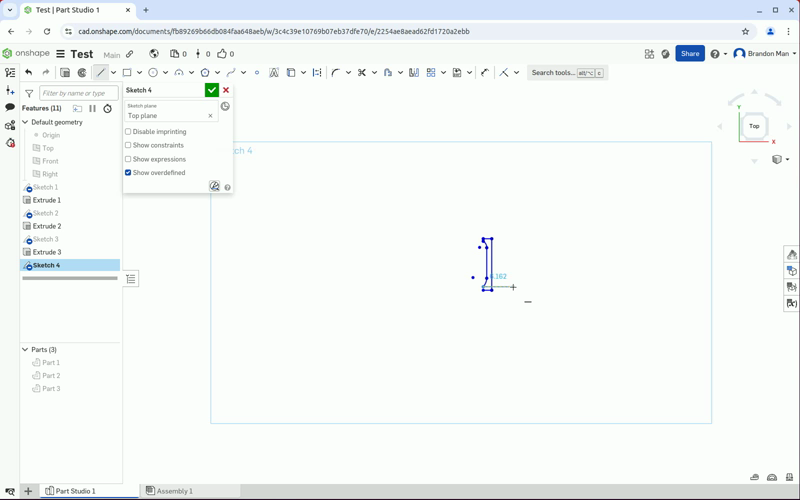
key_down(shift)
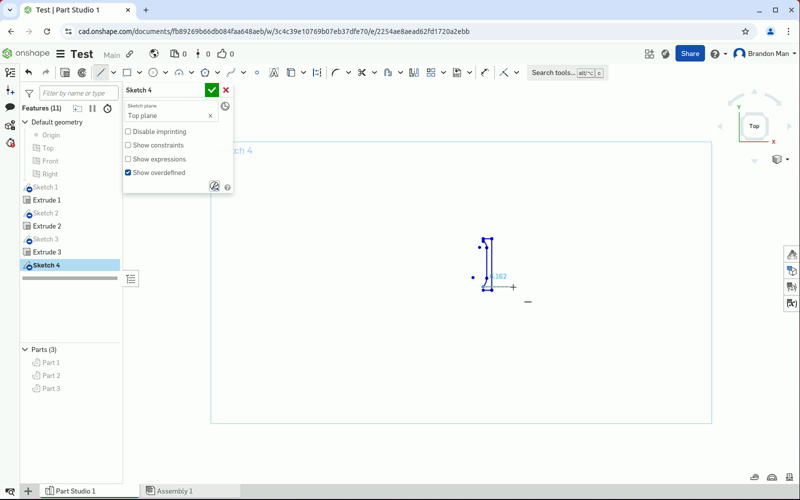
mouse_move(483, 290)
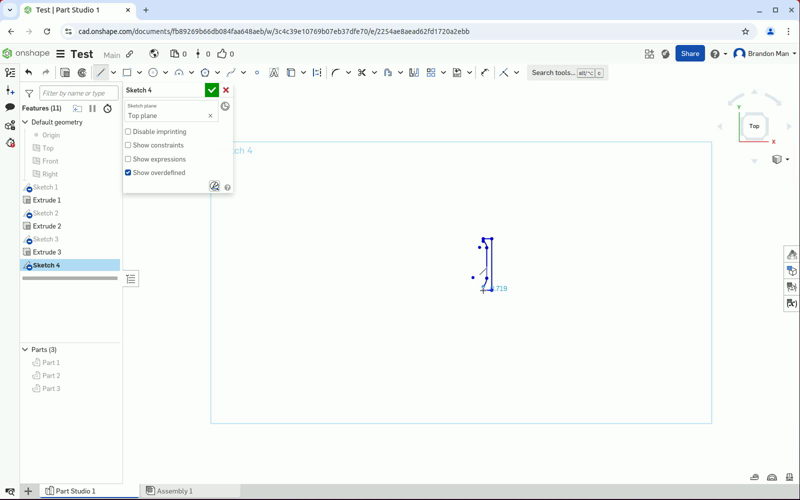
scroll(6)
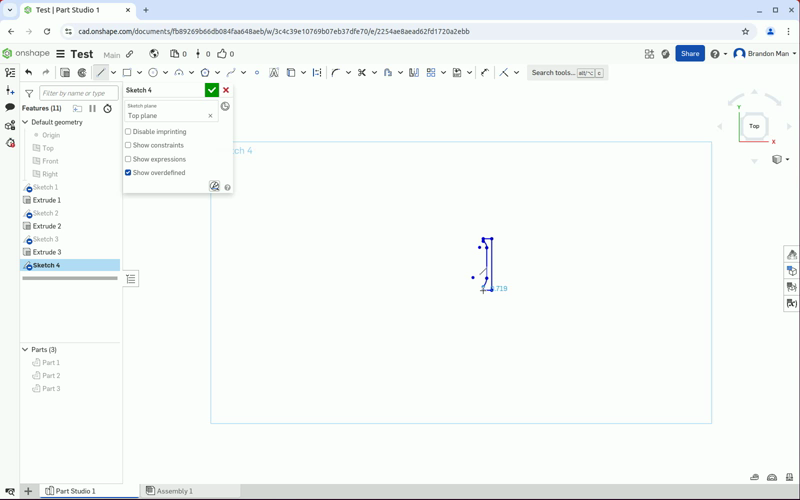
scroll(6)
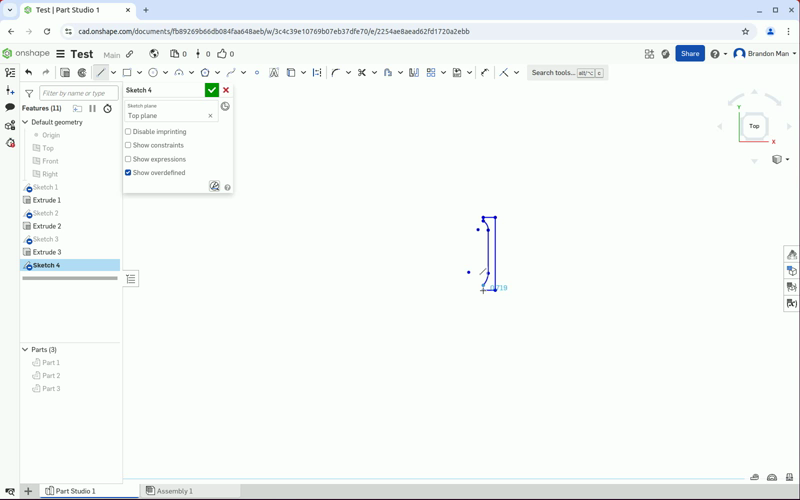
scroll(6)
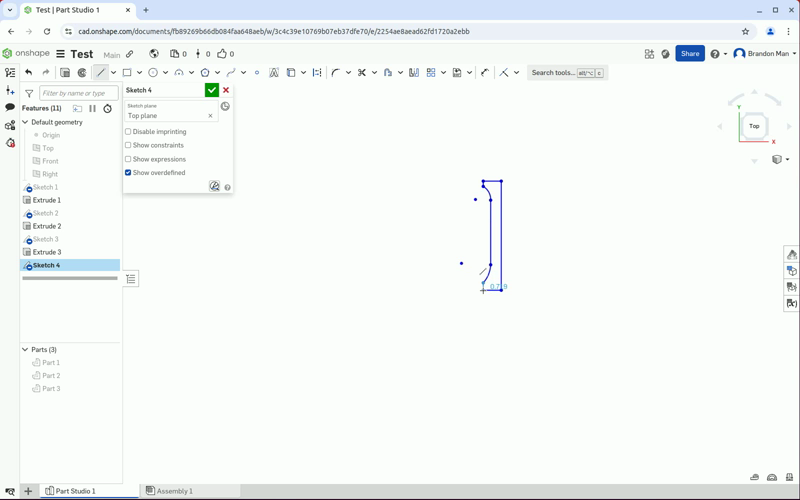
scroll(6)
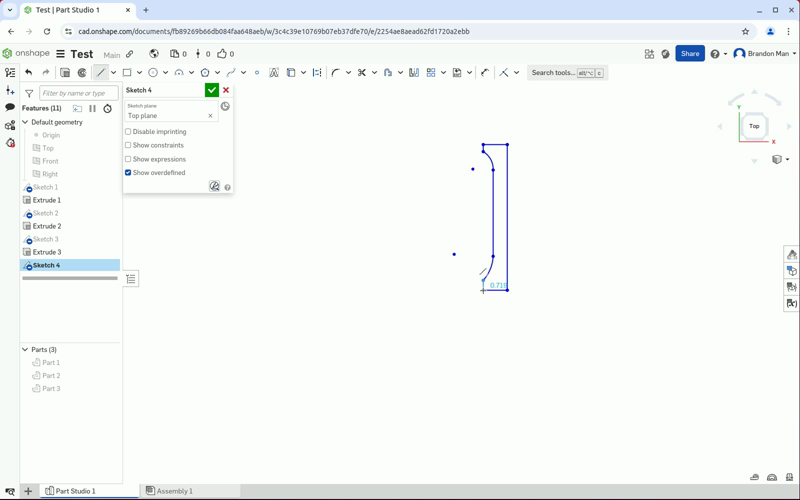
scroll(6)
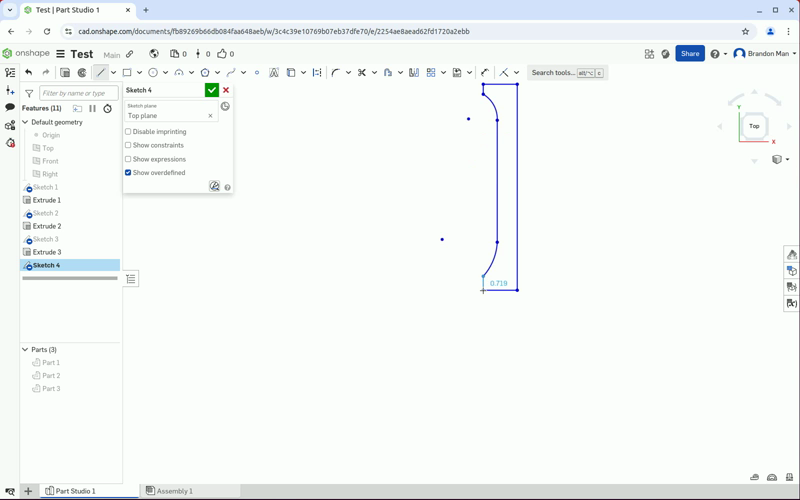
scroll(6)
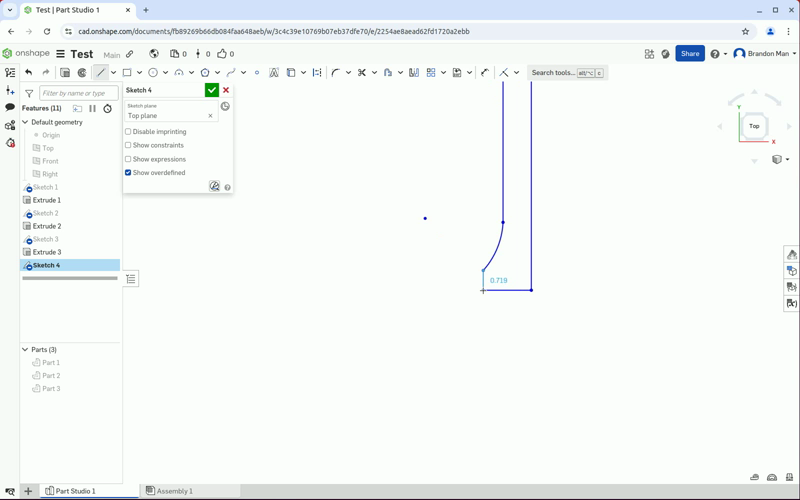
scroll(6)
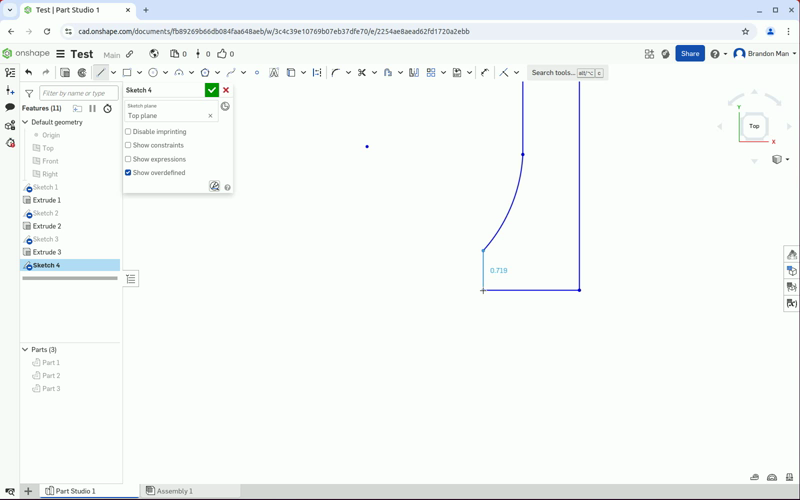
key_up(shift)
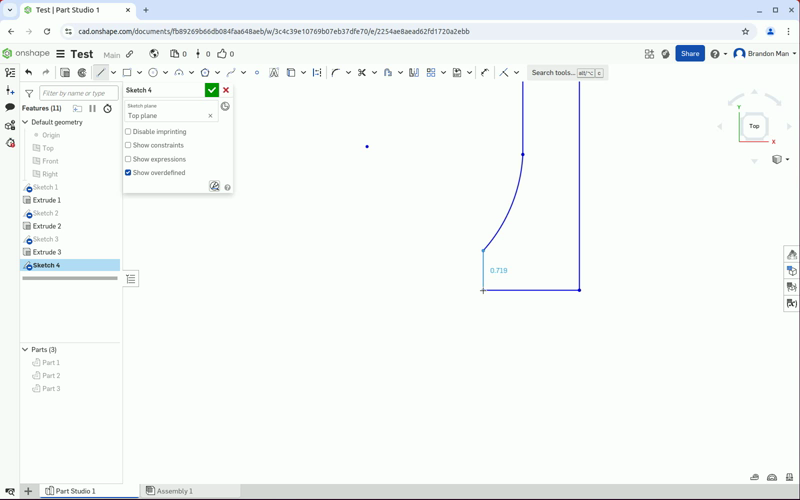
click(483, 290)
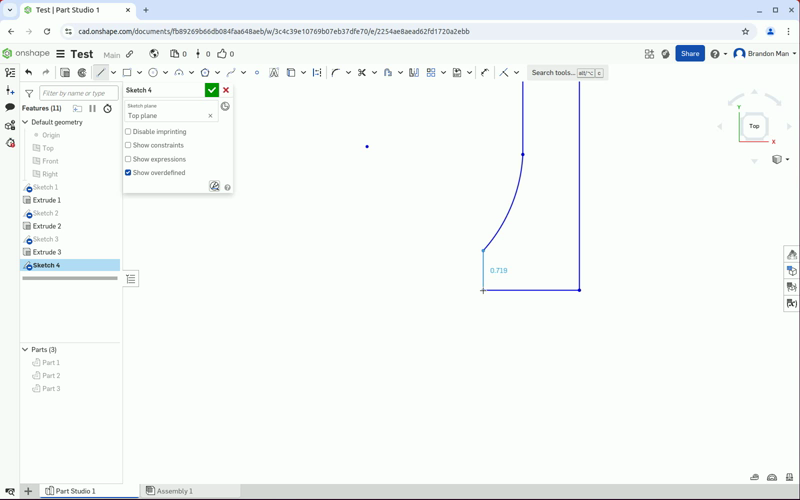
scroll(-6)
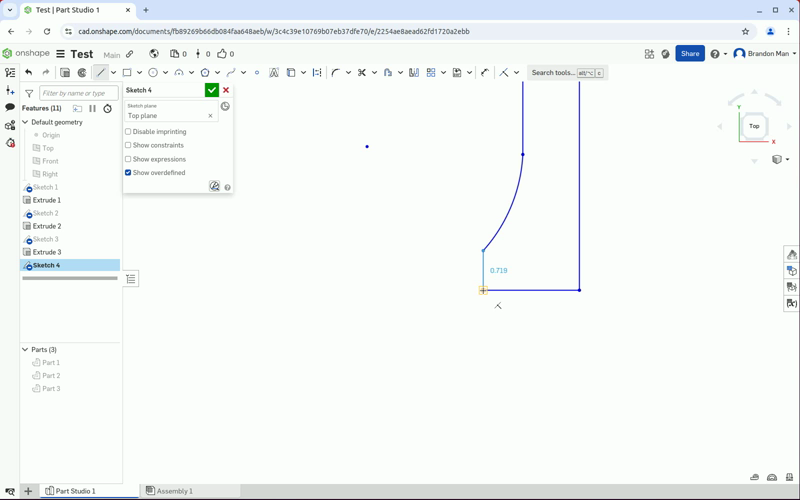
scroll(-6)
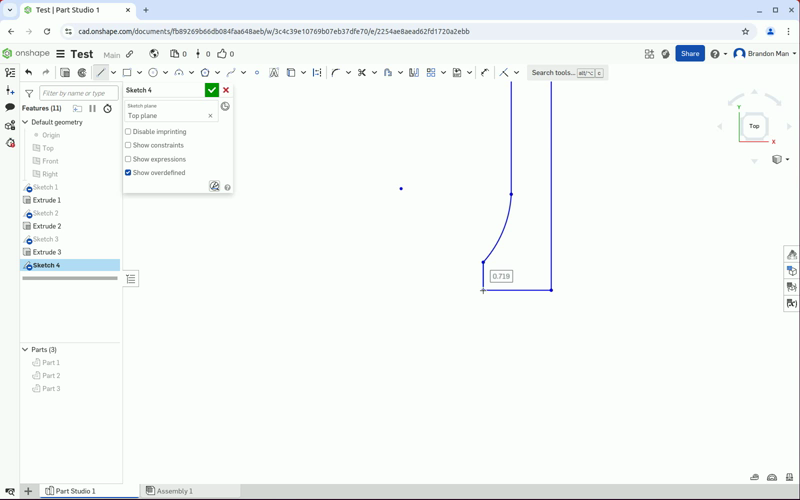
scroll(-6)
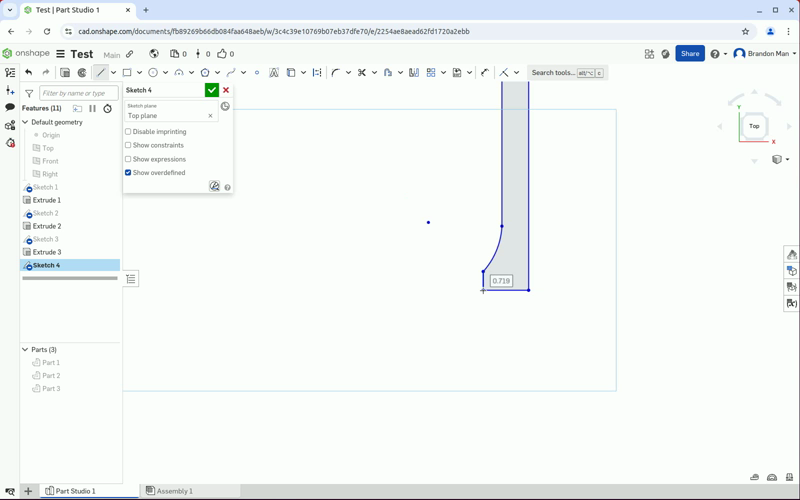
scroll(-6)
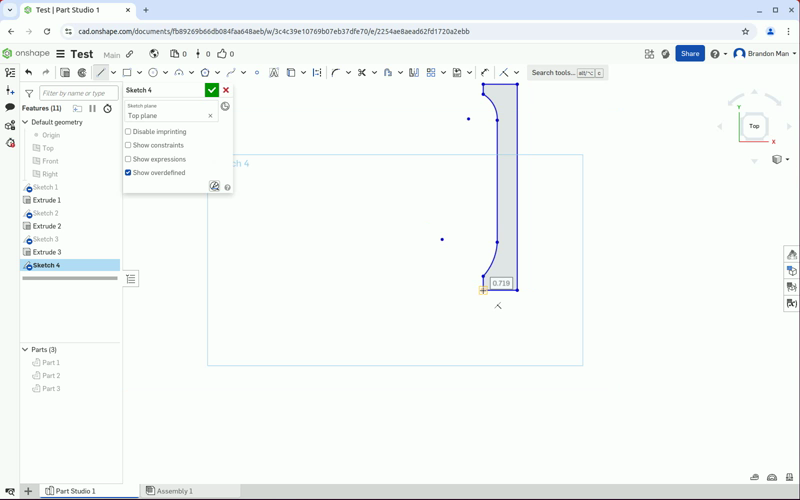
scroll(-6)
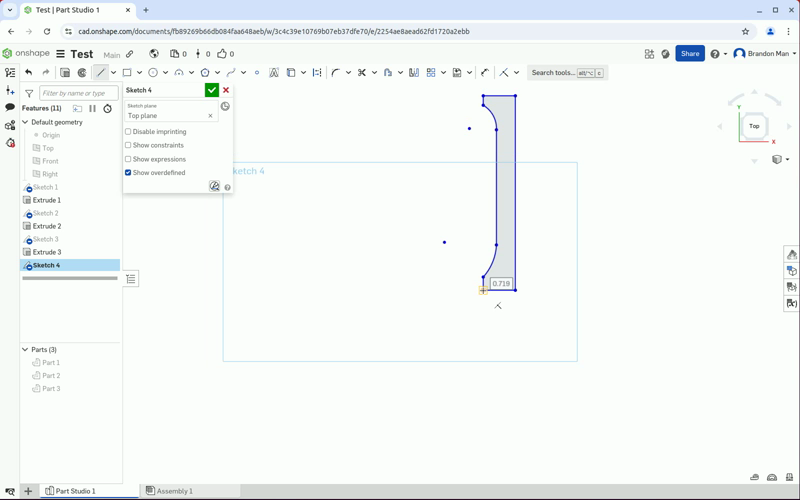
scroll(-6)
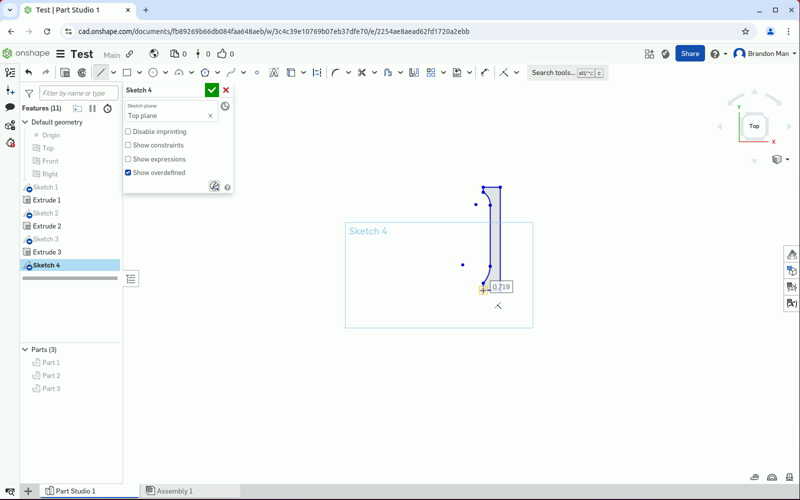
scroll(-6)
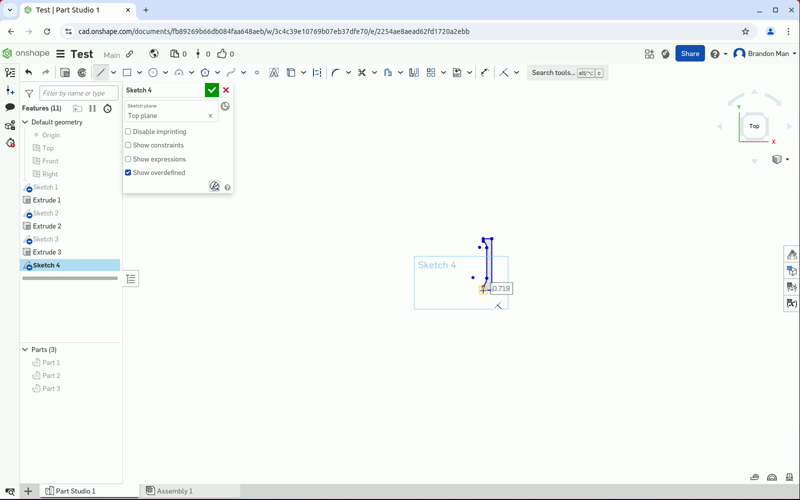
key(esc)
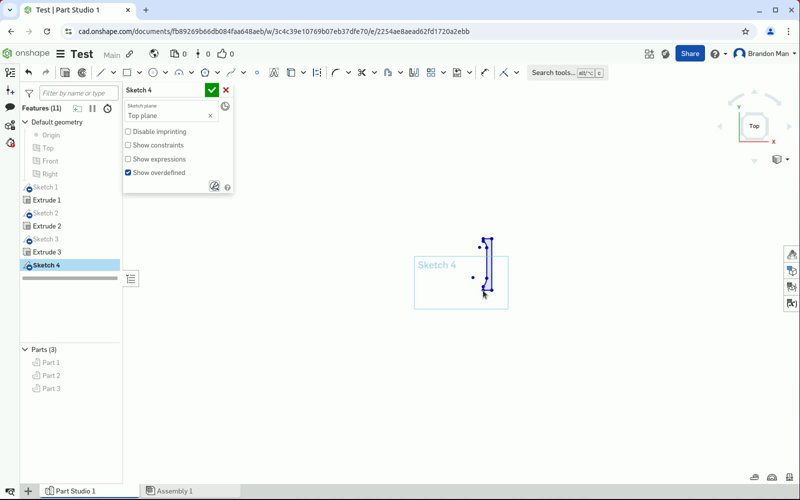
mouse_move(489, 277)
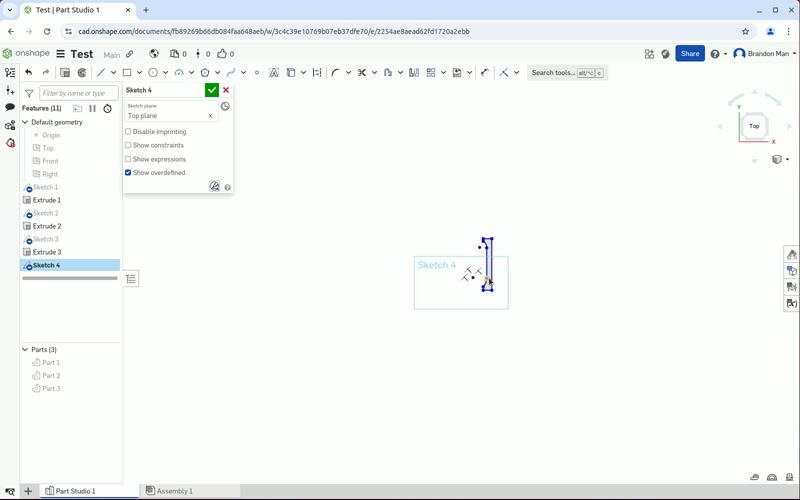
scroll(6)
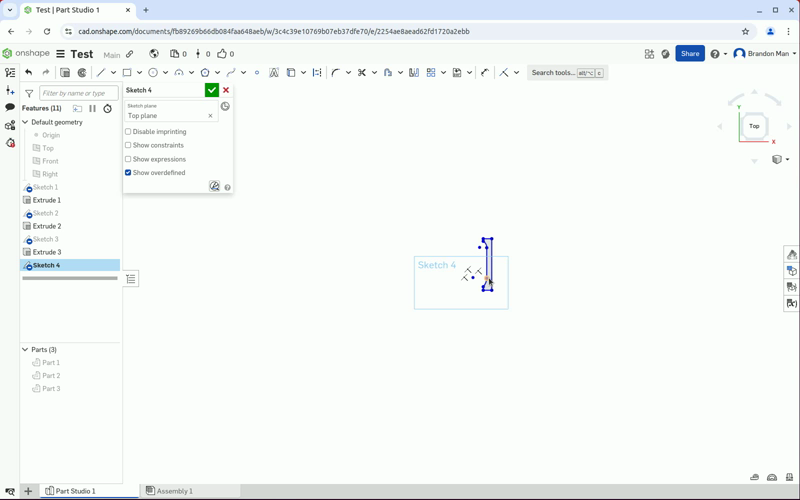
scroll(6)
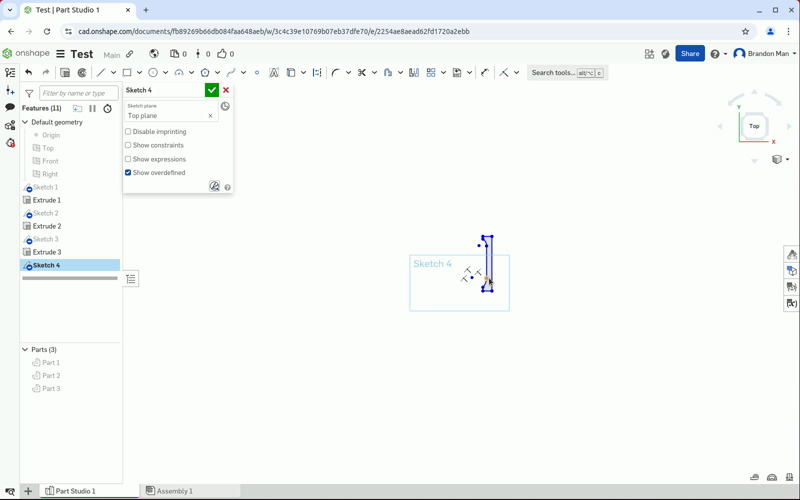
scroll(6)
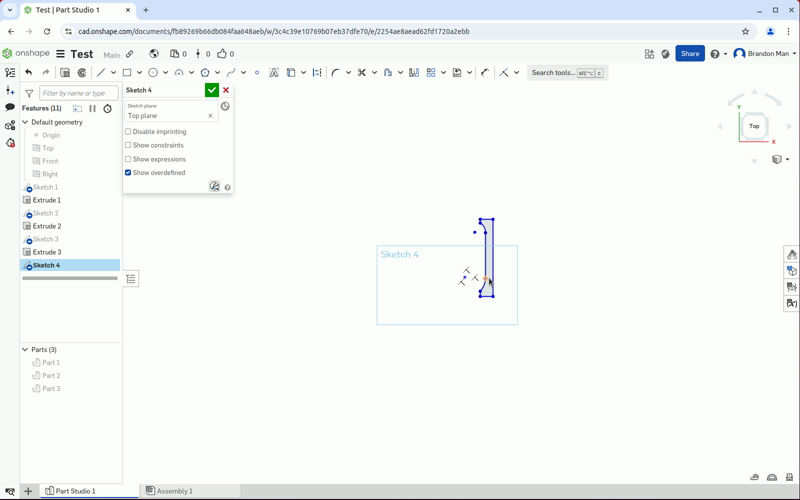
scroll(6)
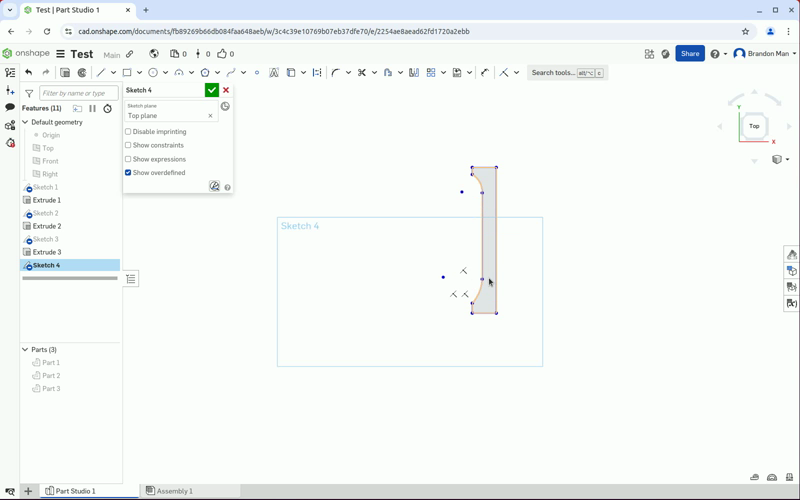
scroll(6)
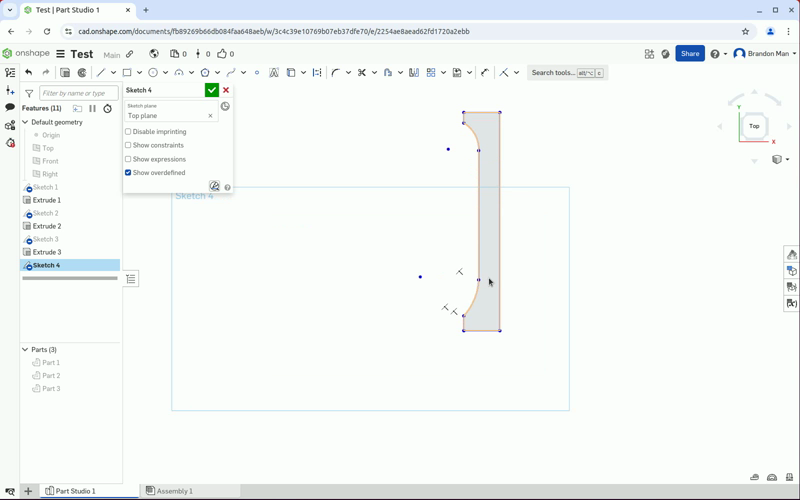
scroll(6)
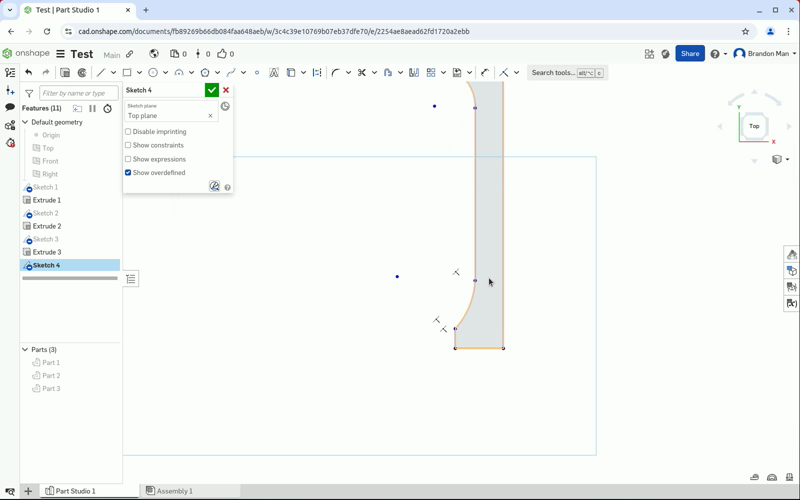
scroll(6)
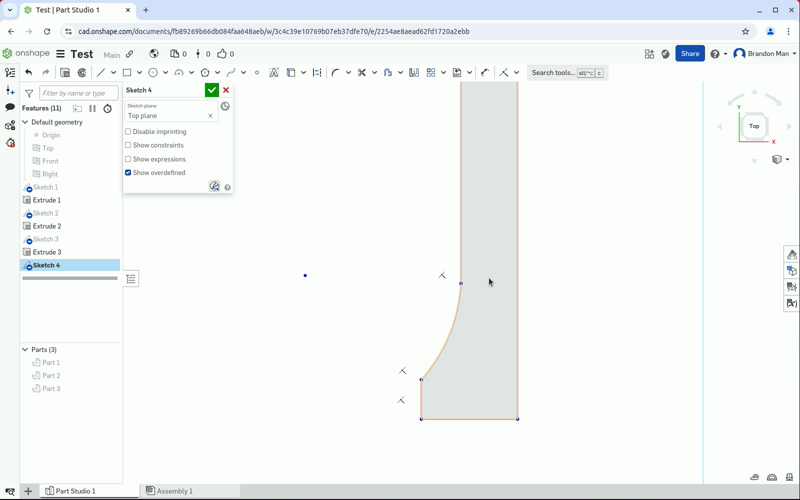
click(489, 277)
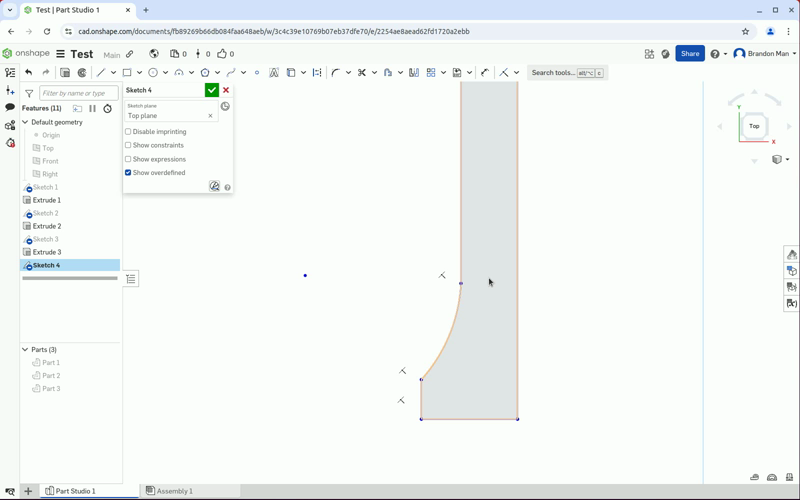
scroll(-6)
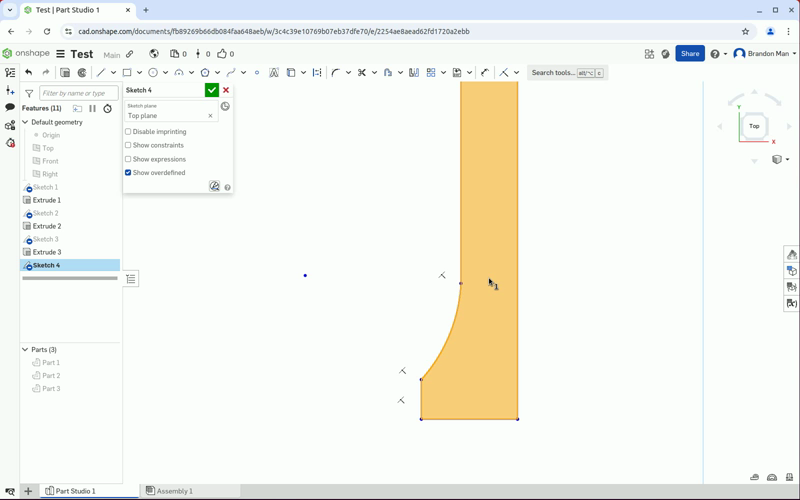
scroll(-6)
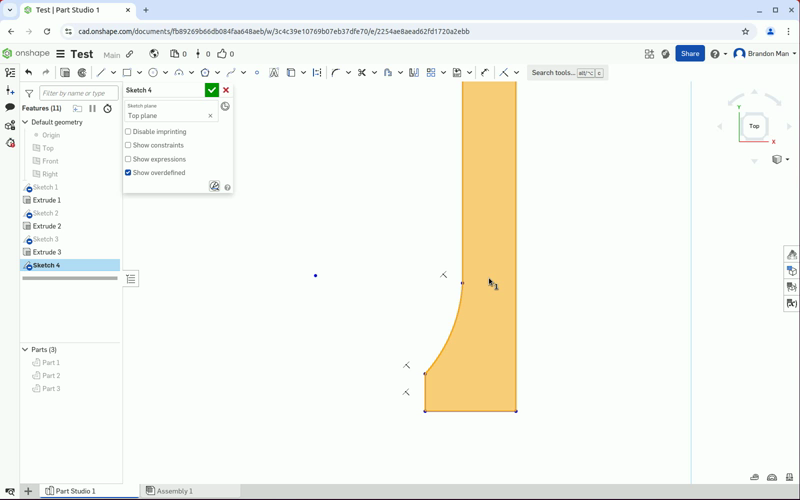
scroll(-6)
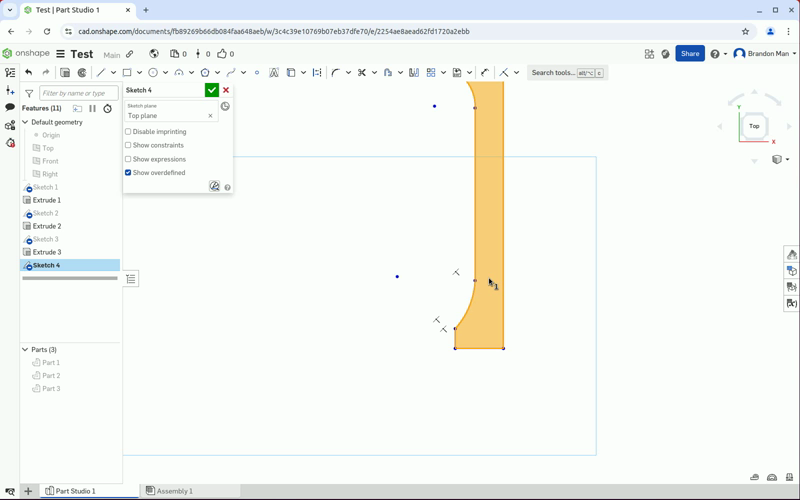
scroll(-6)
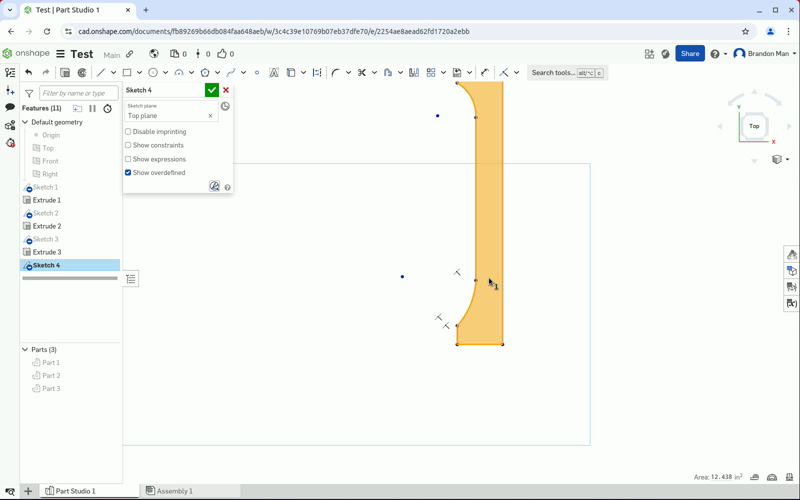
scroll(-6)
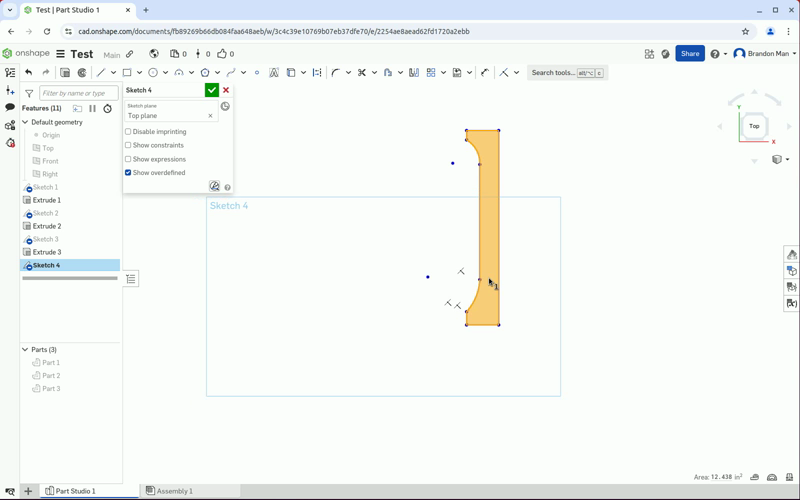
scroll(-6)
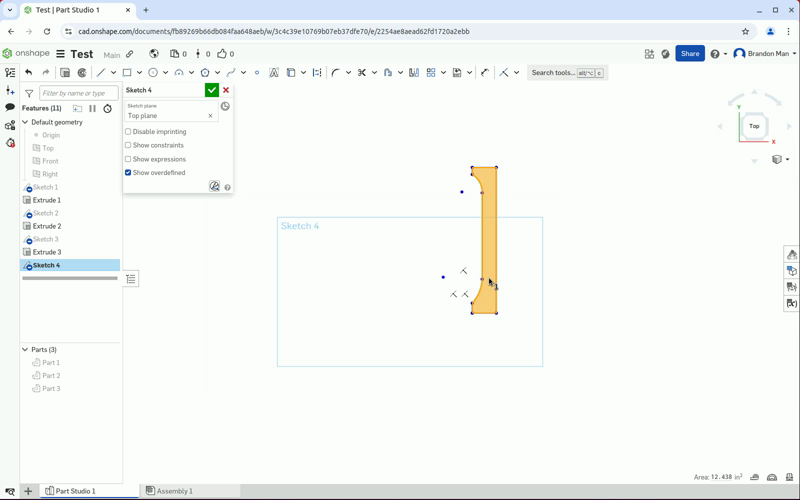
scroll(-6)
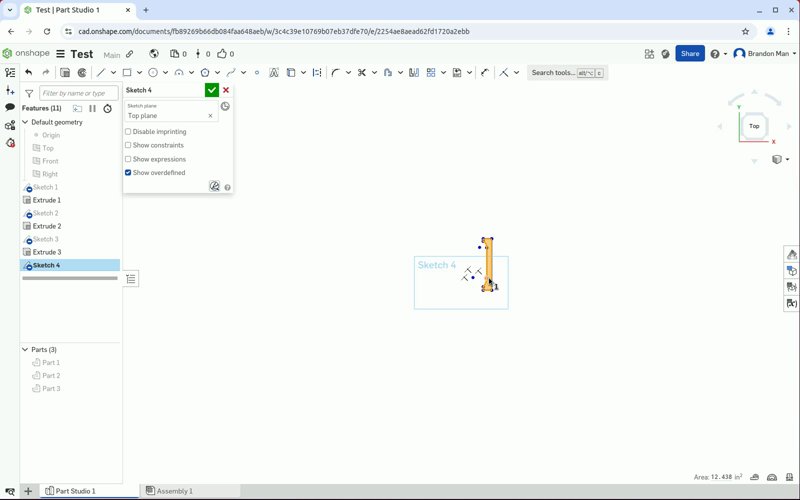
mouse_move(73, 352)
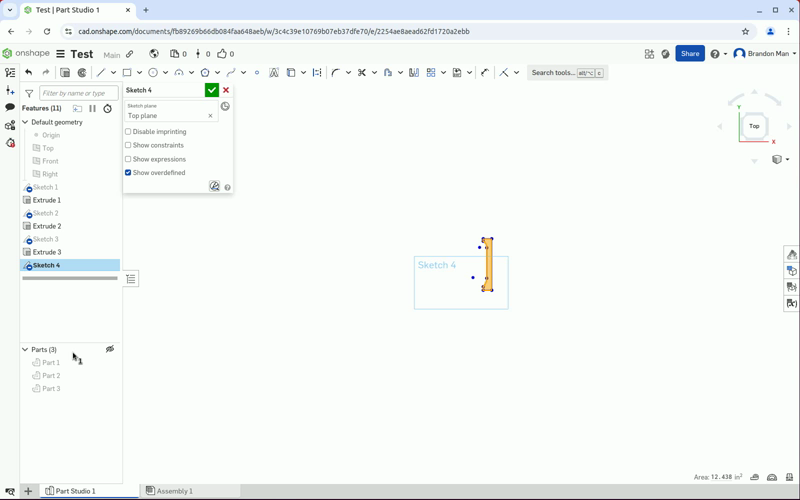
key(shift+y)
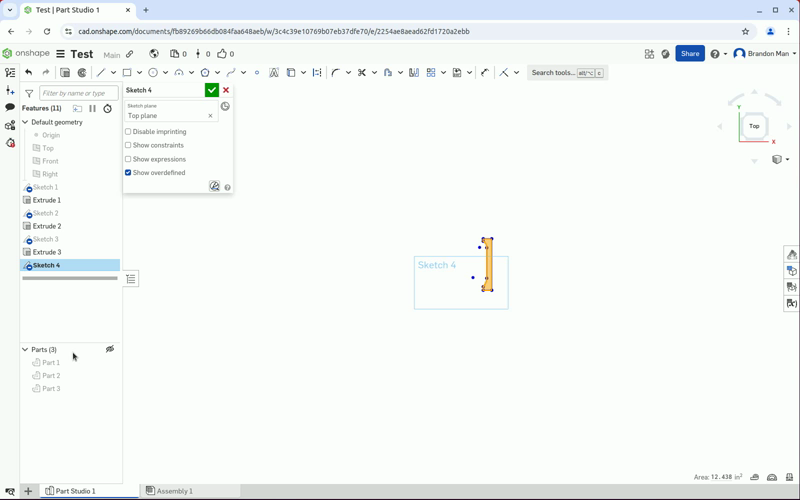
key(shift+e)
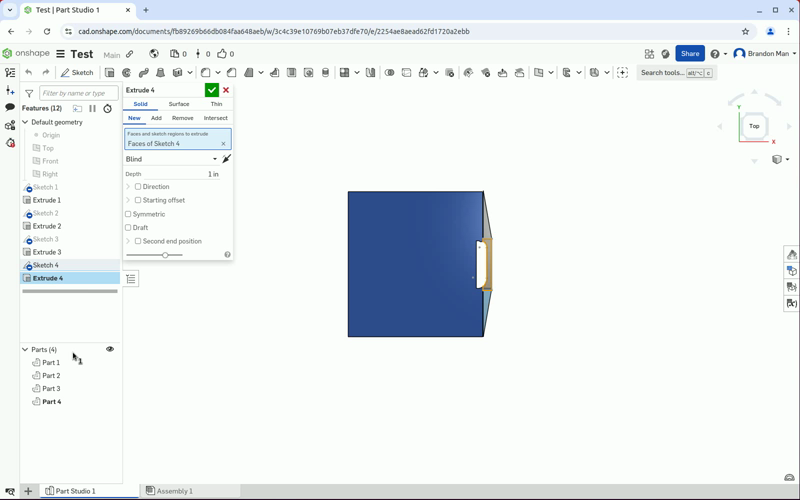
mouse_move(143, 106)
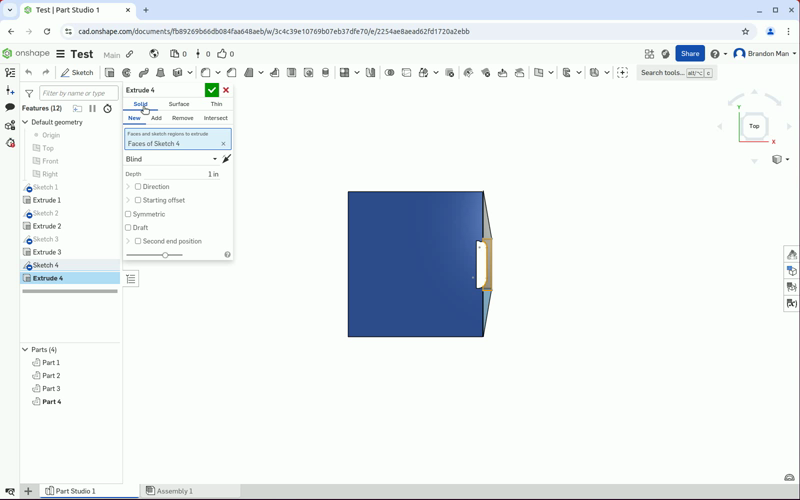
click(143, 106)
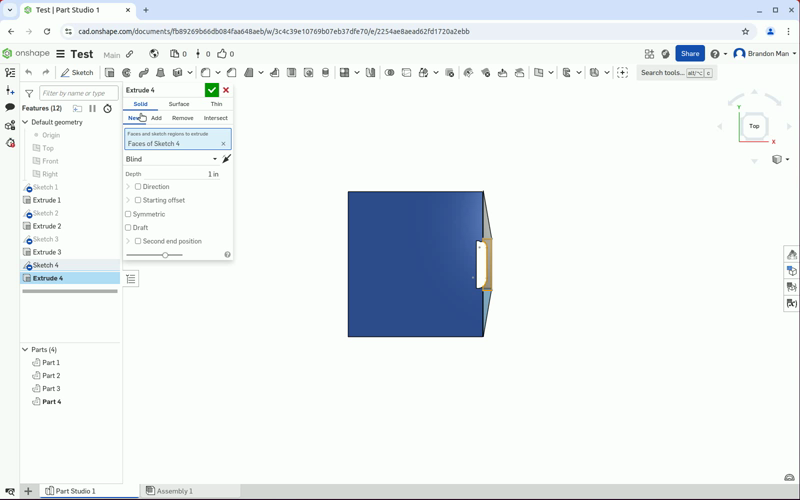
mouse_move(137, 120)
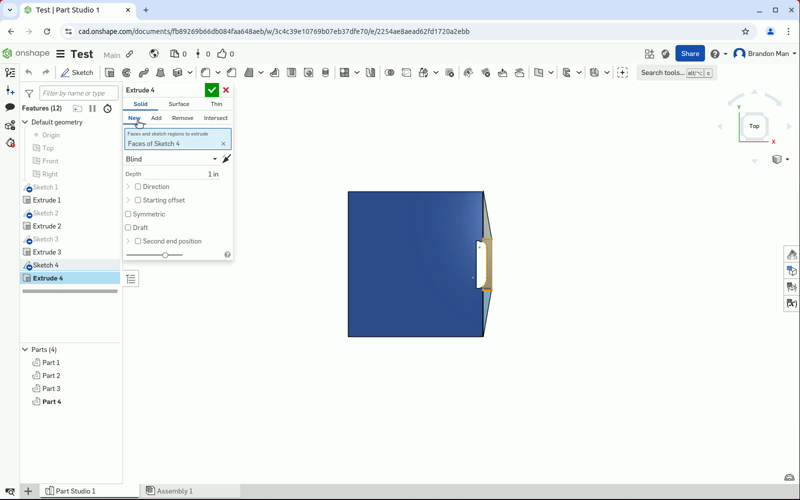
click(137, 120)
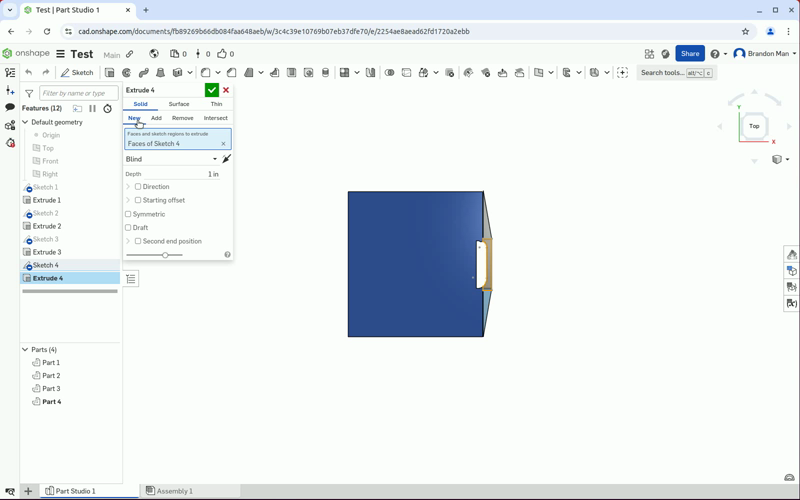
key(tab, 4)
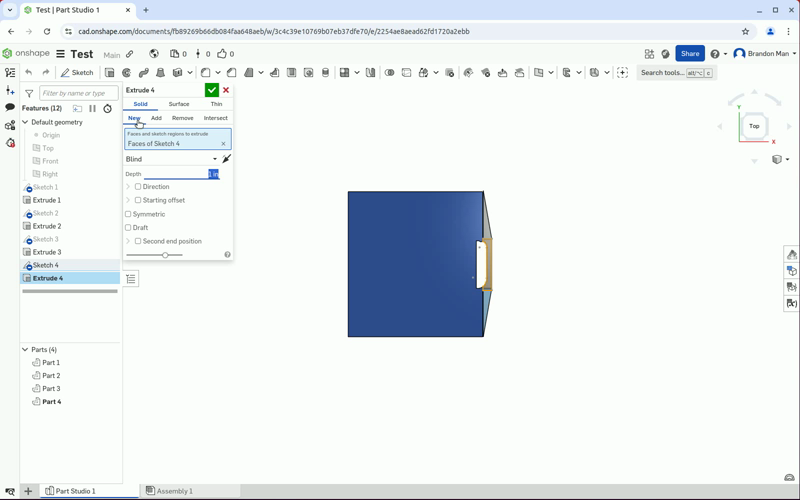
text(1.685)
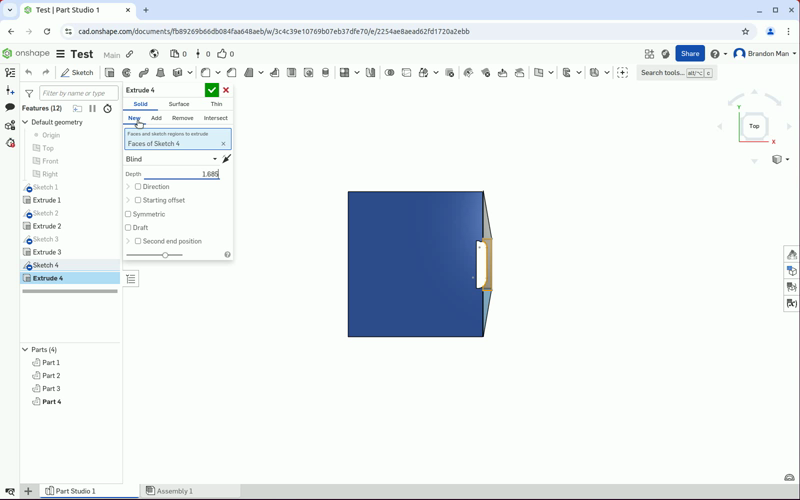
key(enter)
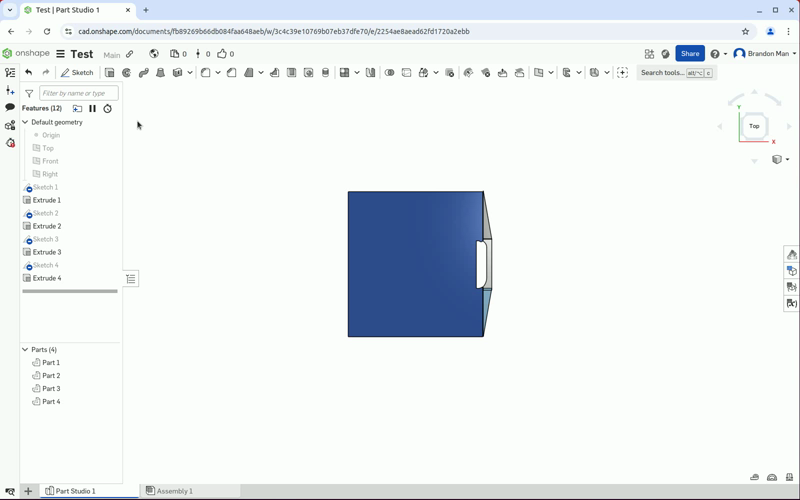
key(shift+h)
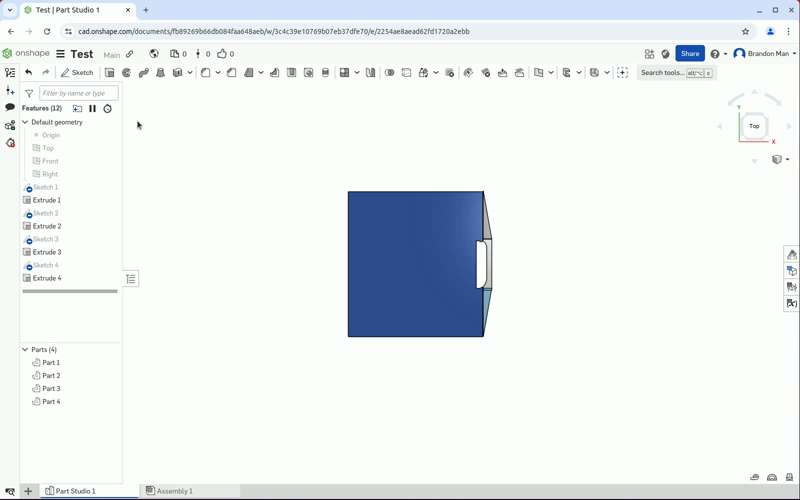
key(shift+h)
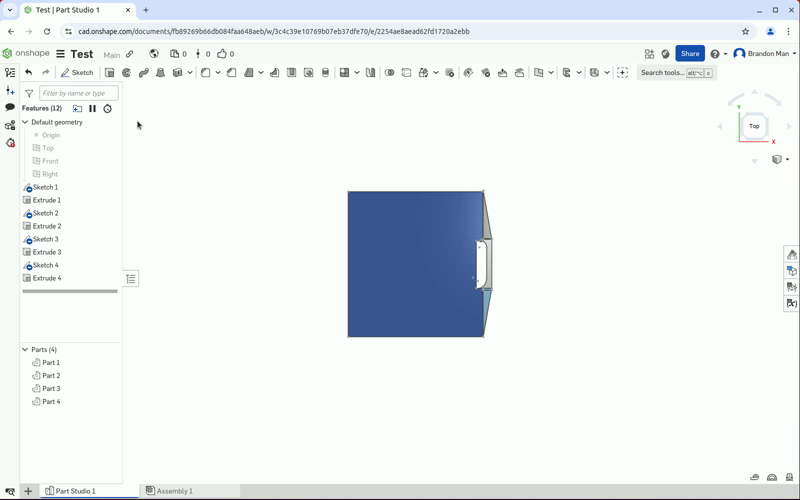
key(shift+7)
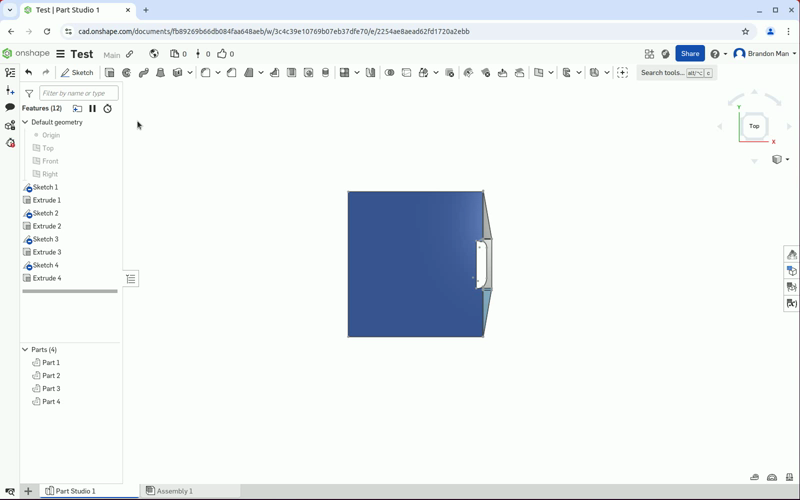
key(up, 3)
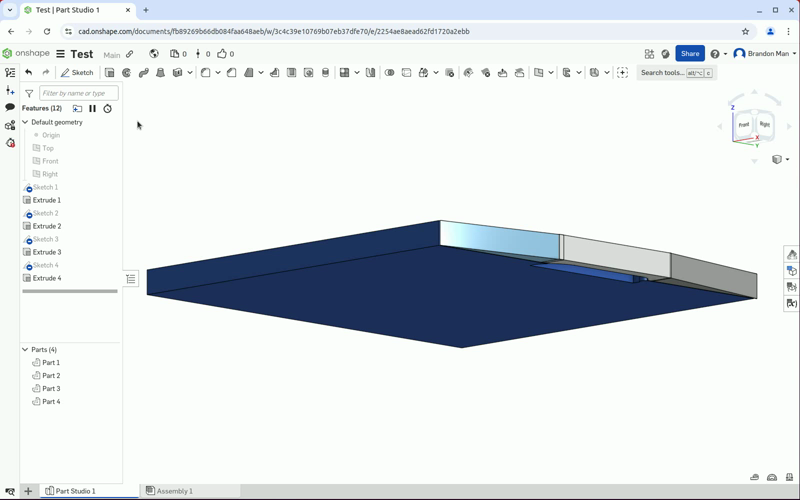
key(left, 3)
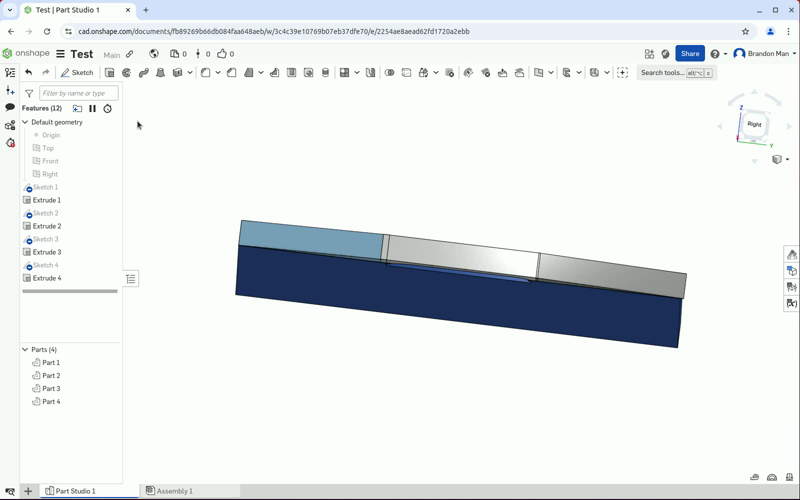
key(right, 3)
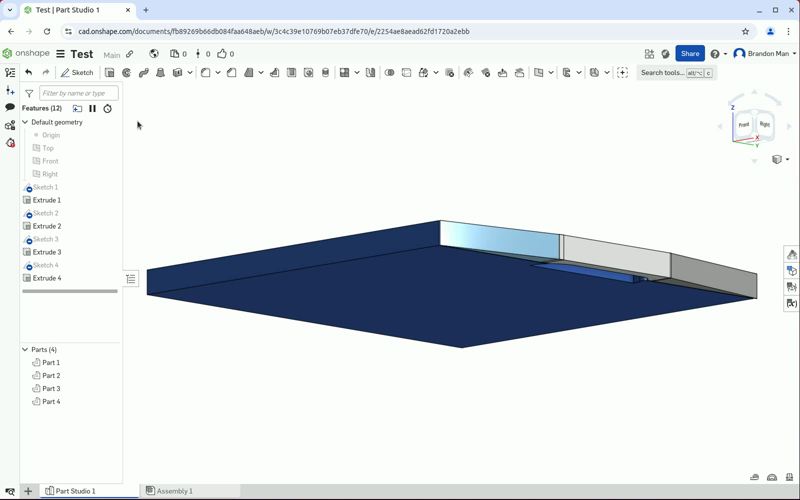
key(down, 3)
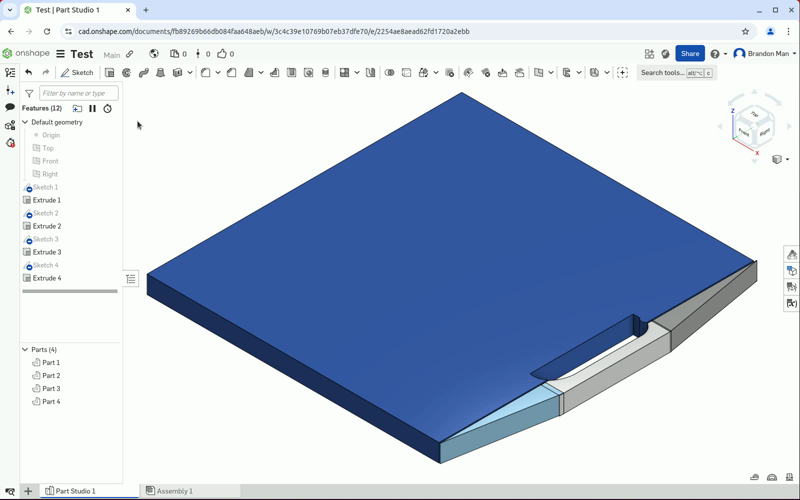
mouse_move(73, 189)
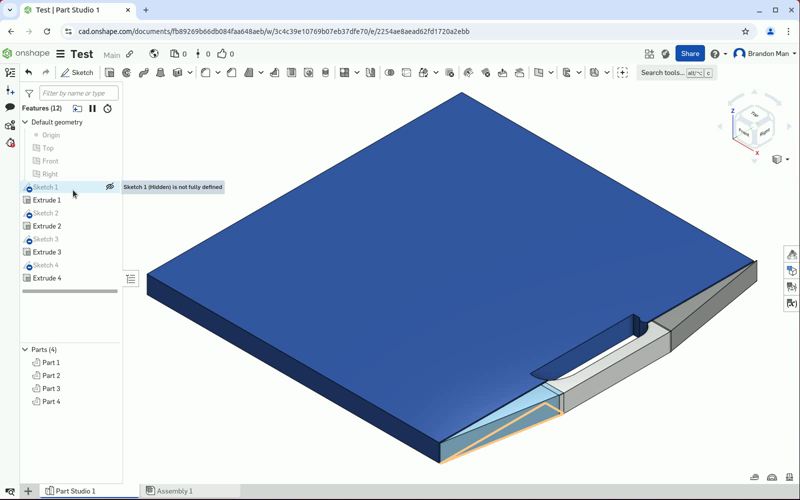
click(73, 189)